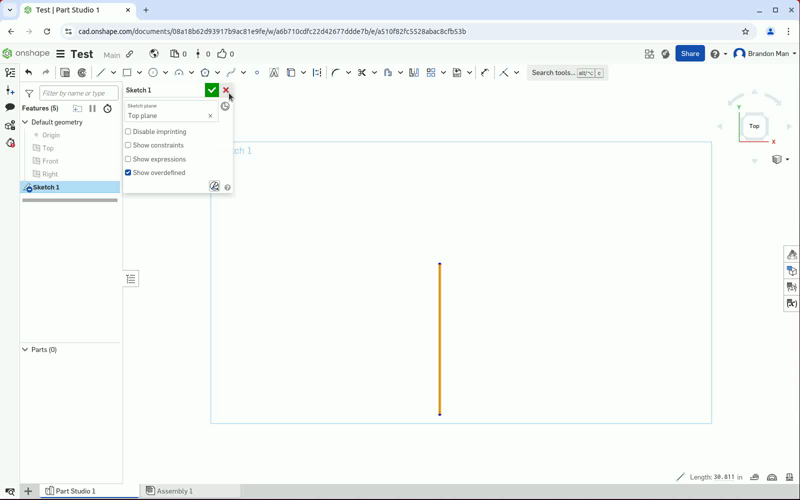
key(shift+h)
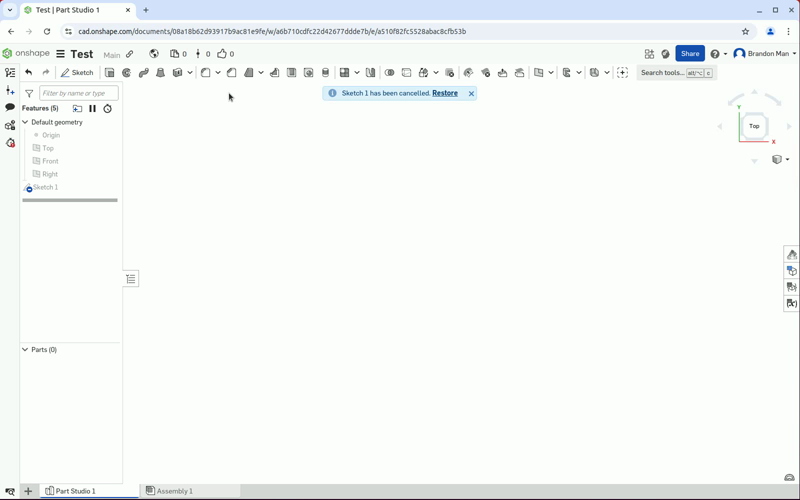
mouse_move(73, 352)
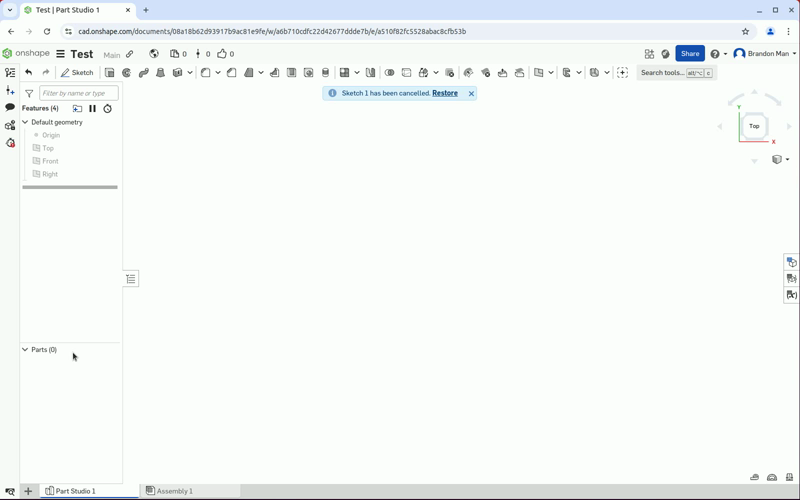
key(y)
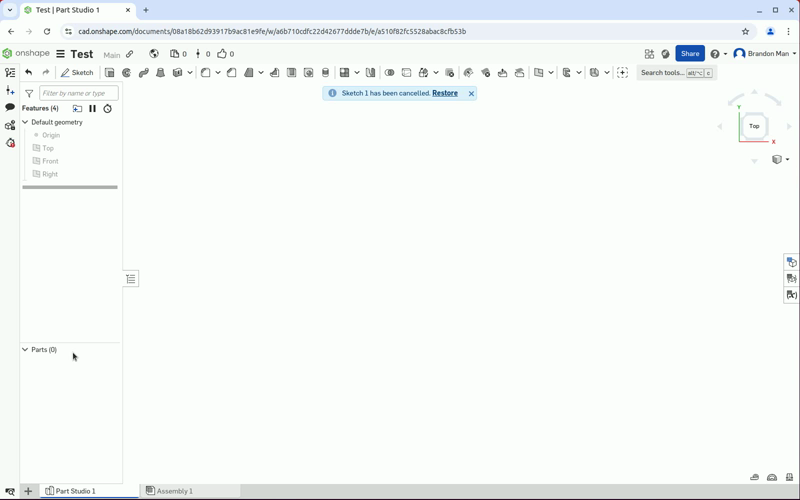
key(shift+p)
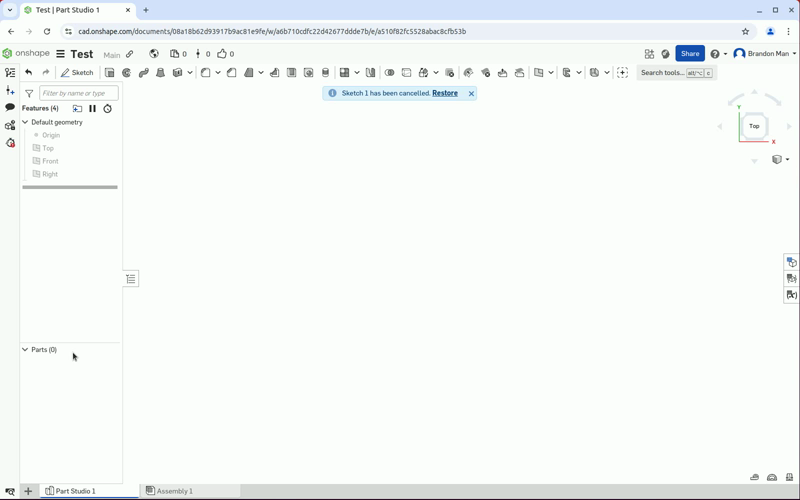
key(space)
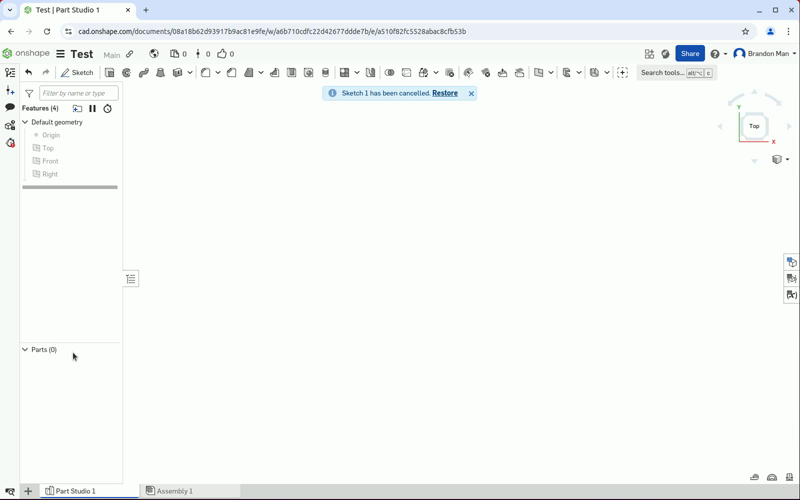
key_down(shift)
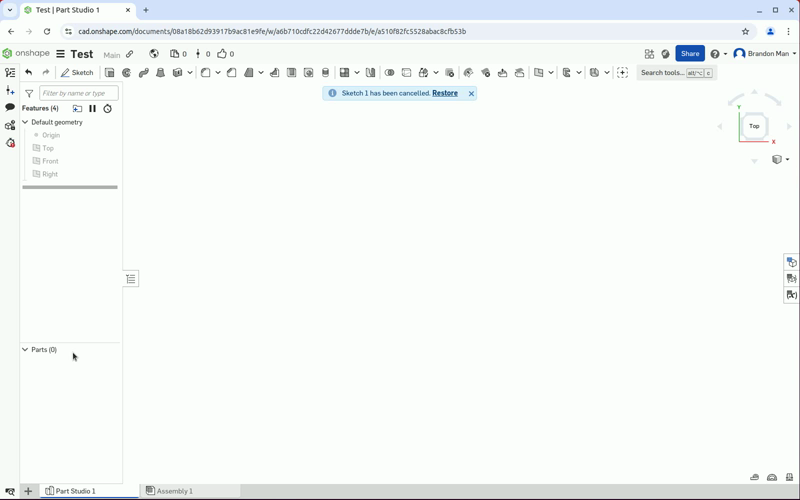
key(up)
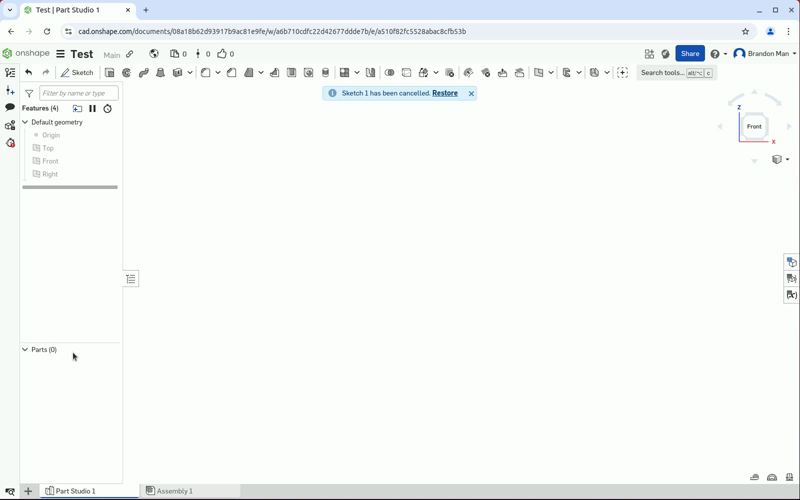
key_up(shift)
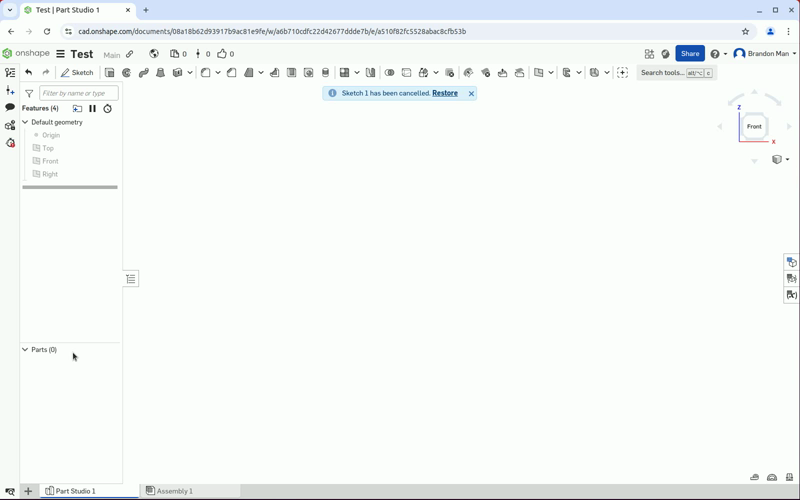
mouse_move(73, 352)
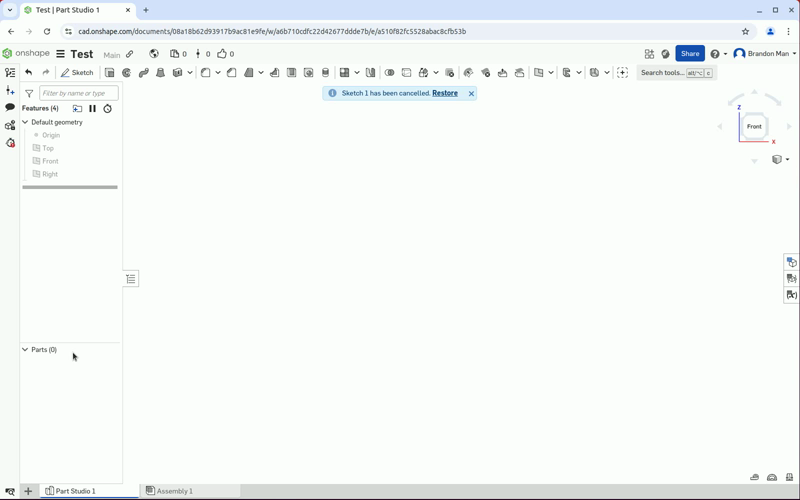
key(shift+y)
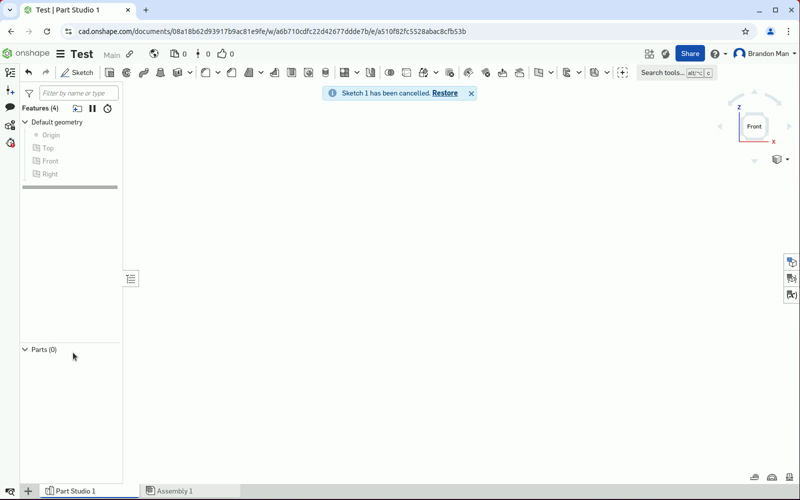
key(shift+s)
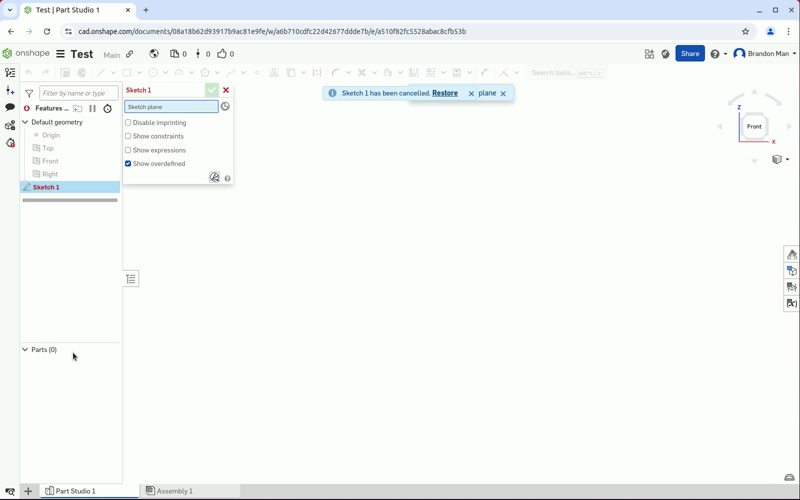
mouse_move(73, 163)
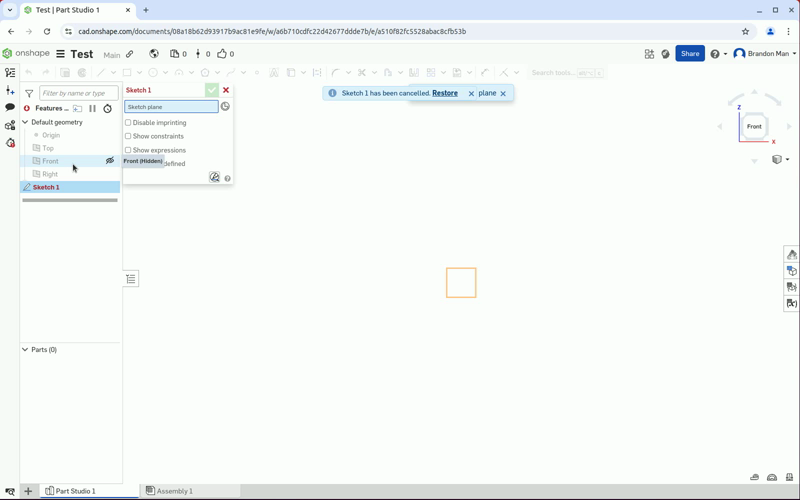
click(73, 163)
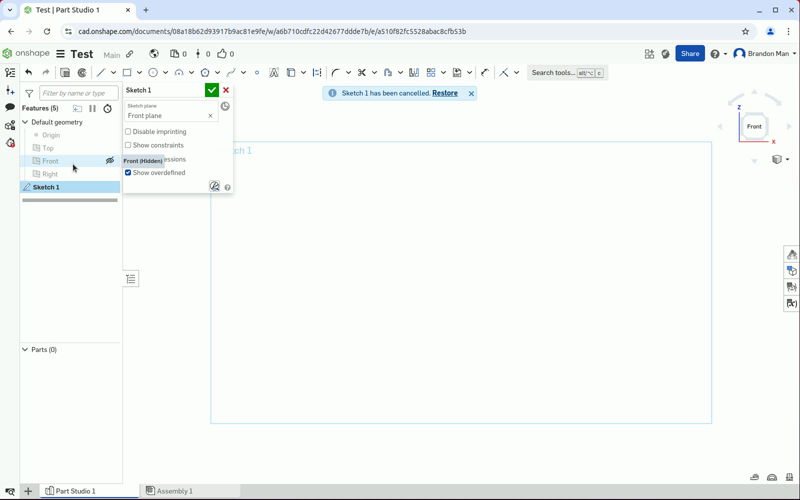
mouse_move(73, 352)
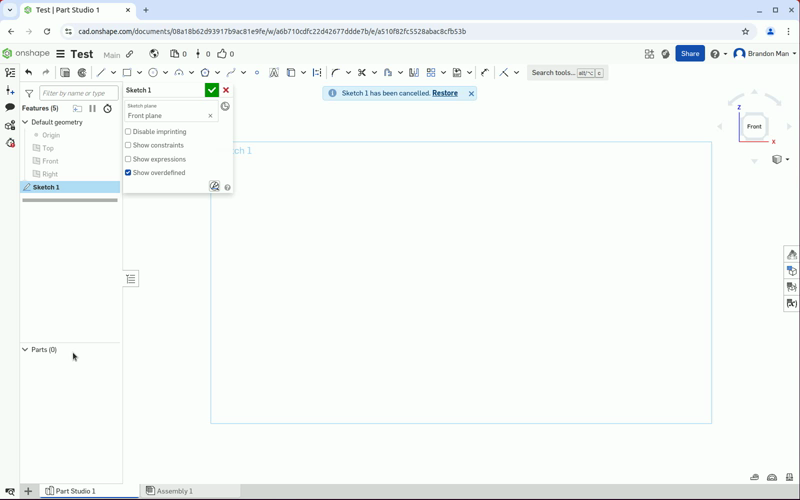
key(y)
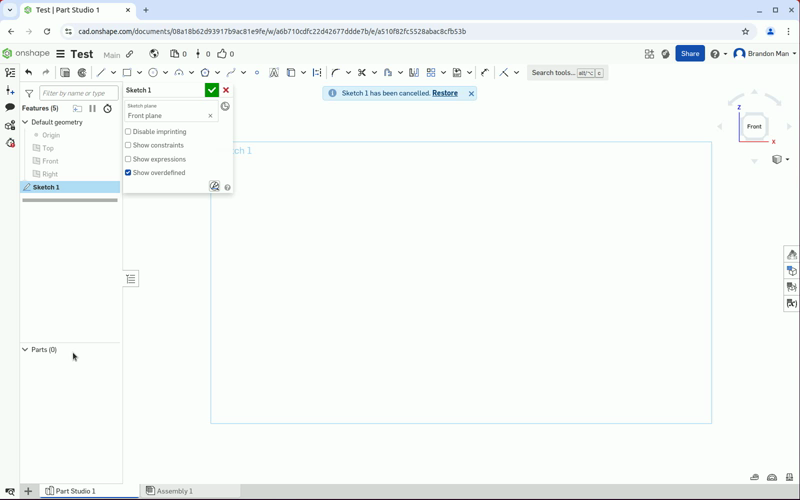
key(a)
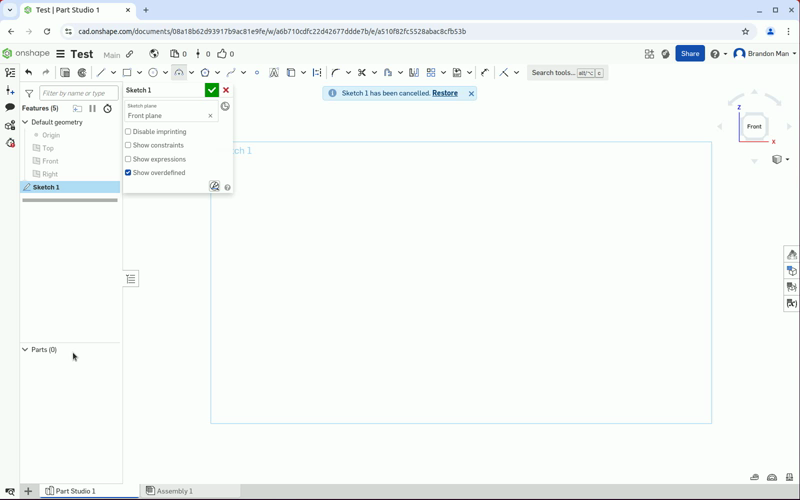
key_down(shift)
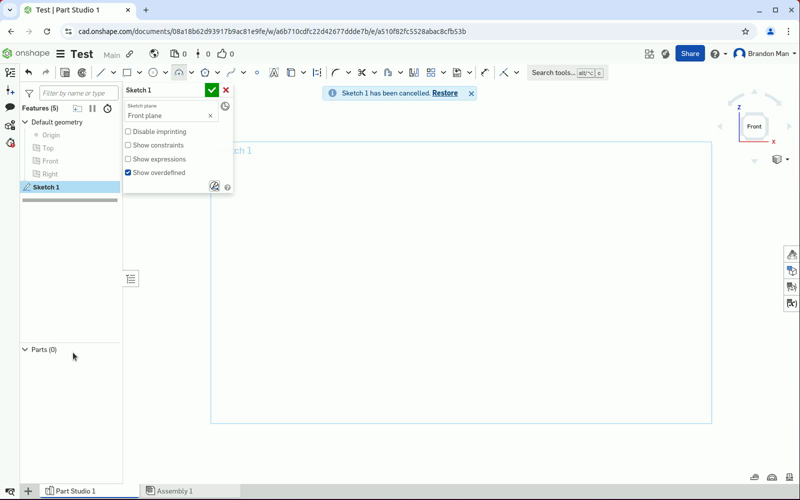
mouse_move(450, 288)
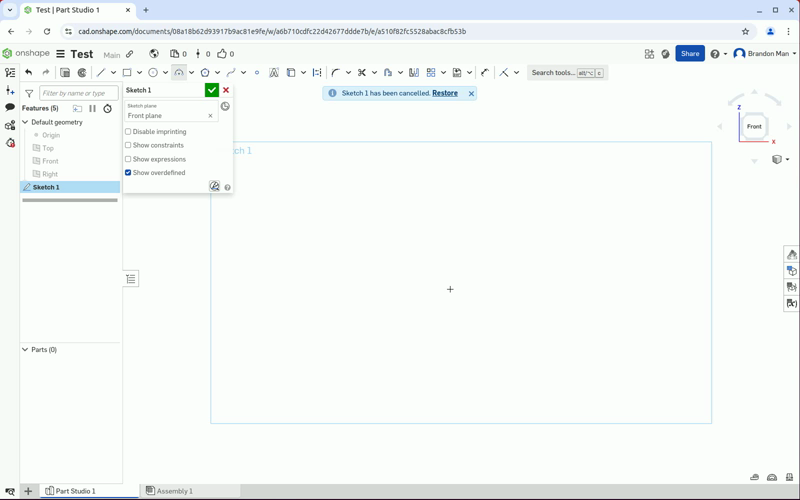
click(450, 288)
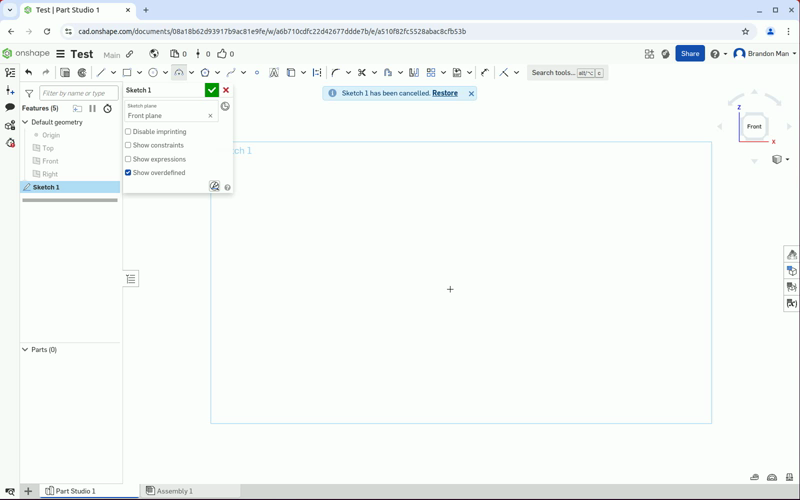
key_up(shift)
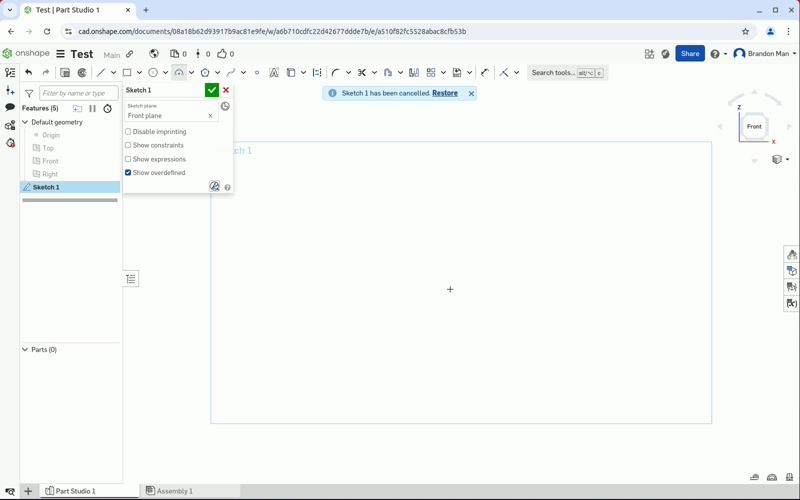
key_down(shift)
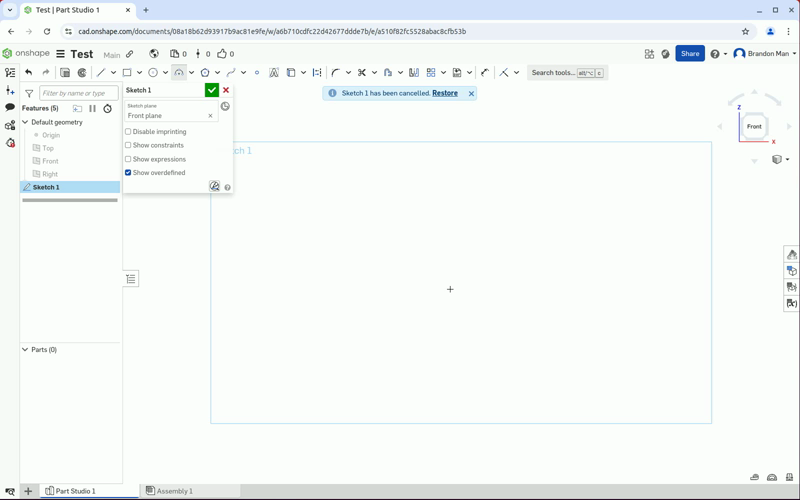
mouse_move(454, 293)
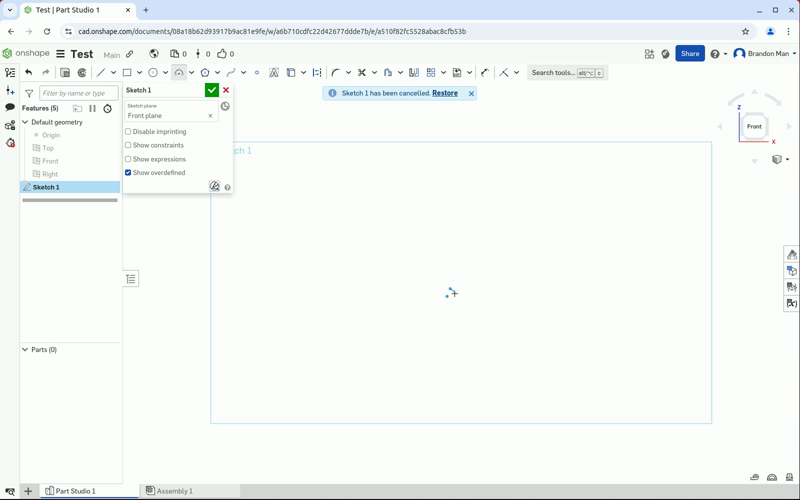
scroll(6)
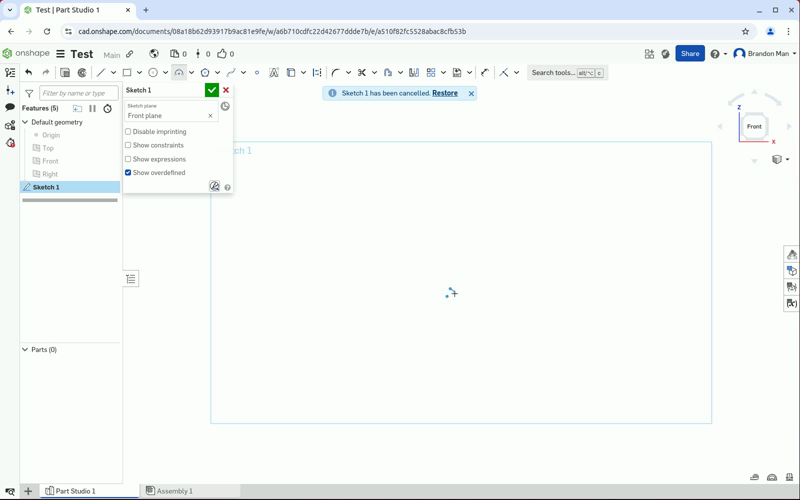
scroll(6)
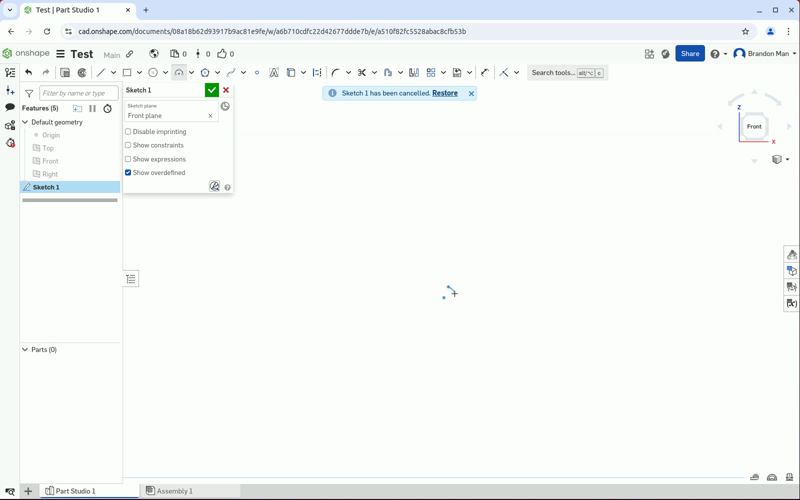
scroll(6)
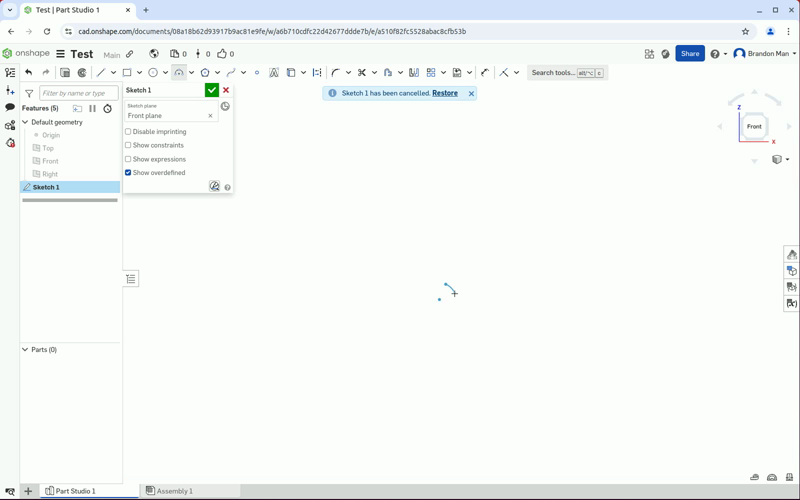
scroll(6)
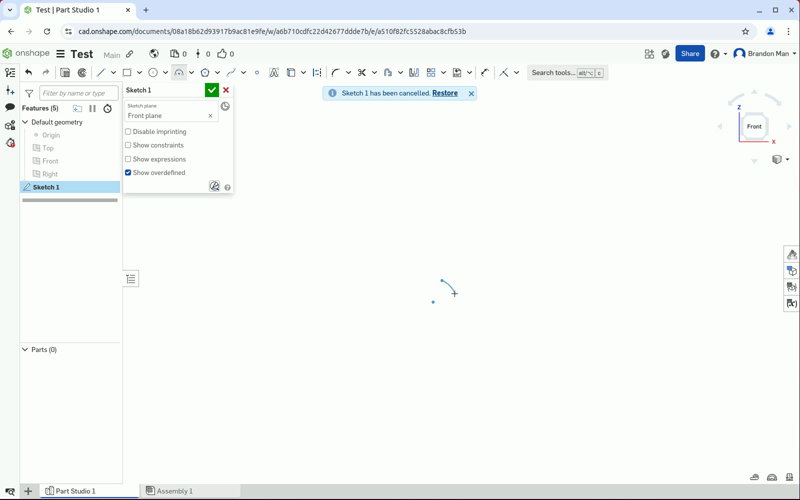
scroll(6)
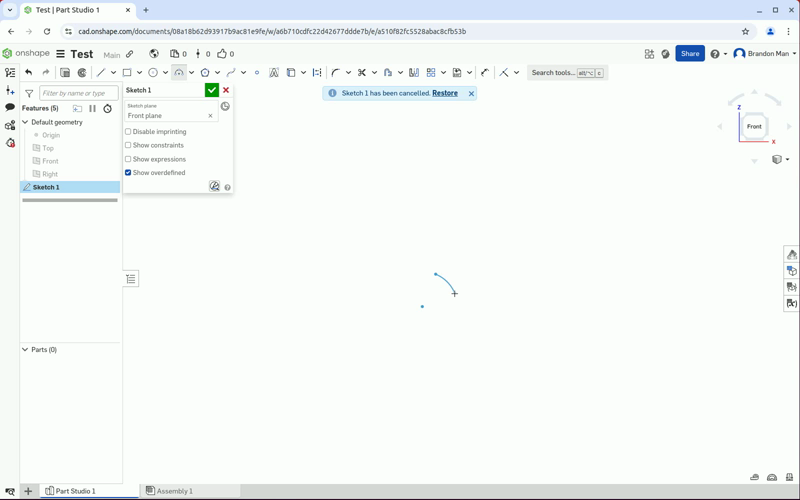
scroll(6)
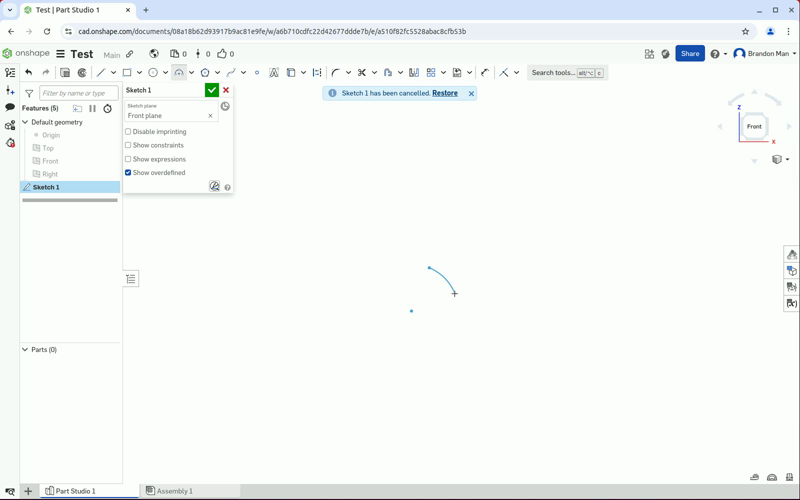
scroll(6)
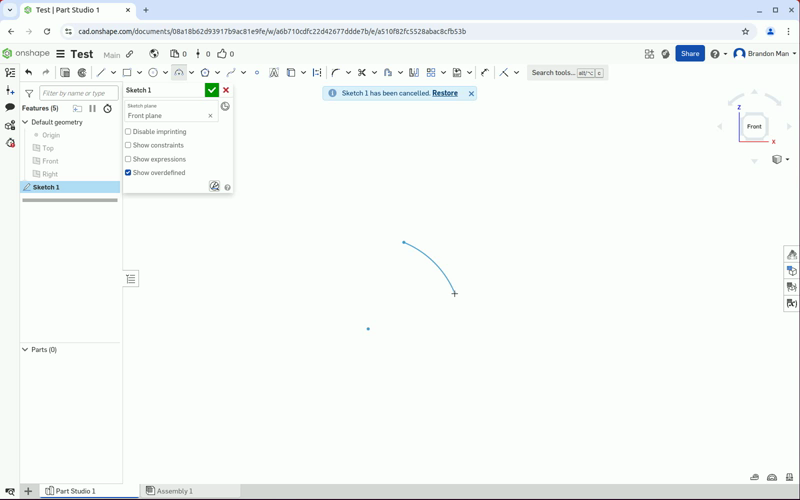
click(454, 293)
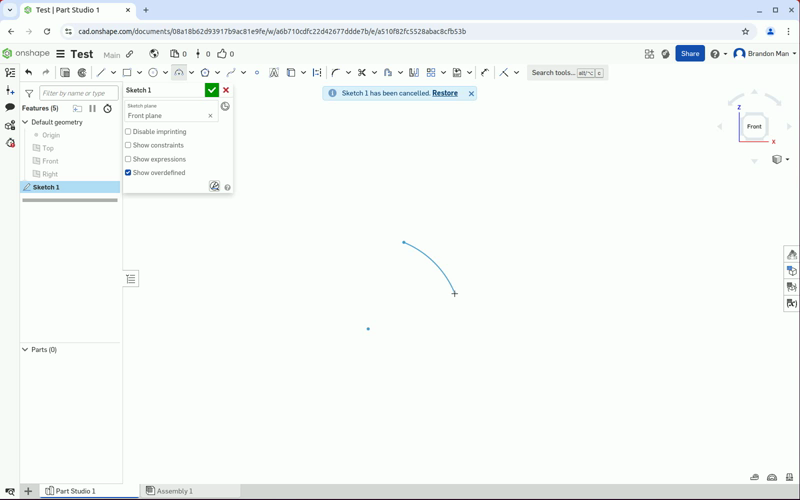
scroll(-6)
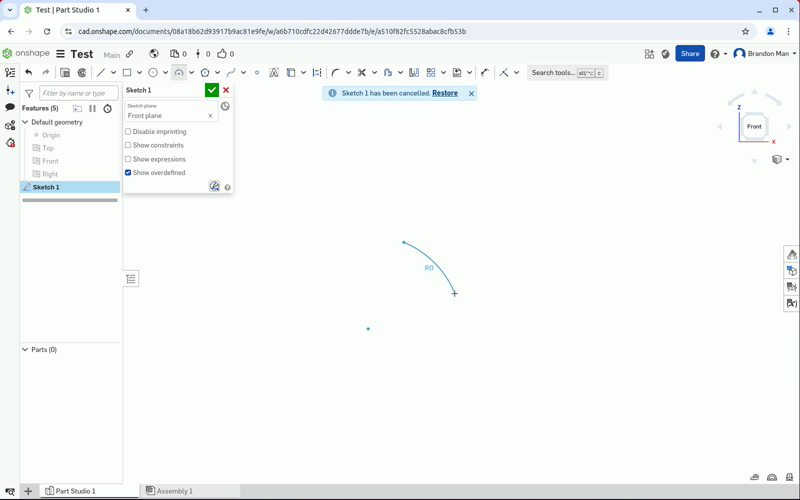
scroll(-6)
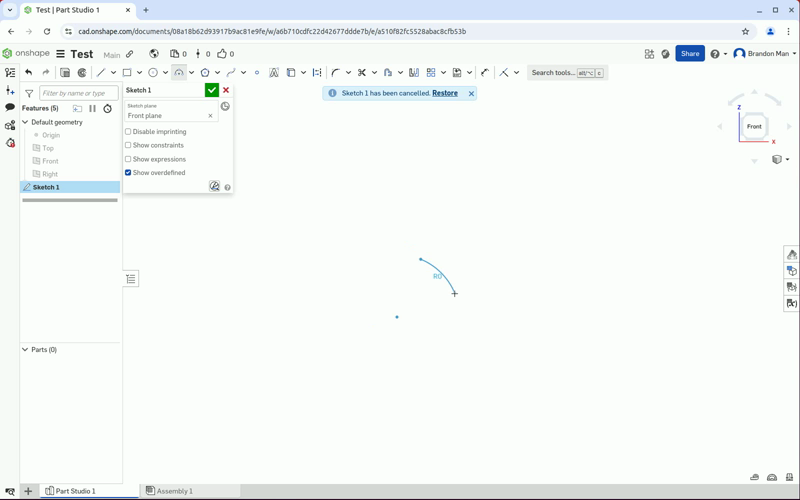
scroll(-6)
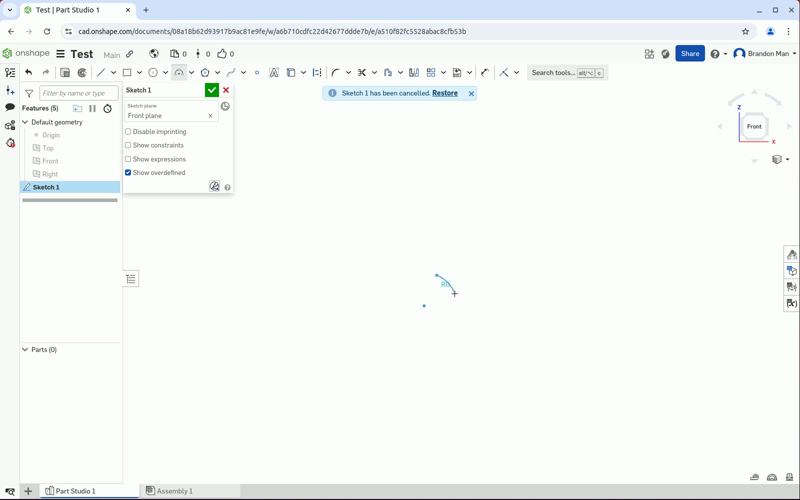
scroll(-6)
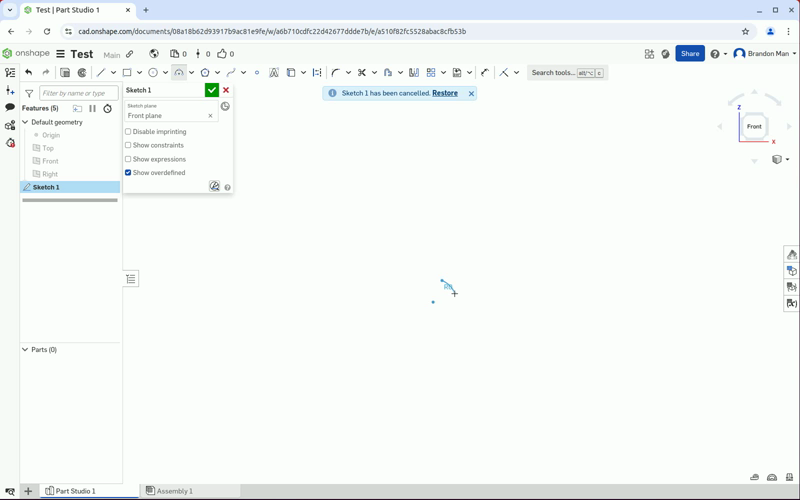
scroll(-6)
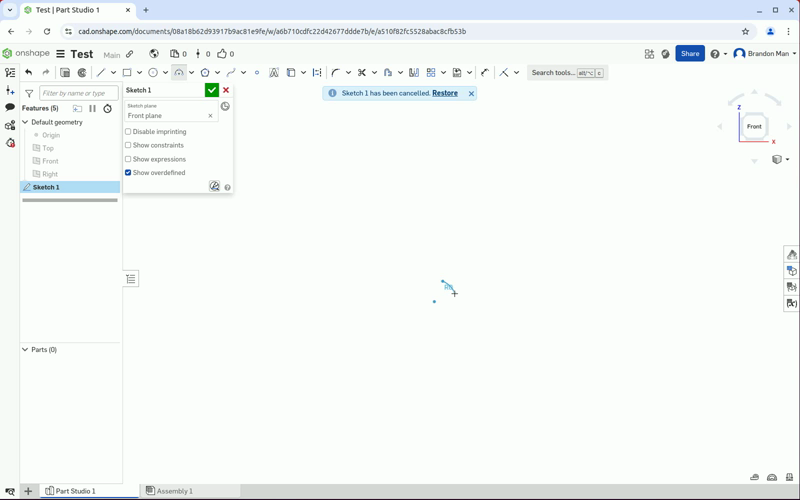
scroll(-6)
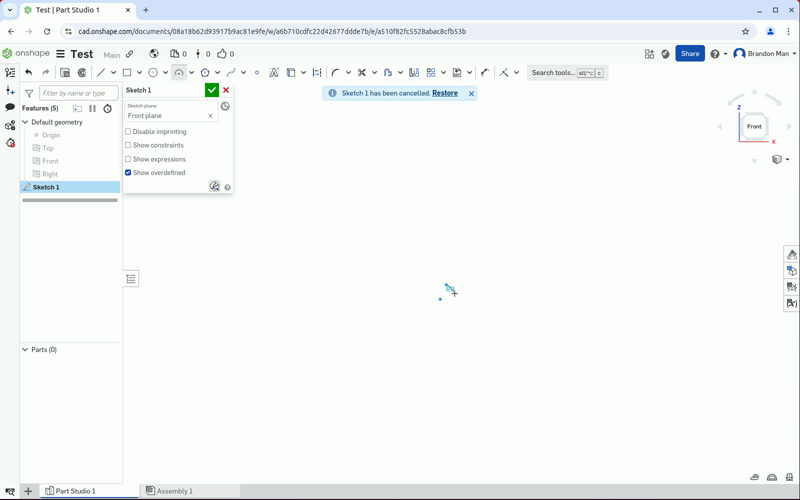
scroll(-6)
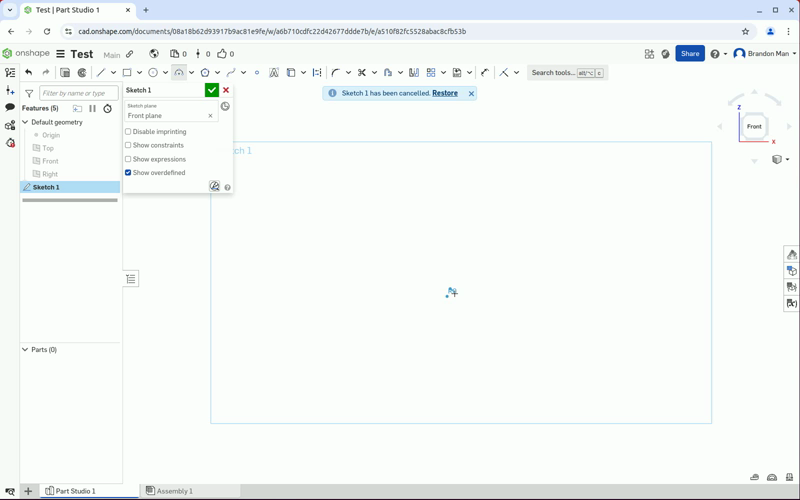
mouse_move(452, 291)
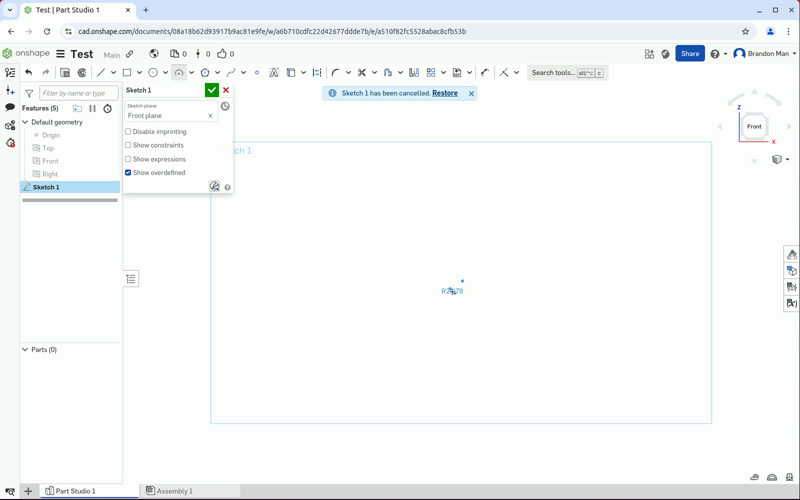
scroll(6)
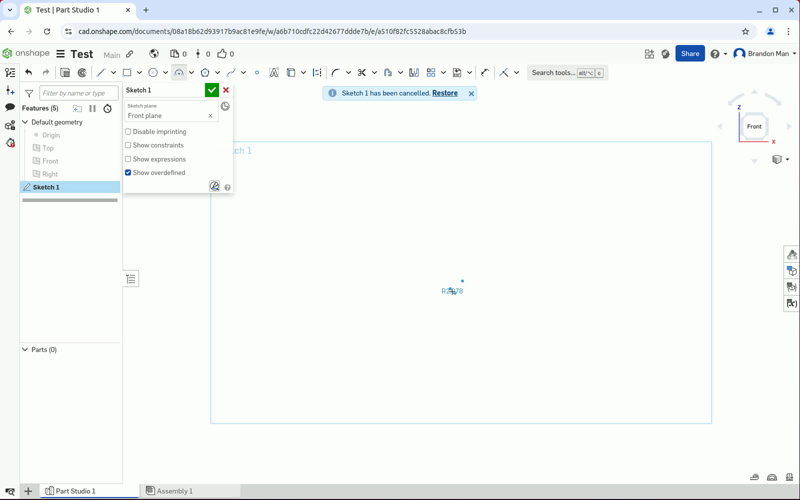
scroll(6)
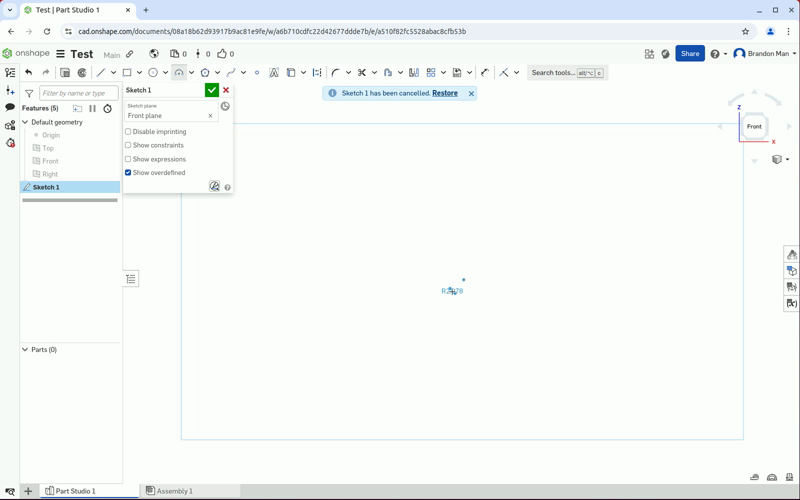
scroll(6)
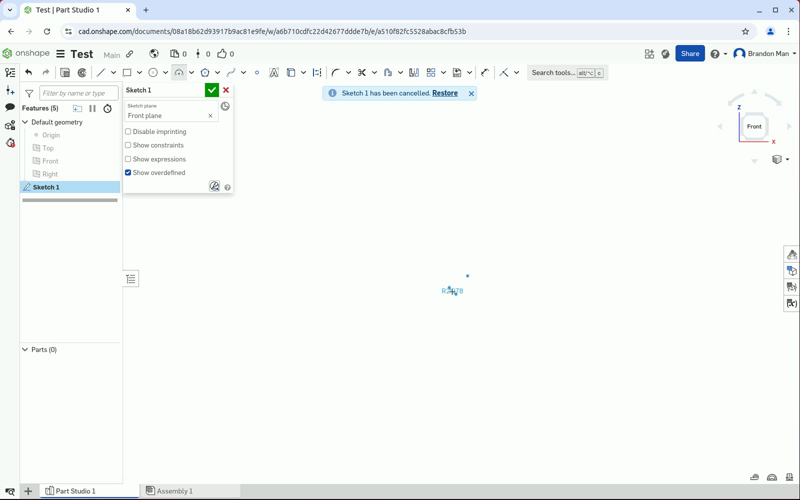
scroll(6)
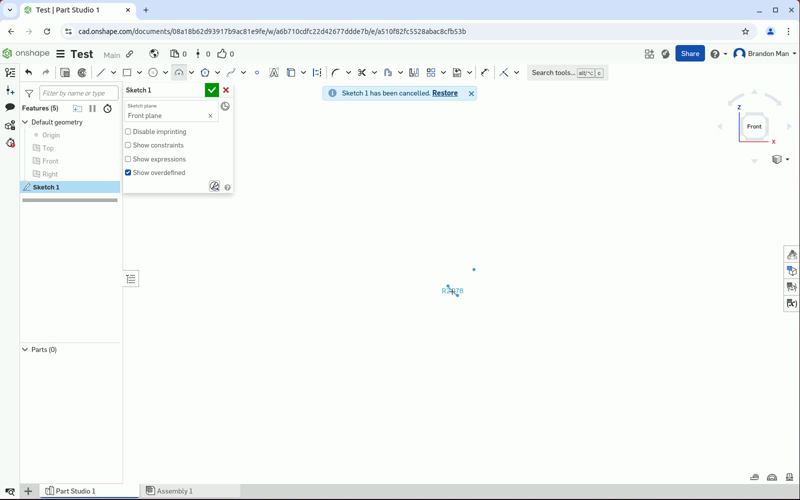
scroll(6)
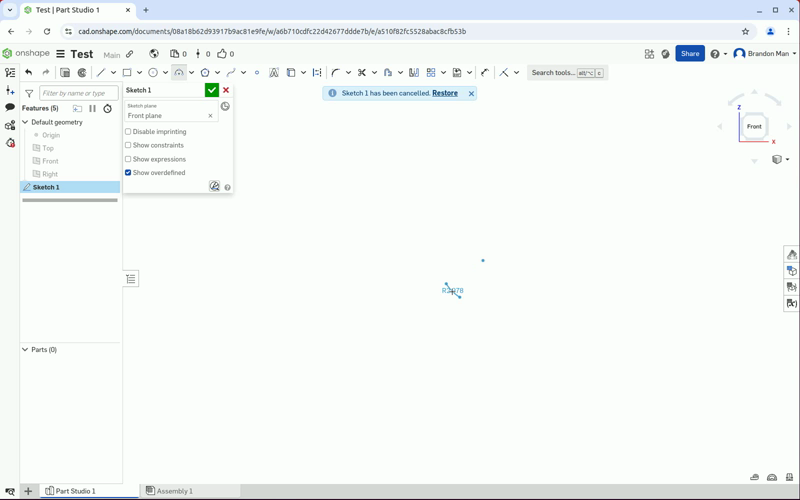
scroll(6)
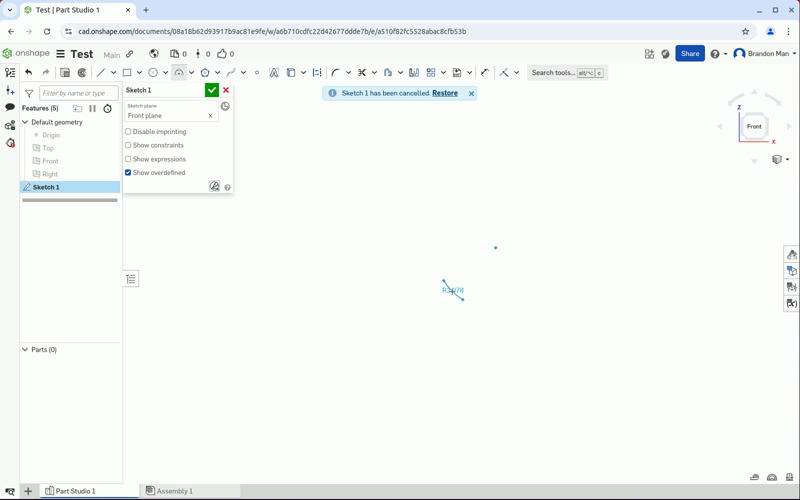
scroll(6)
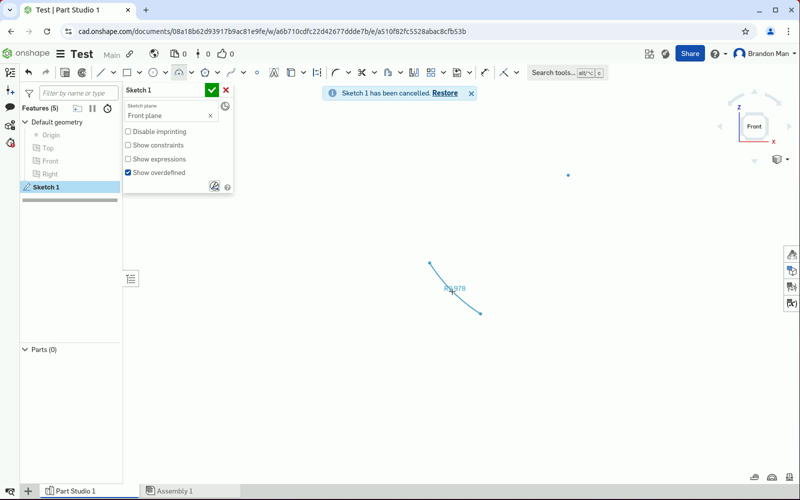
click(452, 291)
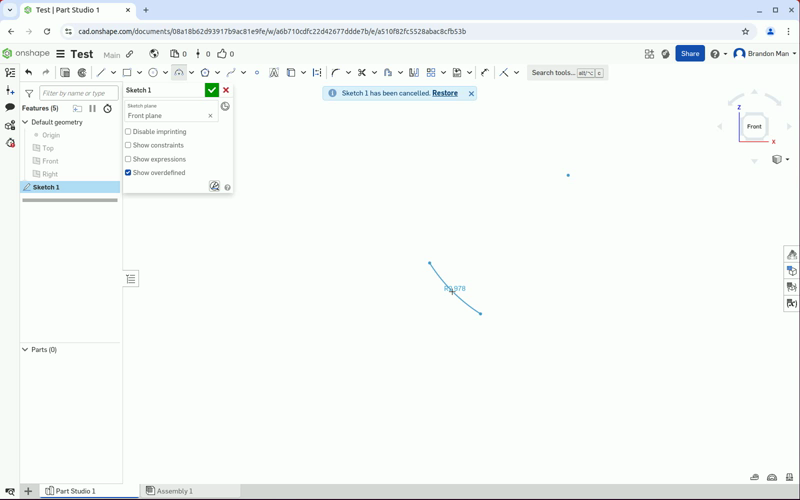
scroll(-6)
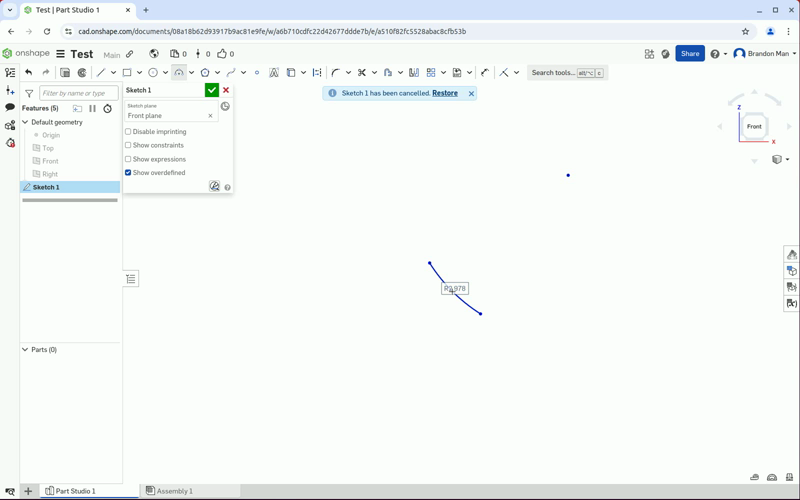
scroll(-6)
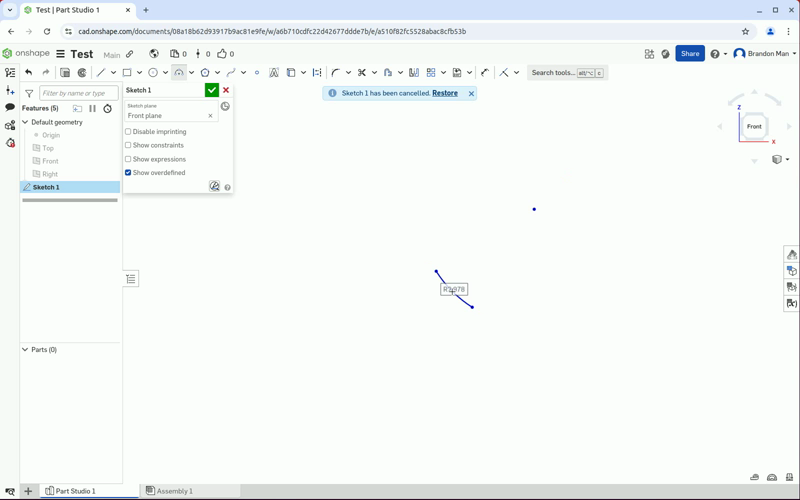
scroll(-6)
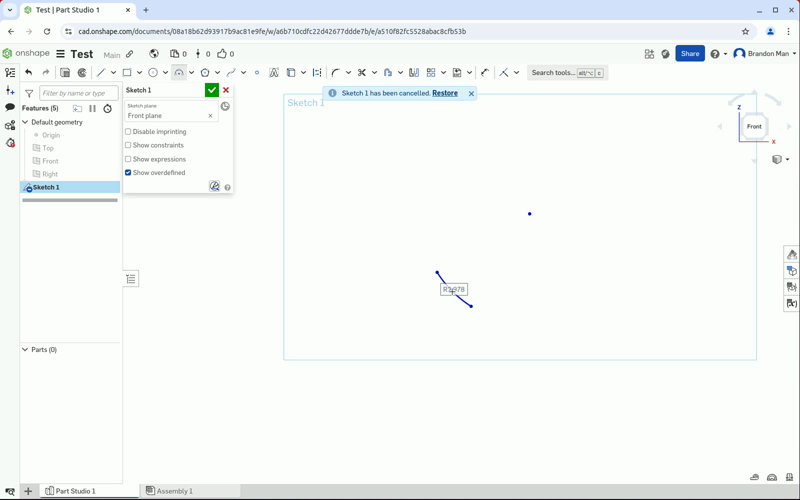
scroll(-6)
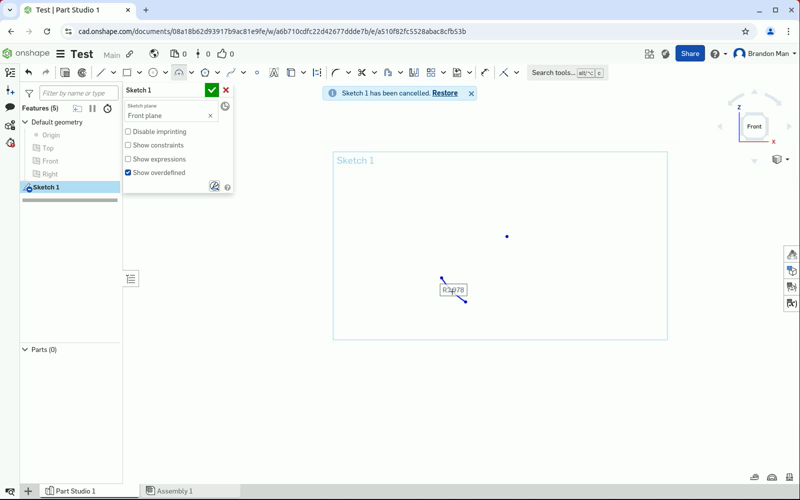
scroll(-6)
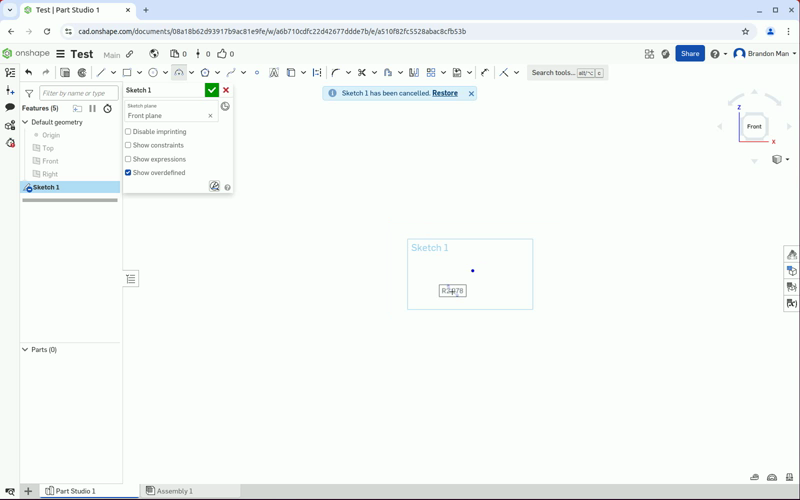
scroll(-6)
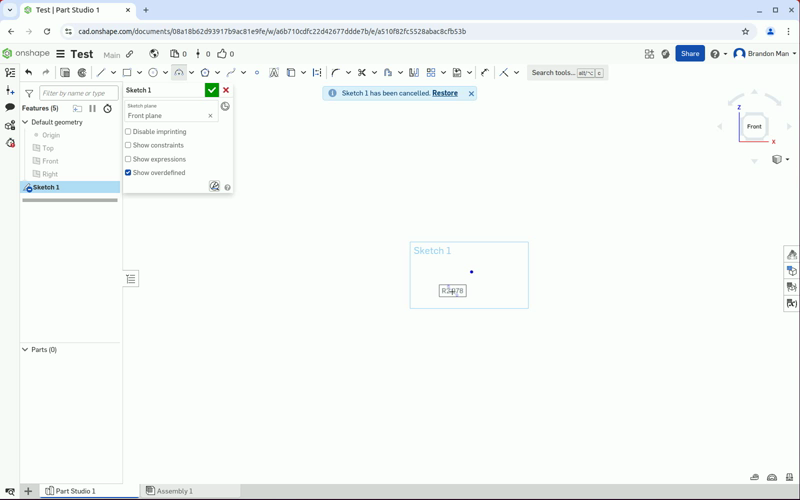
scroll(-6)
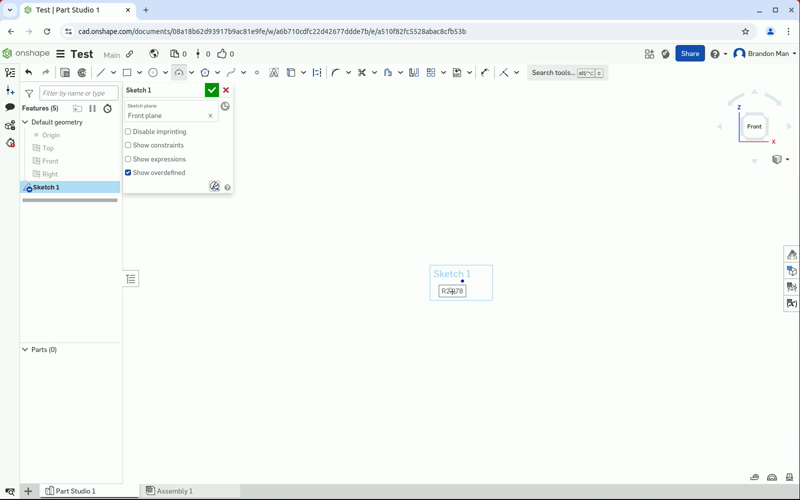
key_up(shift)
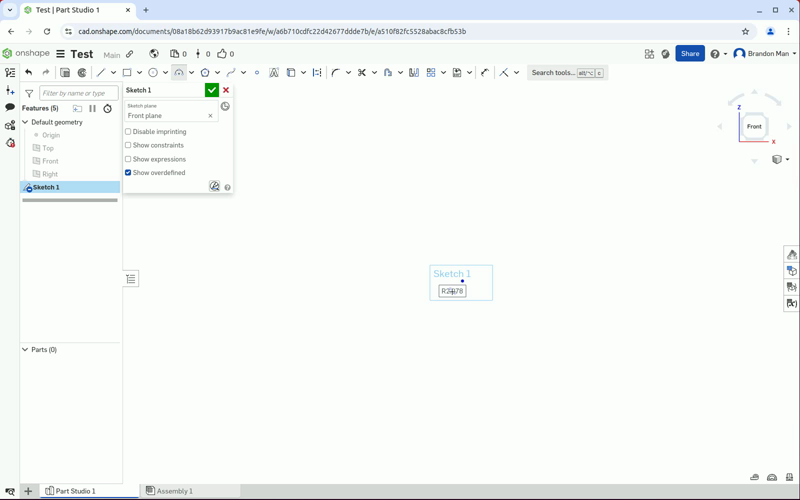
key(esc)
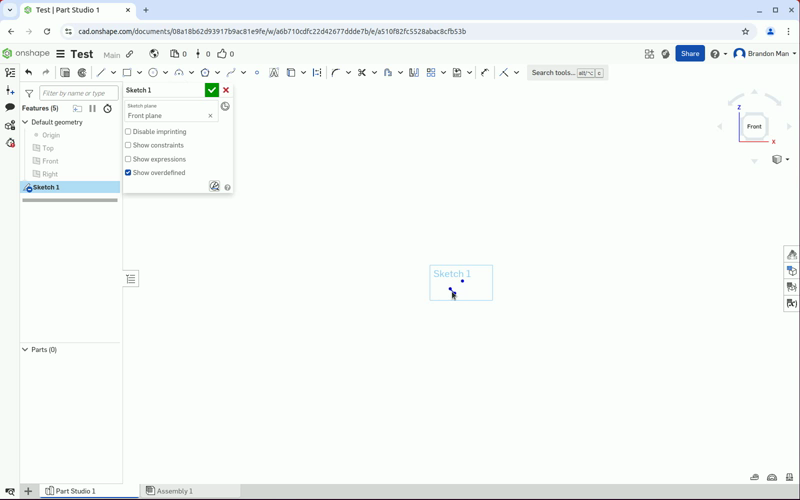
key(l)
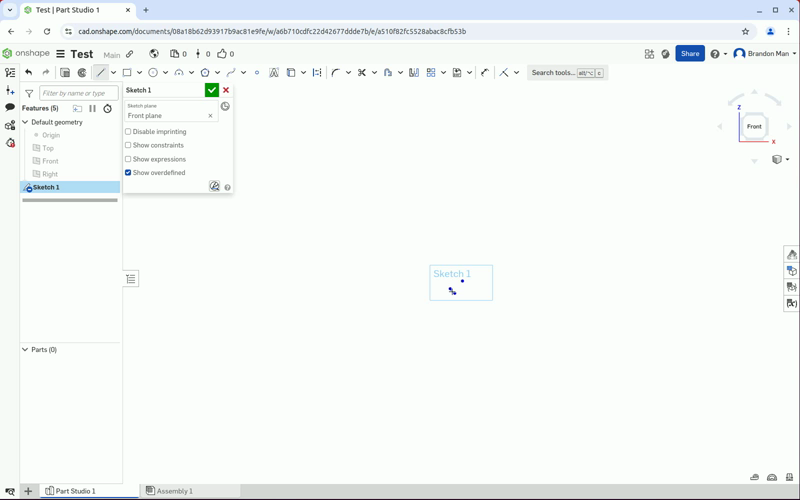
mouse_move(454, 293)
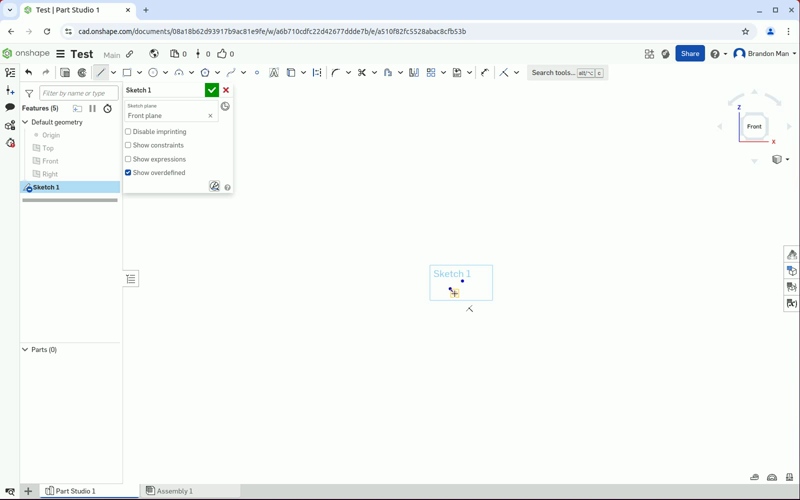
scroll(6)
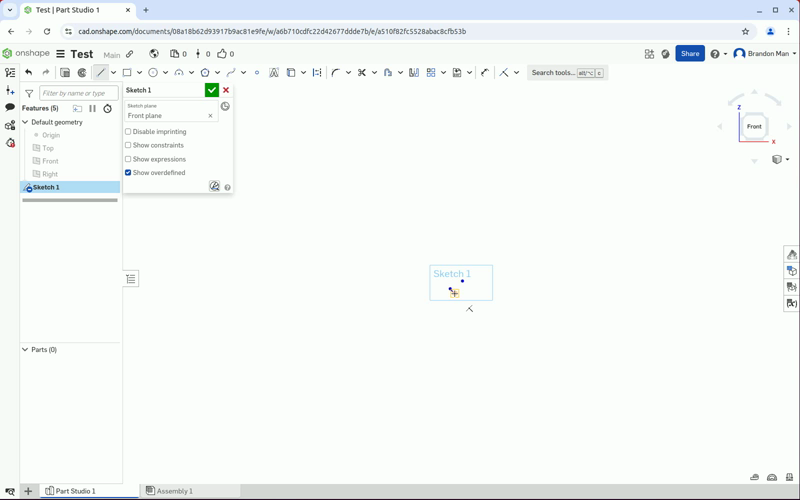
scroll(6)
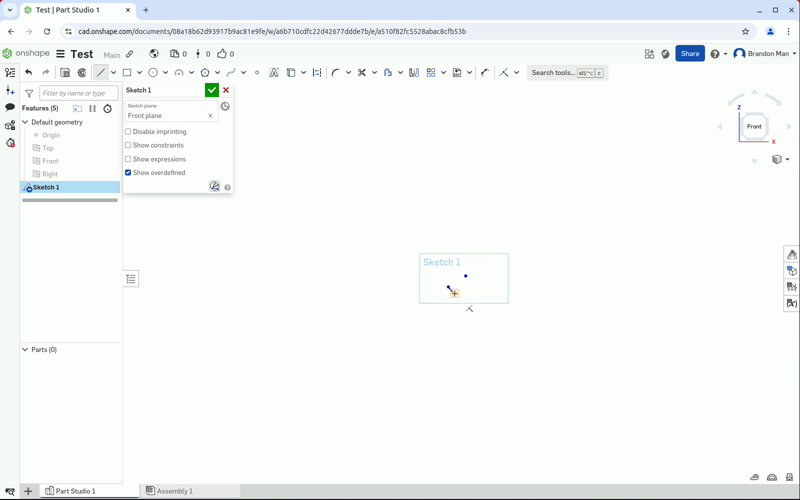
scroll(6)
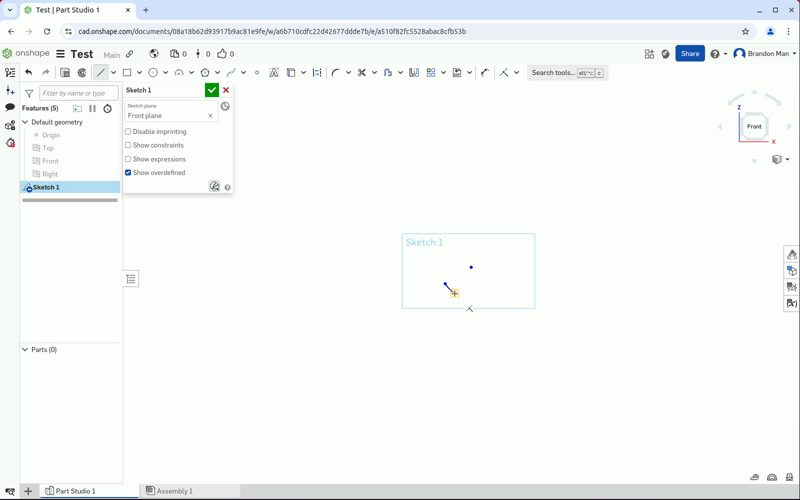
scroll(6)
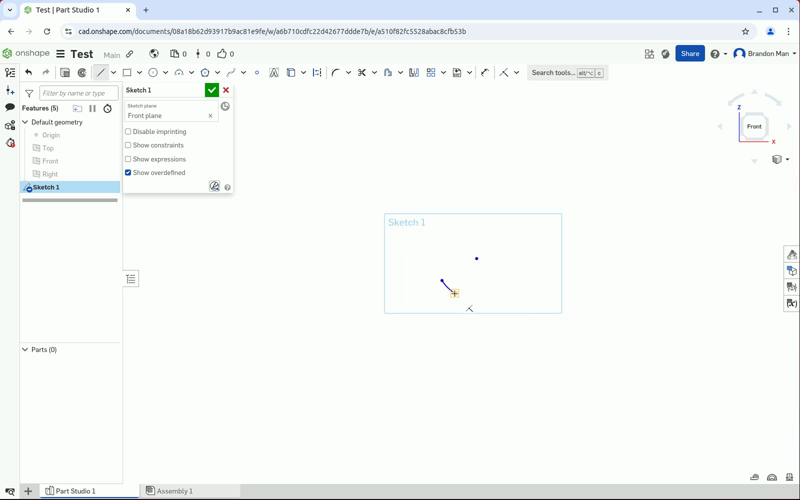
scroll(6)
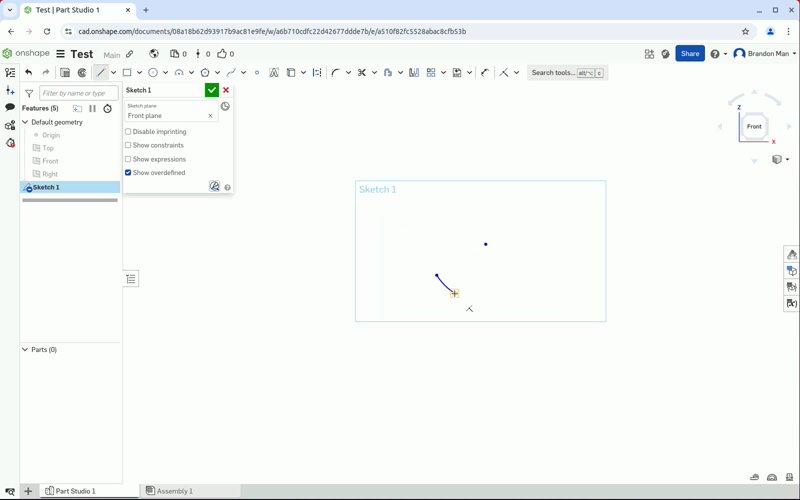
scroll(6)
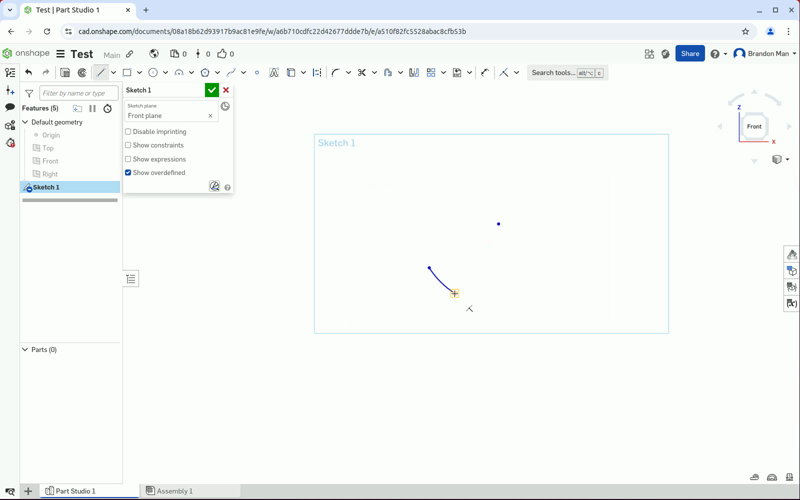
scroll(6)
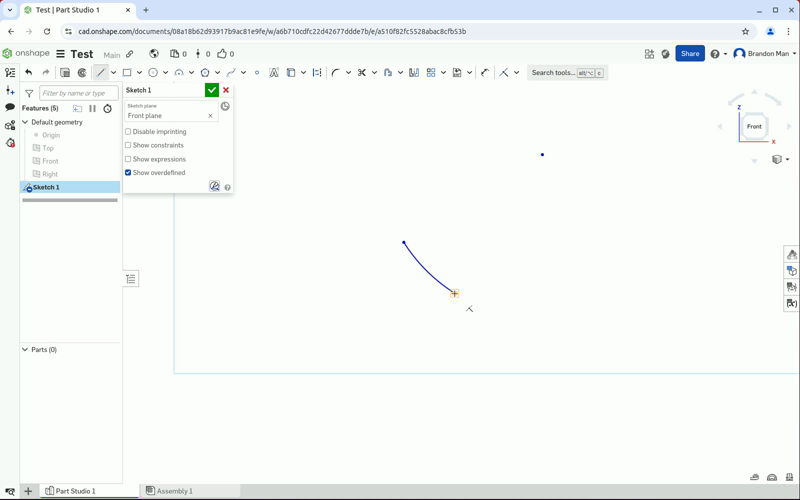
click(454, 293)
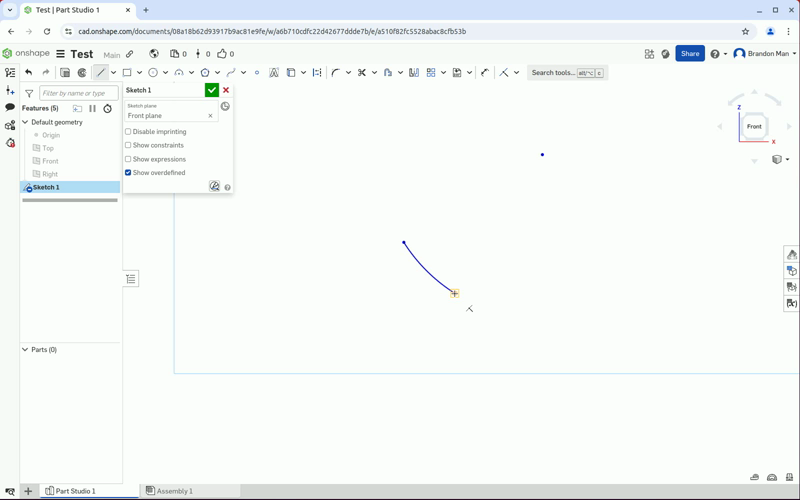
scroll(-6)
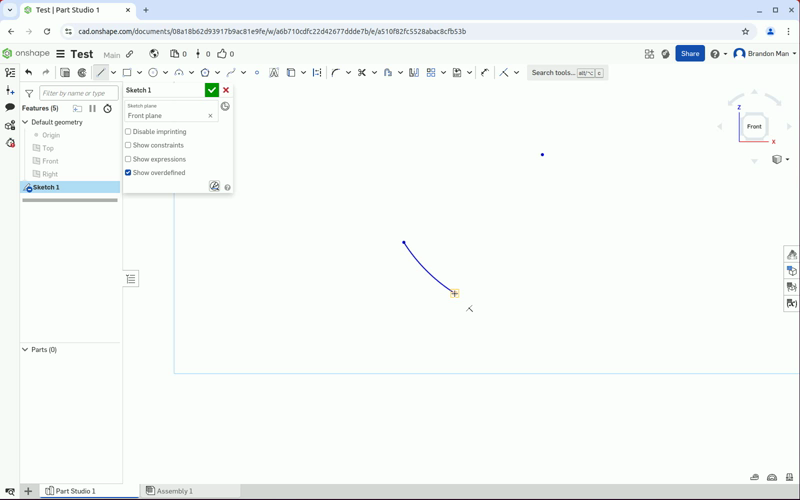
scroll(-6)
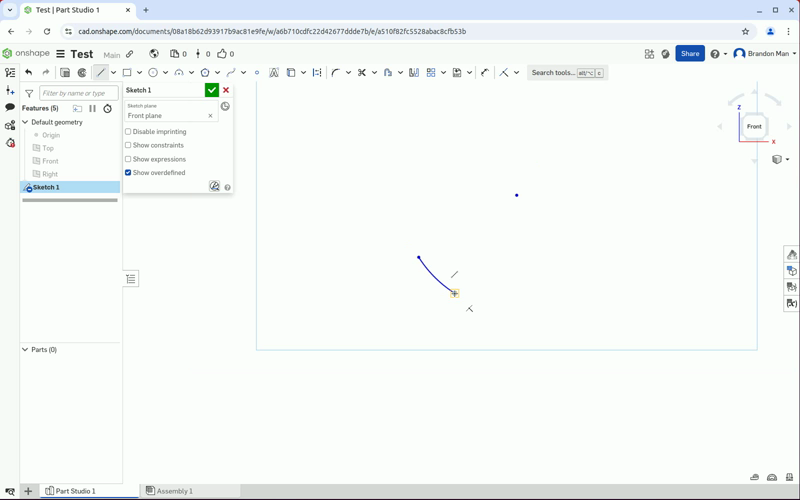
scroll(-6)
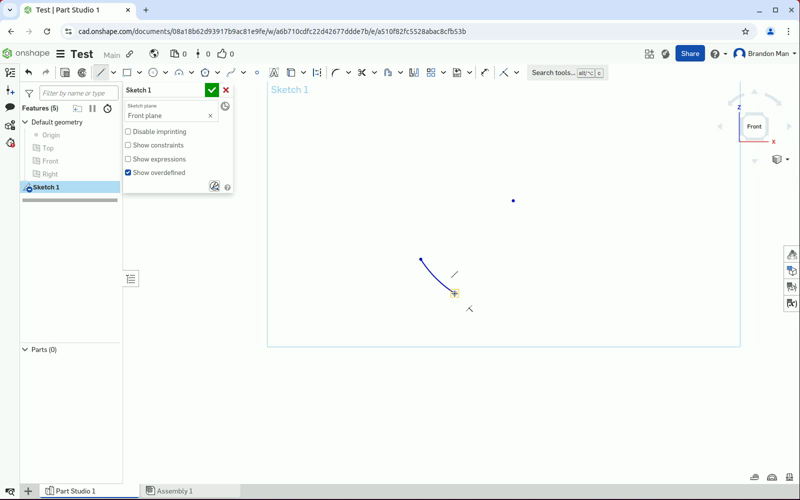
scroll(-6)
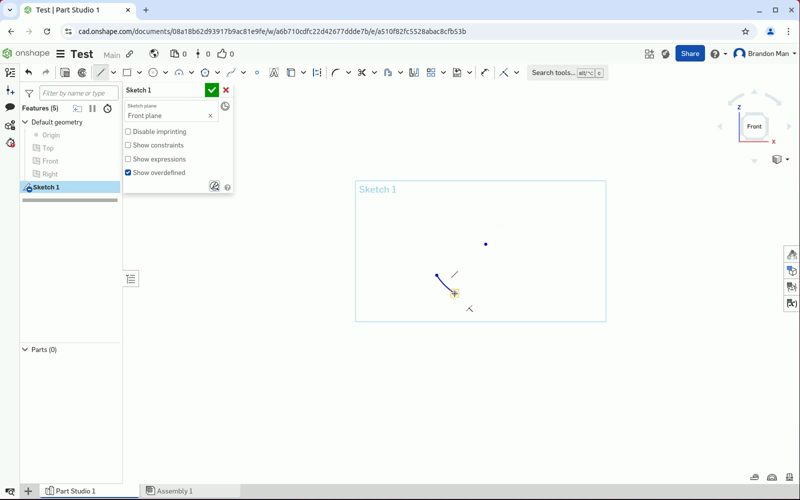
scroll(-6)
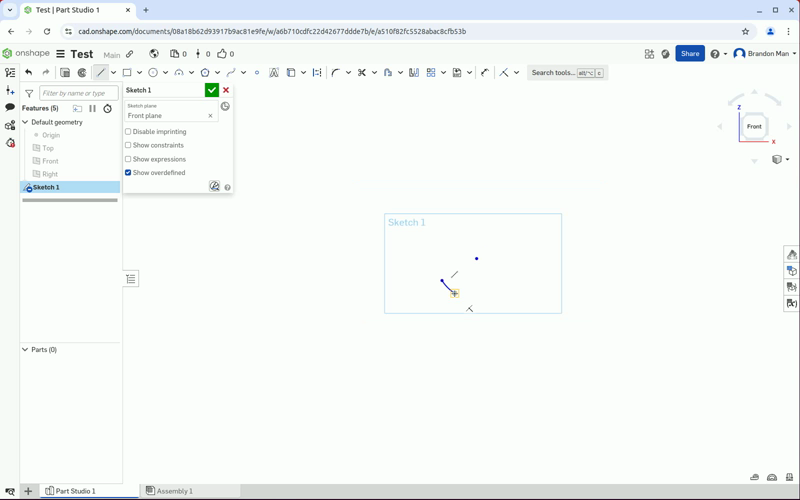
scroll(-6)
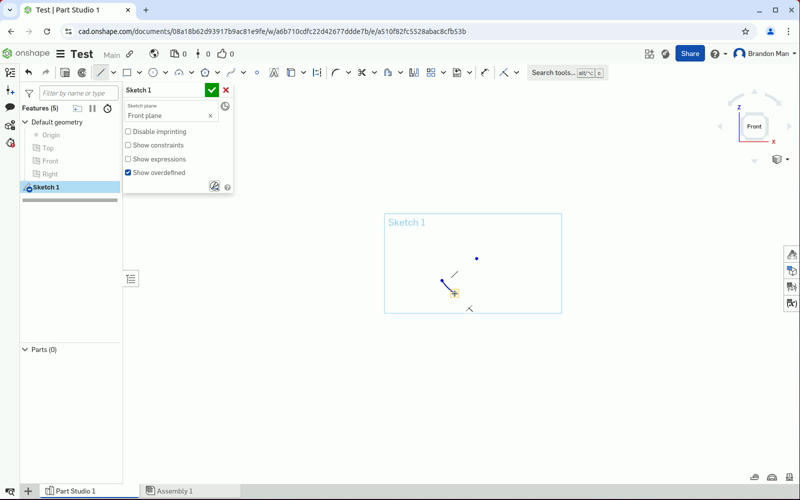
scroll(-6)
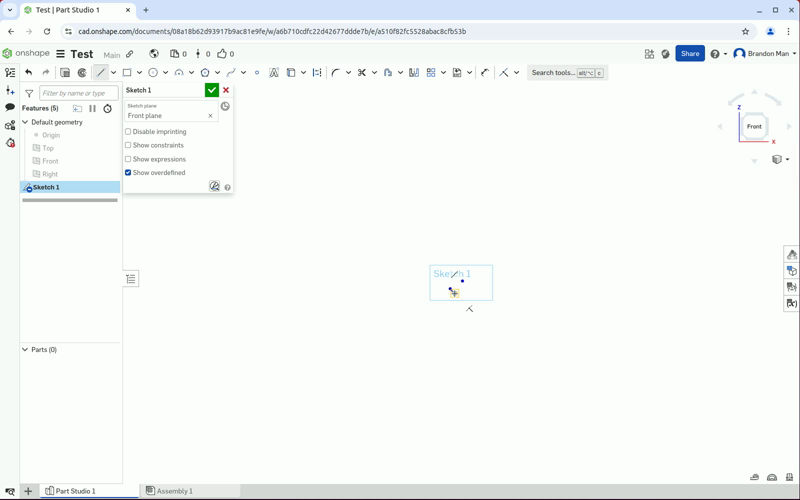
key_down(shift)
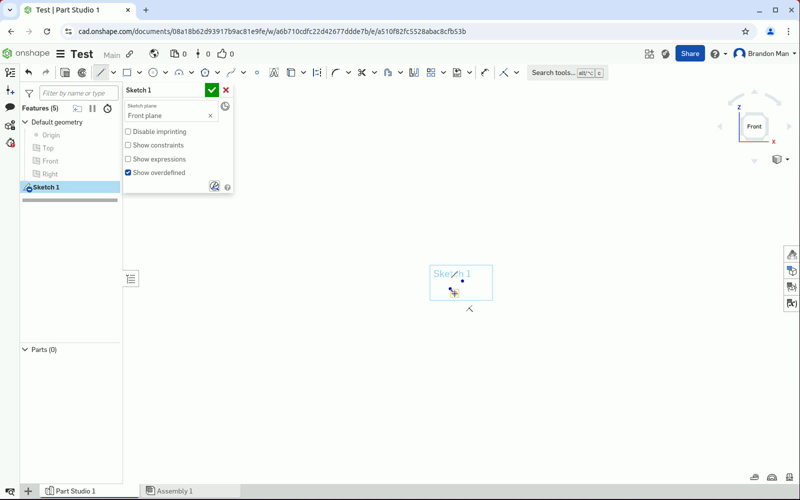
mouse_move(484, 293)
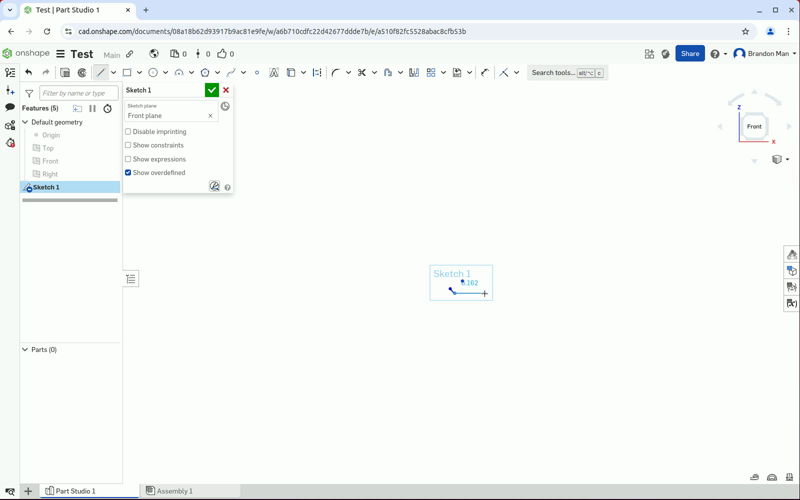
mouse_move(467, 293)
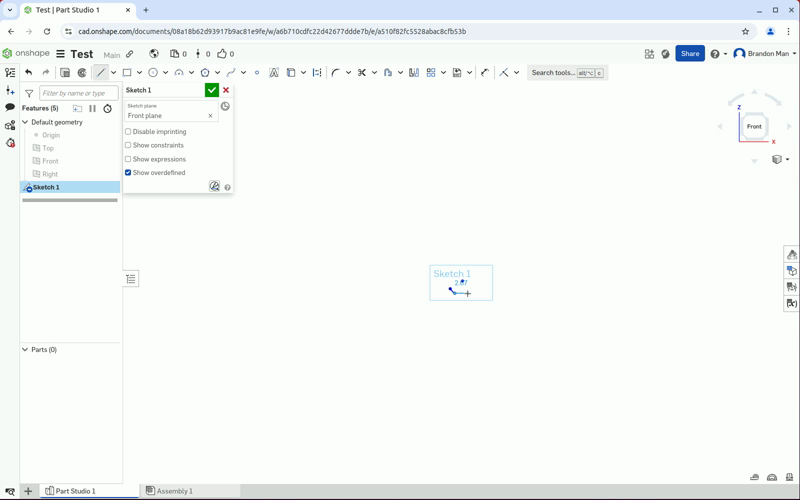
click(467, 293)
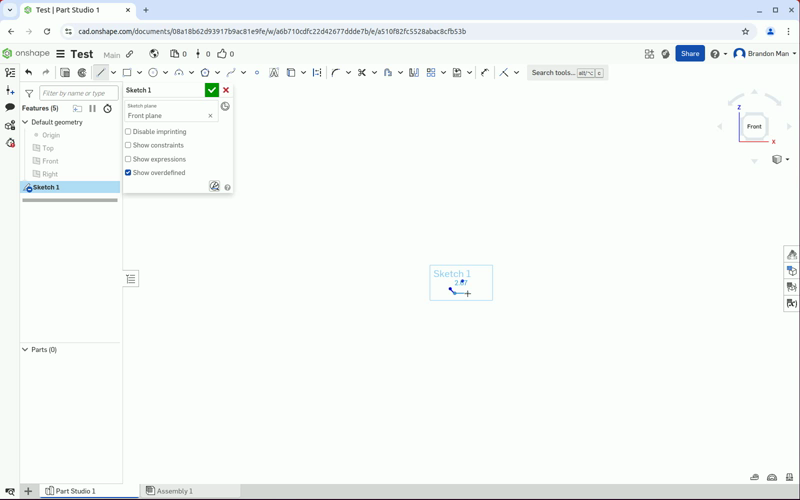
key_up(shift)
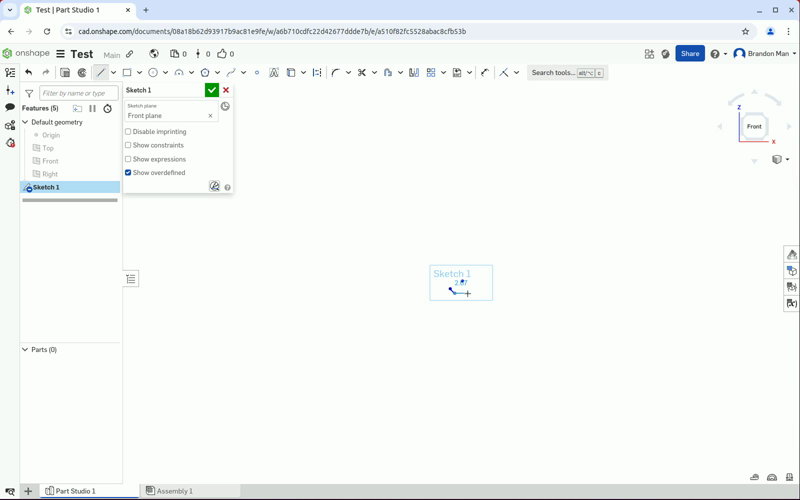
key(esc)
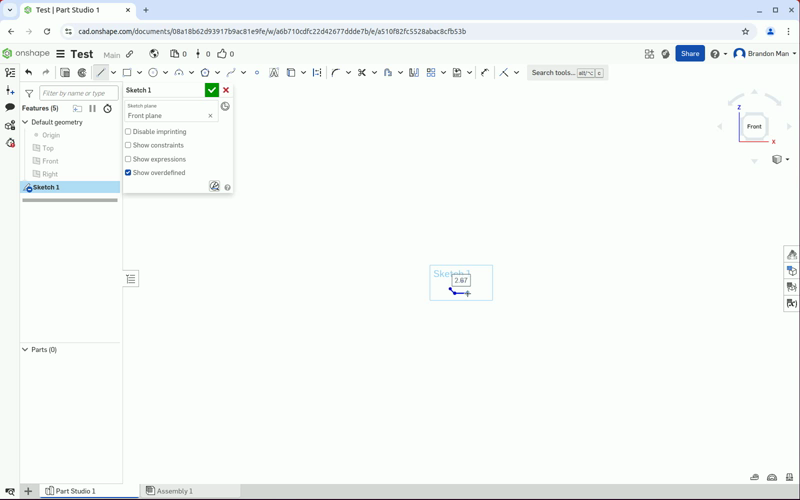
key(a)
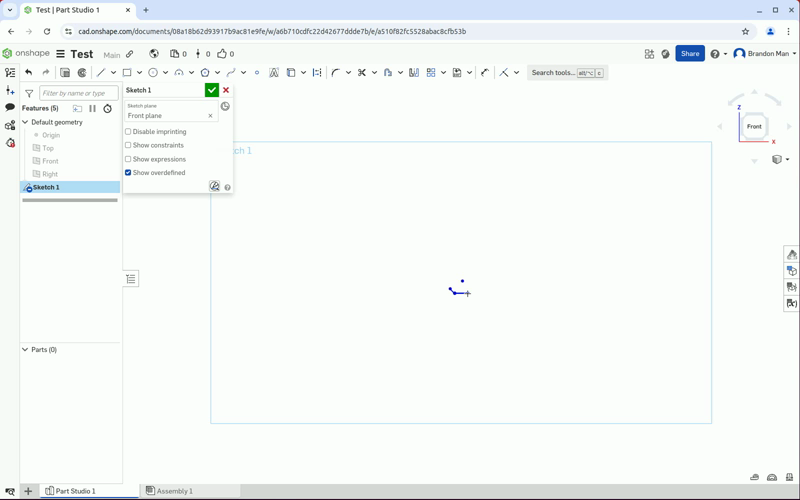
mouse_move(467, 293)
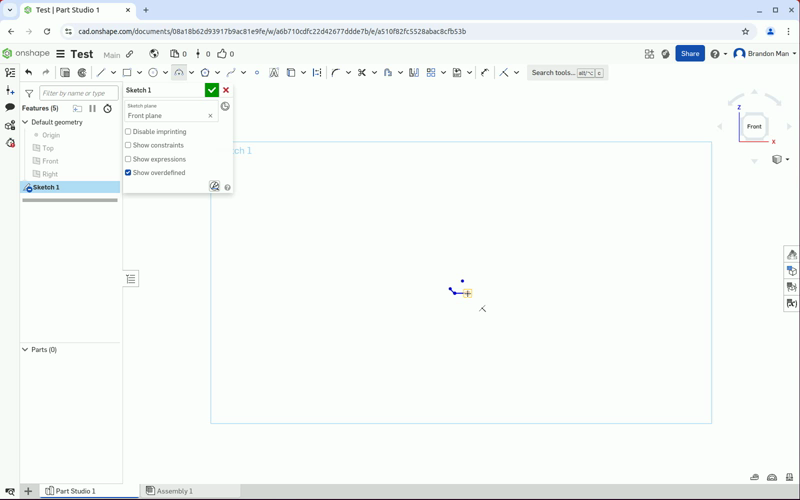
click(467, 293)
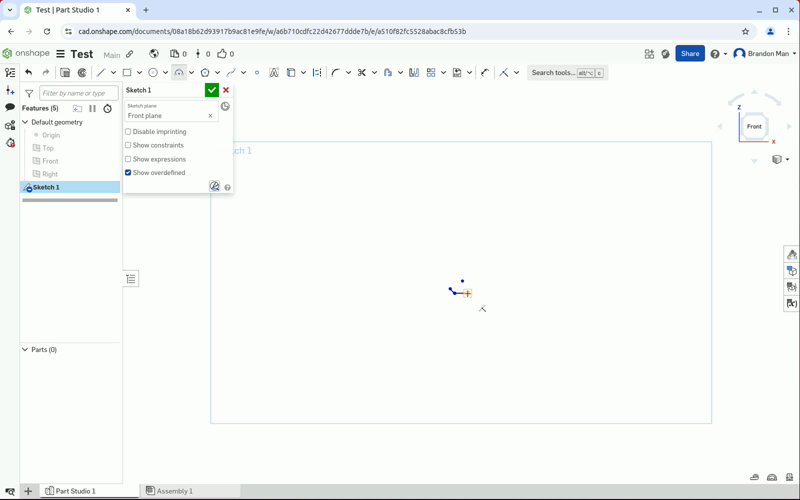
key_down(shift)
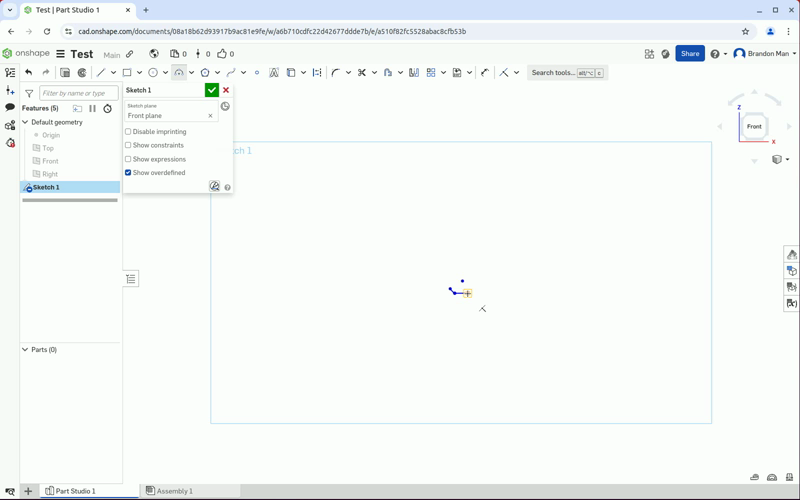
mouse_move(472, 288)
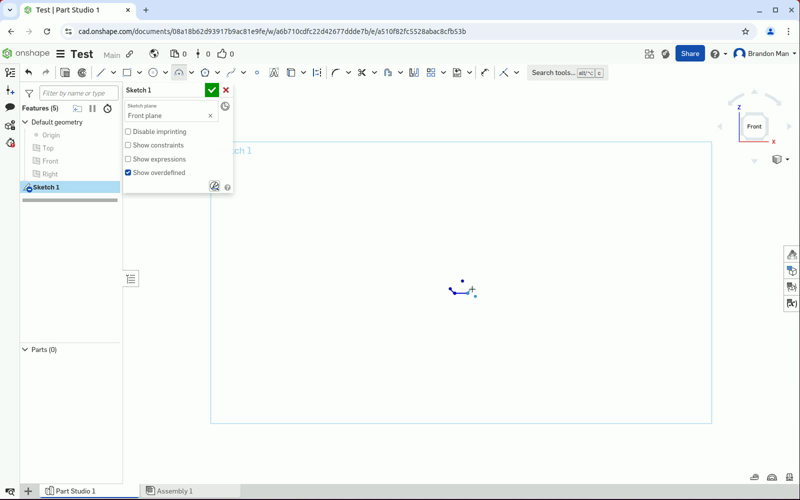
scroll(6)
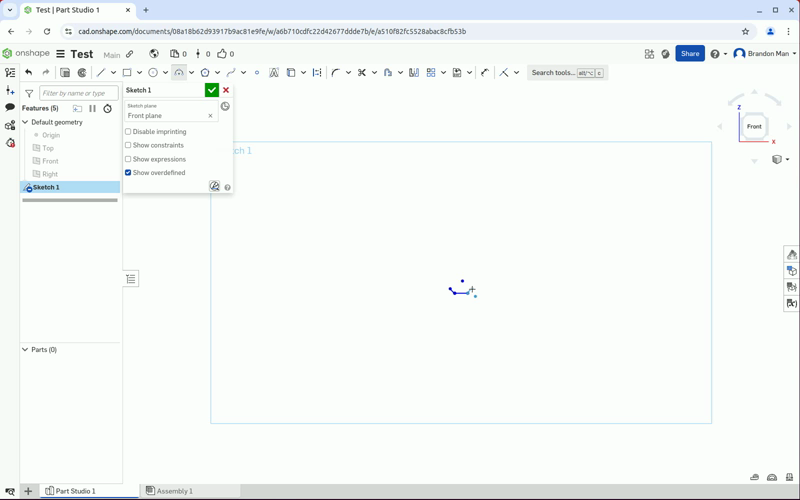
scroll(6)
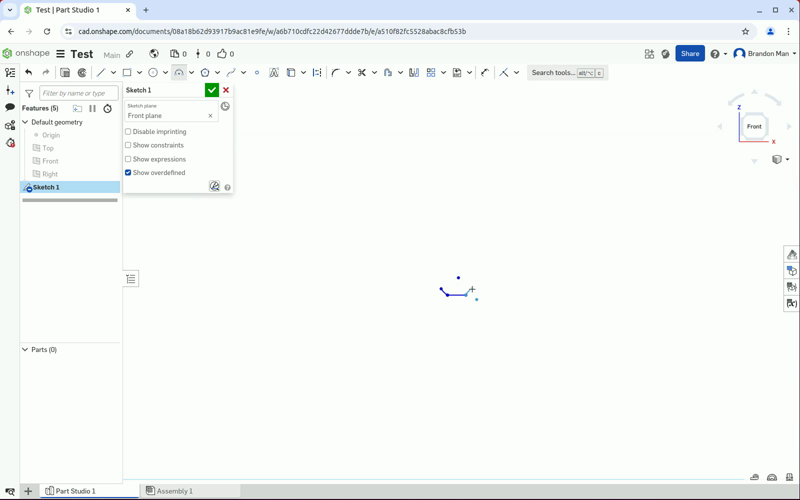
scroll(6)
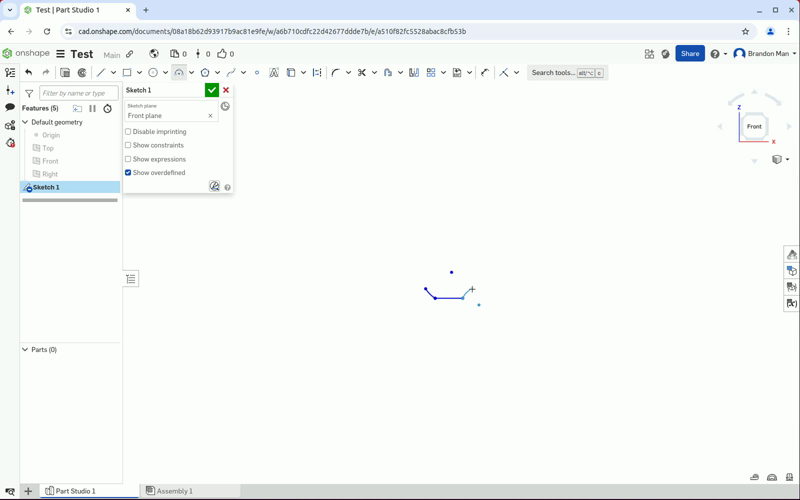
scroll(6)
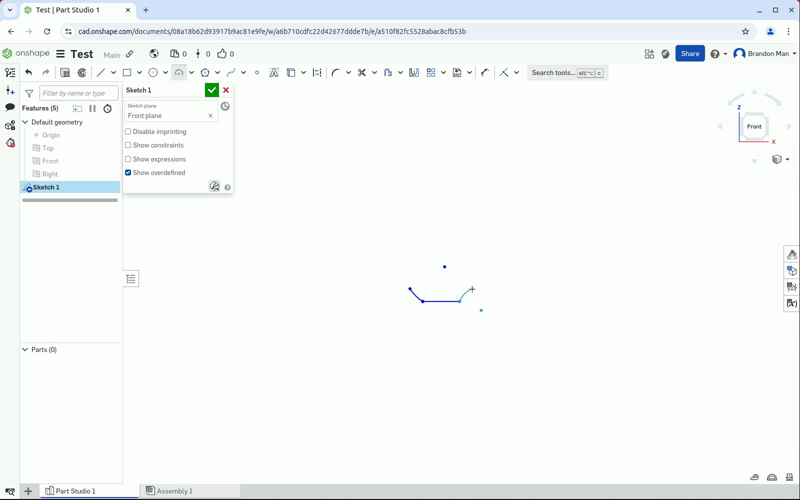
scroll(6)
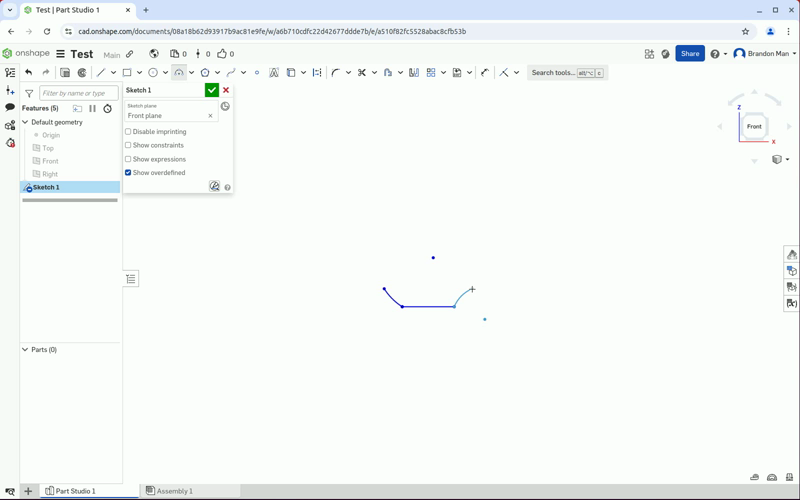
scroll(6)
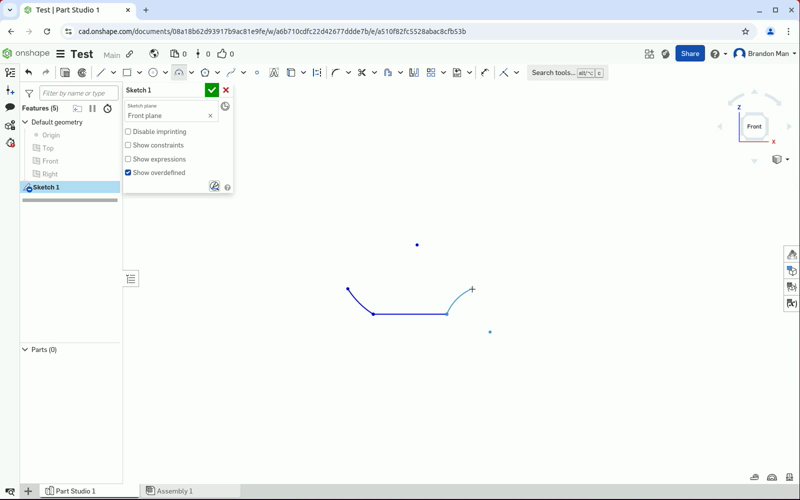
scroll(6)
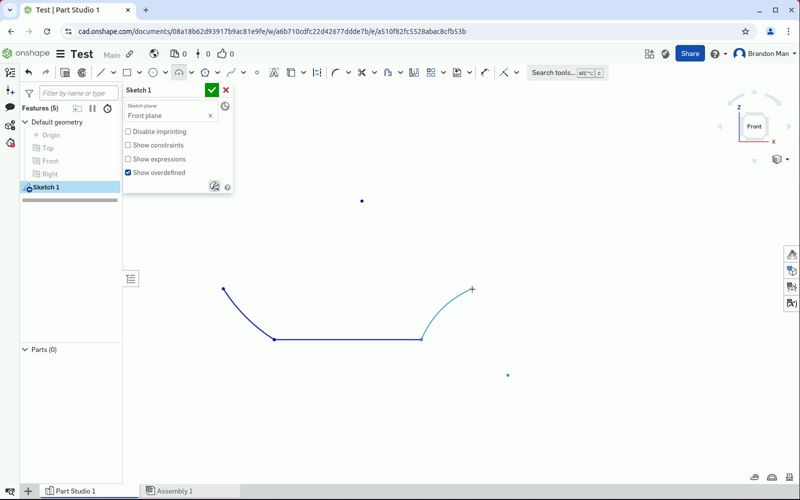
click(472, 288)
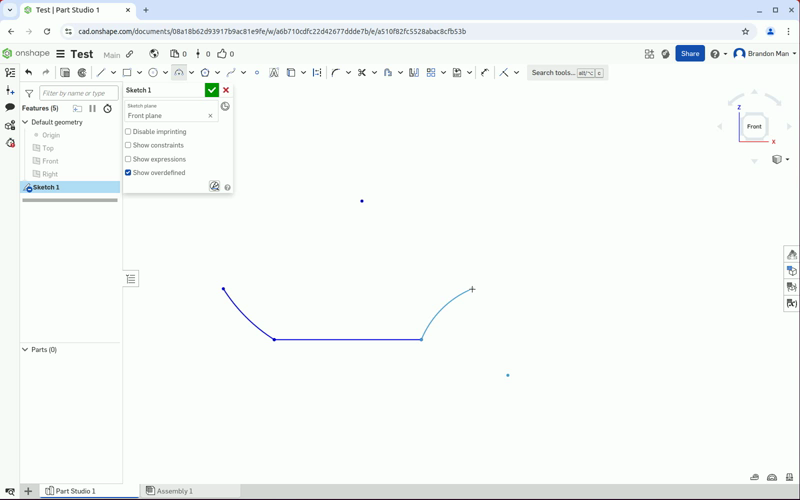
scroll(-6)
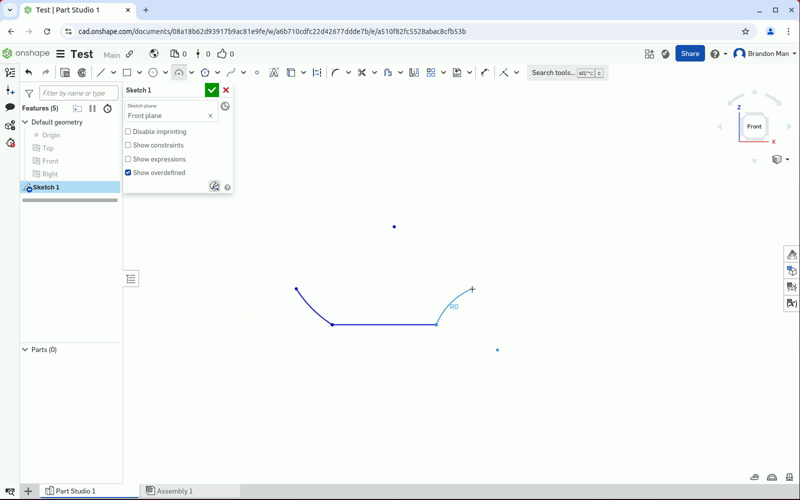
scroll(-6)
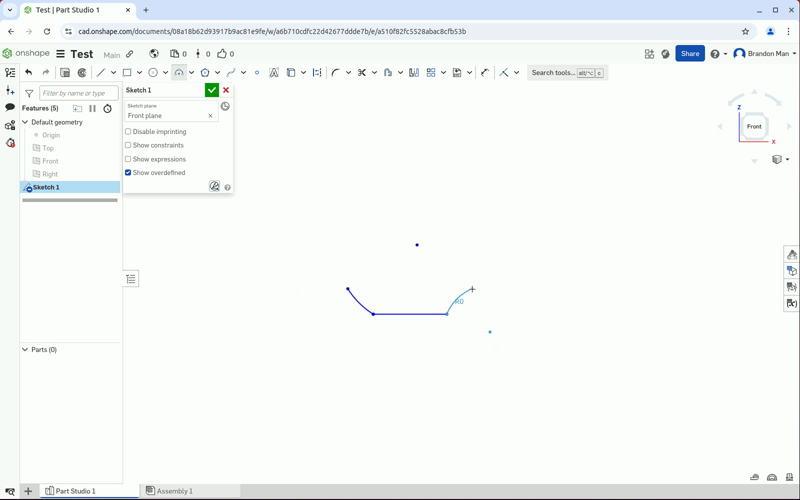
scroll(-6)
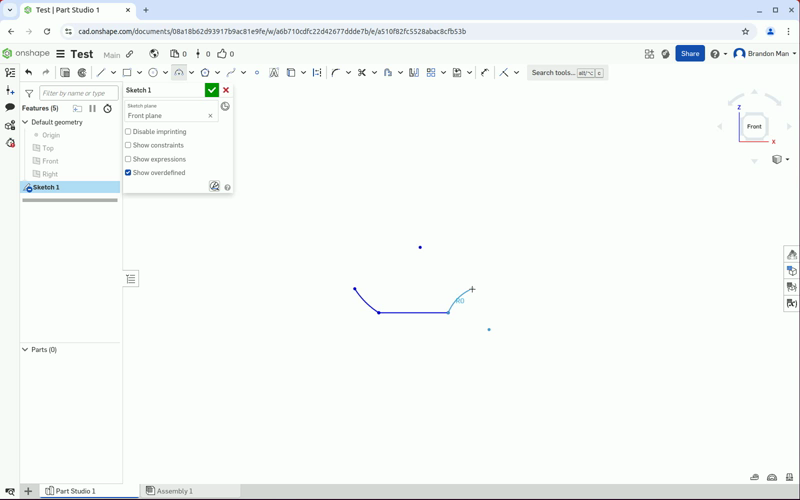
scroll(-6)
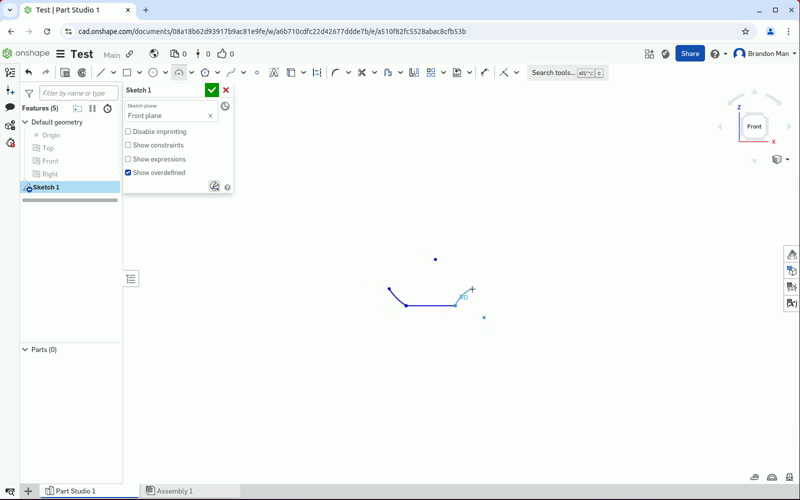
scroll(-6)
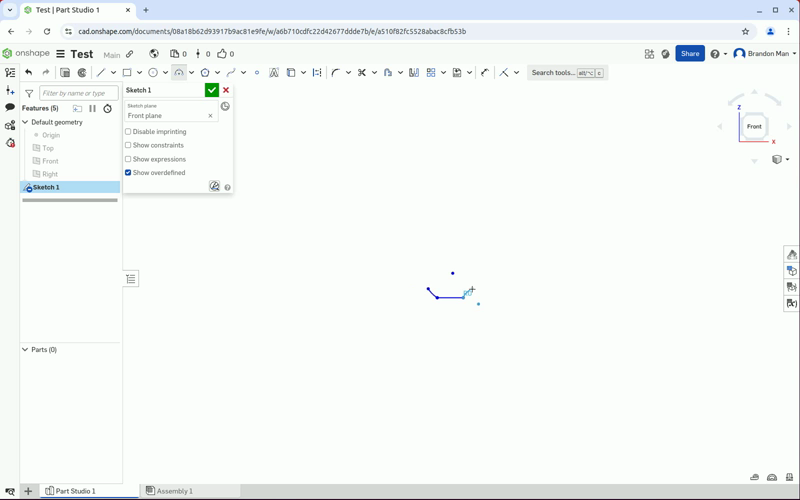
scroll(-6)
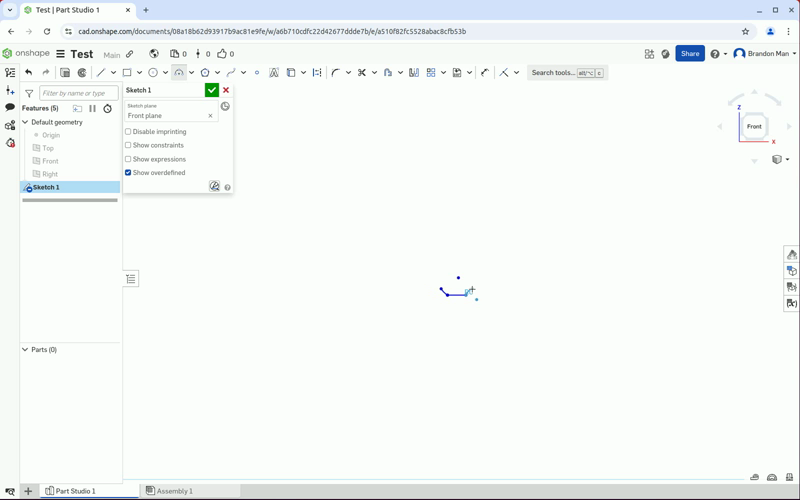
scroll(-6)
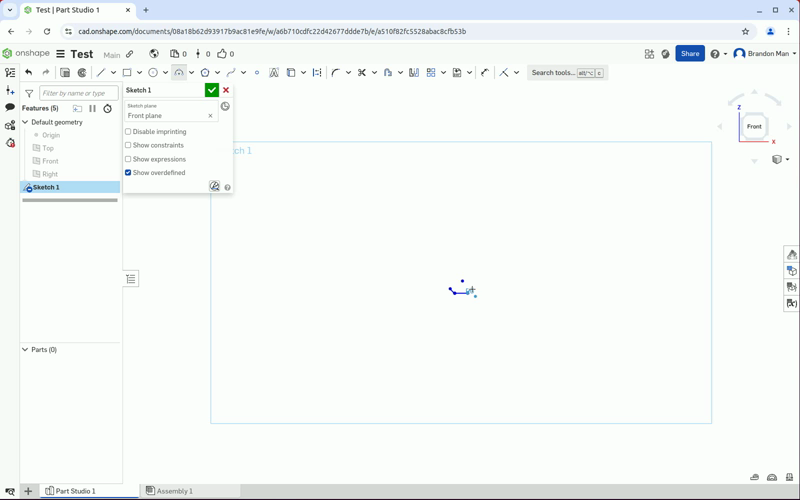
mouse_move(470, 291)
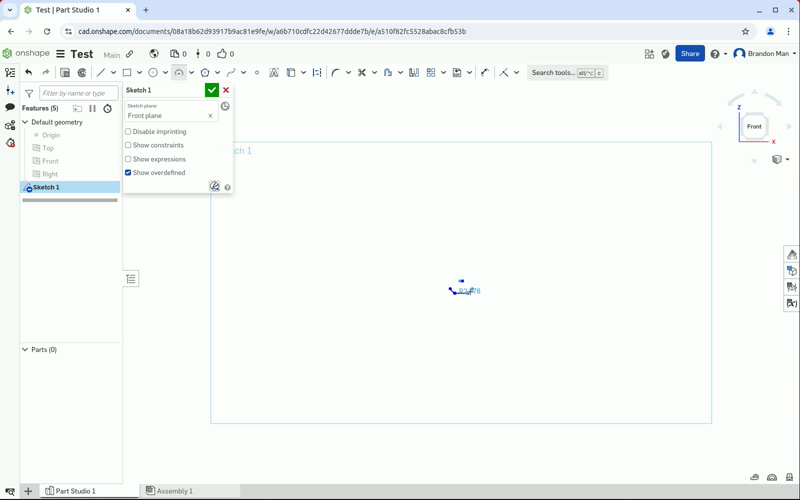
scroll(6)
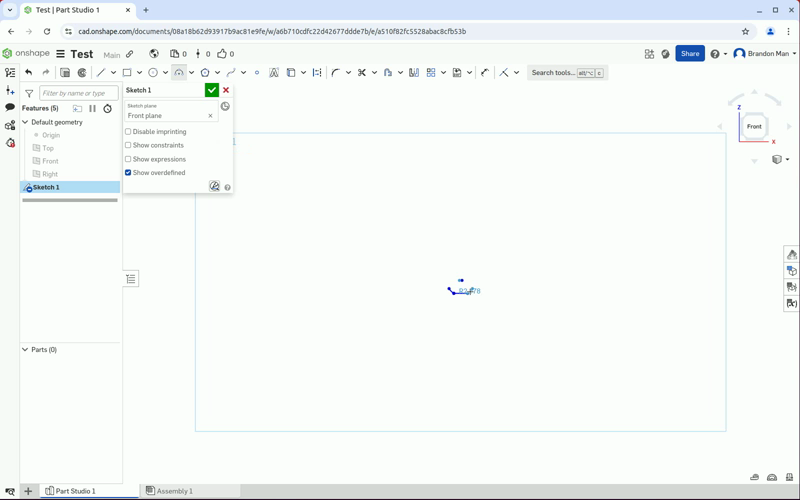
scroll(6)
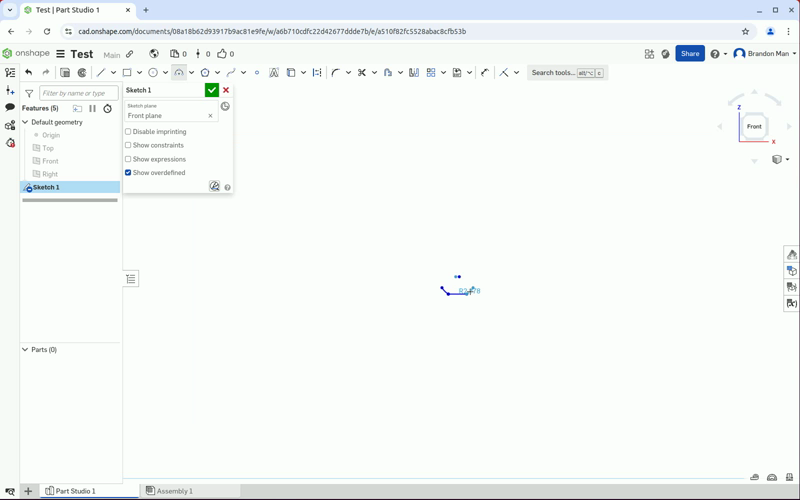
scroll(6)
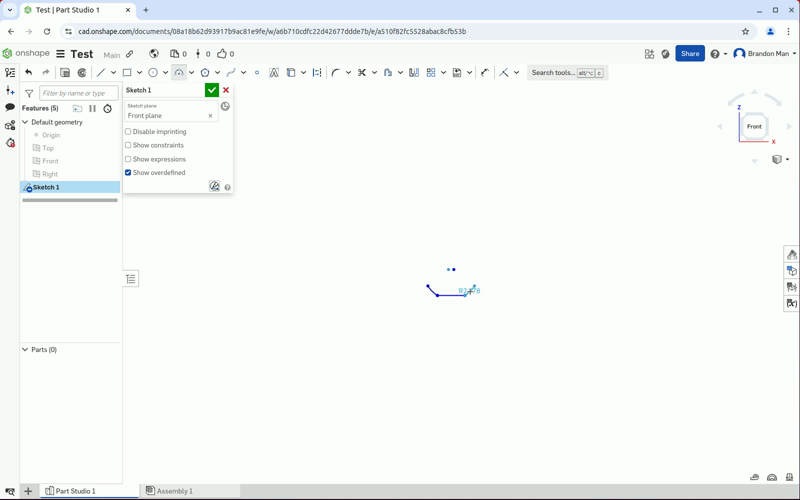
scroll(6)
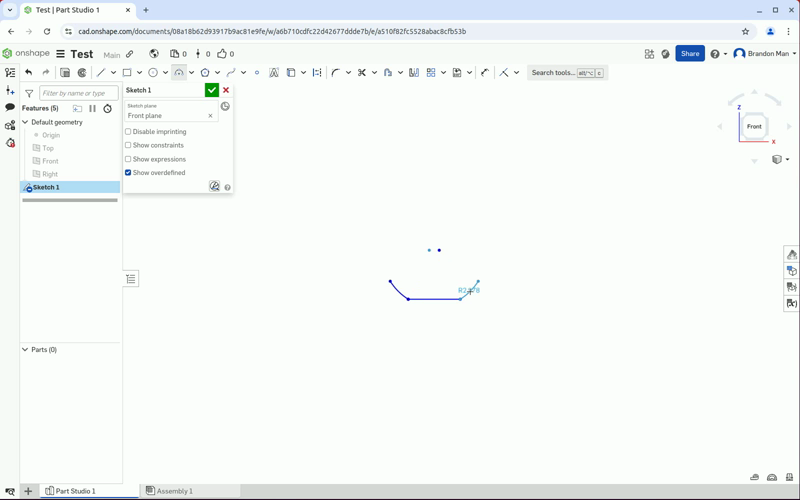
scroll(6)
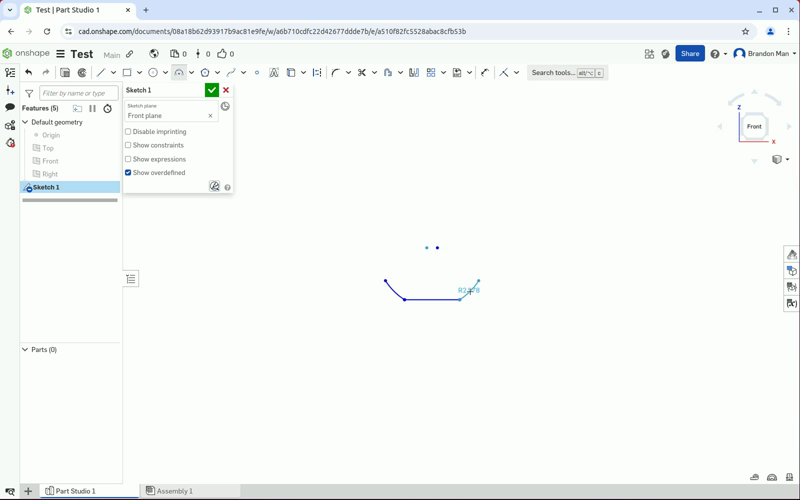
scroll(6)
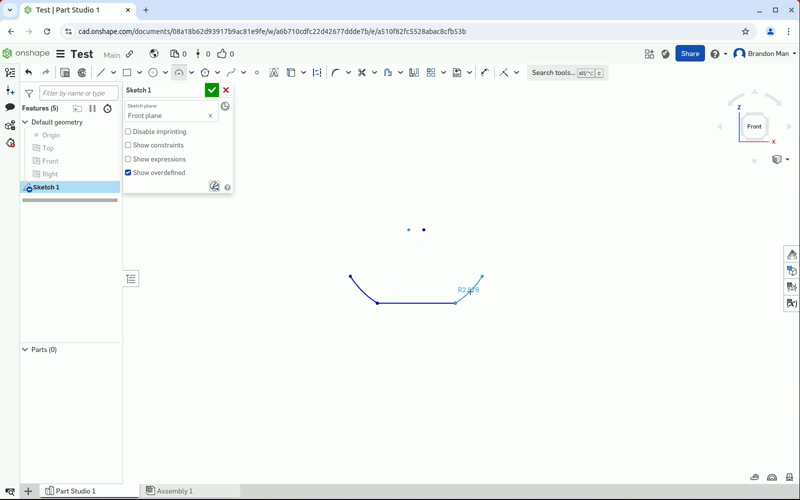
scroll(6)
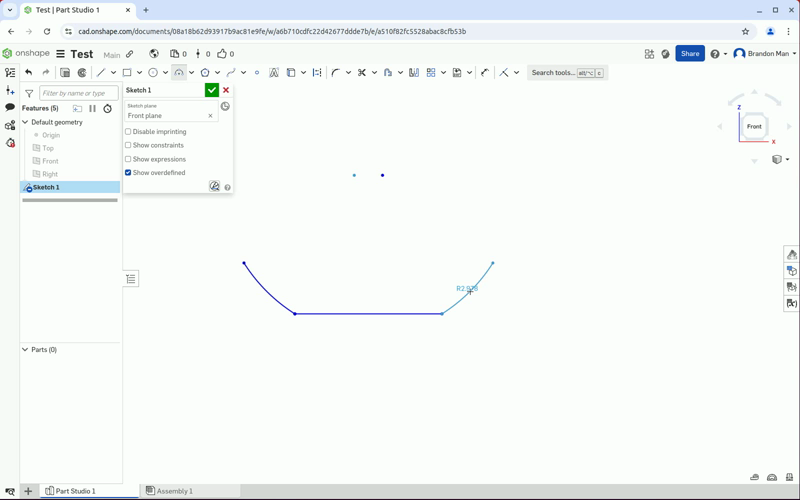
click(470, 291)
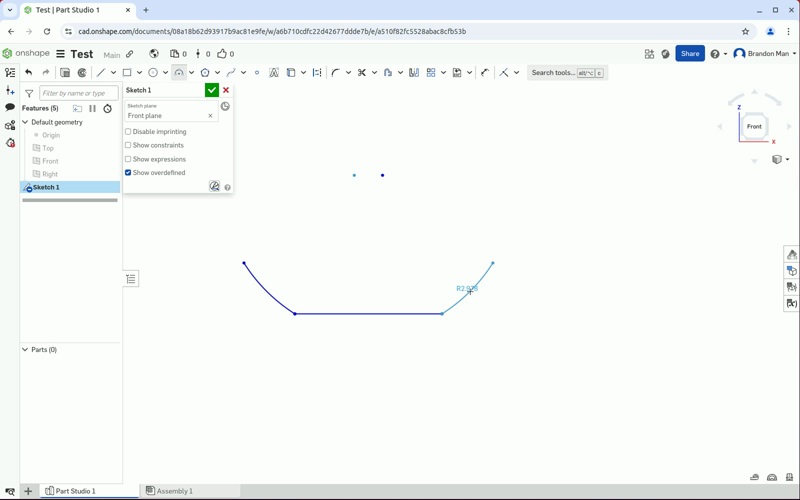
scroll(-6)
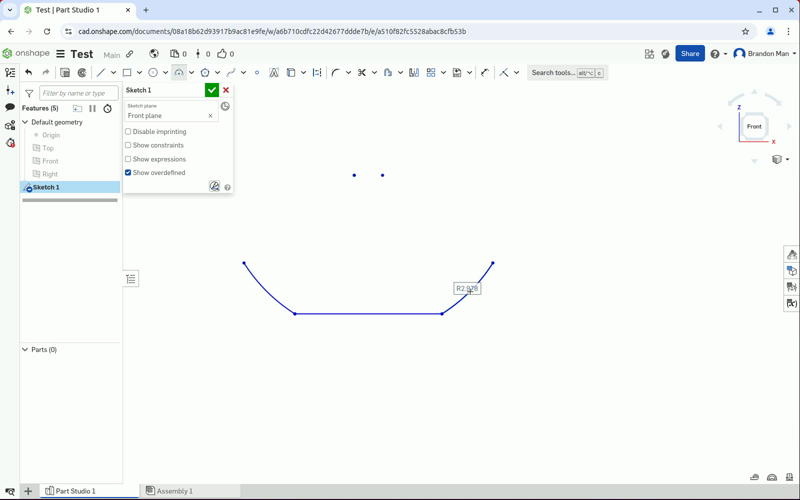
scroll(-6)
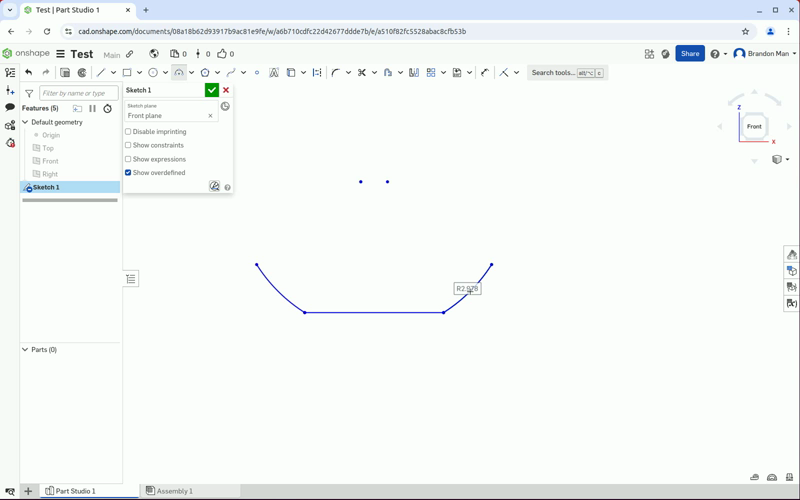
scroll(-6)
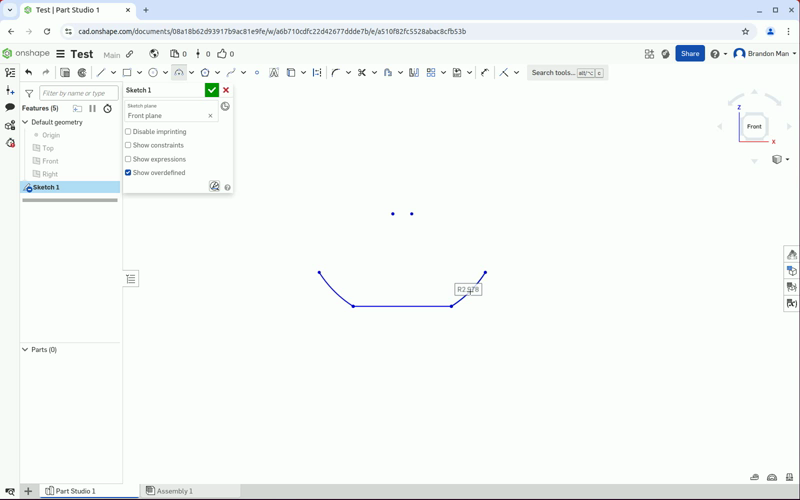
scroll(-6)
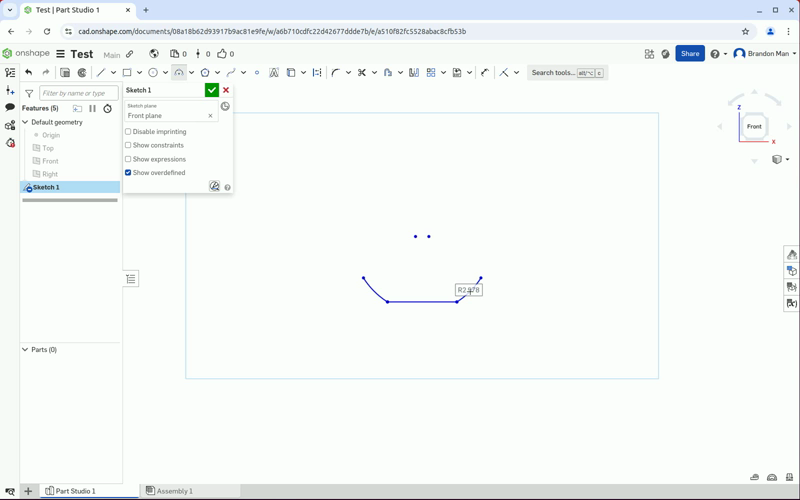
scroll(-6)
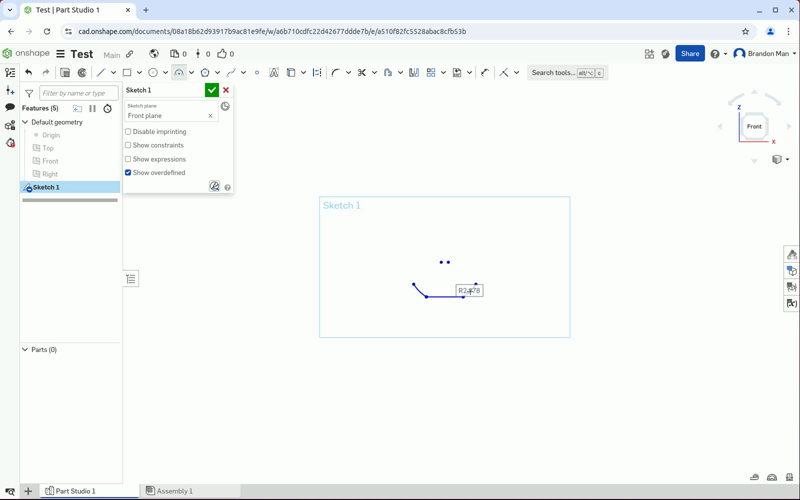
scroll(-6)
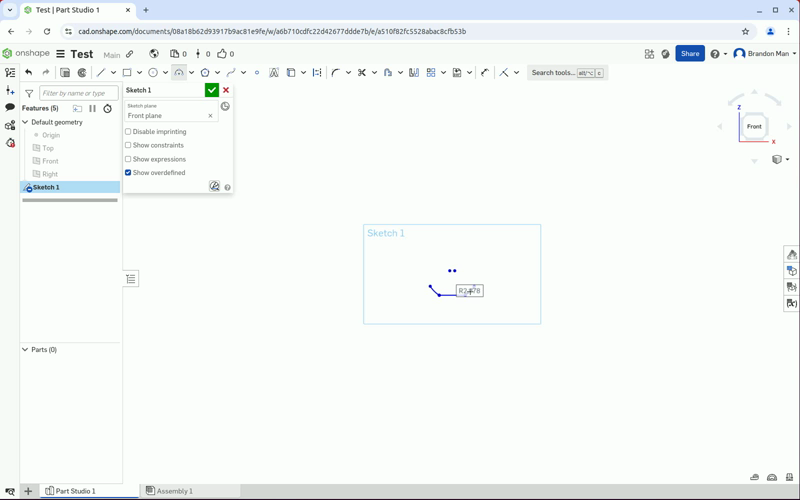
scroll(-6)
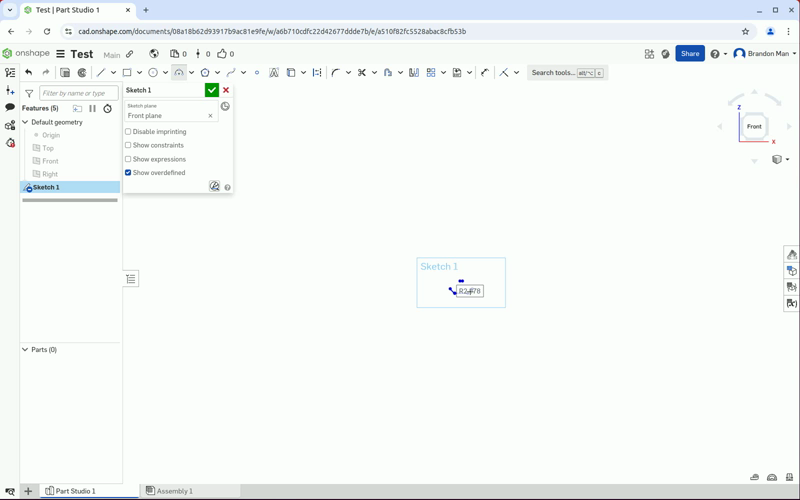
key_up(shift)
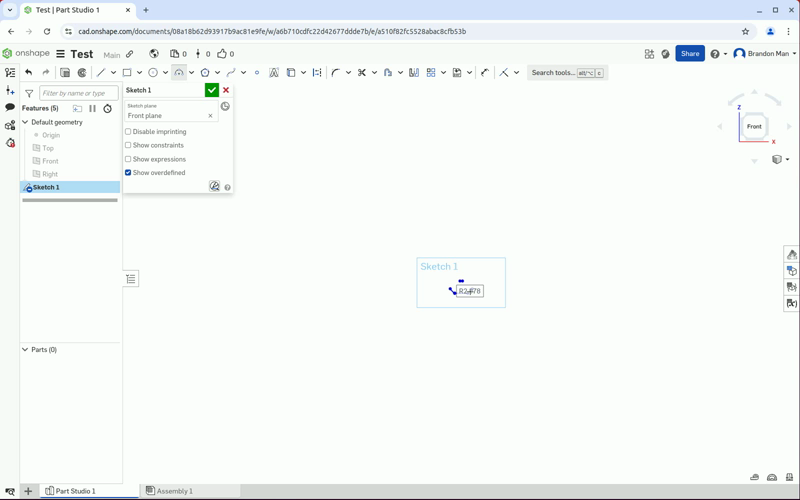
key(esc)
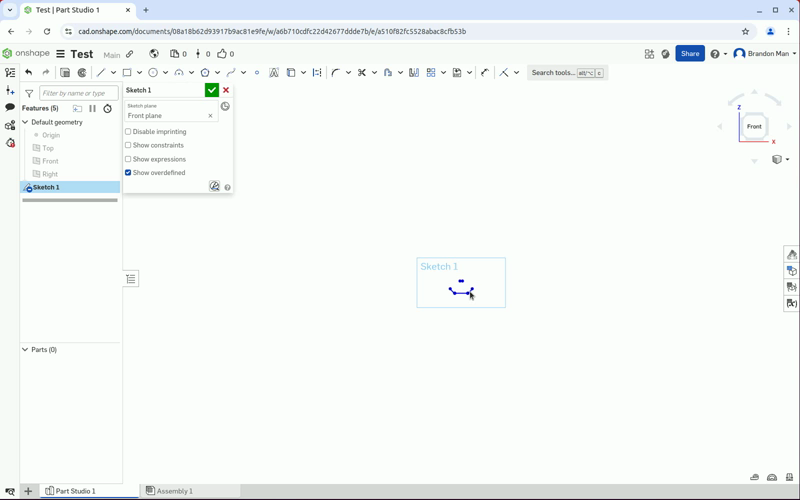
key(l)
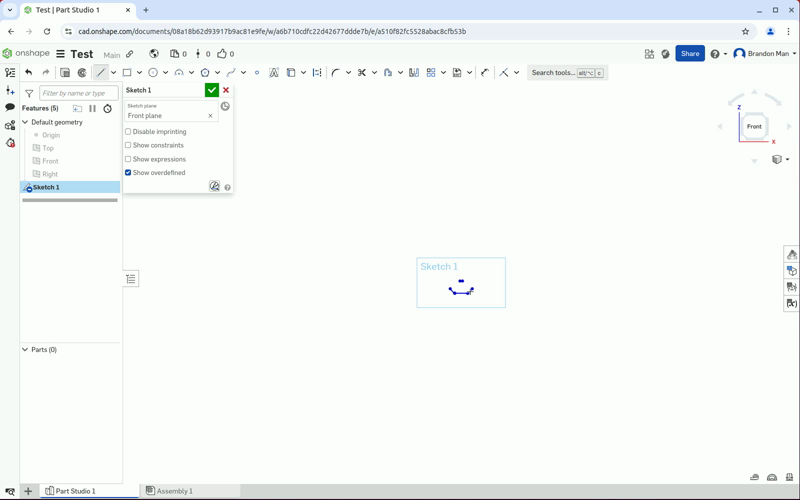
mouse_move(472, 288)
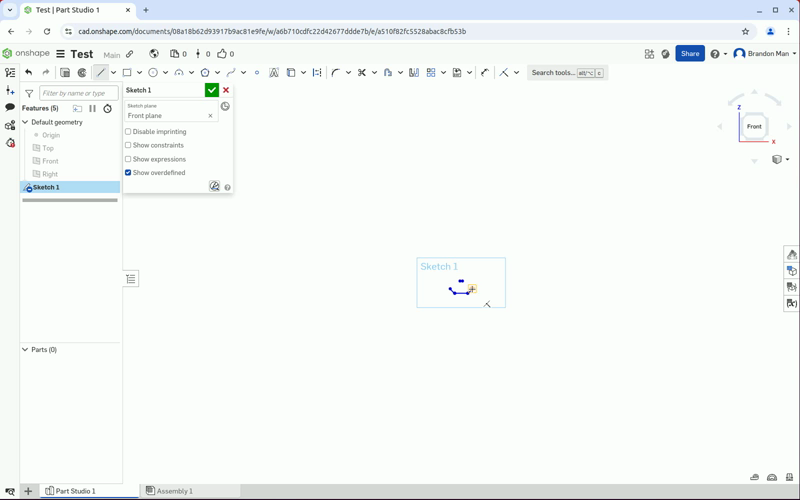
scroll(6)
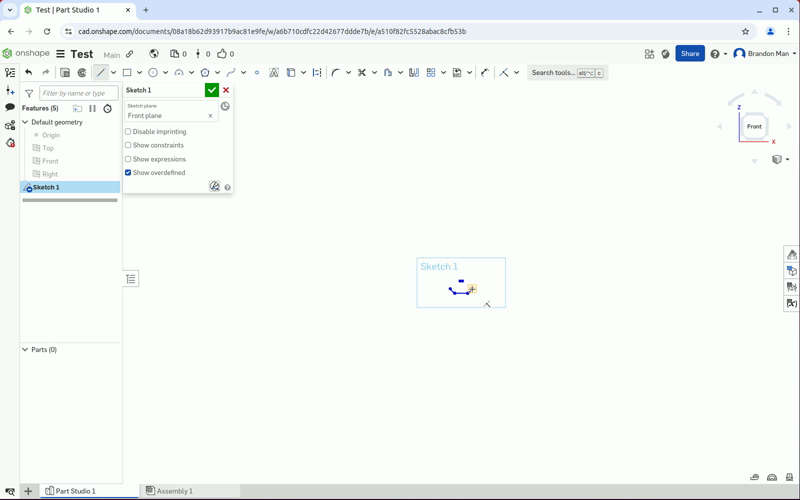
scroll(6)
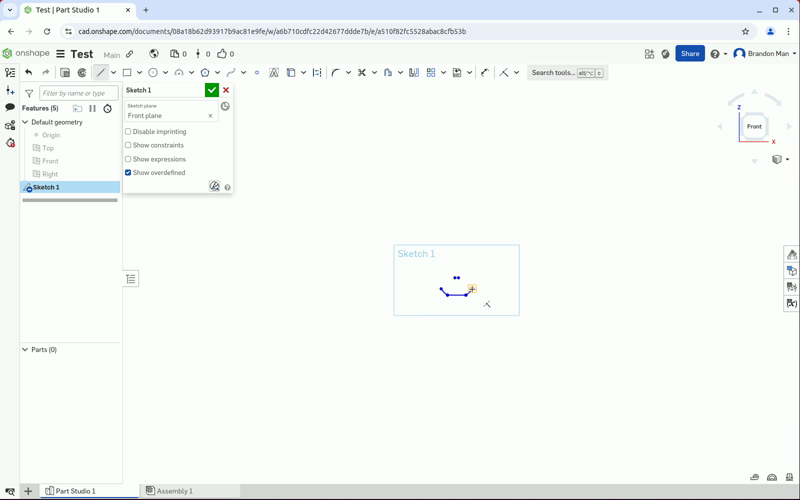
scroll(6)
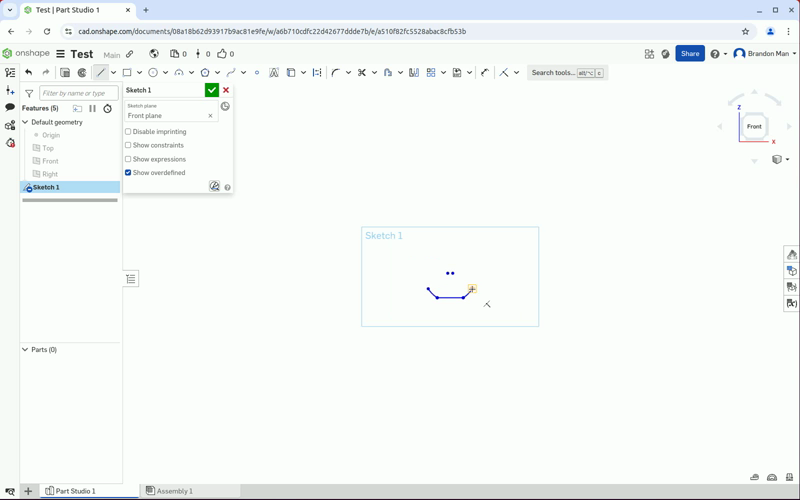
scroll(6)
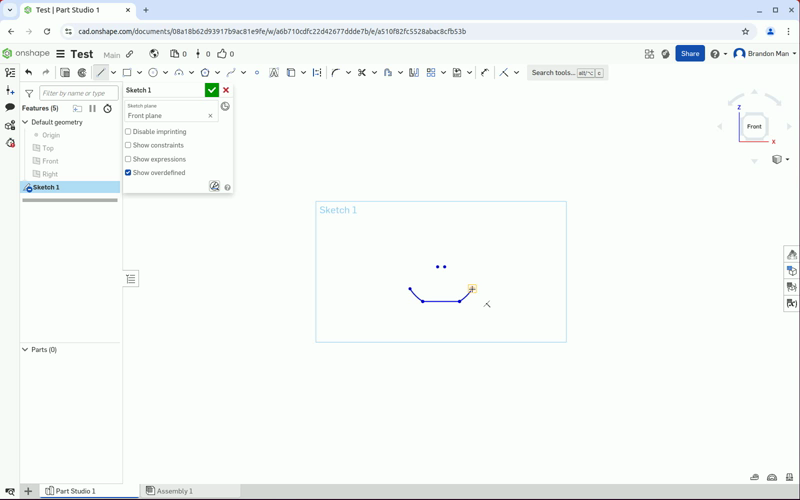
scroll(6)
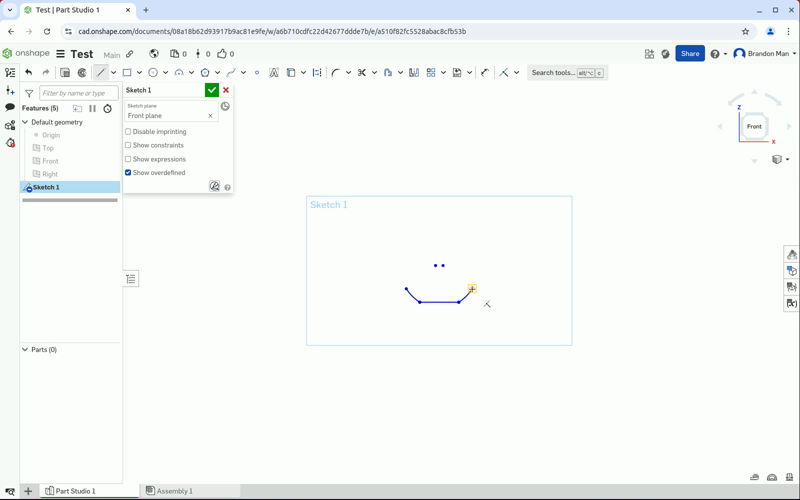
scroll(6)
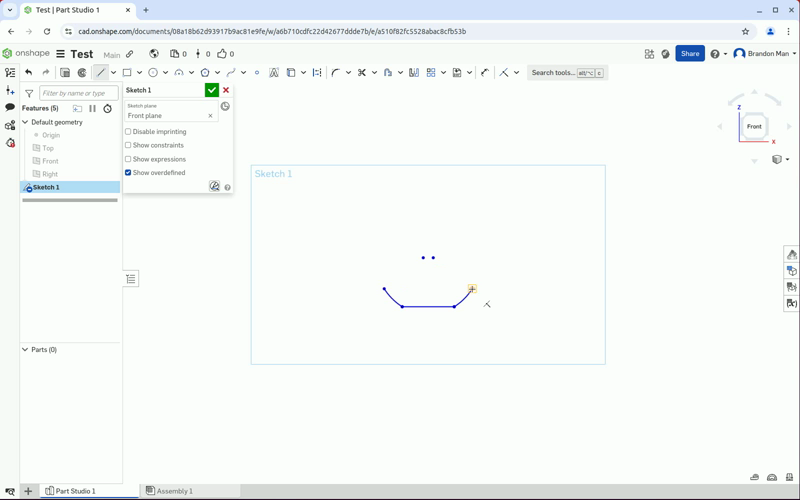
scroll(6)
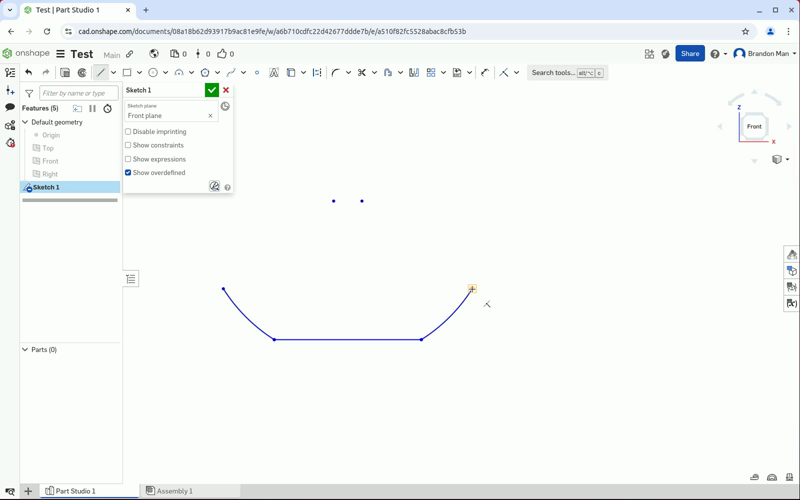
click(472, 288)
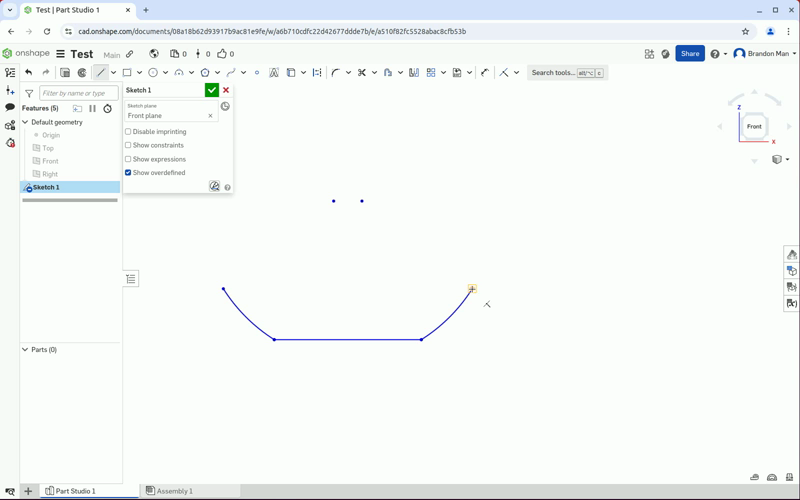
scroll(-6)
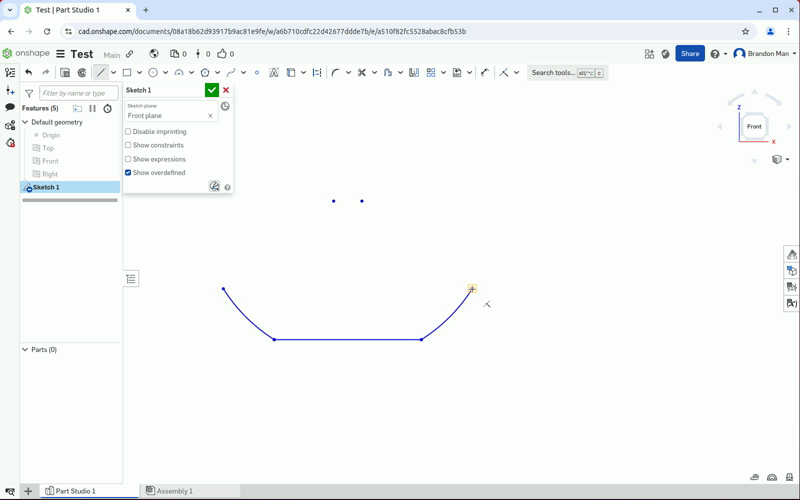
scroll(-6)
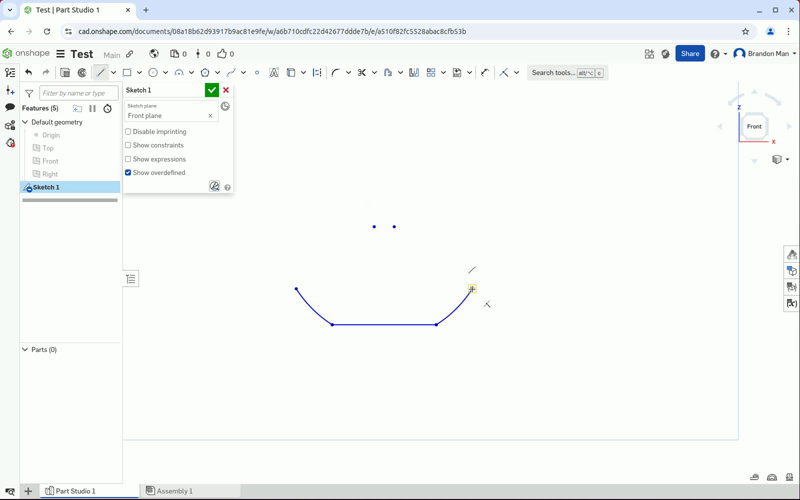
scroll(-6)
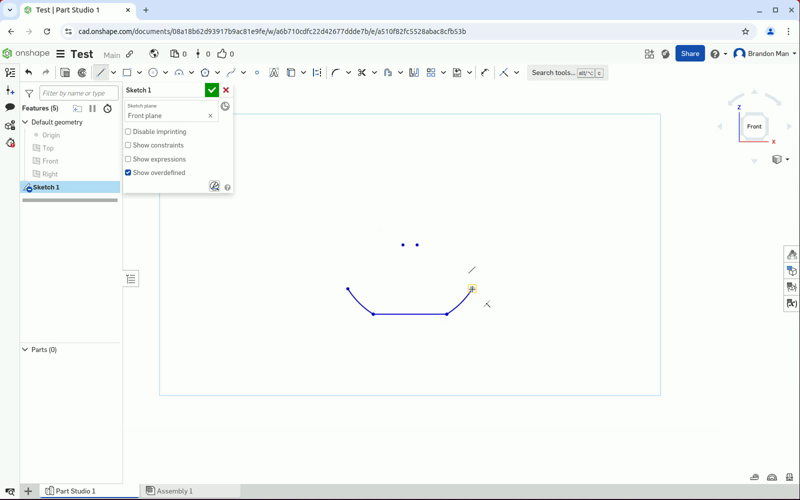
scroll(-6)
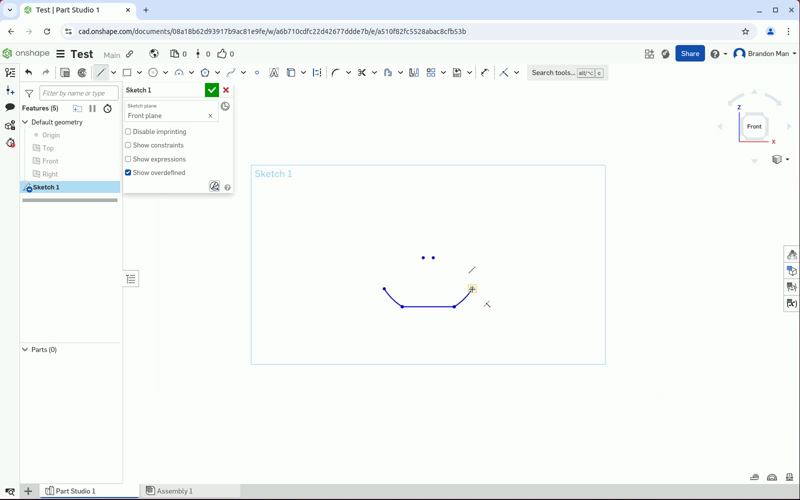
scroll(-6)
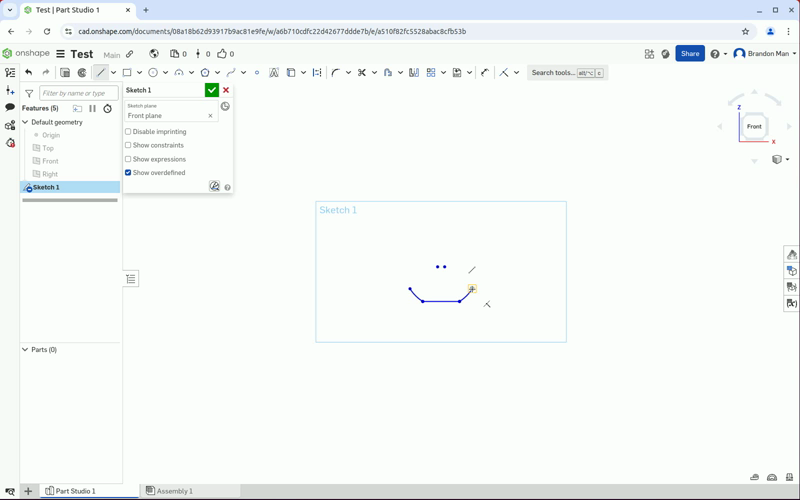
scroll(-6)
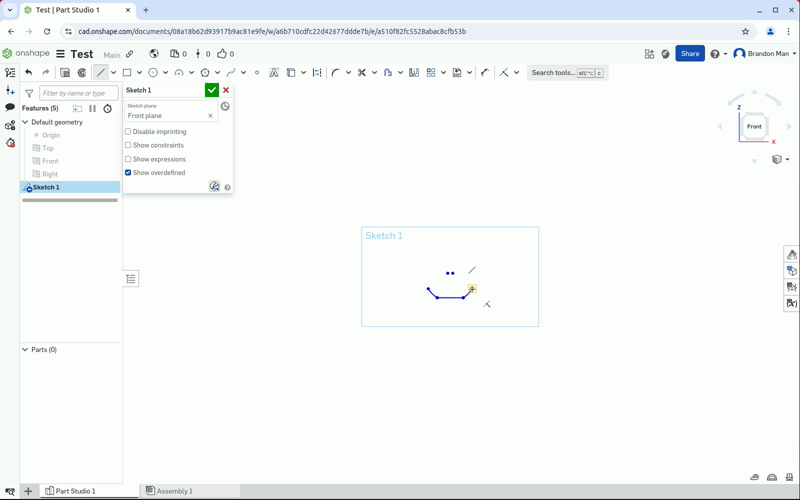
scroll(-6)
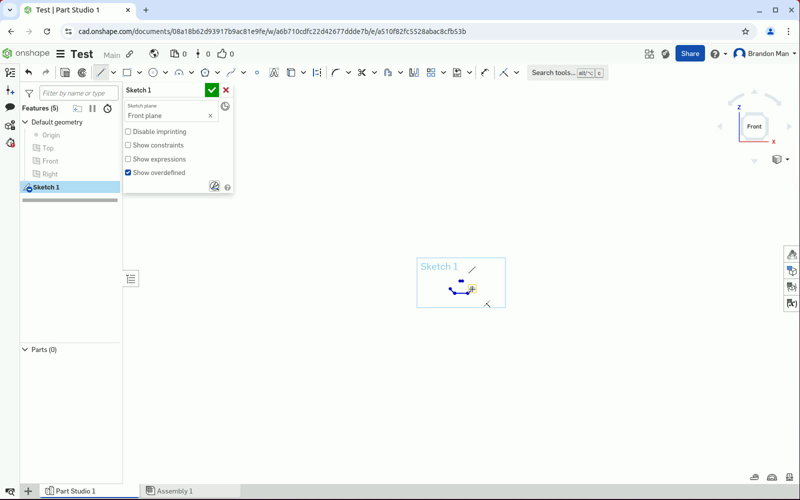
key_down(shift)
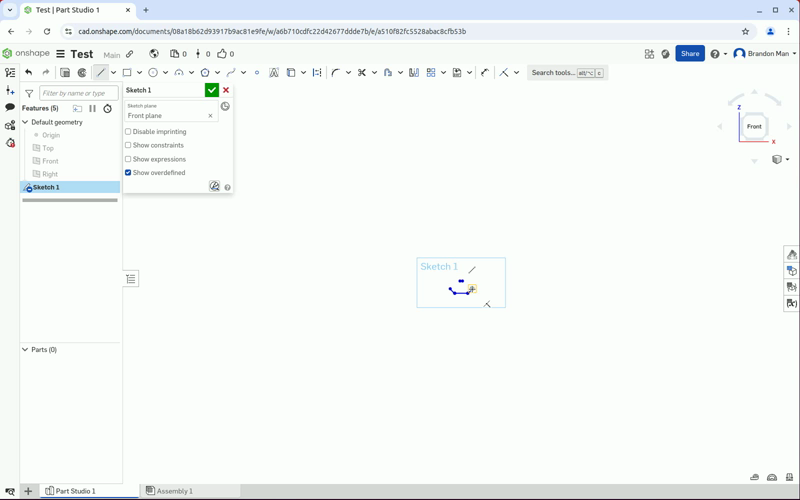
mouse_move(502, 288)
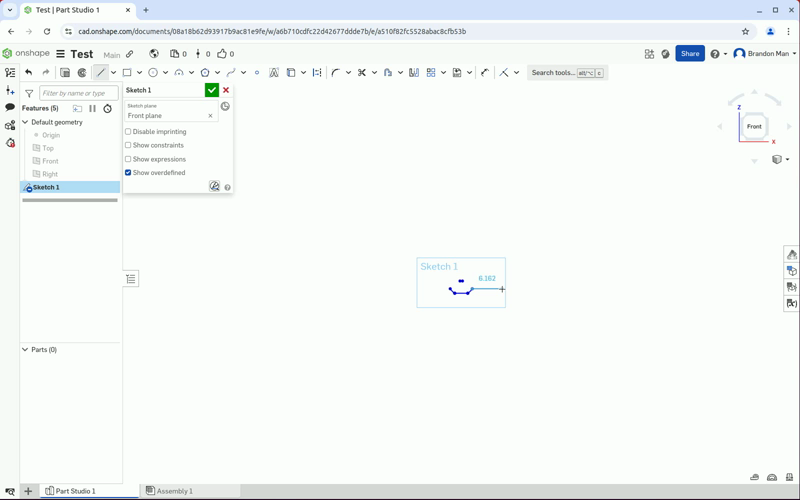
mouse_move(472, 276)
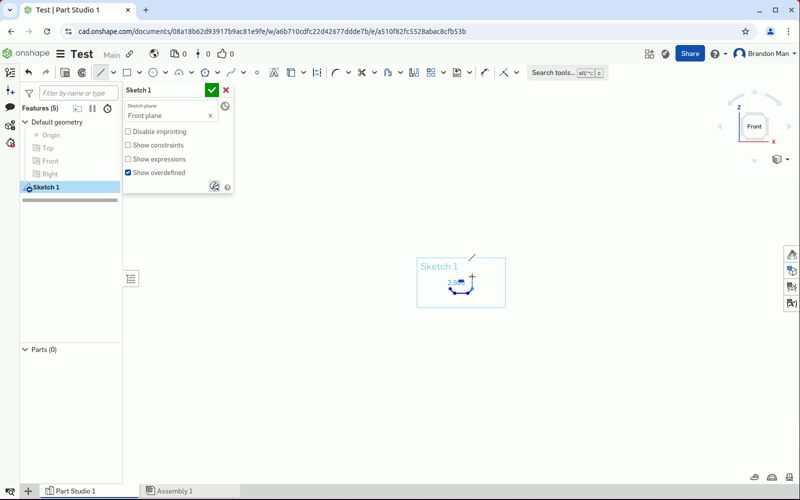
click(472, 276)
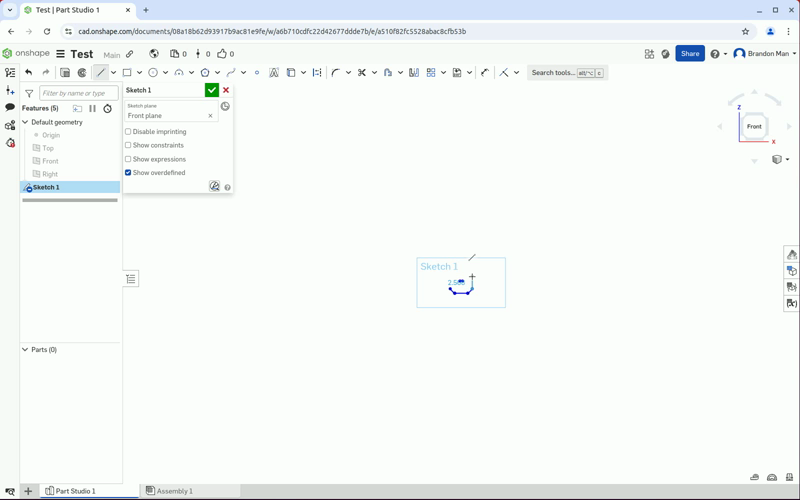
key_up(shift)
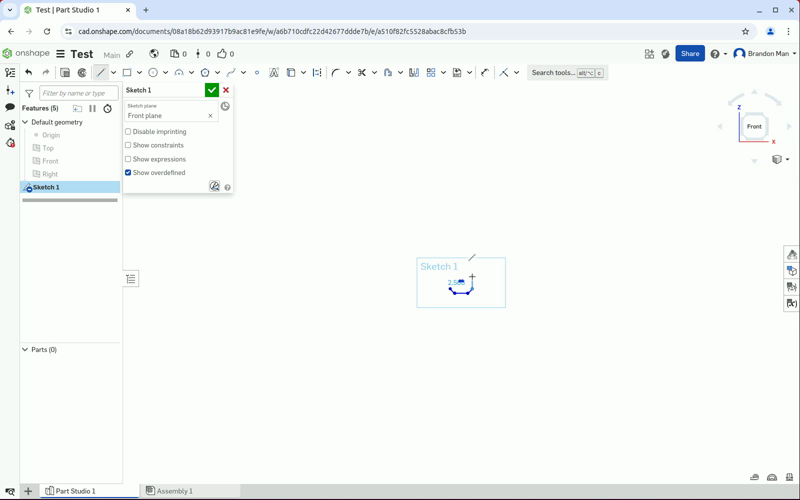
key(esc)
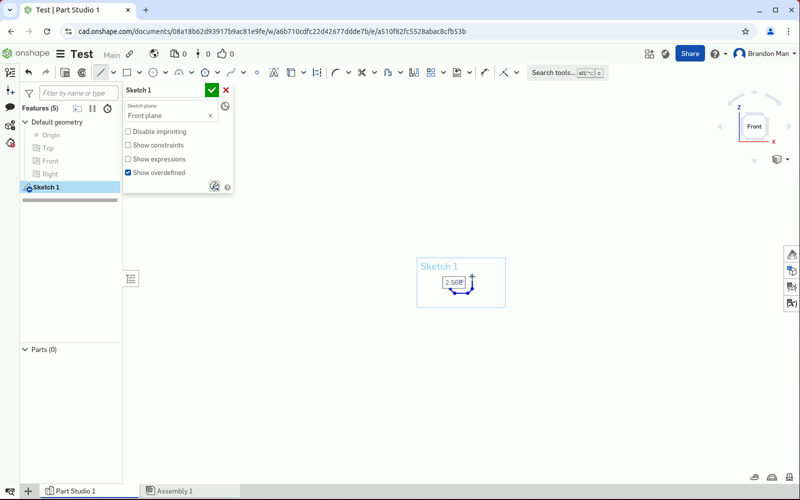
key(a)
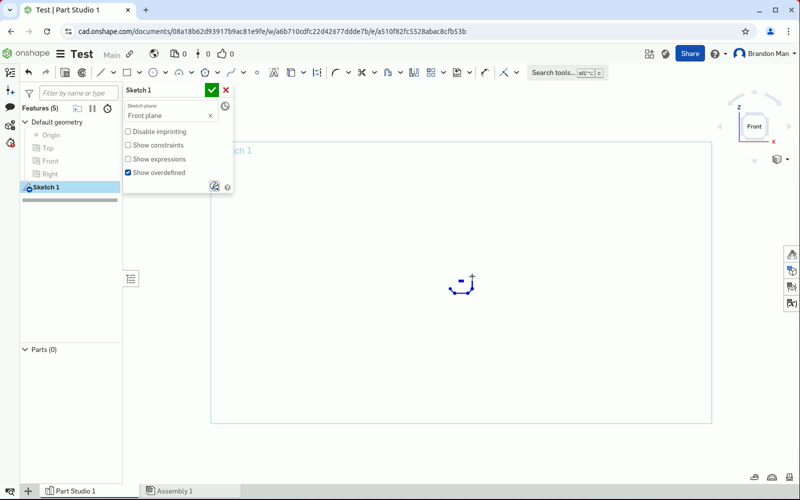
mouse_move(472, 276)
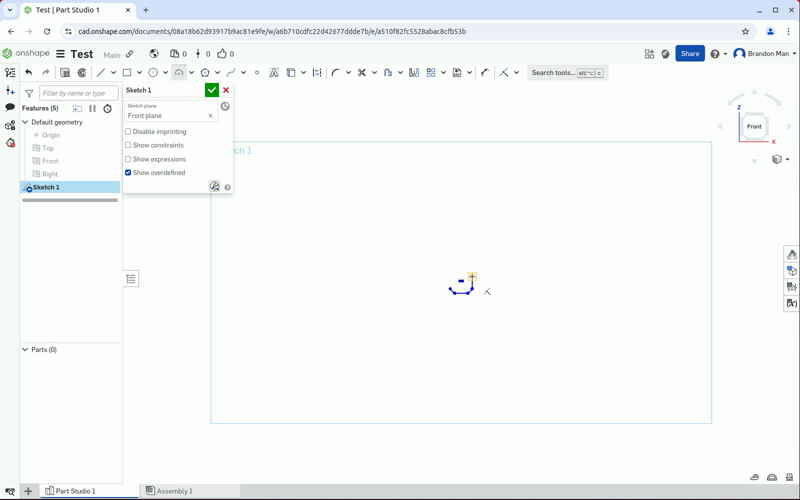
click(472, 276)
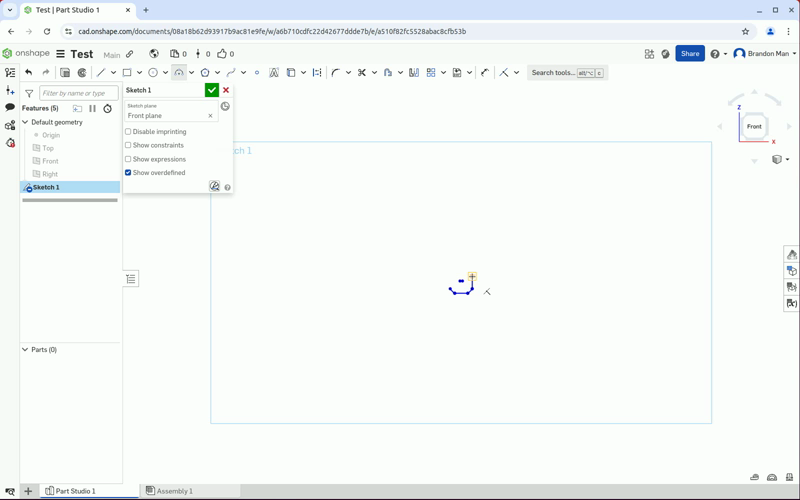
key_down(shift)
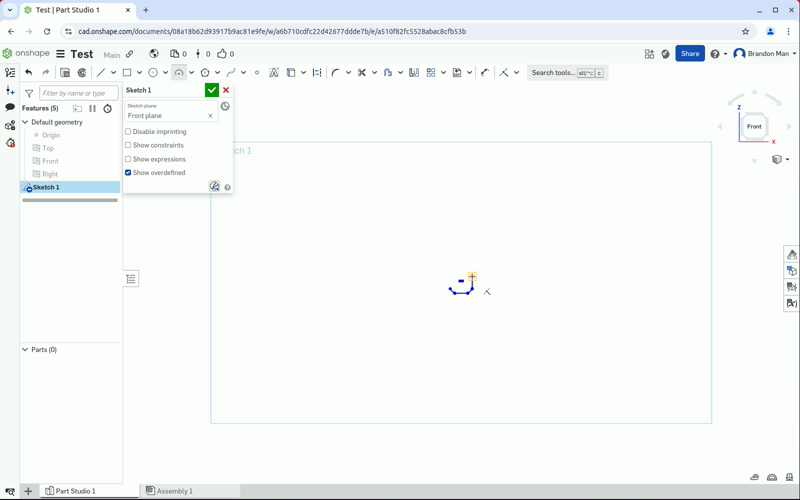
mouse_move(467, 271)
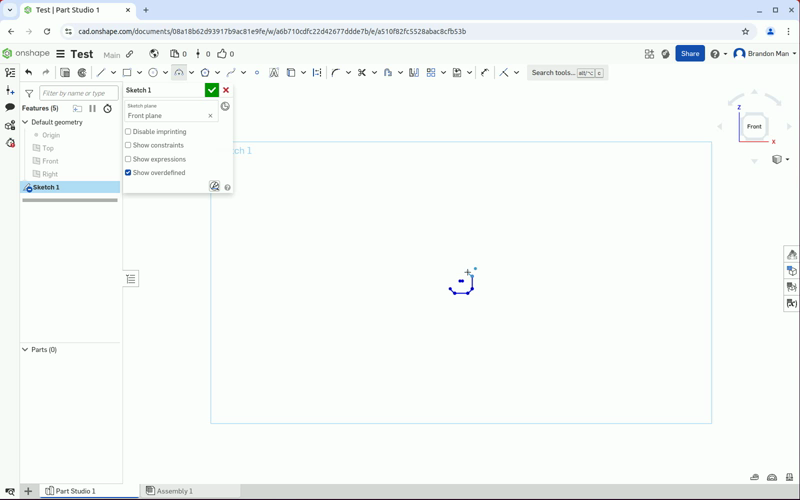
scroll(6)
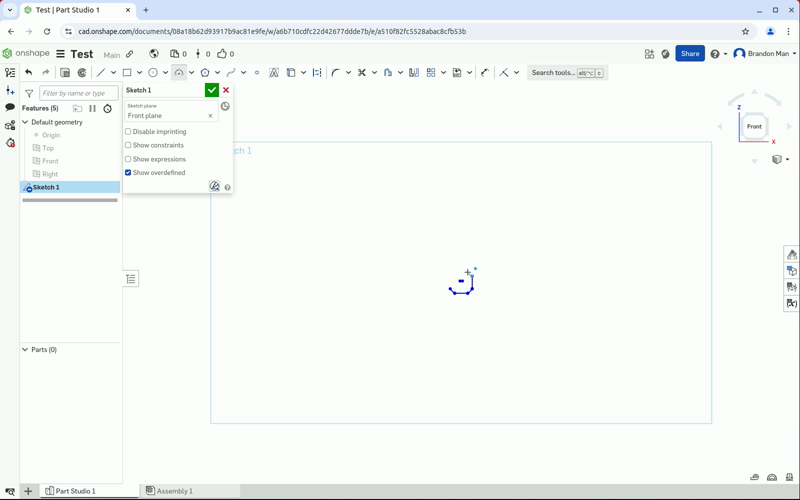
scroll(6)
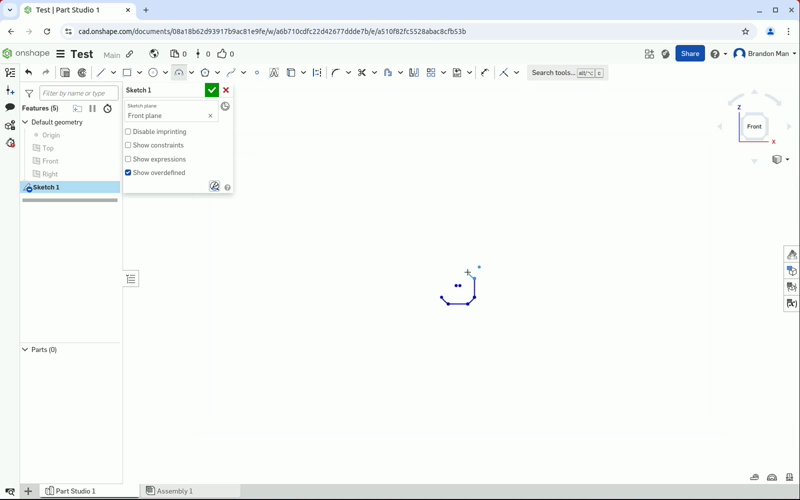
scroll(6)
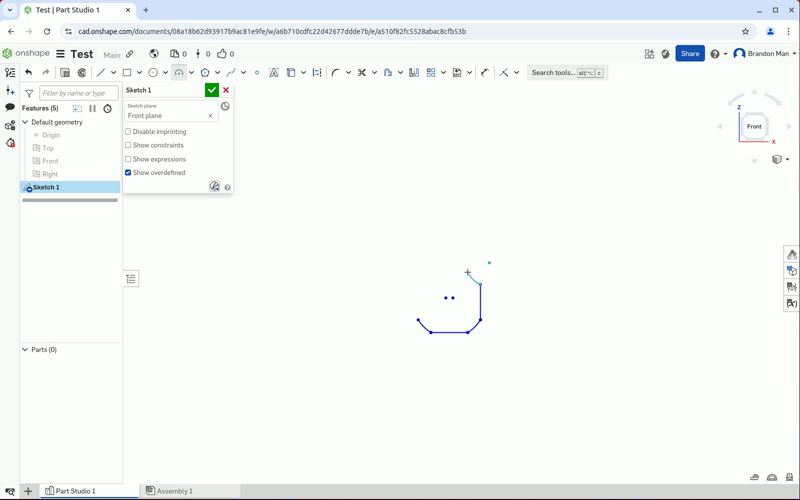
scroll(6)
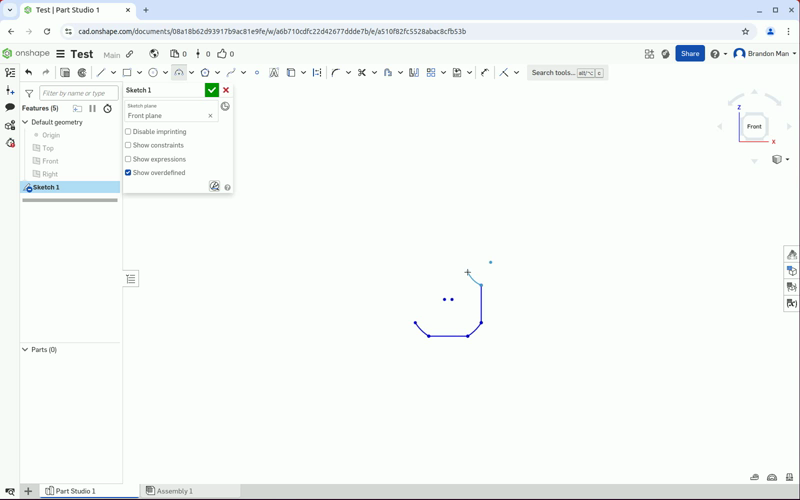
scroll(6)
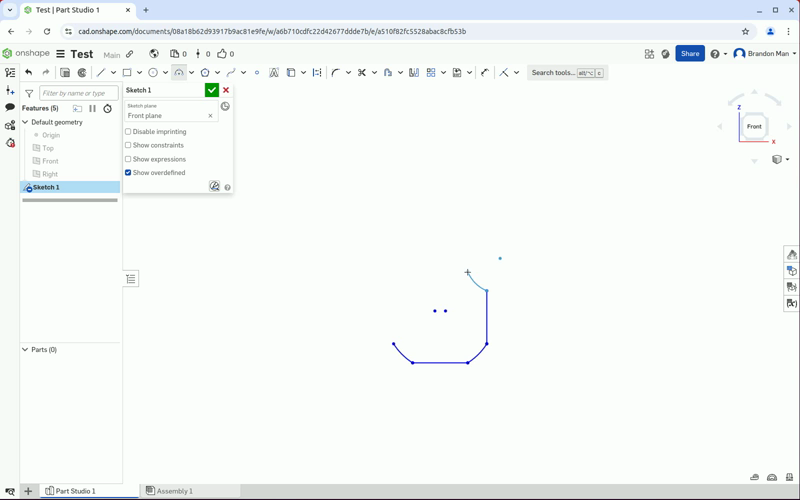
scroll(6)
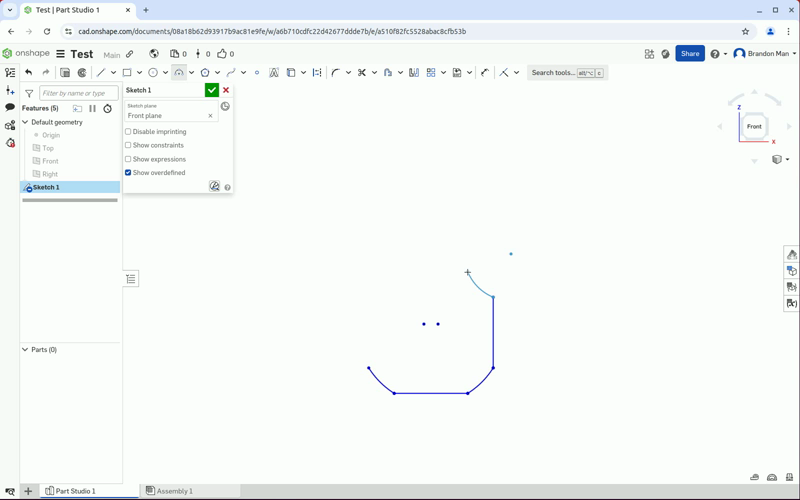
scroll(6)
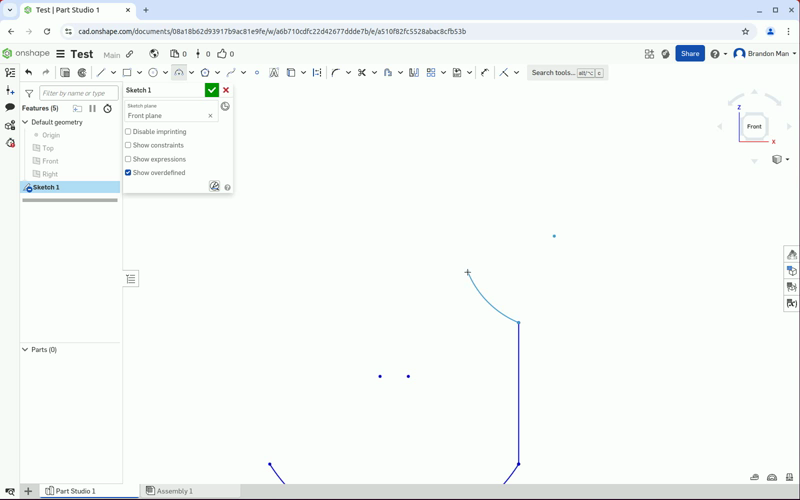
click(467, 271)
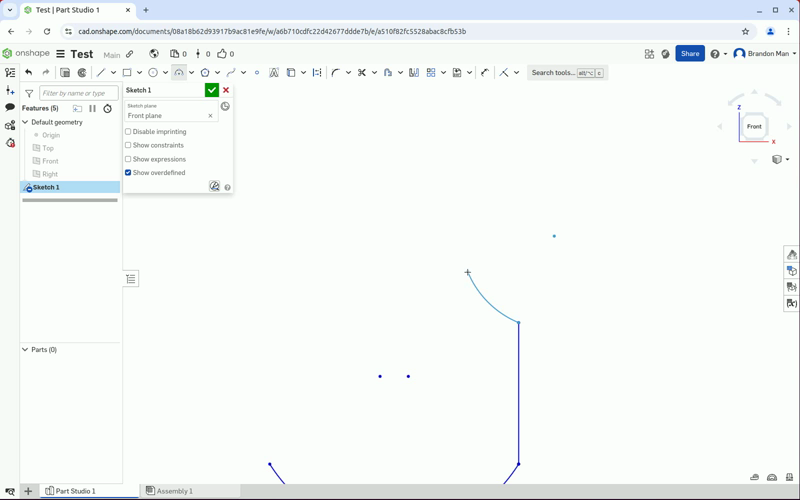
scroll(-6)
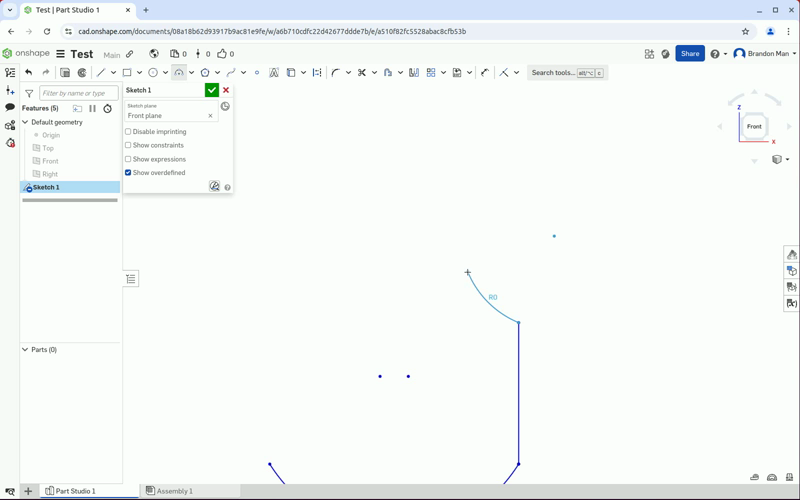
scroll(-6)
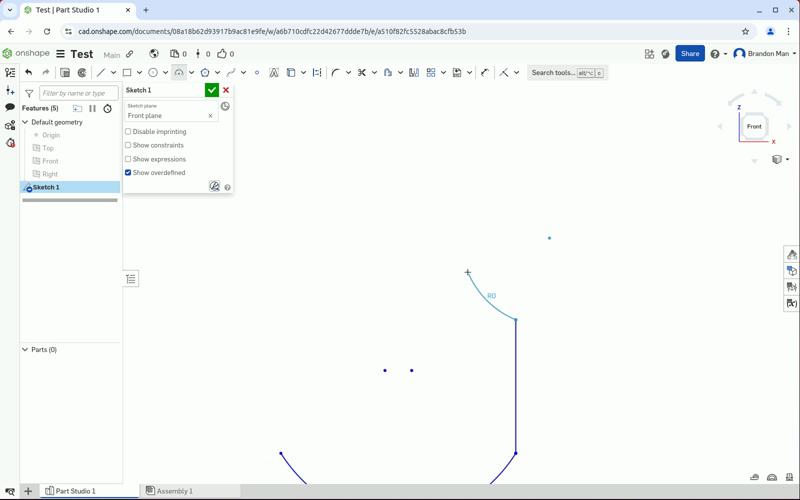
scroll(-6)
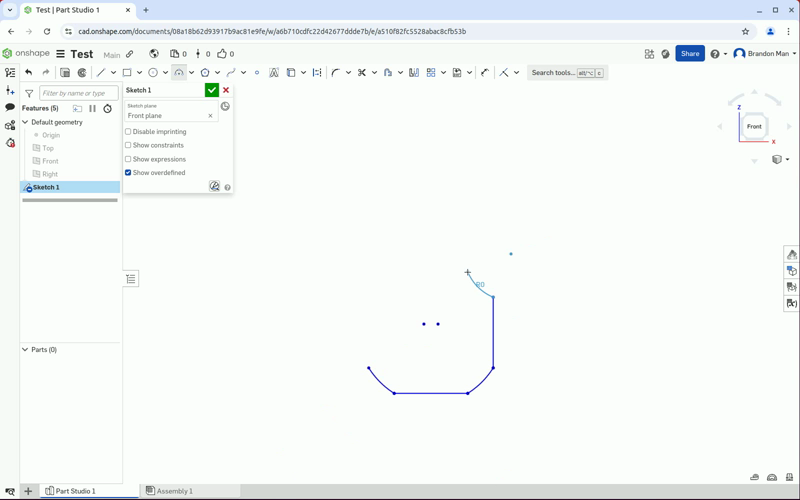
scroll(-6)
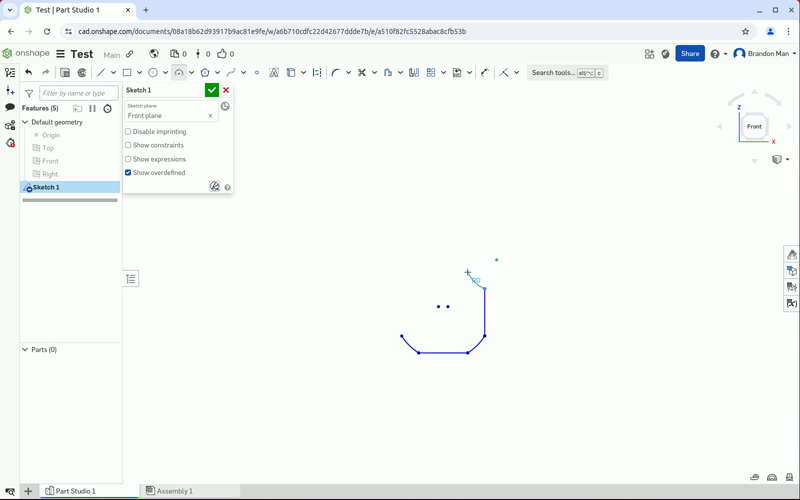
scroll(-6)
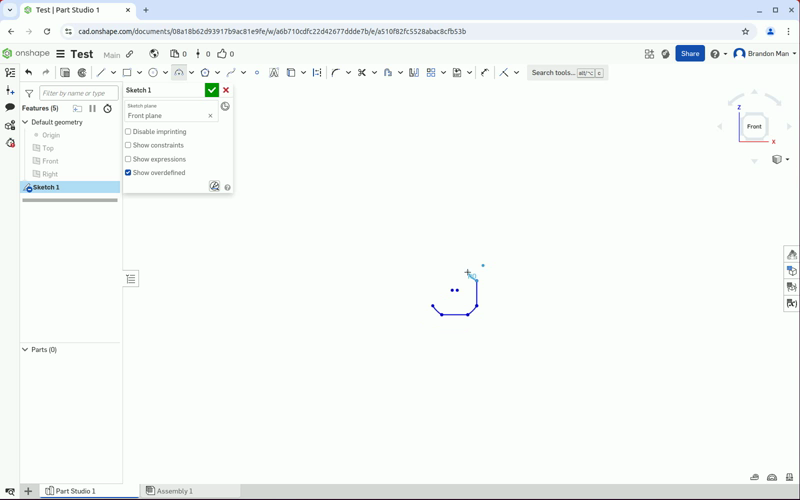
scroll(-6)
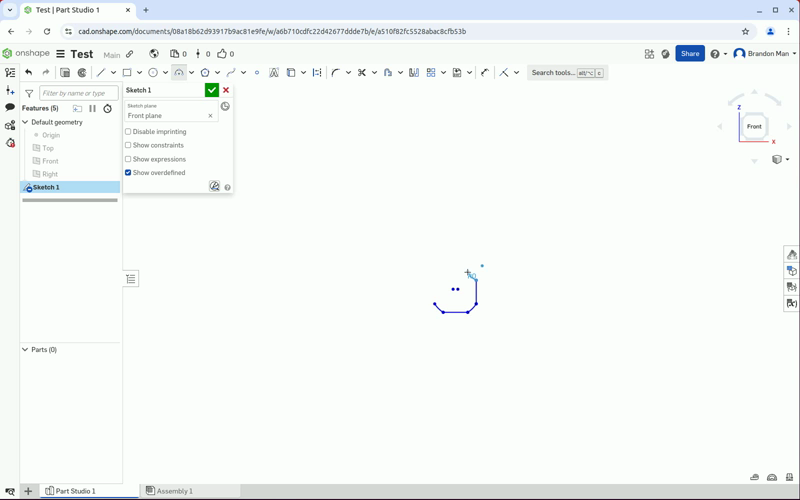
scroll(-6)
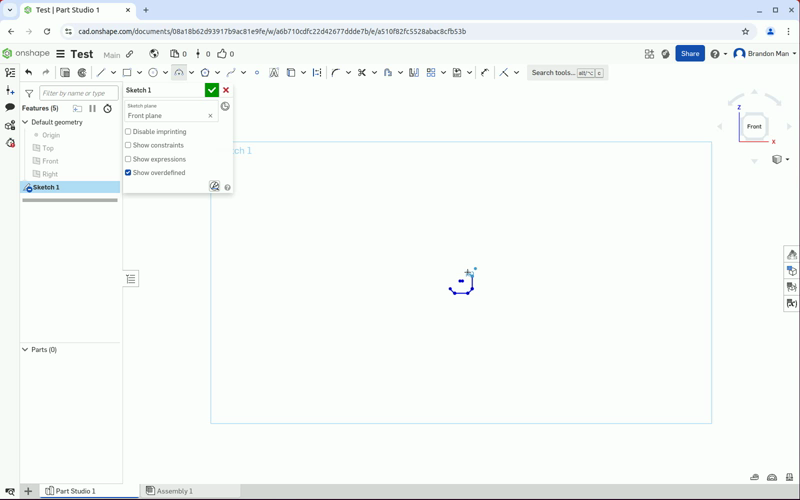
mouse_move(470, 273)
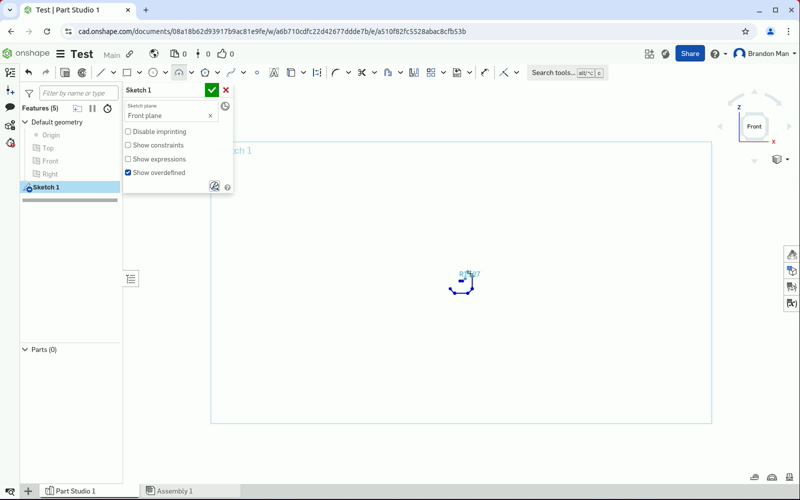
scroll(6)
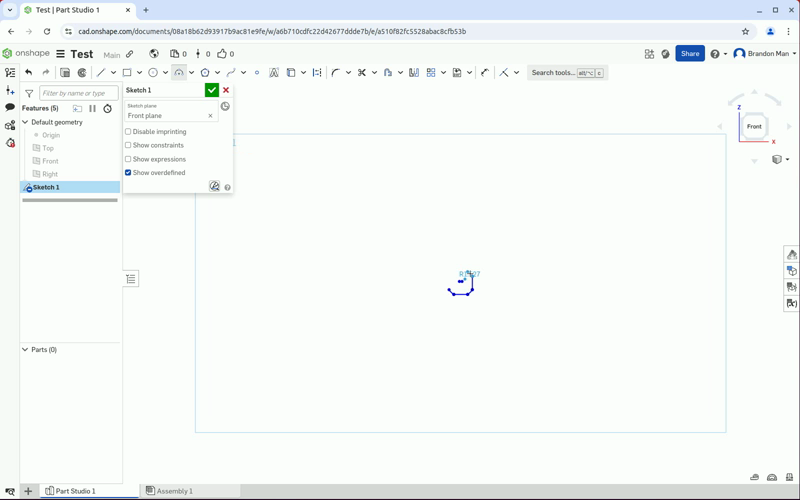
scroll(6)
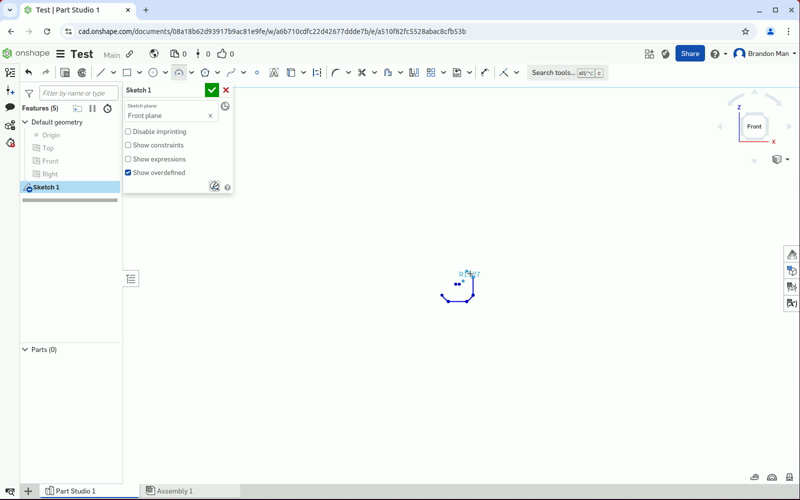
scroll(6)
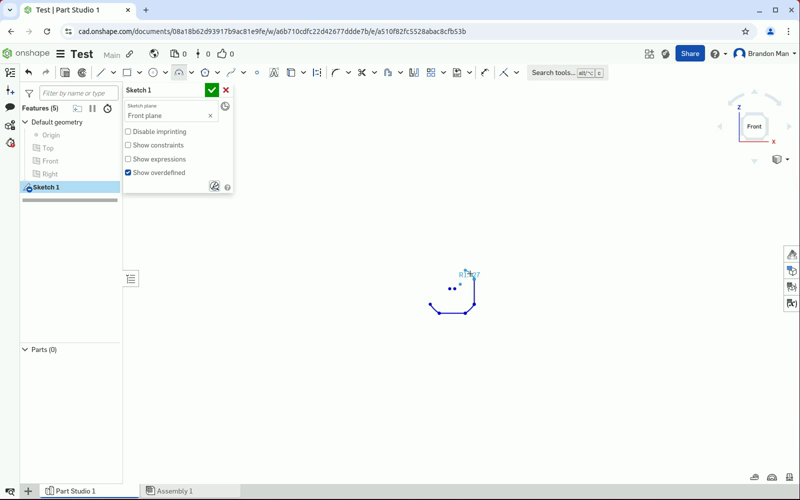
scroll(6)
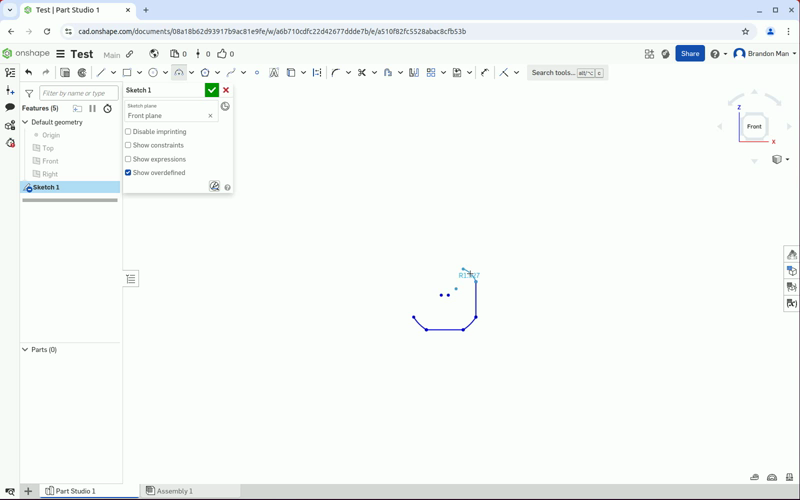
scroll(6)
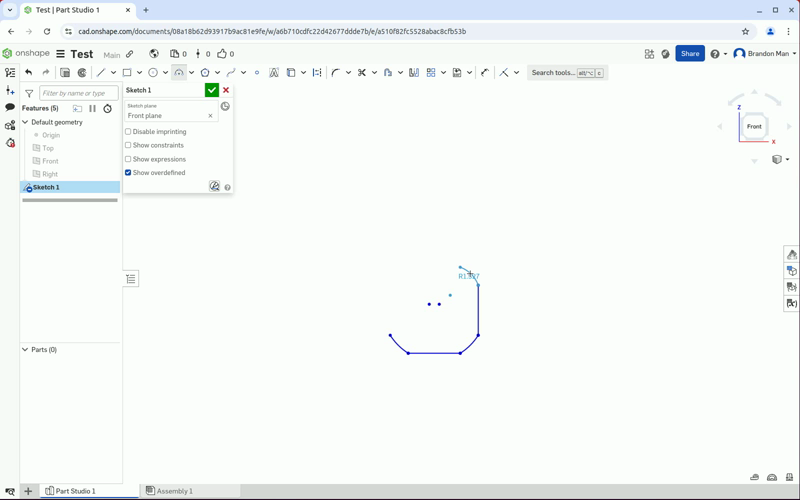
scroll(6)
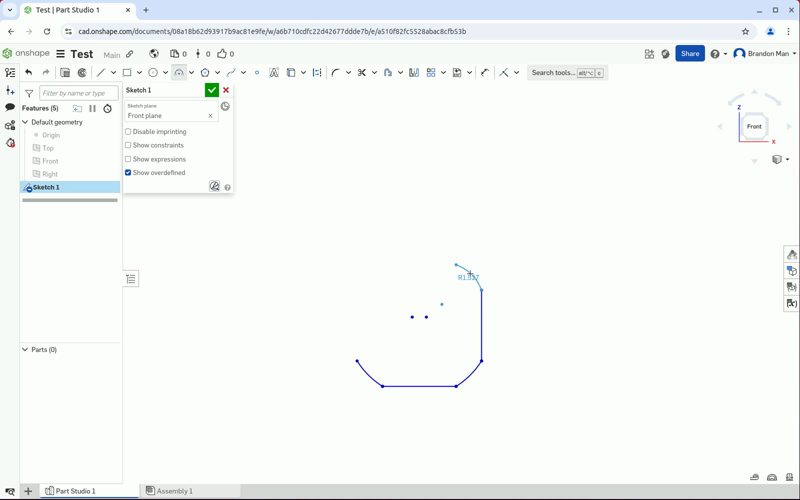
scroll(6)
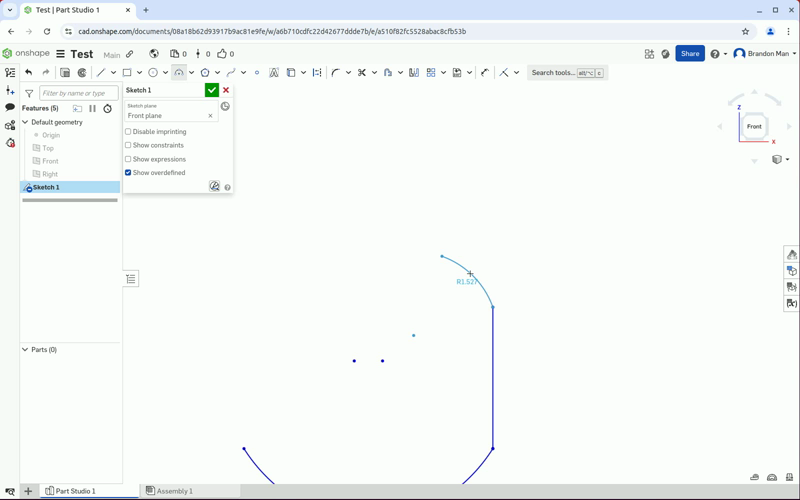
click(470, 273)
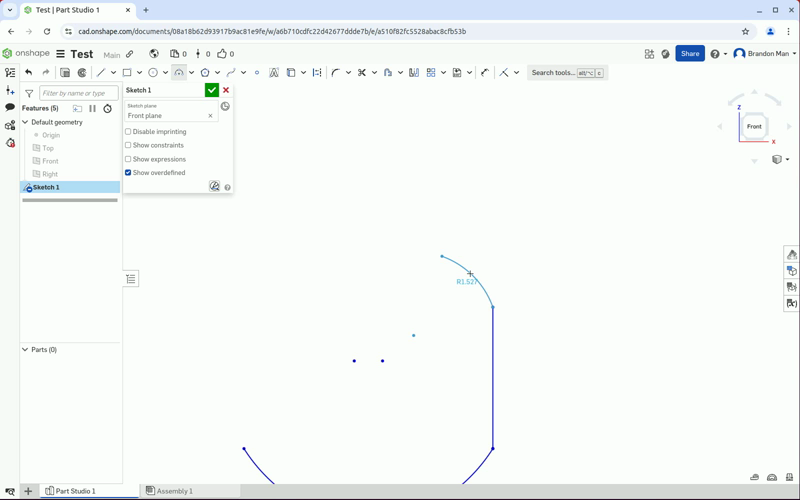
scroll(-6)
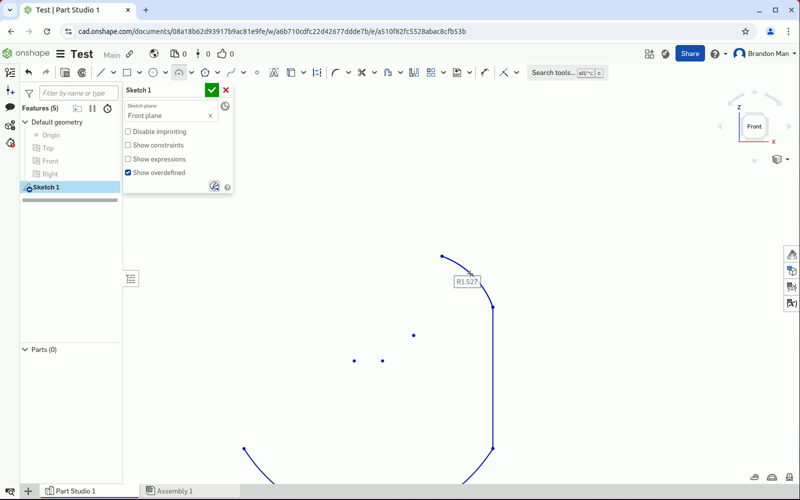
scroll(-6)
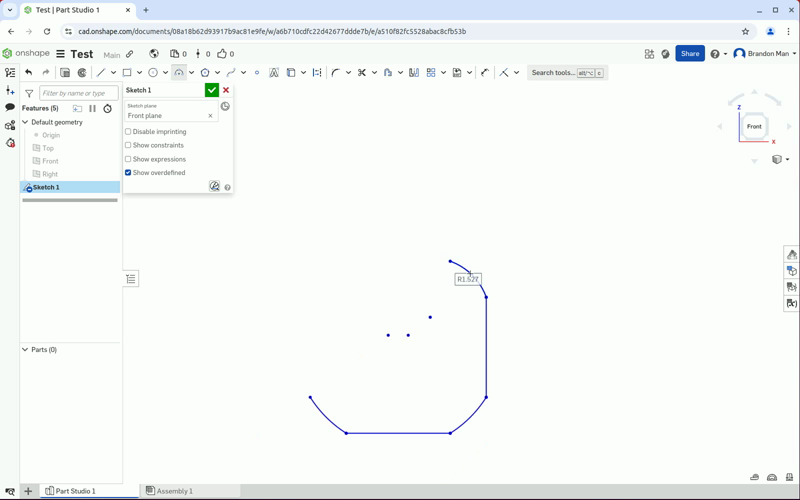
scroll(-6)
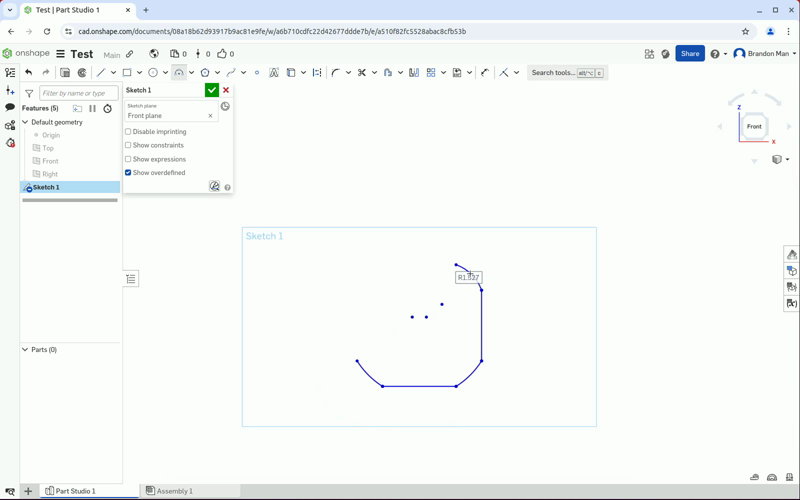
scroll(-6)
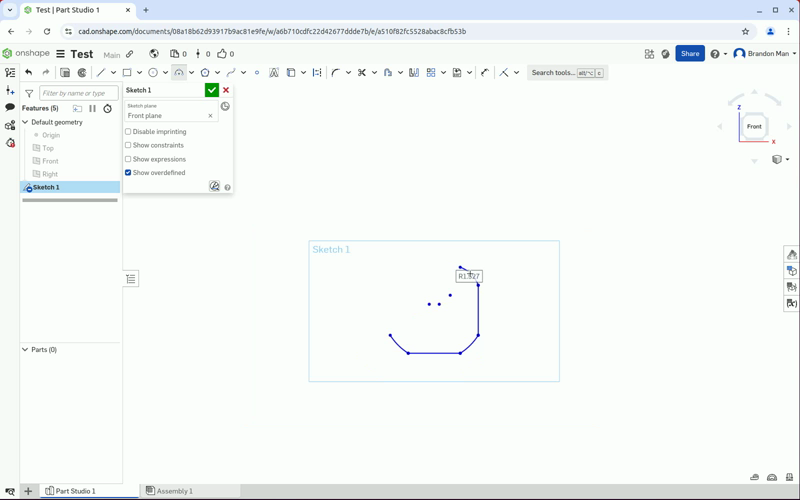
scroll(-6)
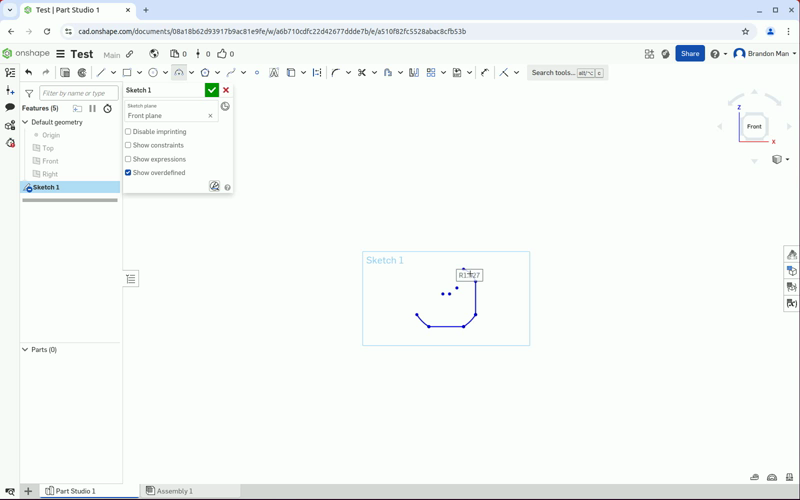
scroll(-6)
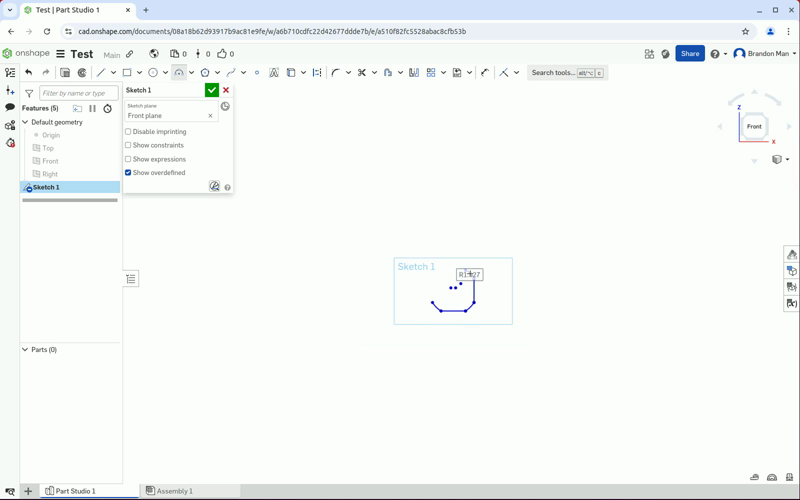
scroll(-6)
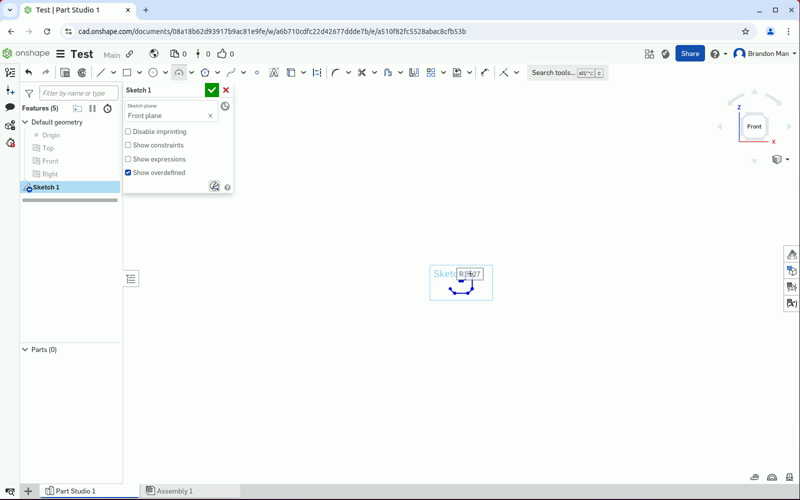
key_up(shift)
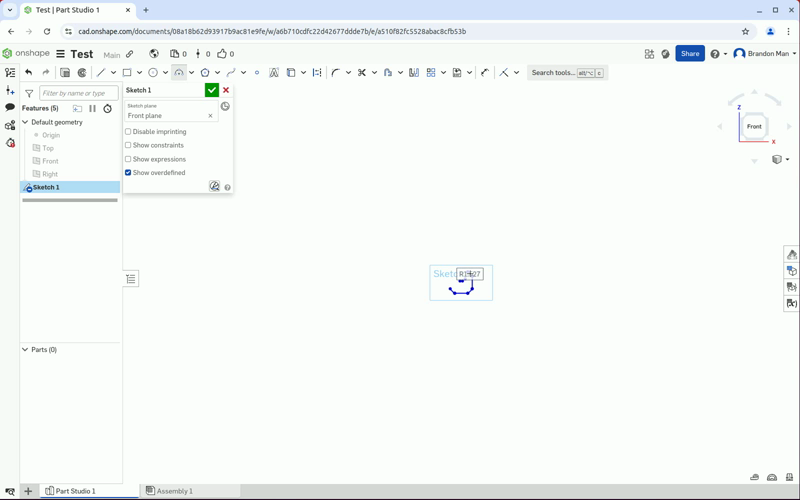
key(esc)
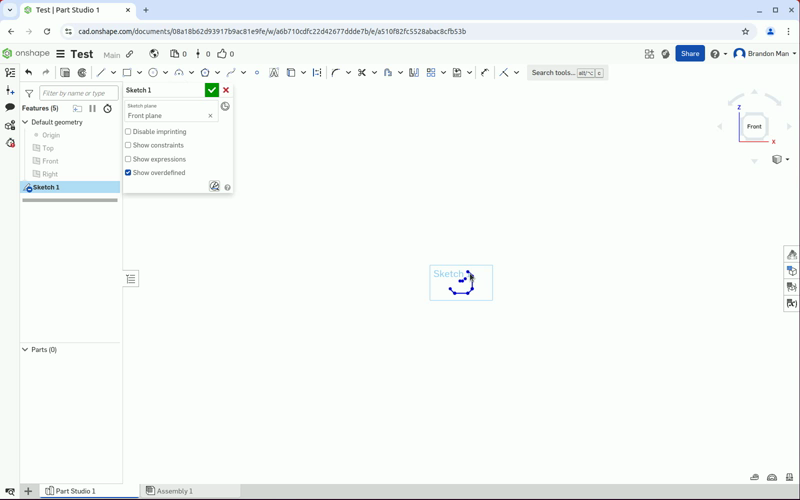
key(l)
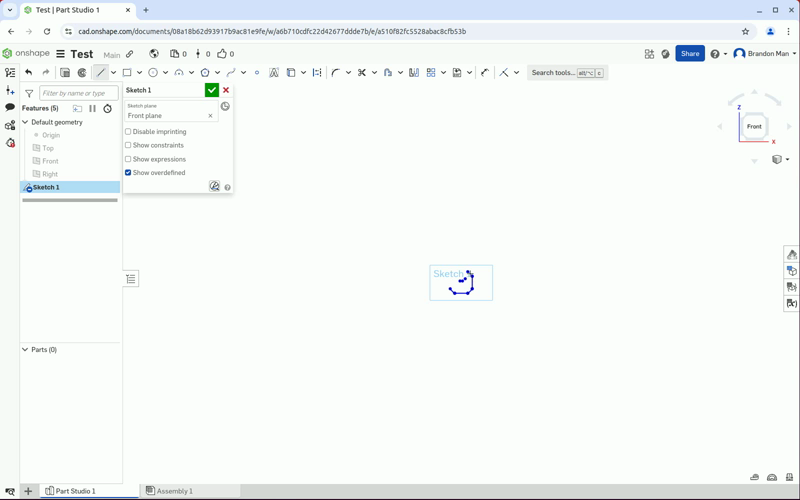
mouse_move(467, 271)
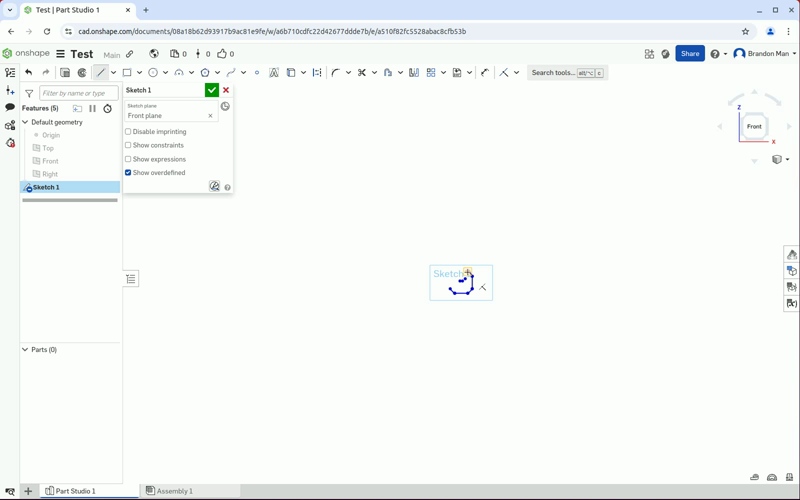
scroll(6)
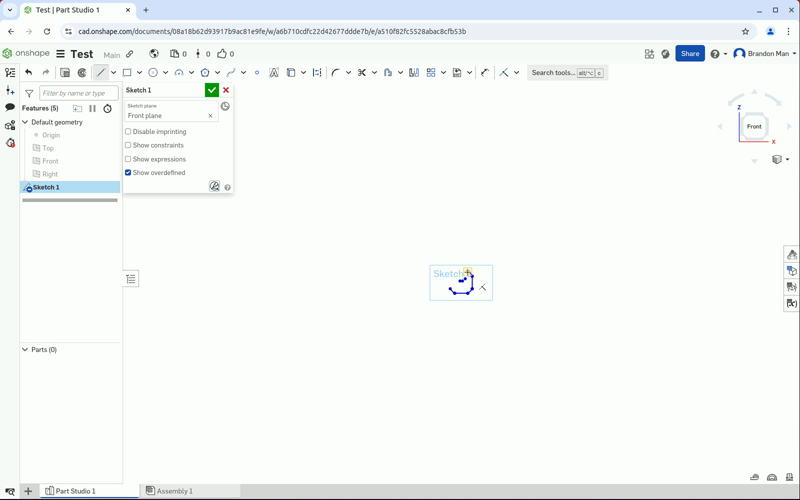
scroll(6)
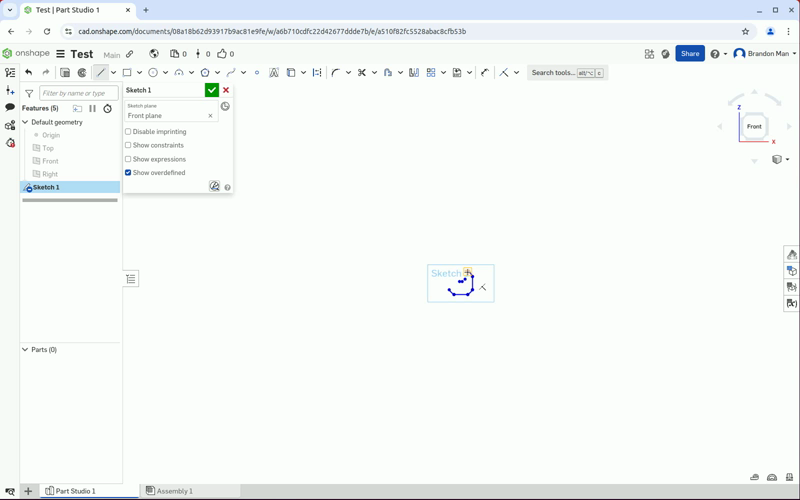
scroll(6)
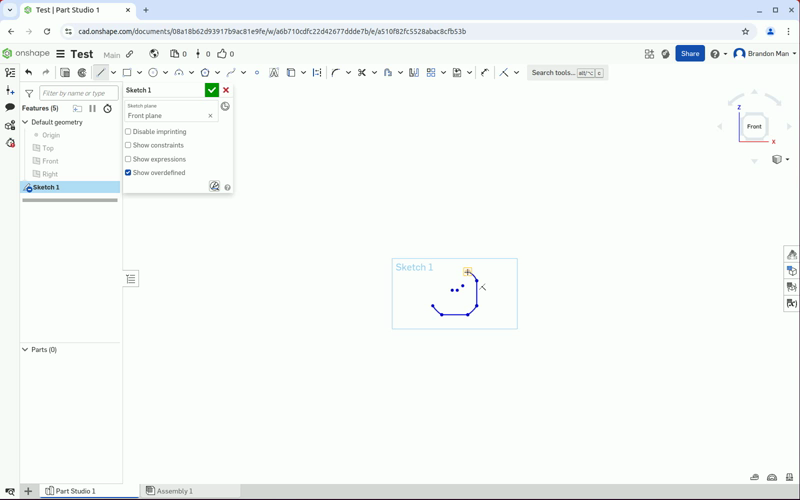
scroll(6)
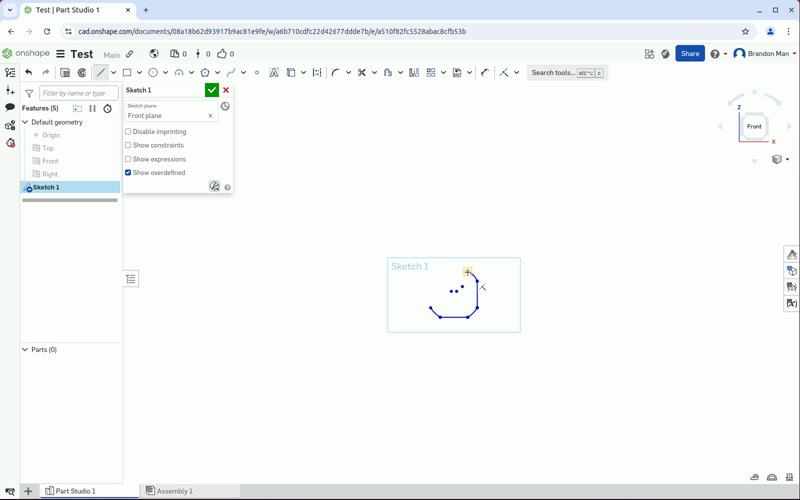
scroll(6)
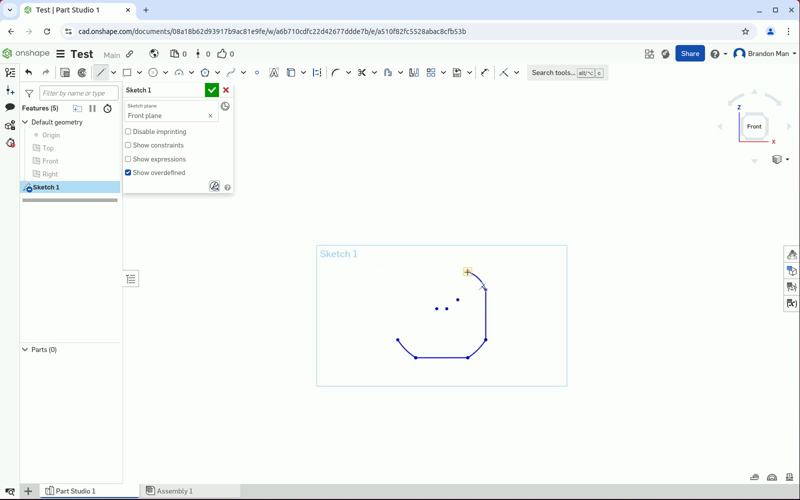
scroll(6)
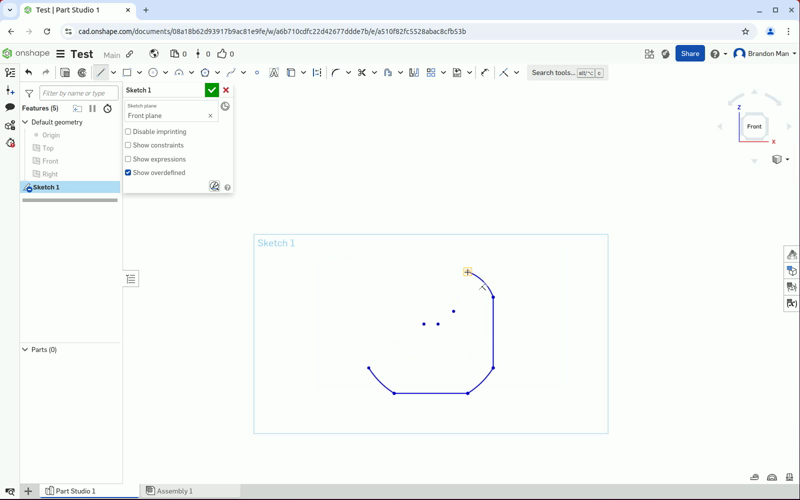
scroll(6)
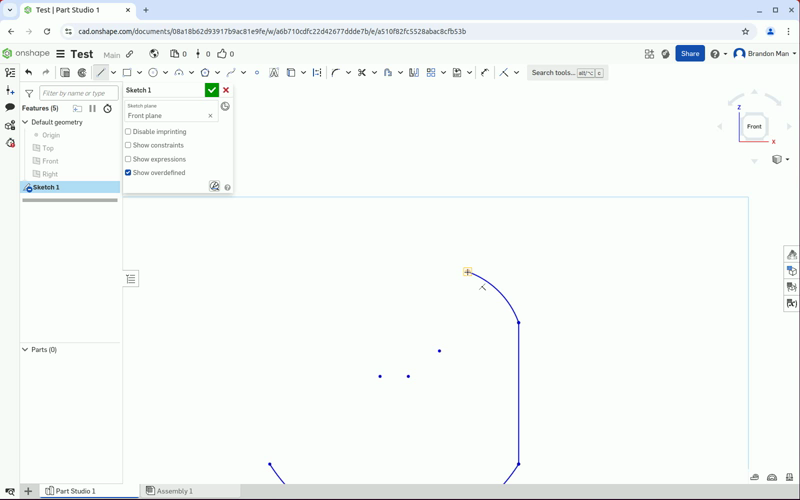
click(467, 271)
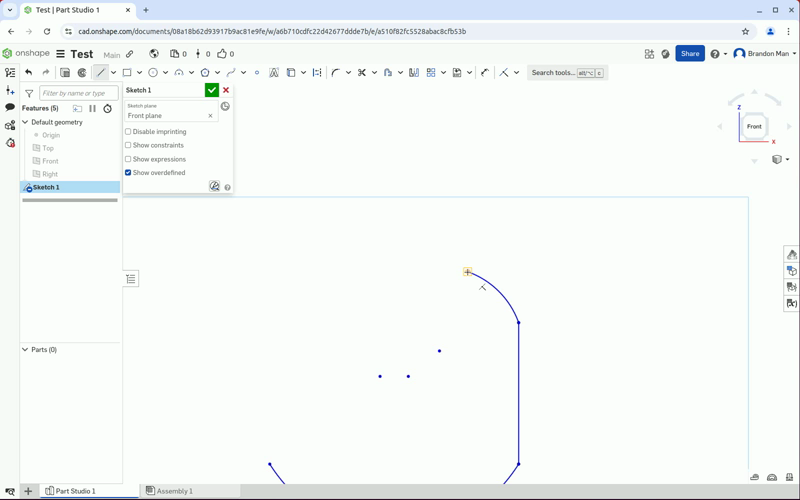
scroll(-6)
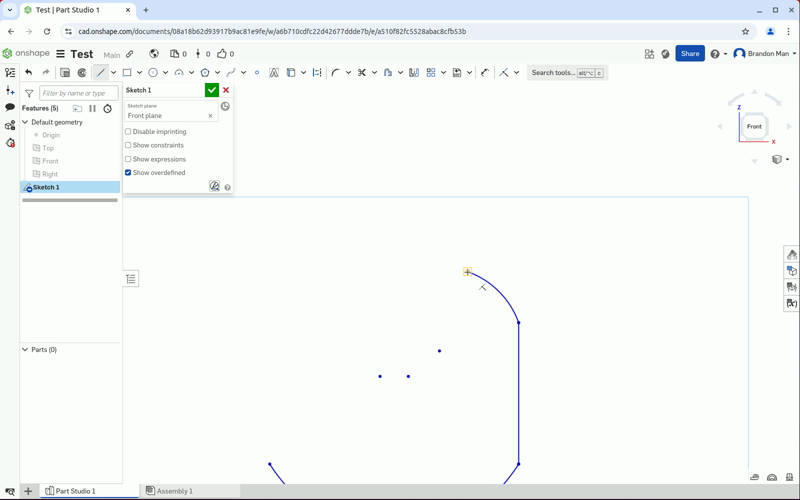
scroll(-6)
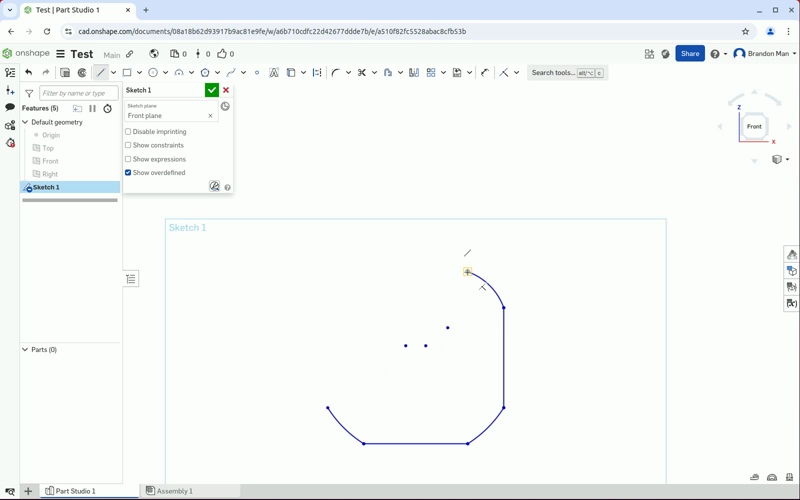
scroll(-6)
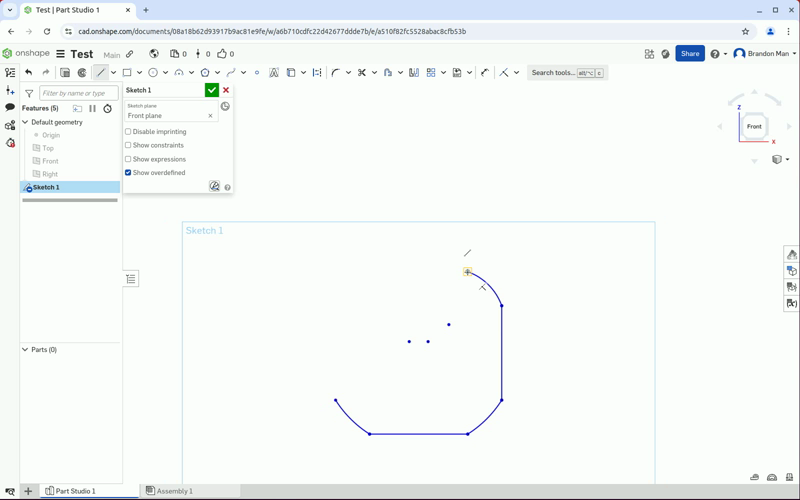
scroll(-6)
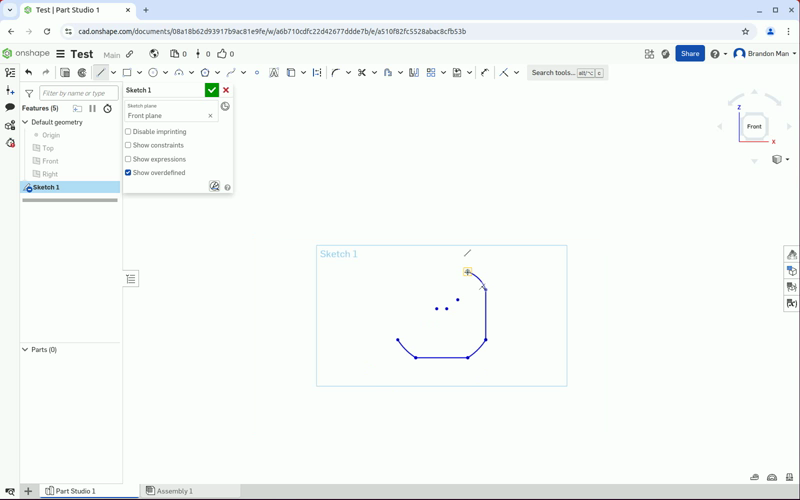
scroll(-6)
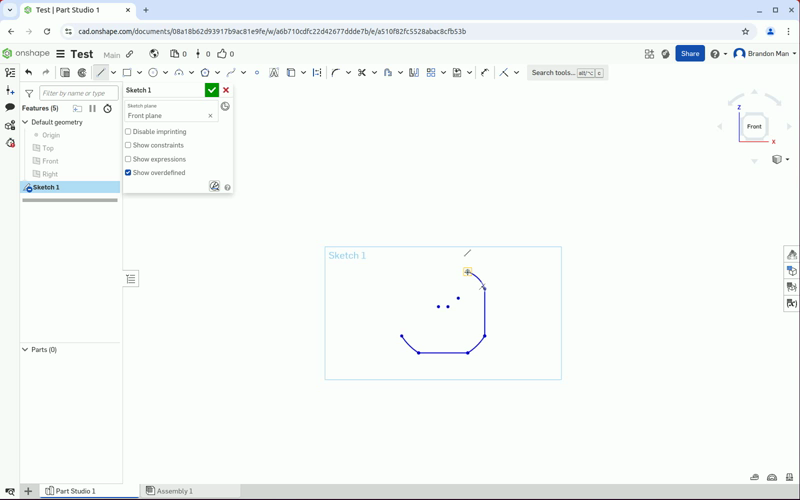
scroll(-6)
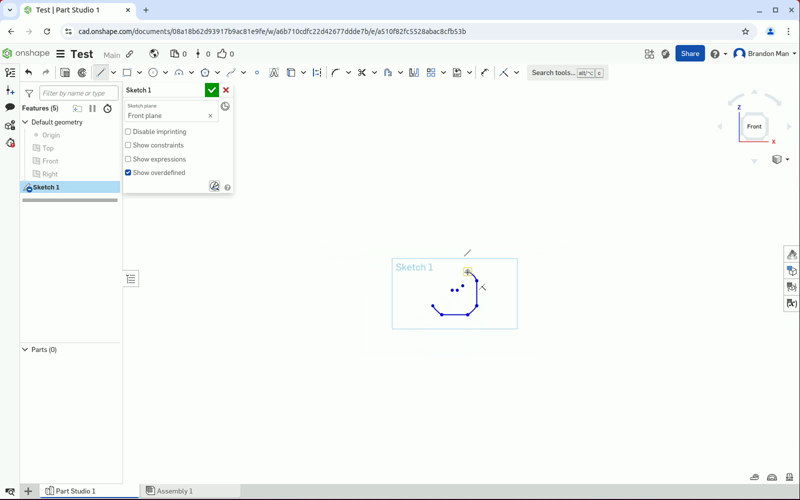
scroll(-6)
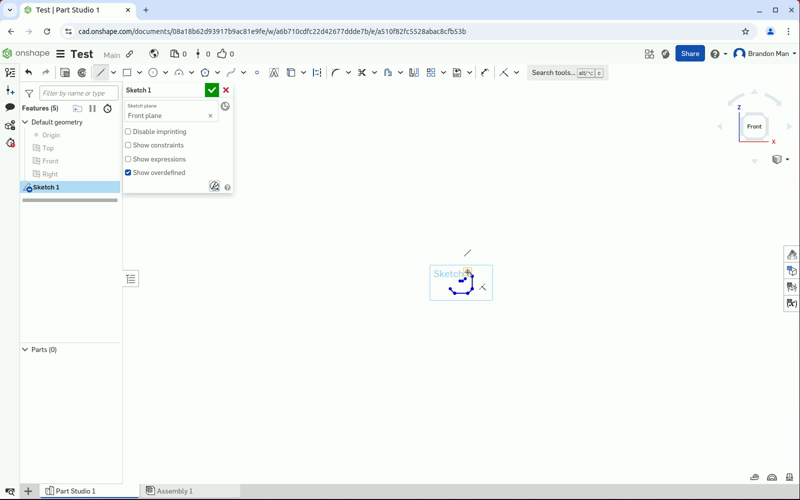
key_down(shift)
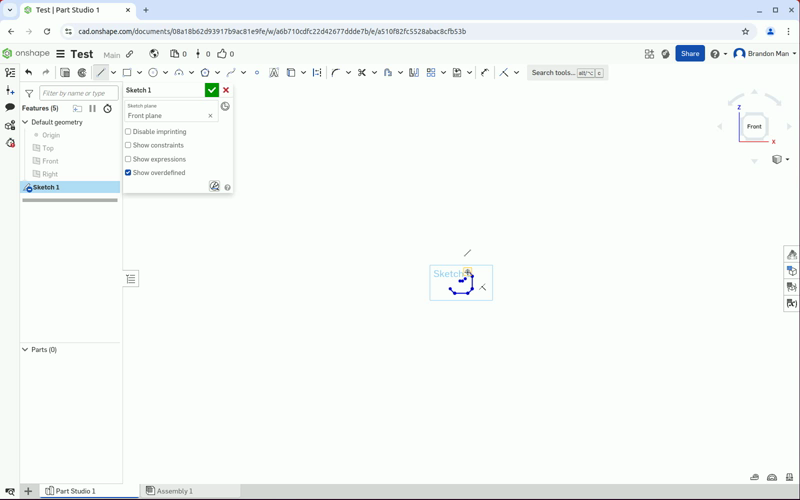
mouse_move(497, 271)
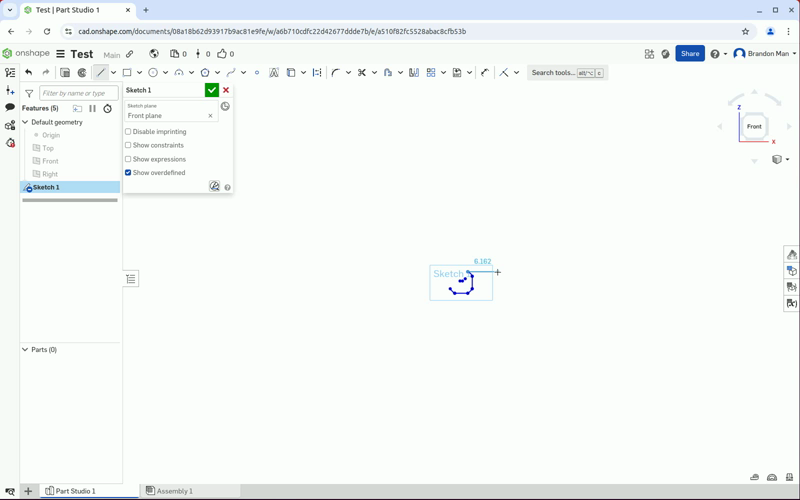
mouse_move(454, 271)
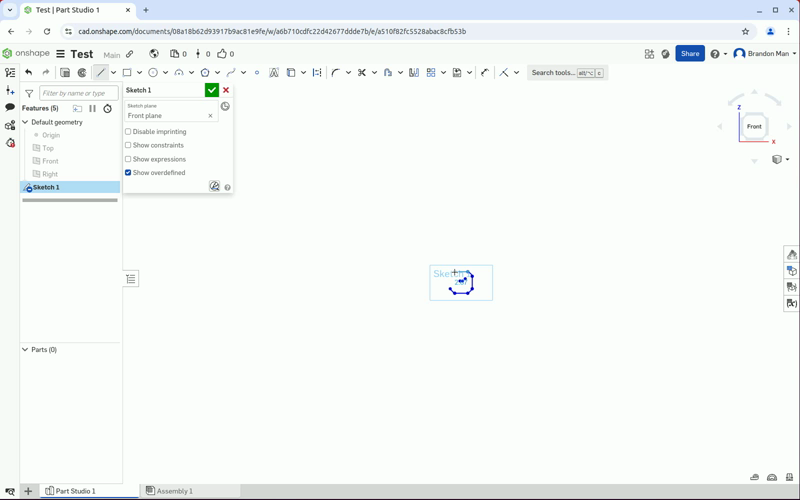
click(454, 271)
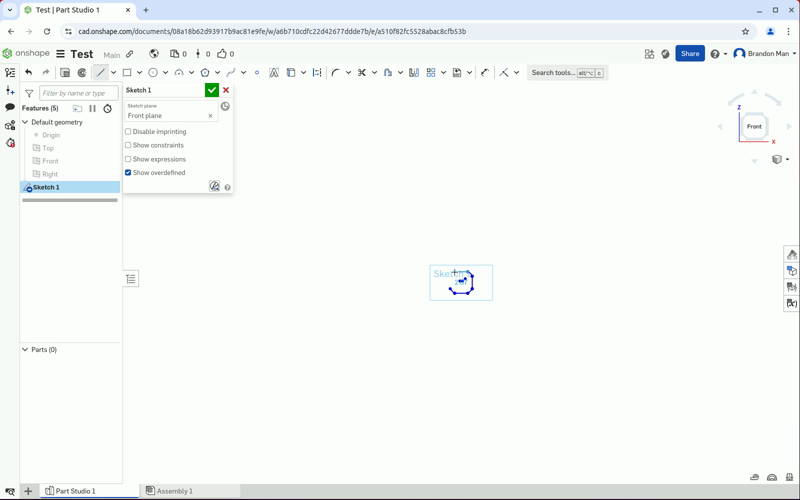
key_up(shift)
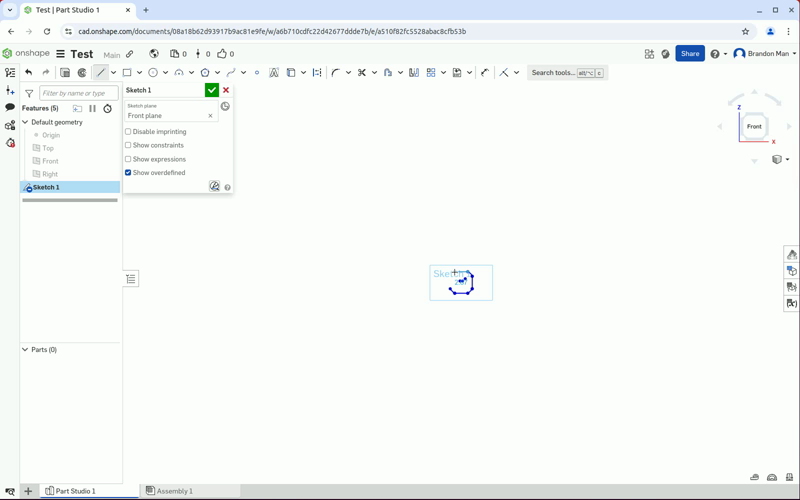
key(esc)
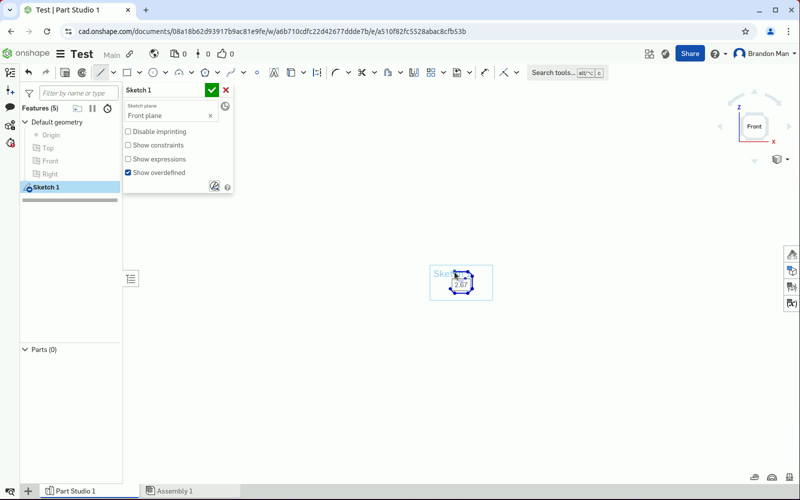
key(a)
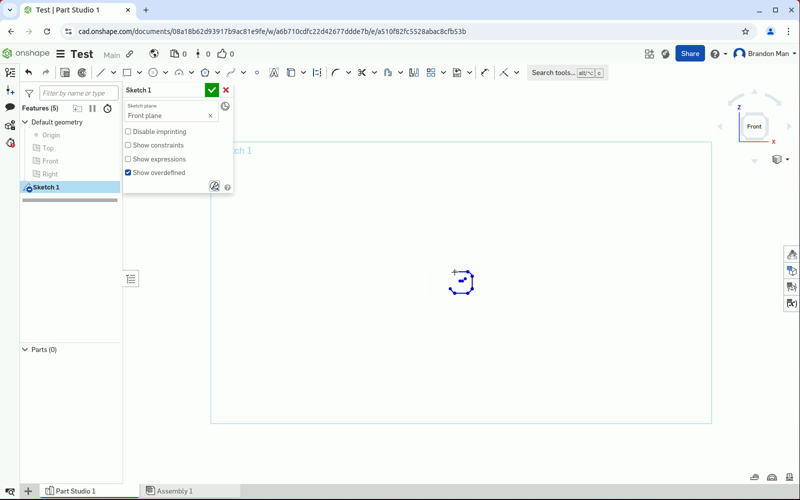
mouse_move(454, 271)
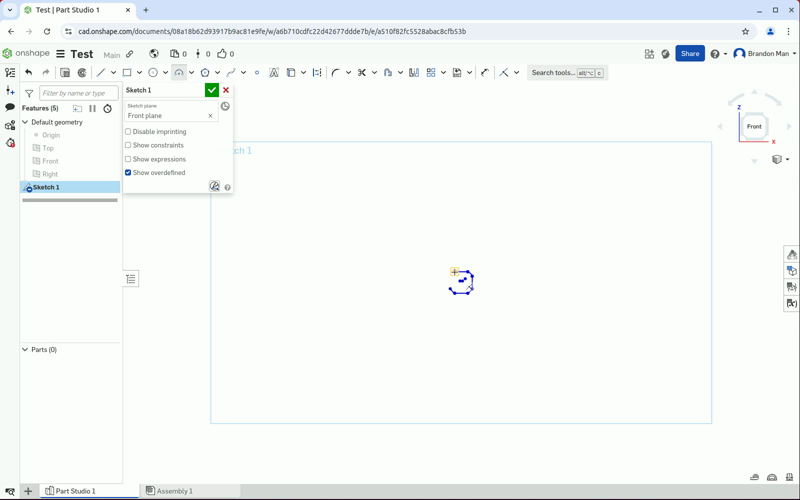
click(454, 271)
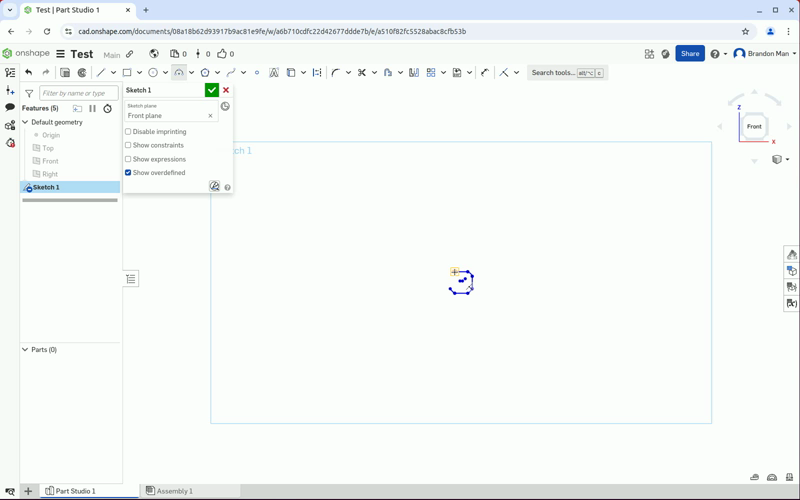
key_down(shift)
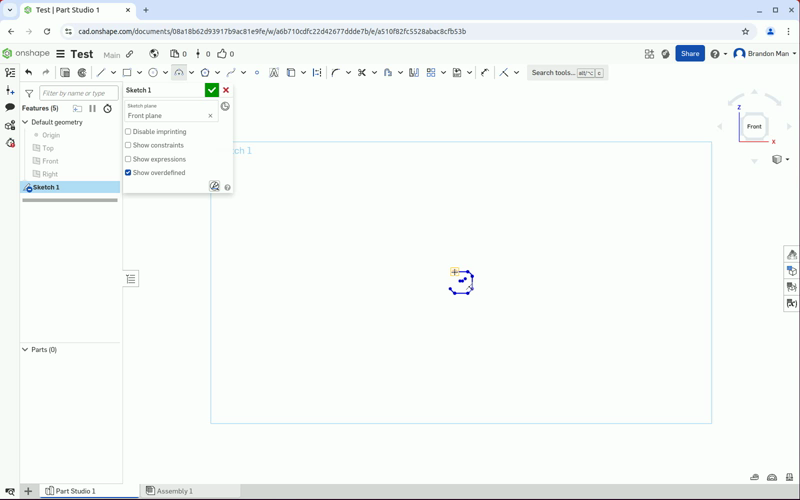
mouse_move(450, 276)
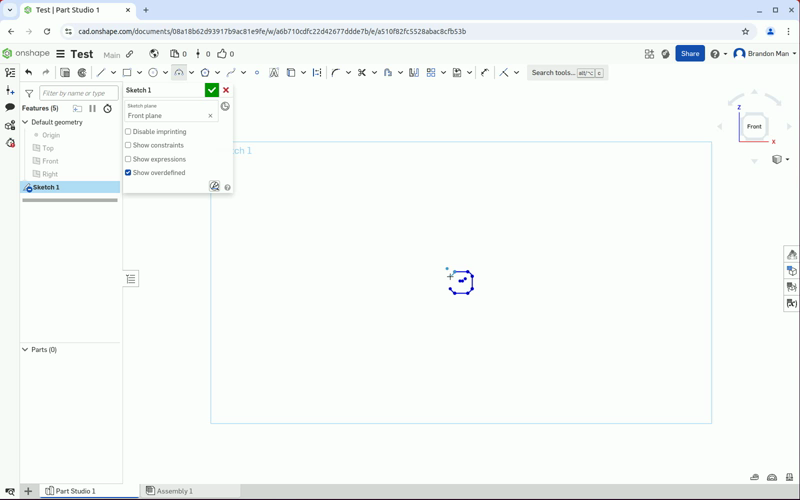
scroll(6)
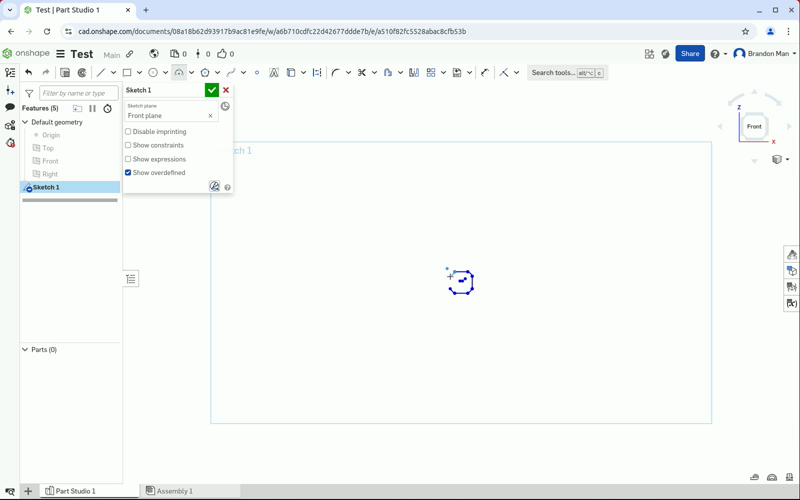
scroll(6)
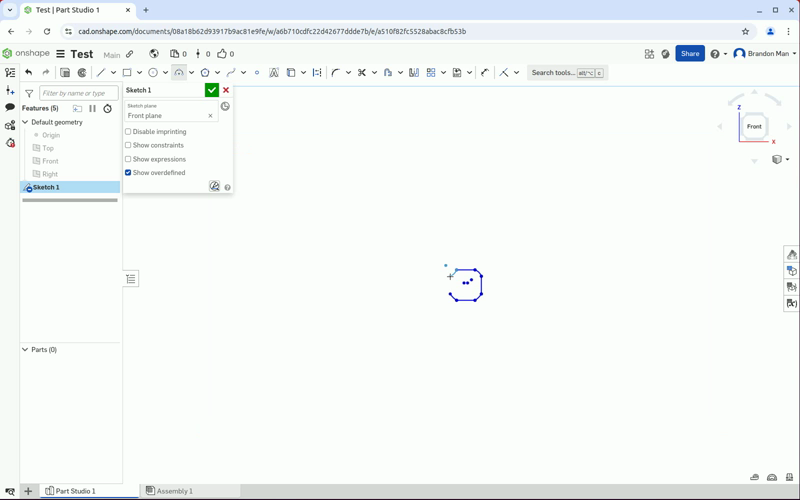
scroll(6)
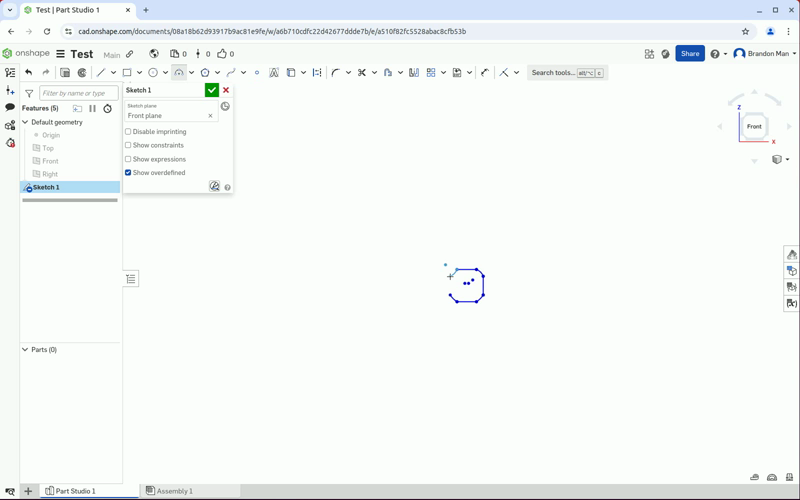
scroll(6)
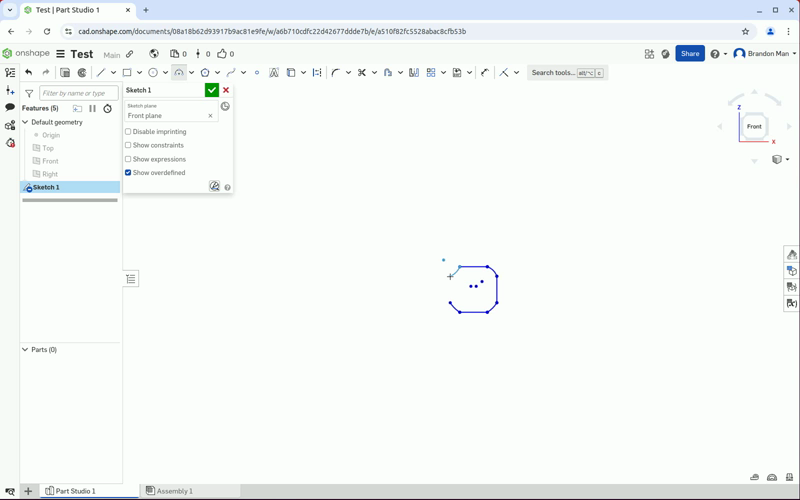
scroll(6)
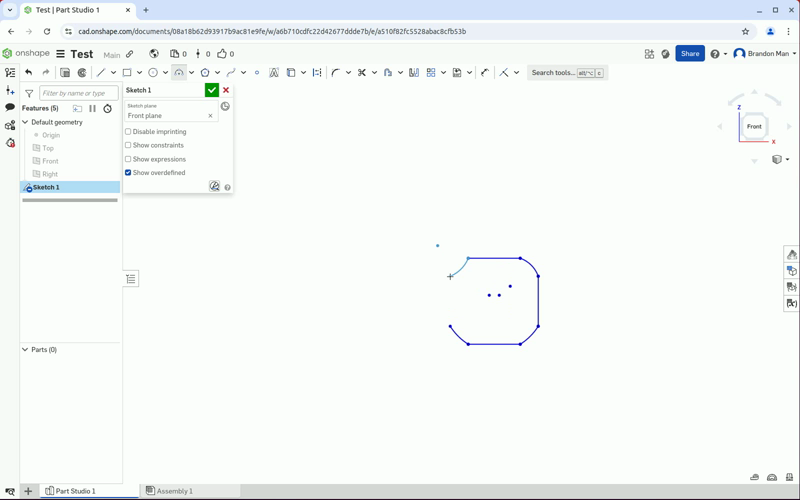
scroll(6)
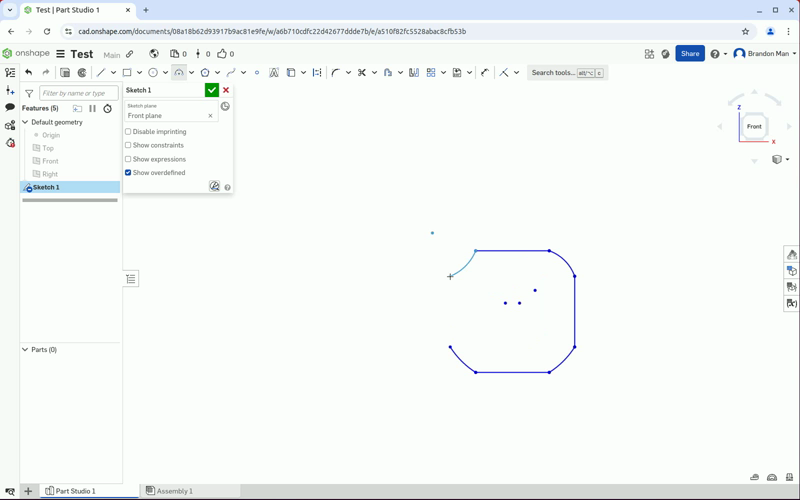
scroll(6)
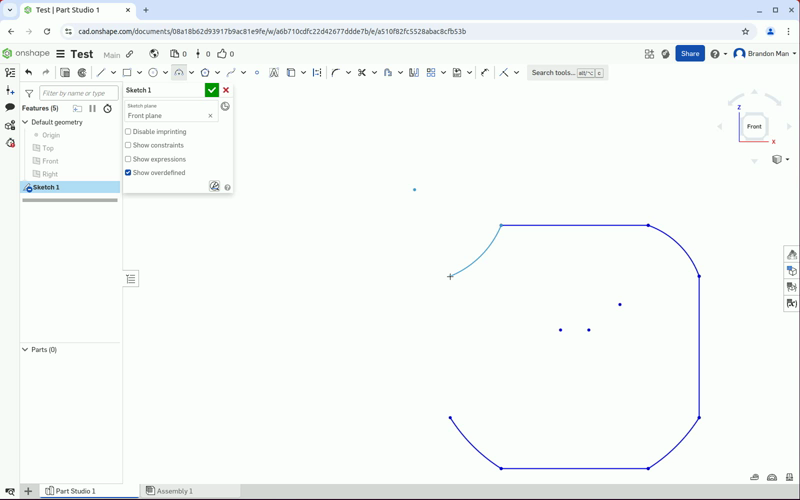
click(450, 276)
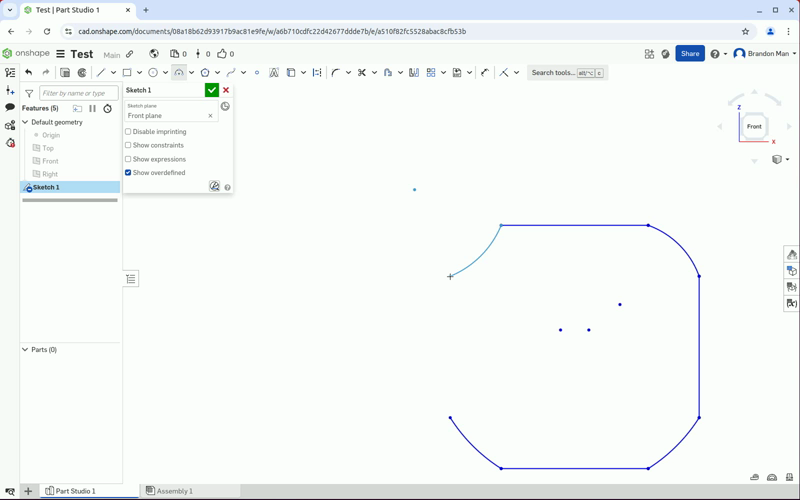
scroll(-6)
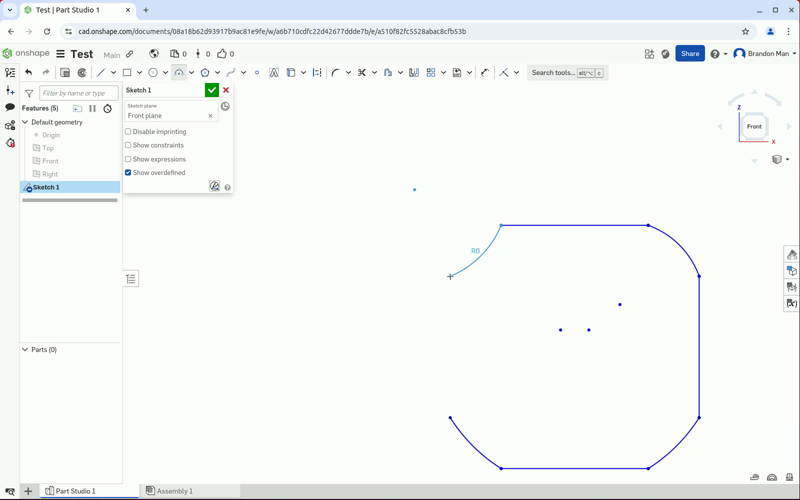
scroll(-6)
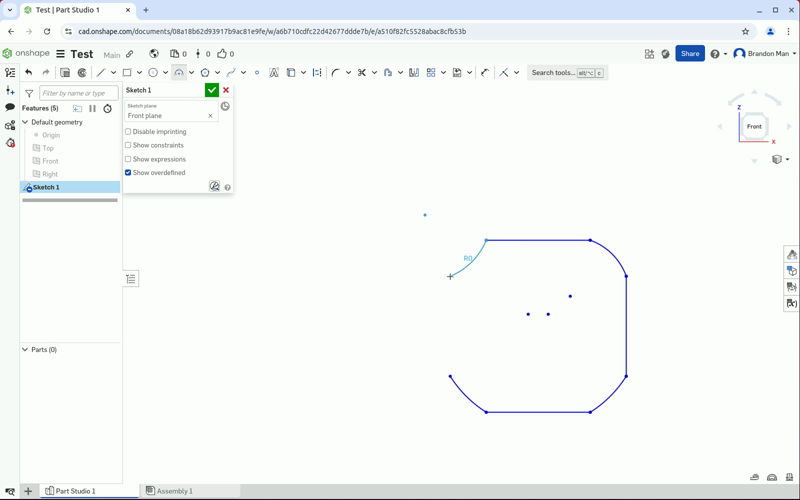
scroll(-6)
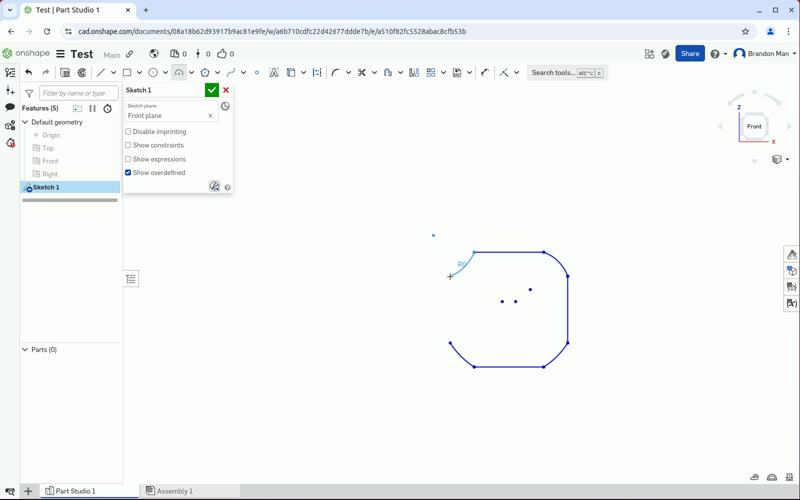
scroll(-6)
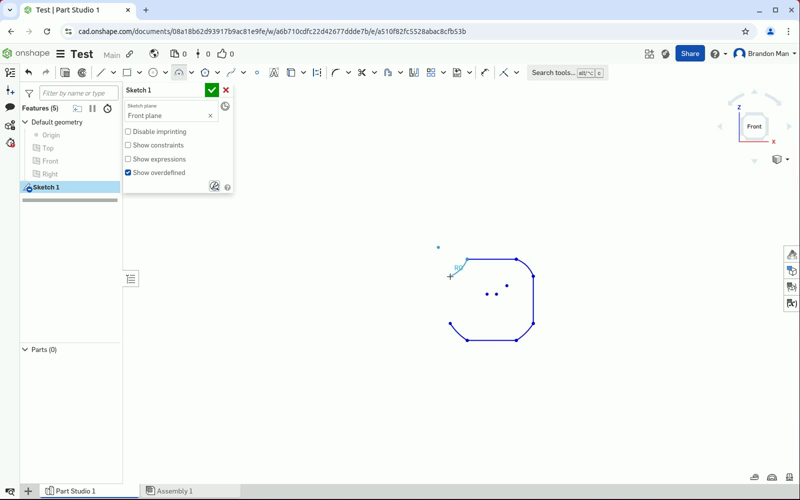
scroll(-6)
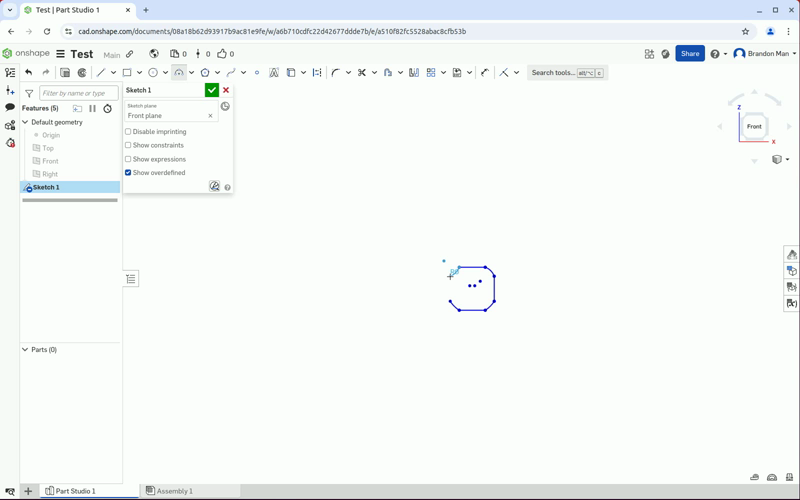
scroll(-6)
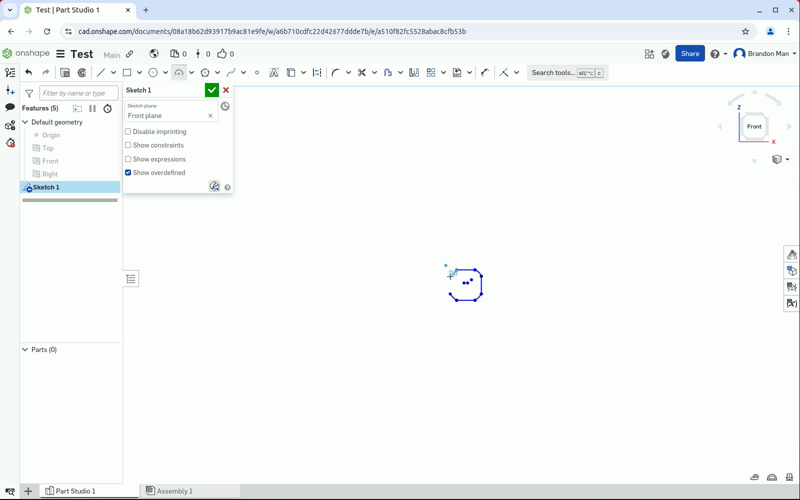
scroll(-6)
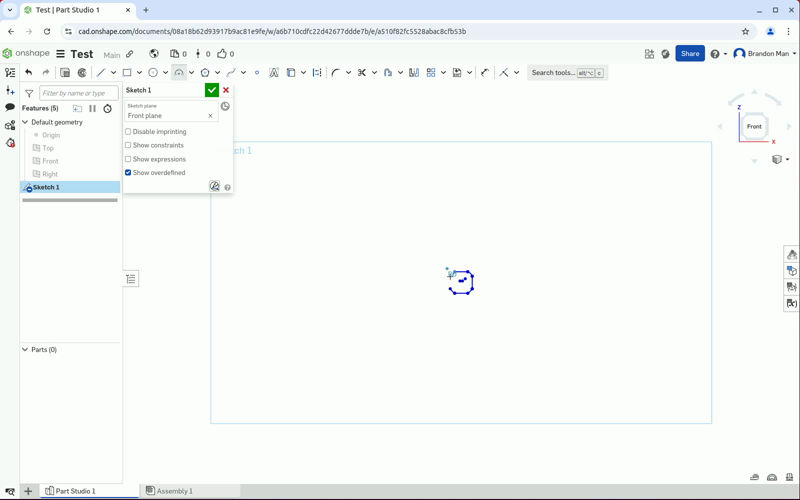
mouse_move(452, 273)
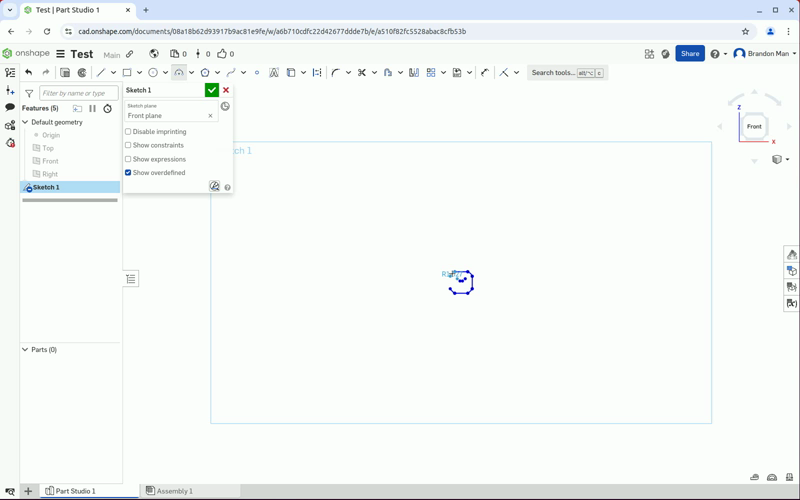
scroll(6)
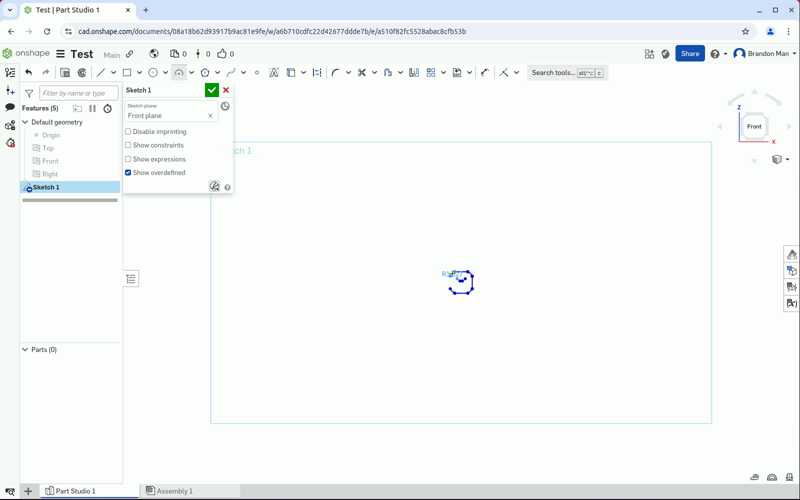
scroll(6)
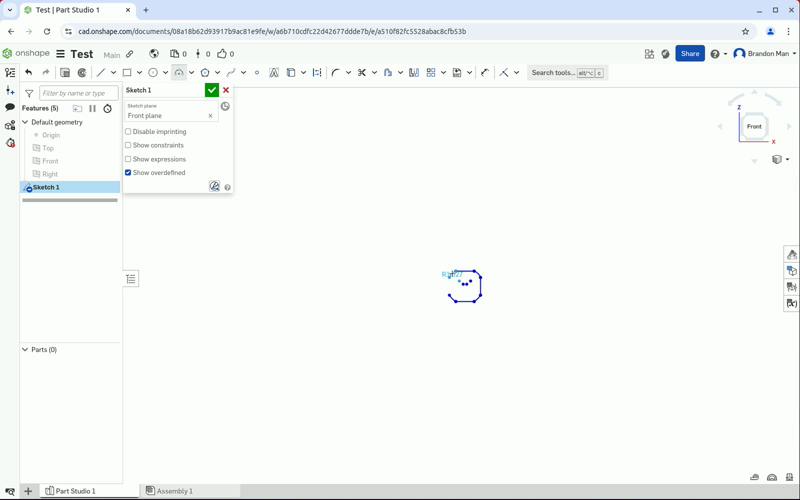
scroll(6)
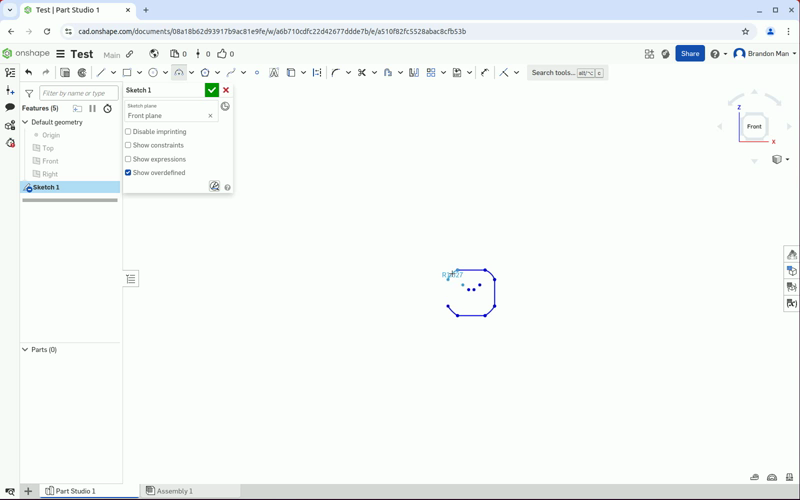
scroll(6)
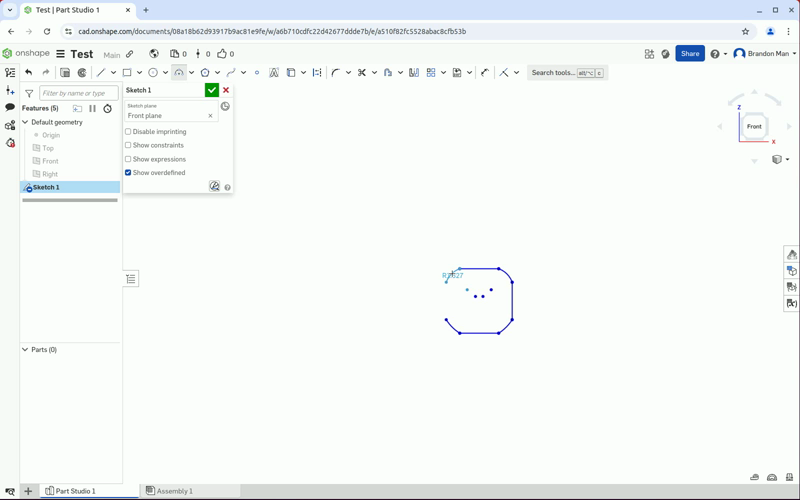
scroll(6)
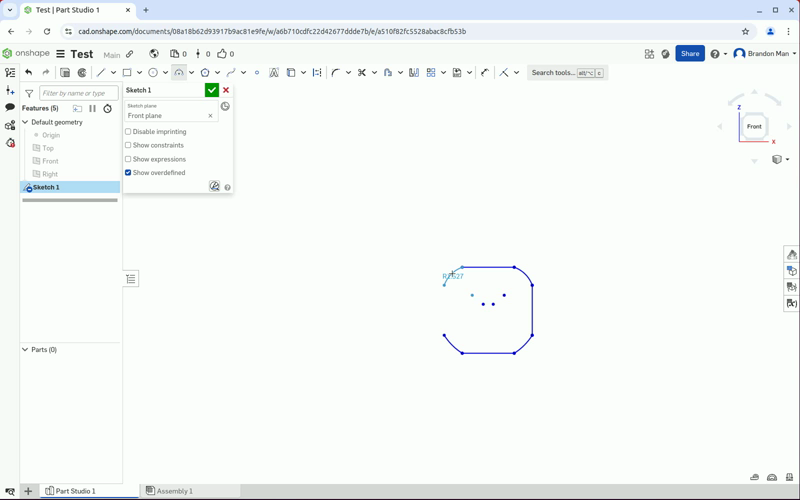
scroll(6)
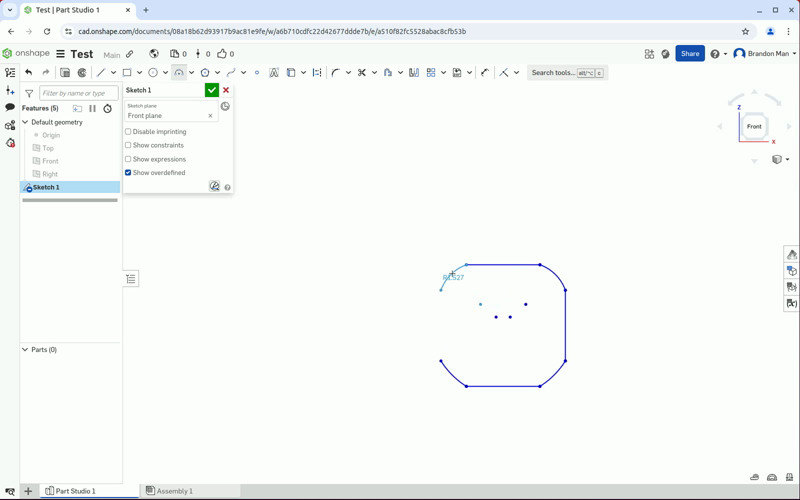
scroll(6)
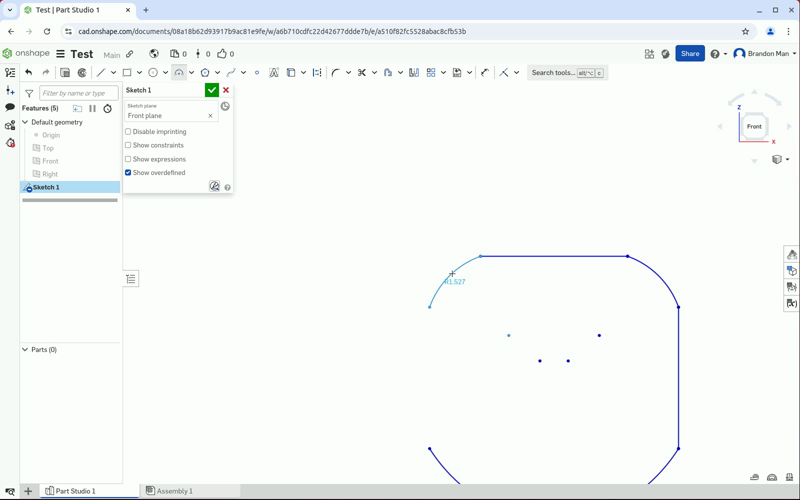
click(452, 273)
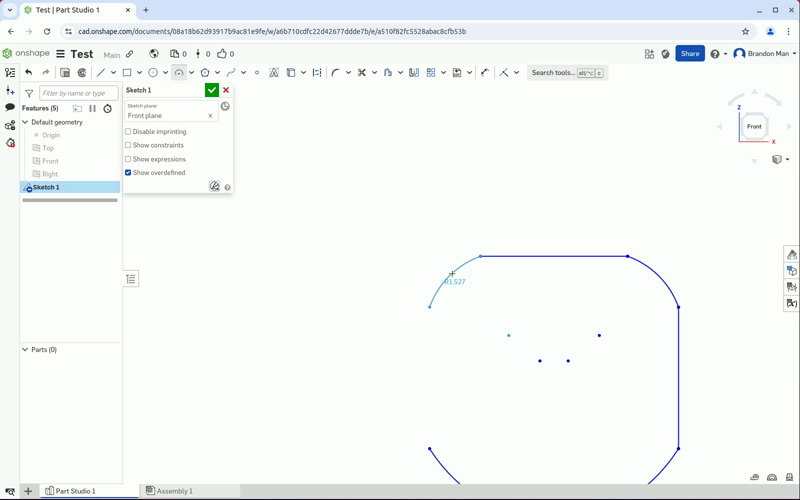
scroll(-6)
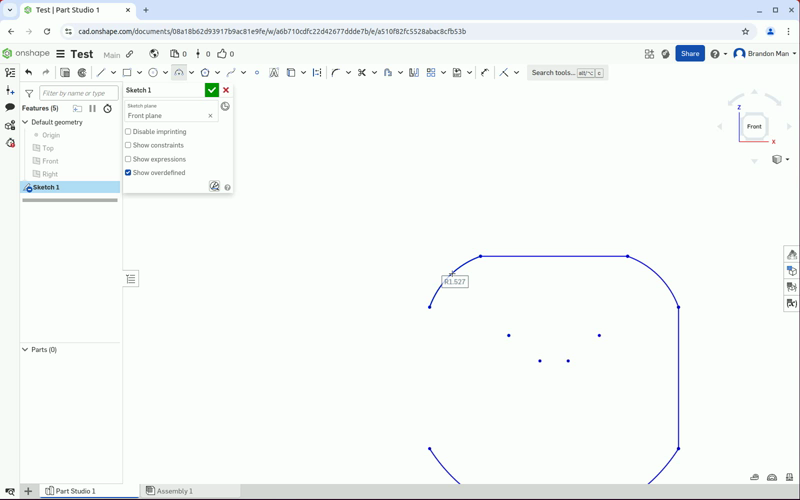
scroll(-6)
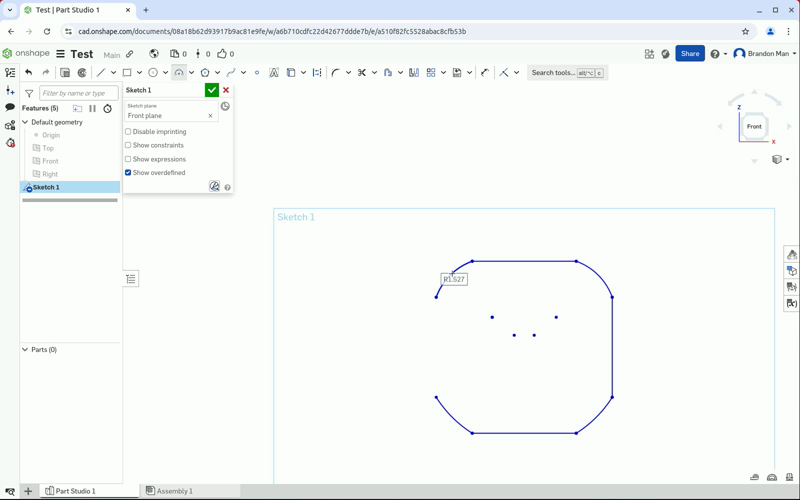
scroll(-6)
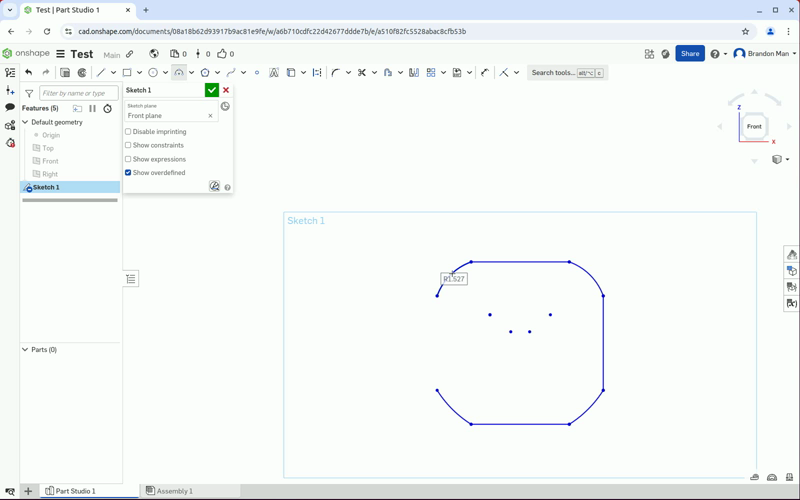
scroll(-6)
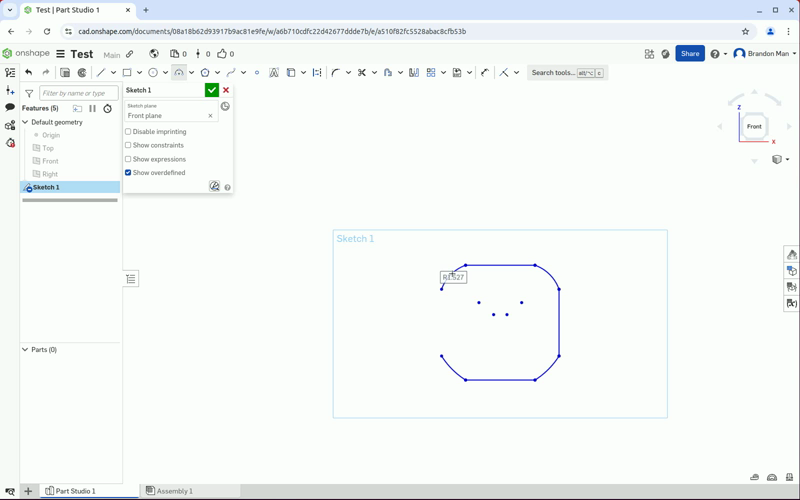
scroll(-6)
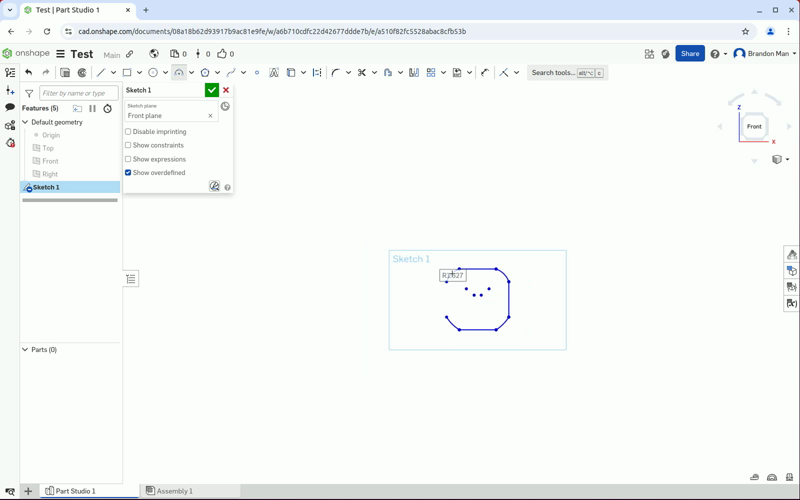
scroll(-6)
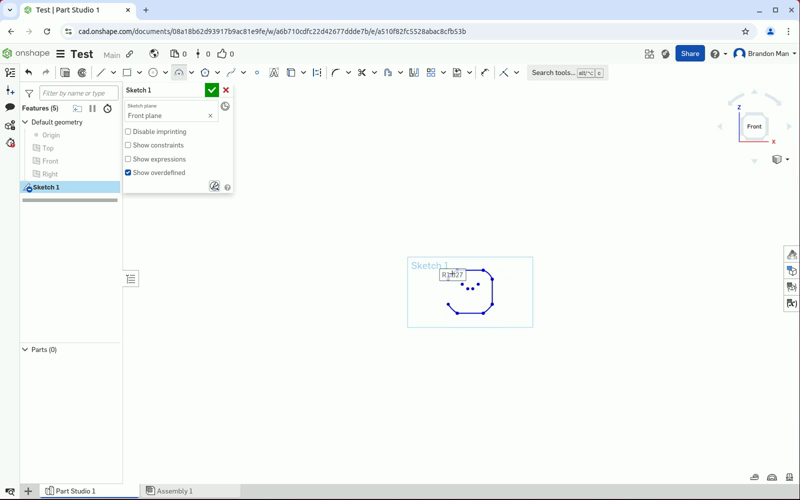
scroll(-6)
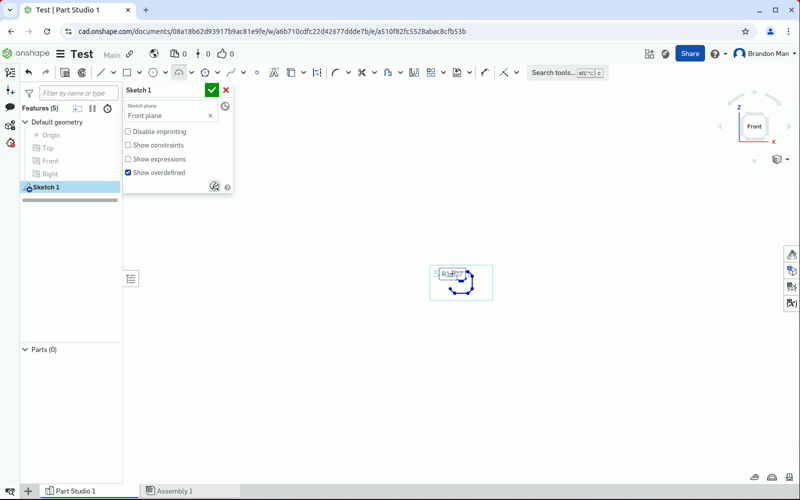
key_up(shift)
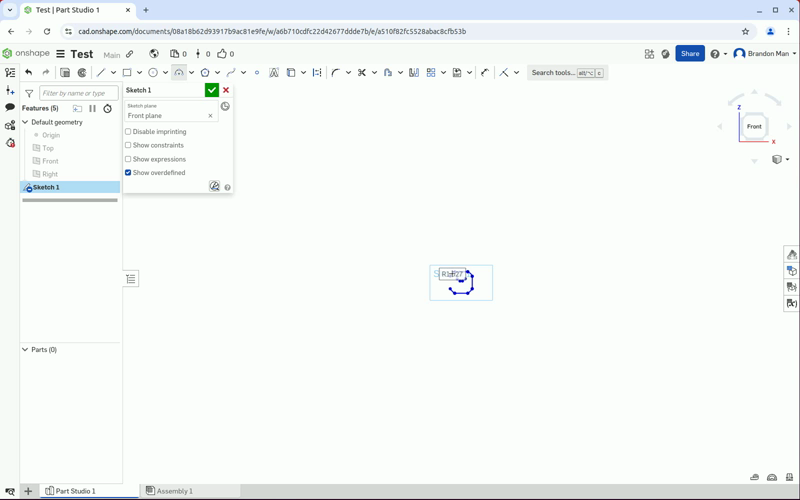
key(esc)
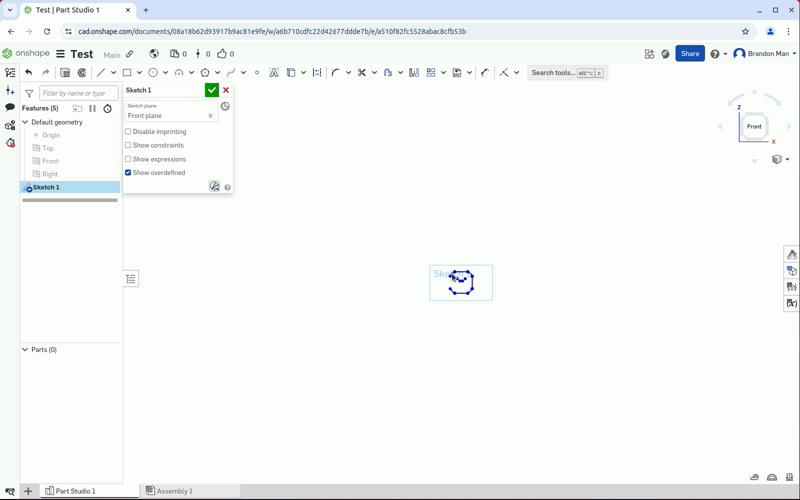
key(l)
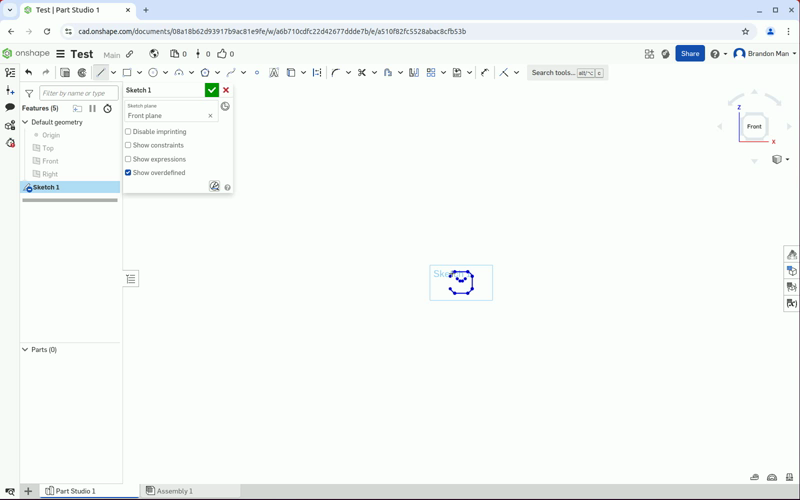
mouse_move(450, 276)
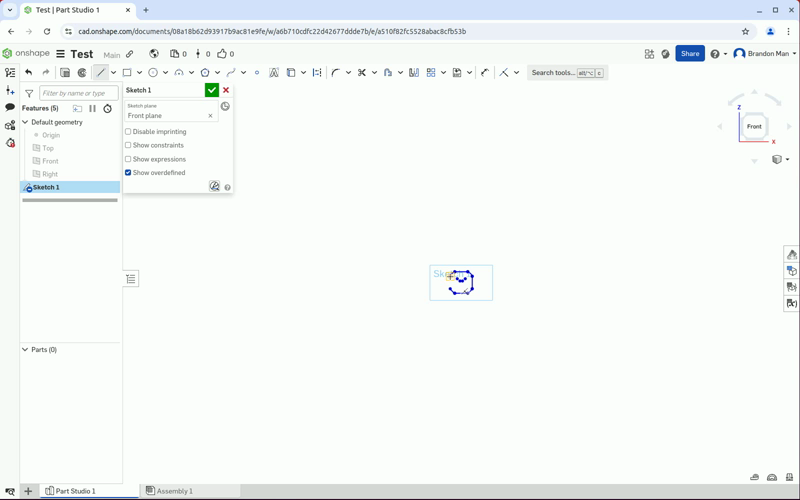
scroll(6)
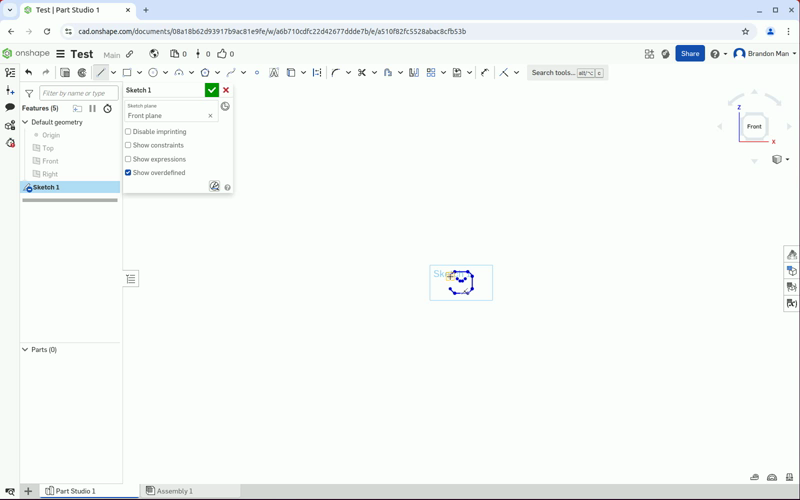
scroll(6)
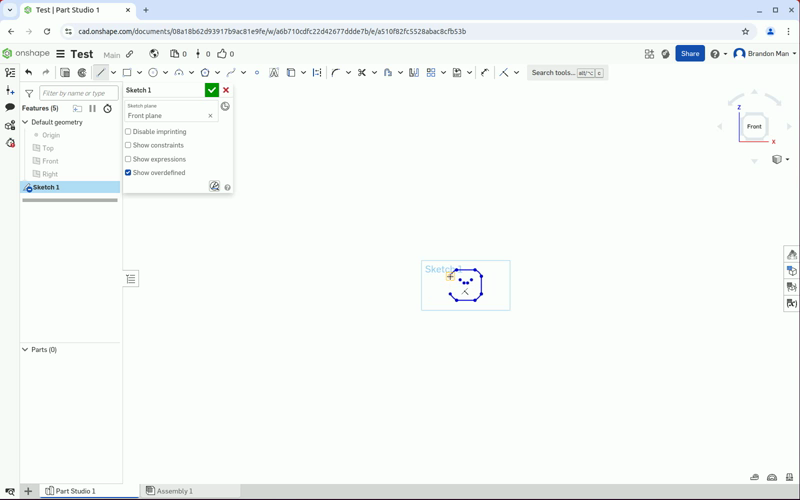
scroll(6)
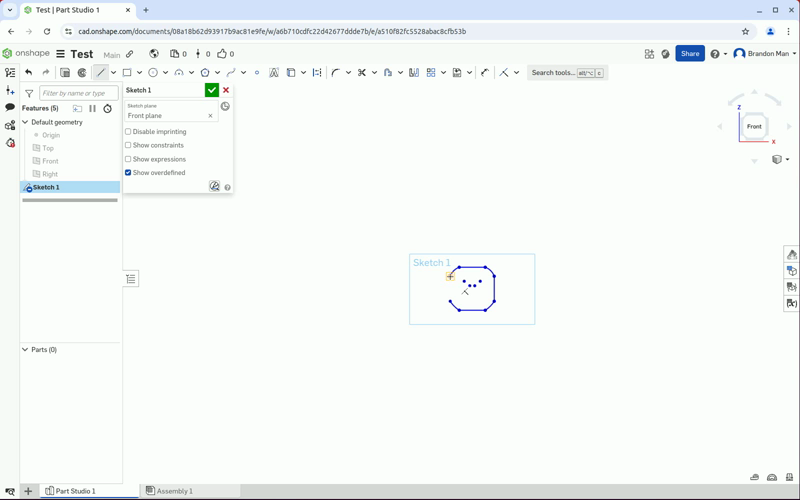
scroll(6)
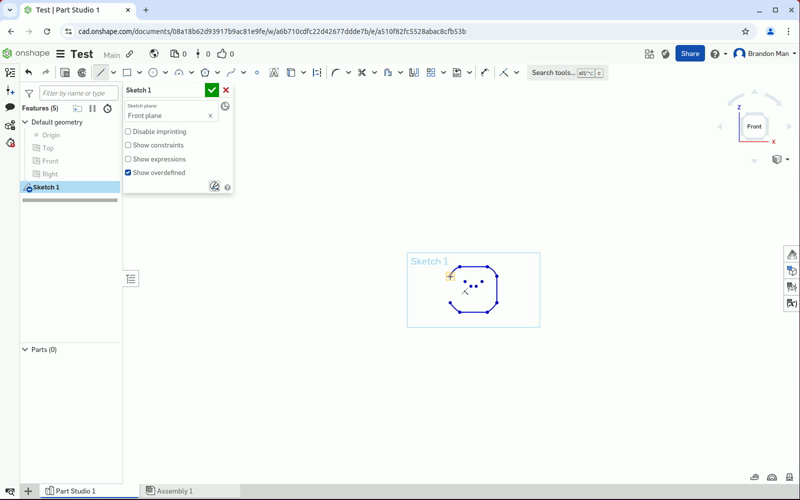
scroll(6)
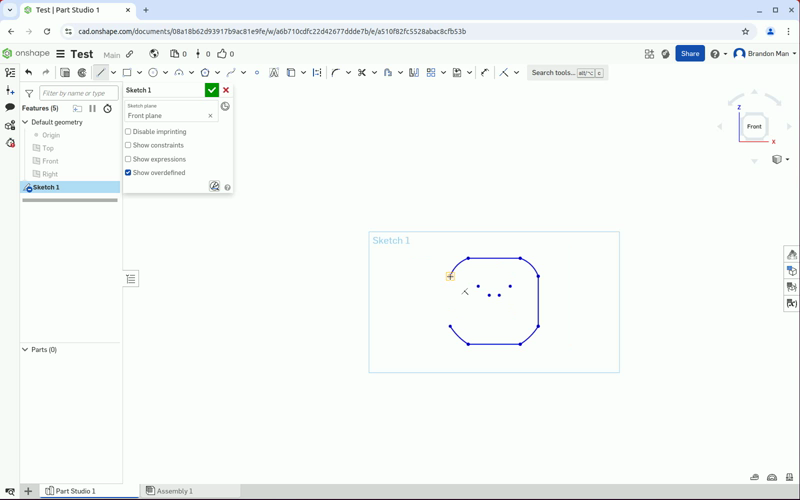
scroll(6)
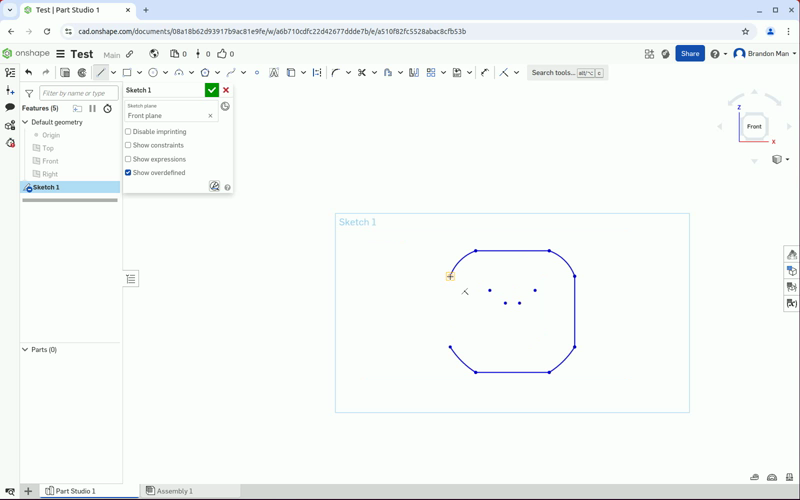
scroll(6)
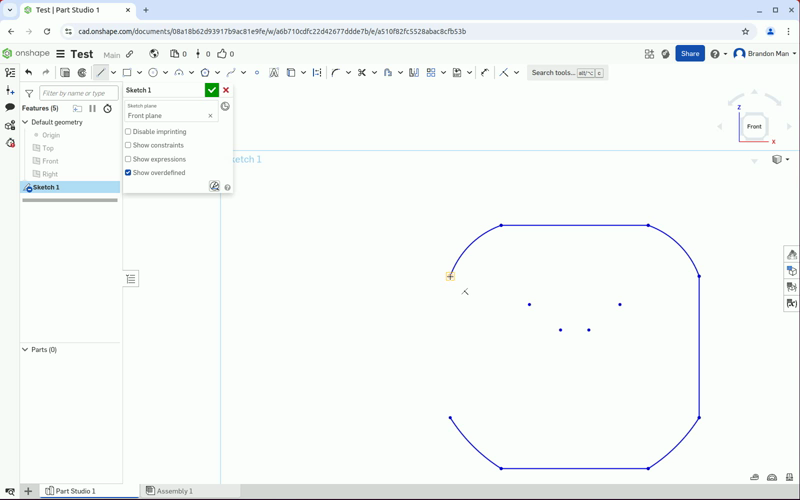
click(450, 276)
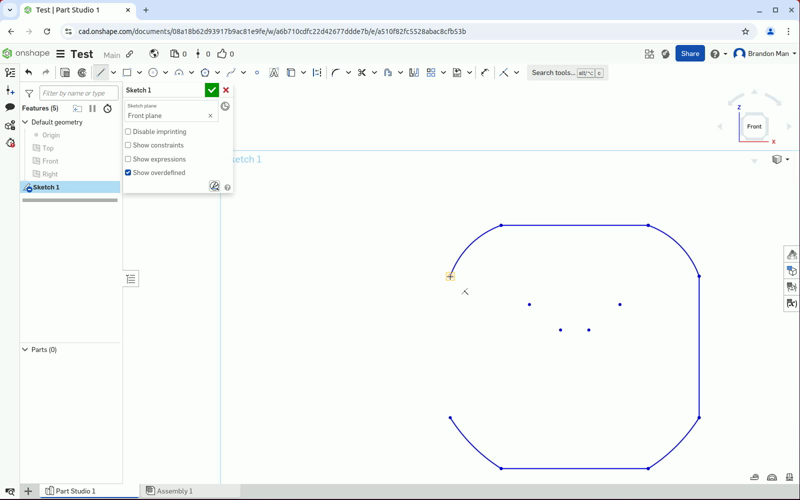
scroll(-6)
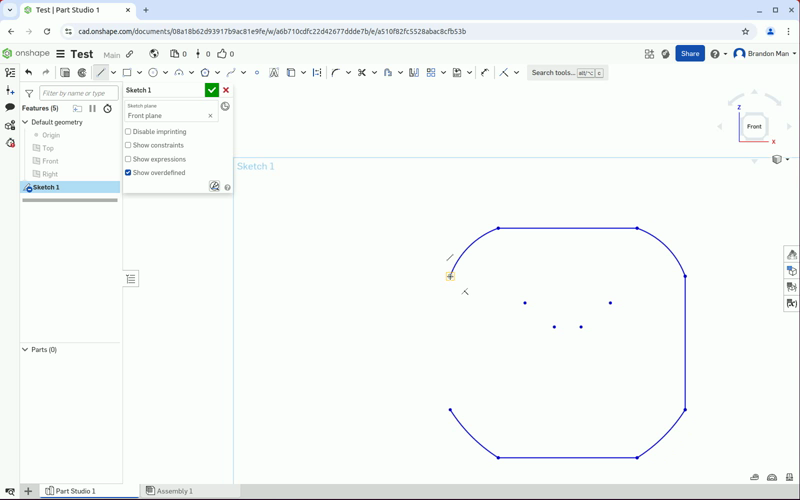
scroll(-6)
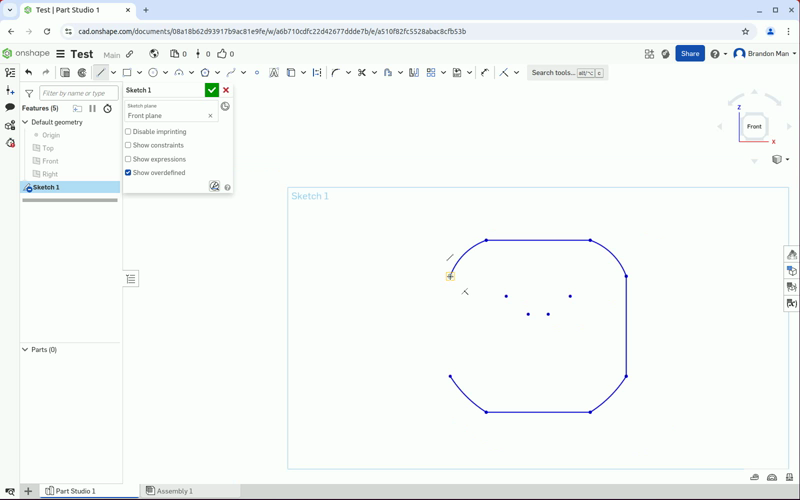
scroll(-6)
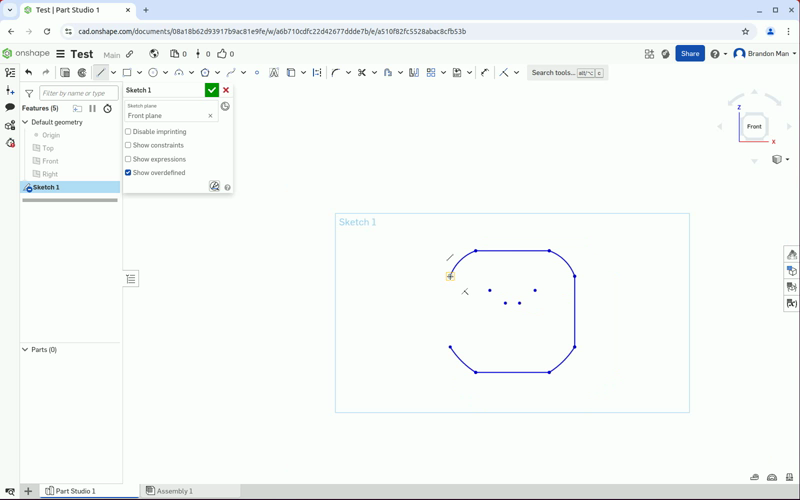
scroll(-6)
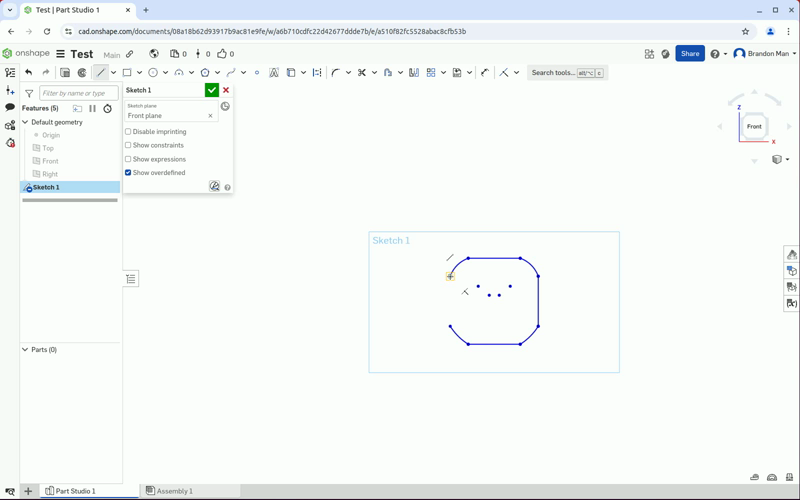
scroll(-6)
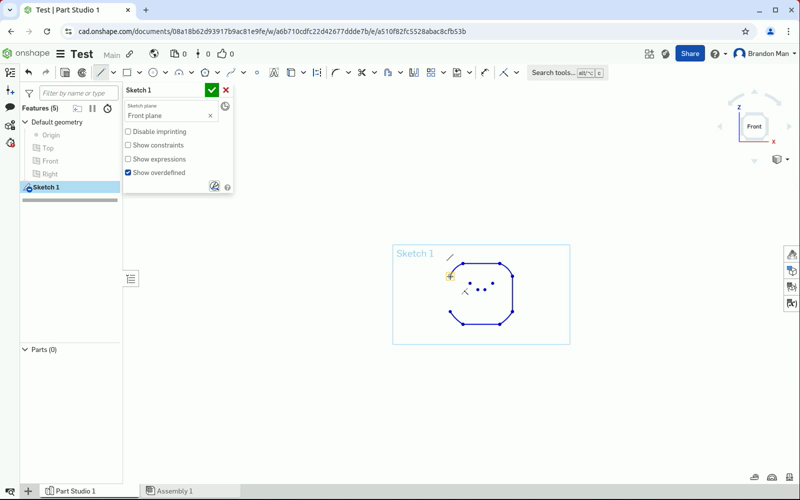
scroll(-6)
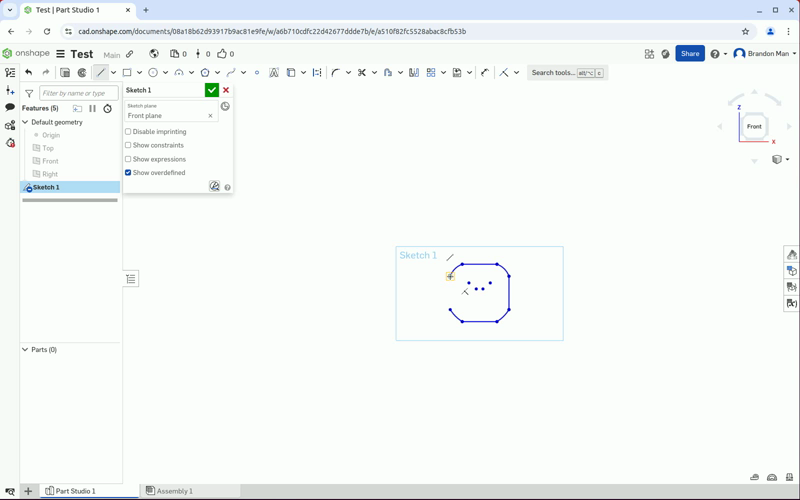
scroll(-6)
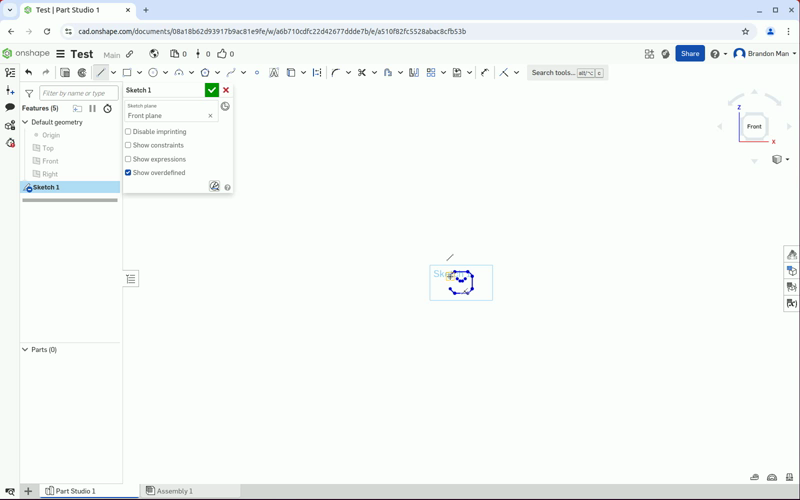
mouse_move(480, 276)
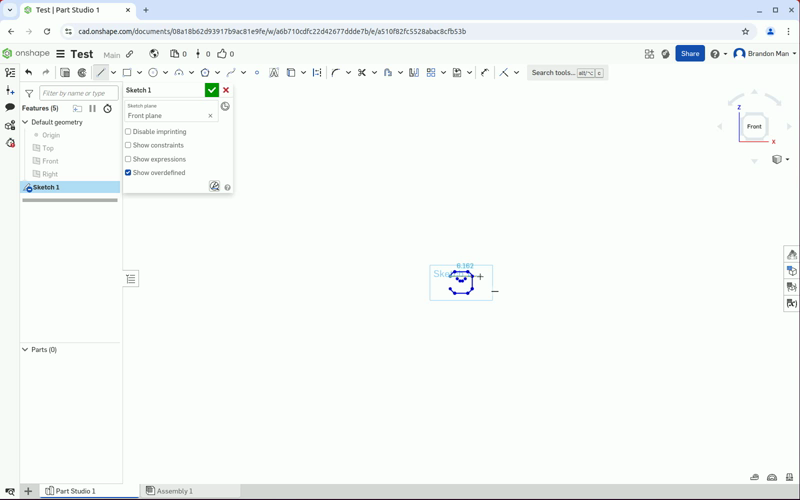
key_down(shift)
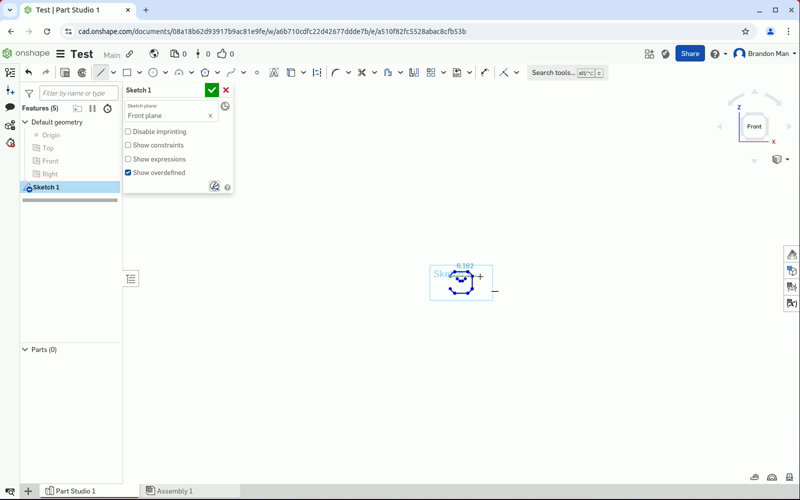
mouse_move(450, 288)
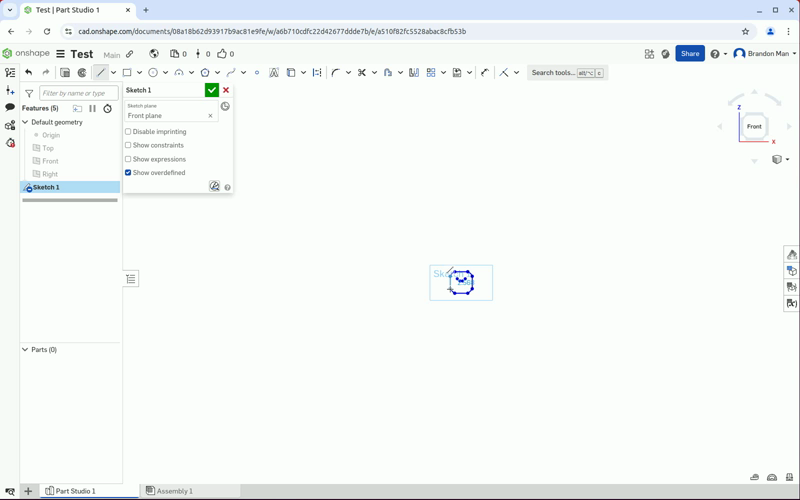
scroll(6)
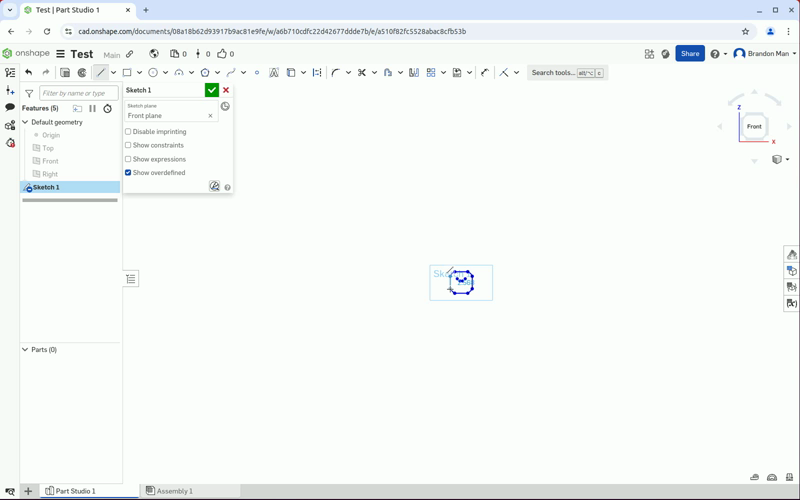
scroll(6)
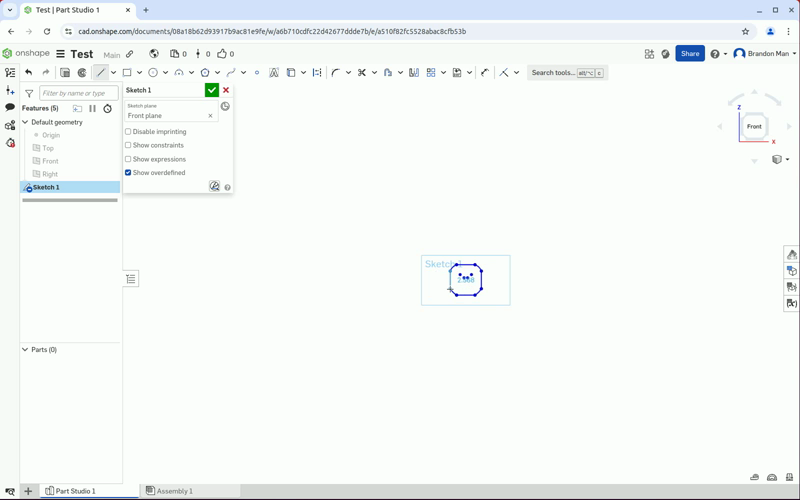
scroll(6)
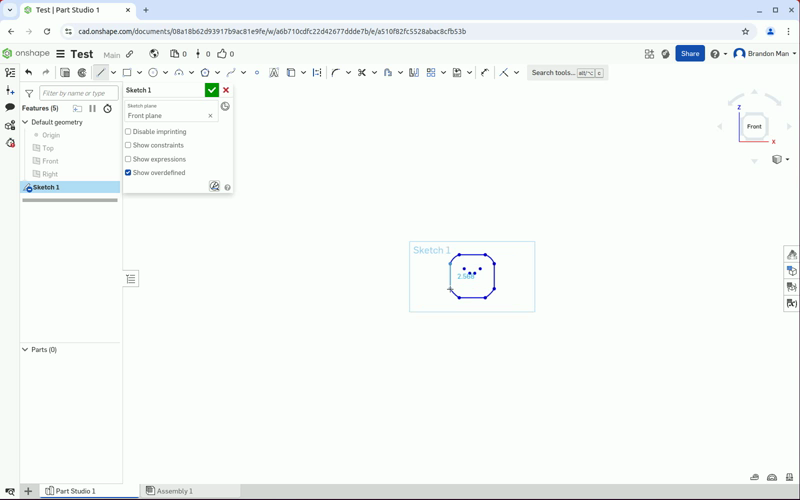
scroll(6)
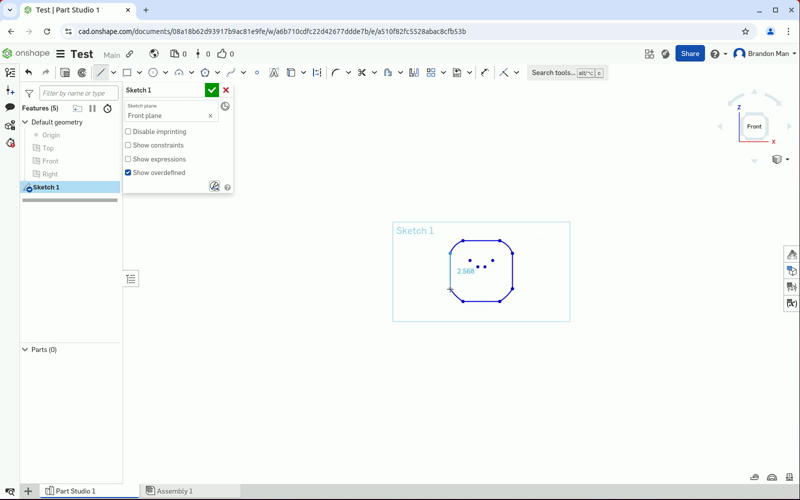
scroll(6)
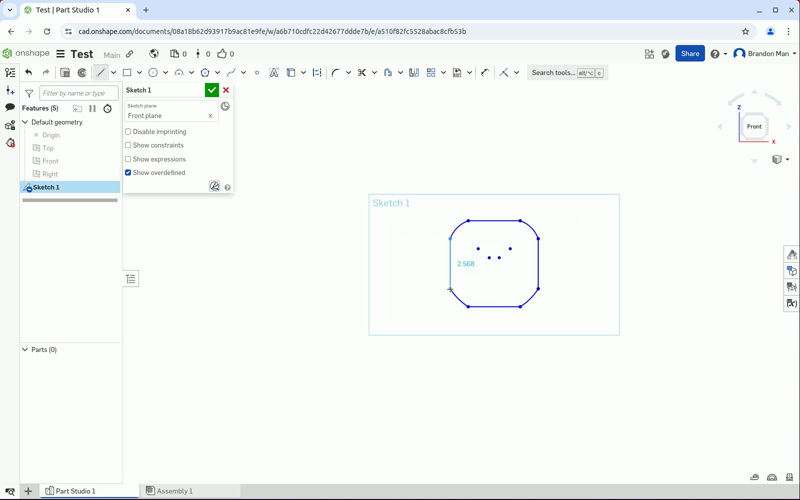
scroll(6)
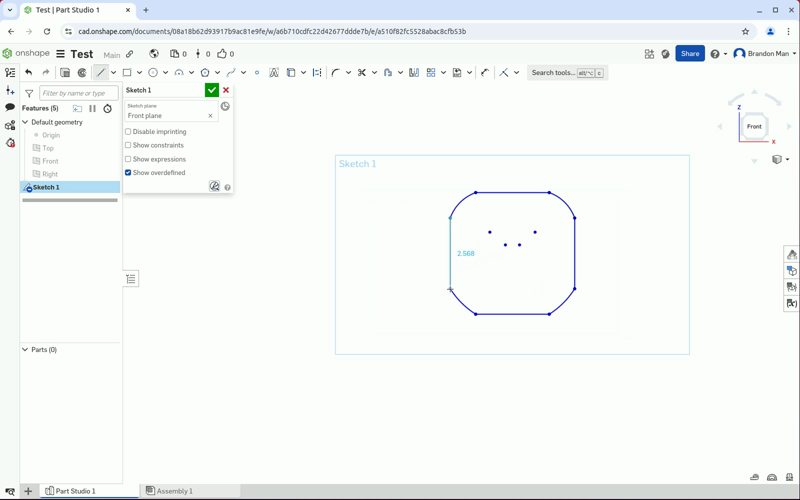
scroll(6)
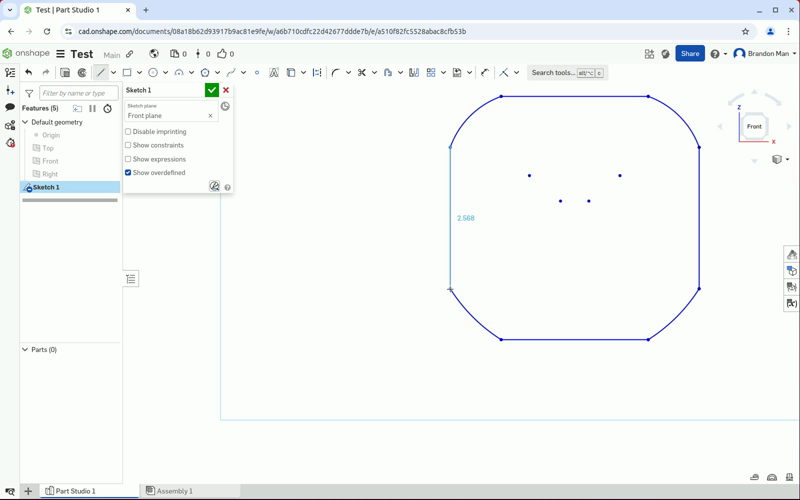
key_up(shift)
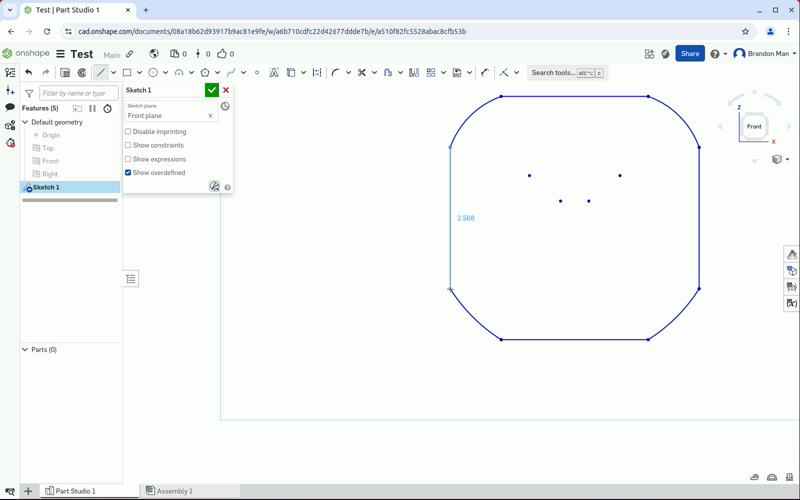
click(450, 288)
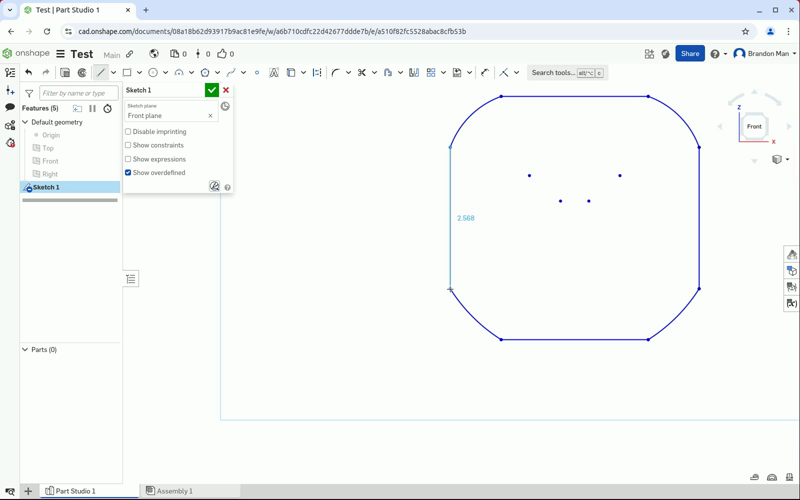
scroll(-6)
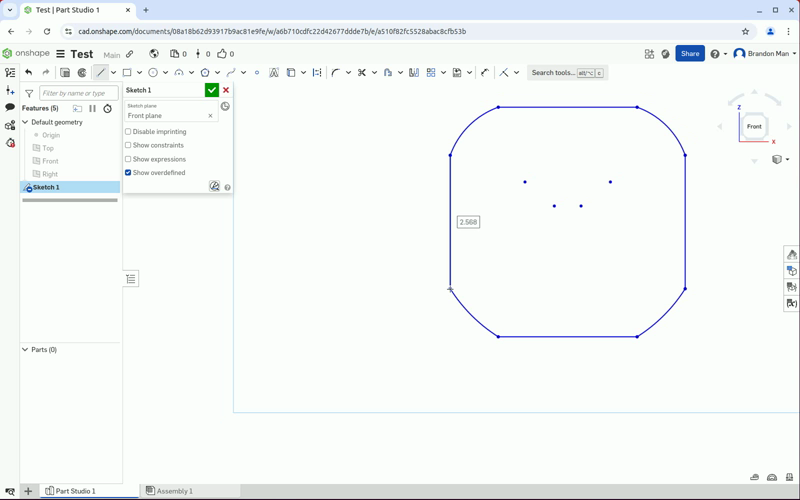
scroll(-6)
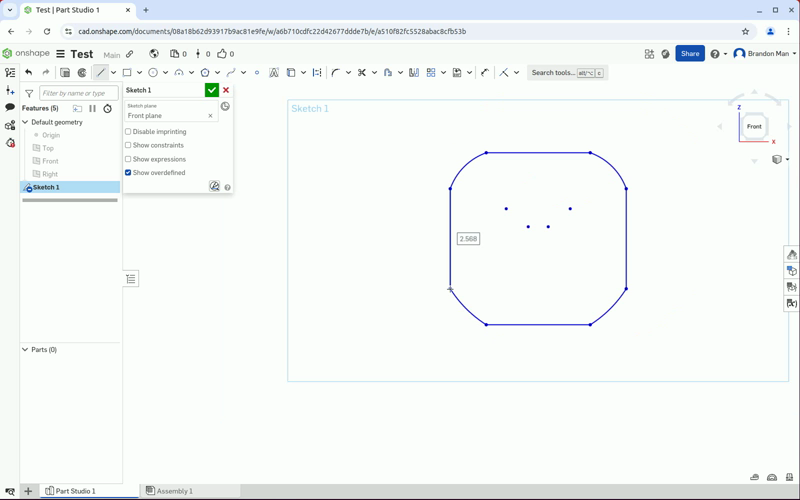
scroll(-6)
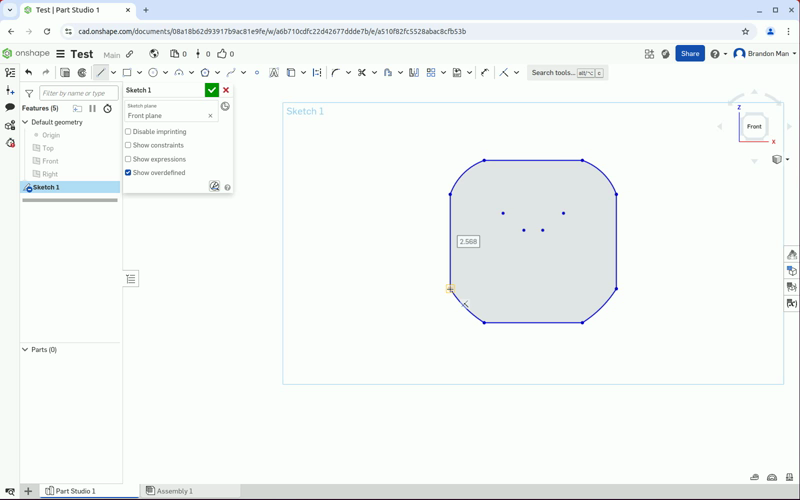
scroll(-6)
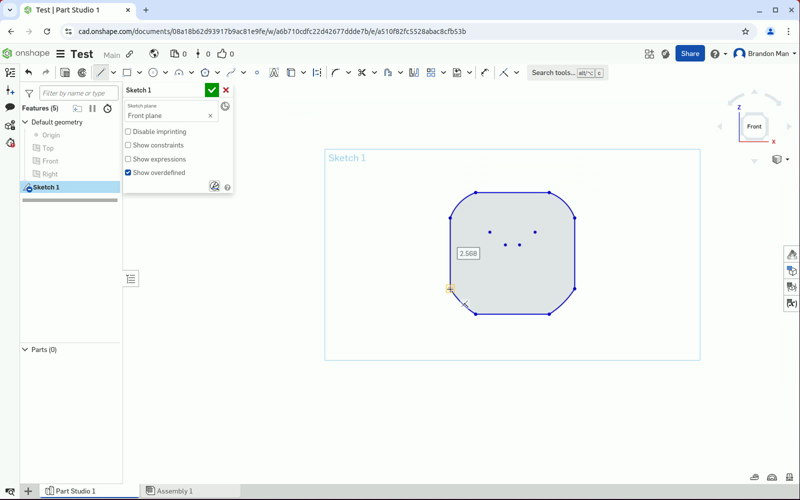
scroll(-6)
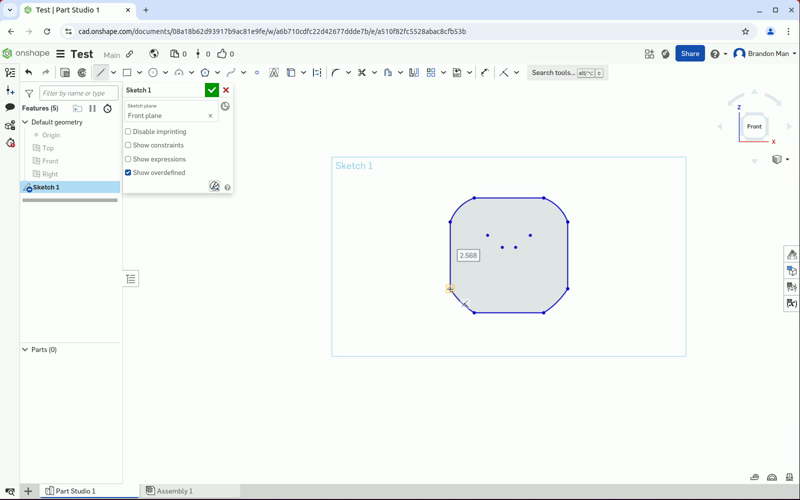
scroll(-6)
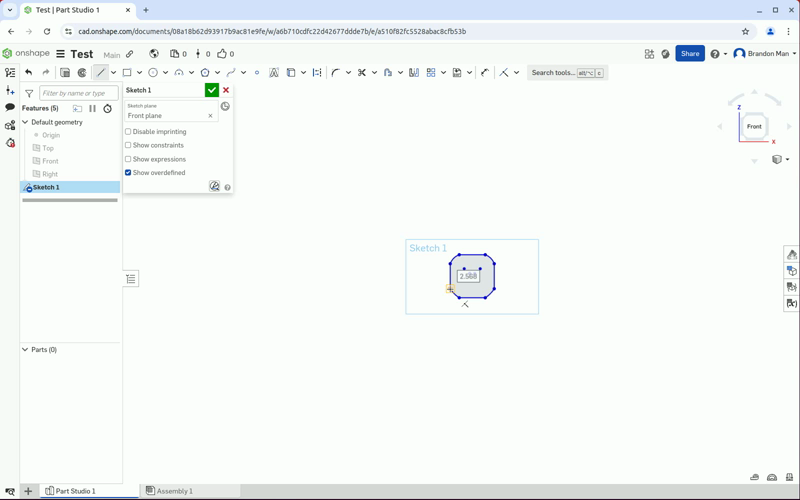
scroll(-6)
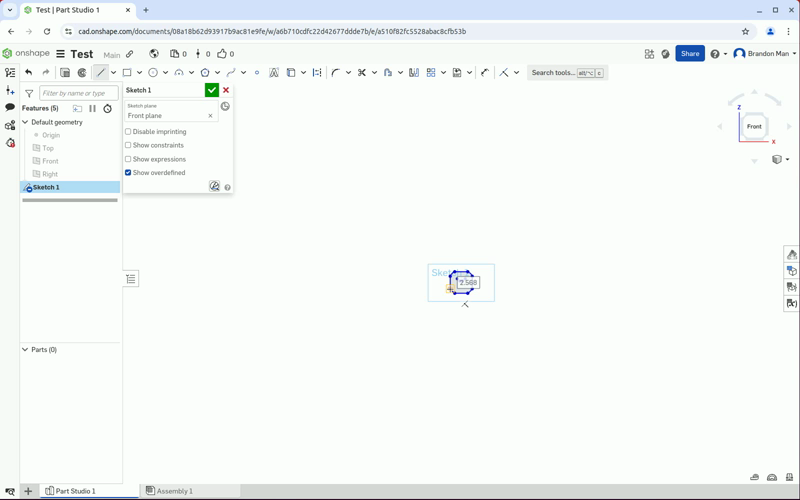
key(esc)
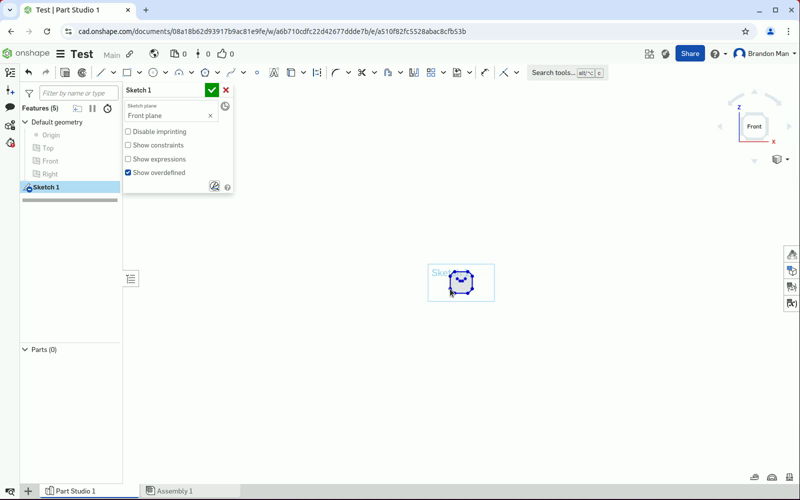
key(c)
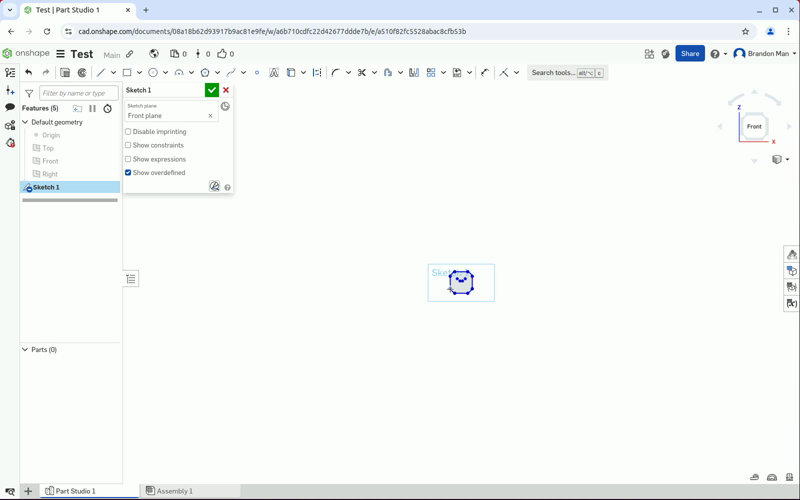
key_down(shift)
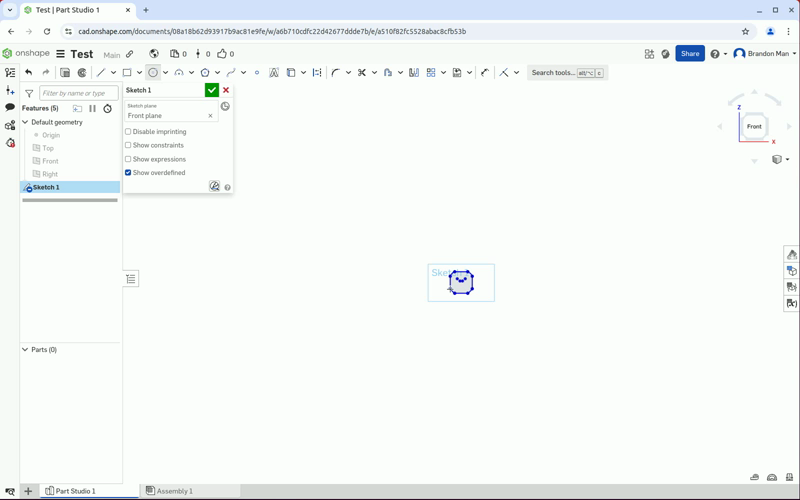
mouse_move(461, 282)
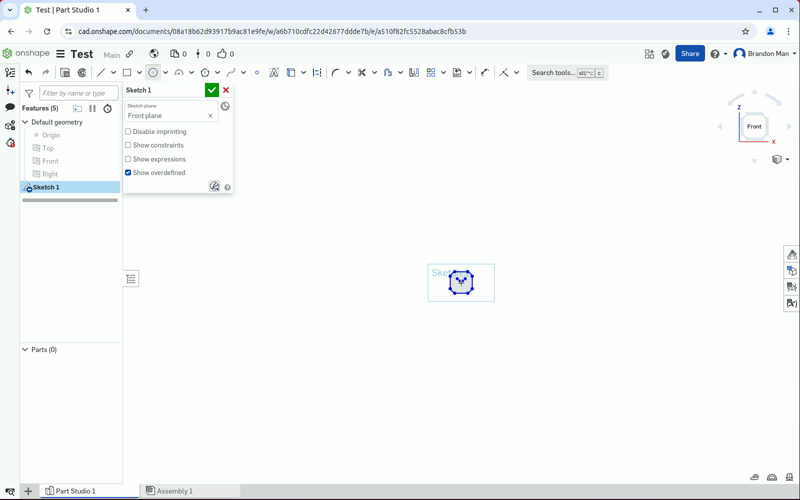
click(461, 282)
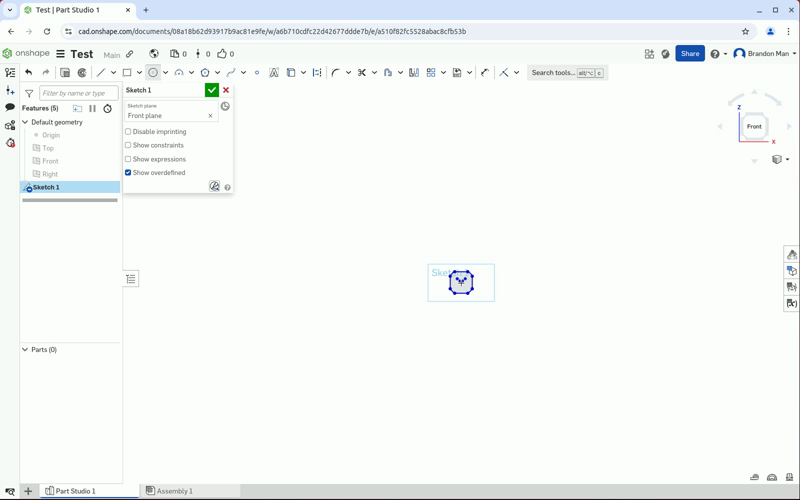
key_up(shift)
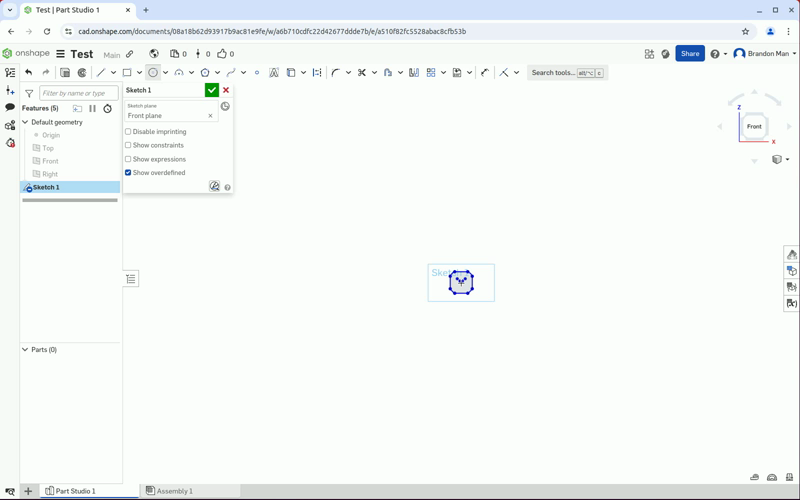
mouse_move(467, 282)
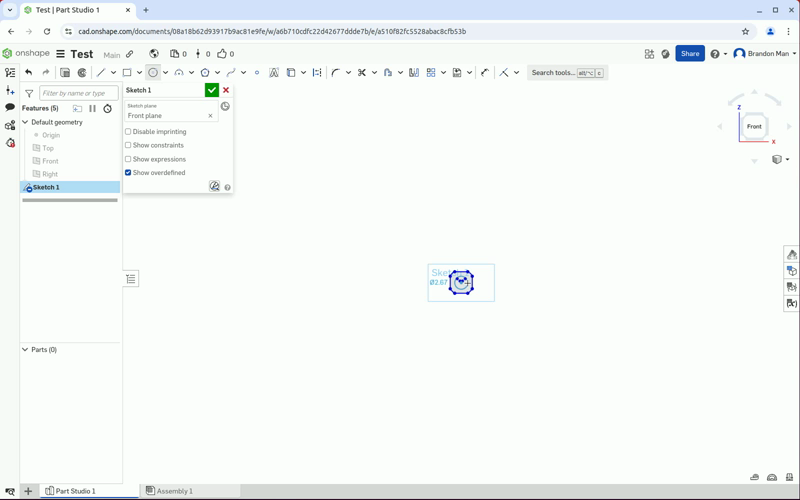
click(467, 282)
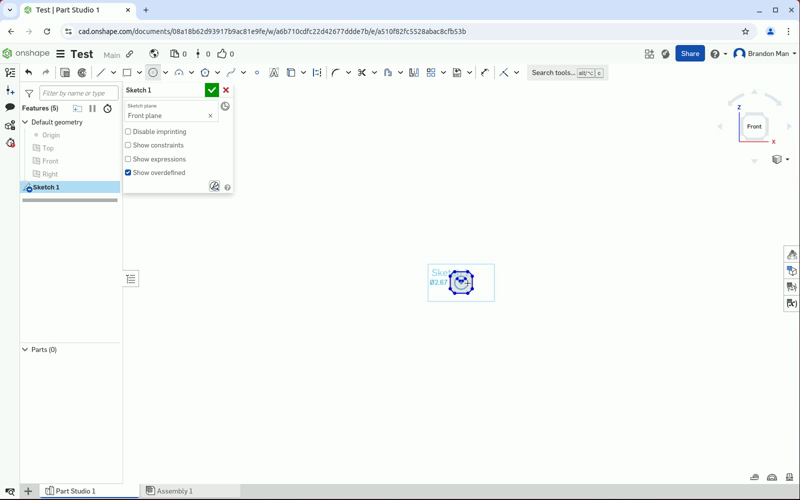
key(esc)
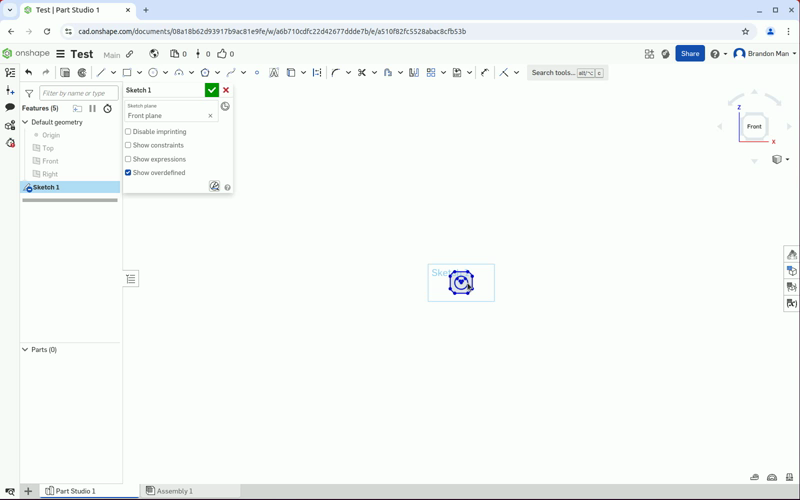
mouse_move(469, 288)
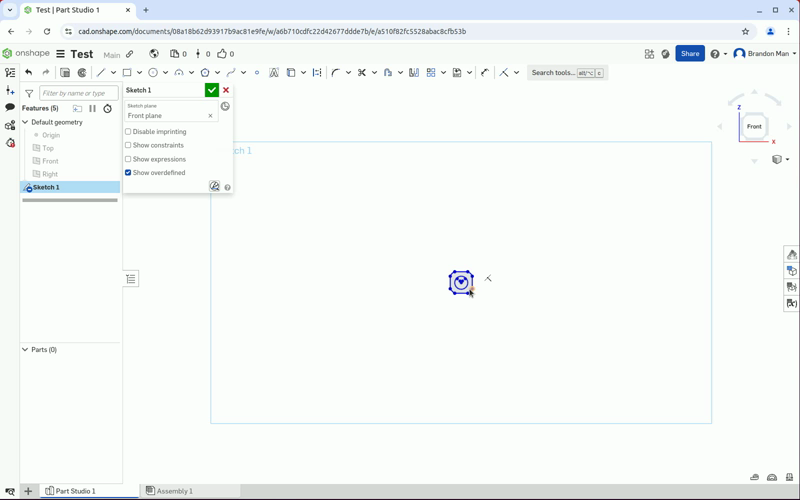
scroll(6)
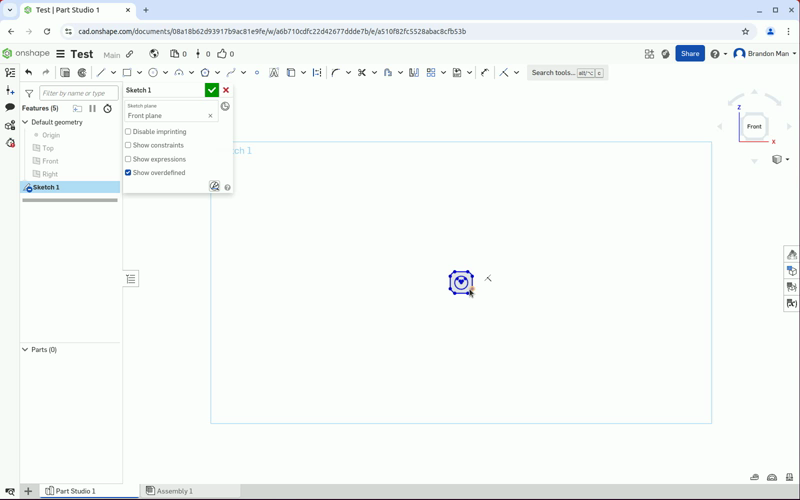
scroll(6)
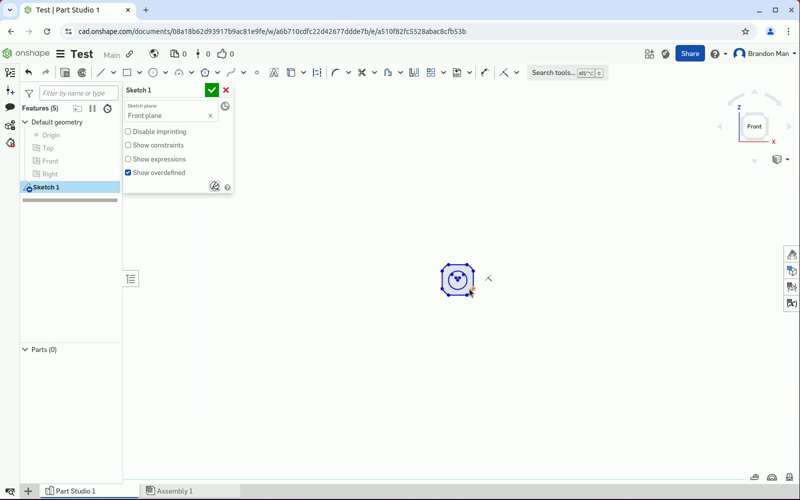
scroll(6)
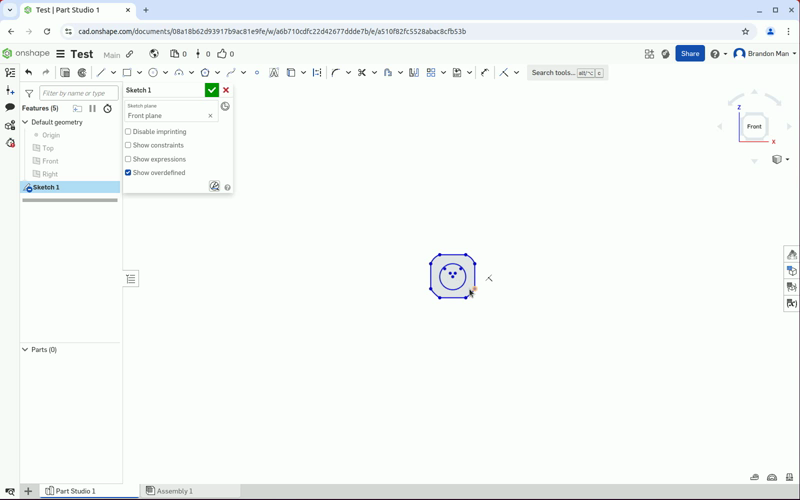
scroll(6)
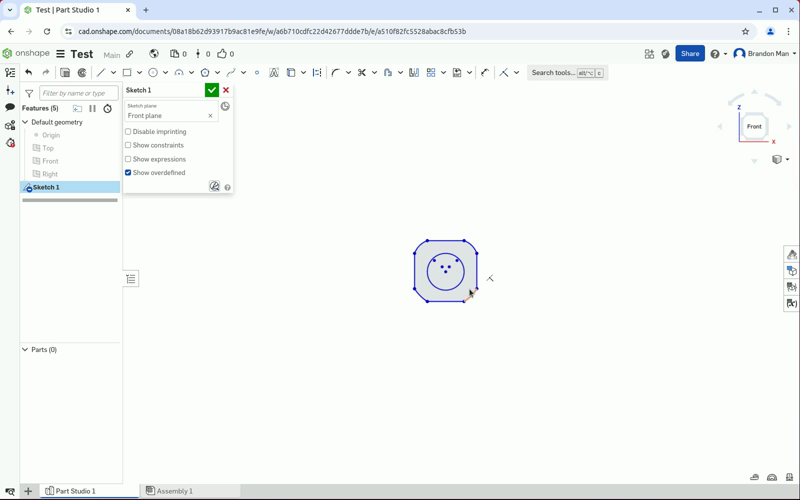
scroll(6)
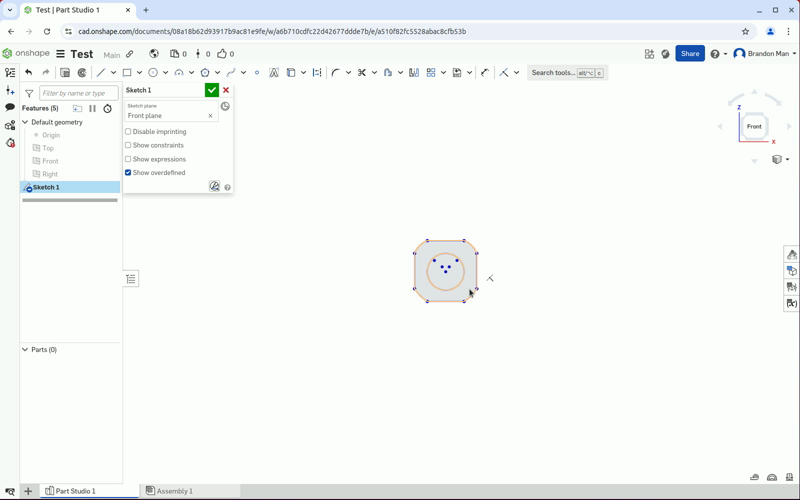
scroll(6)
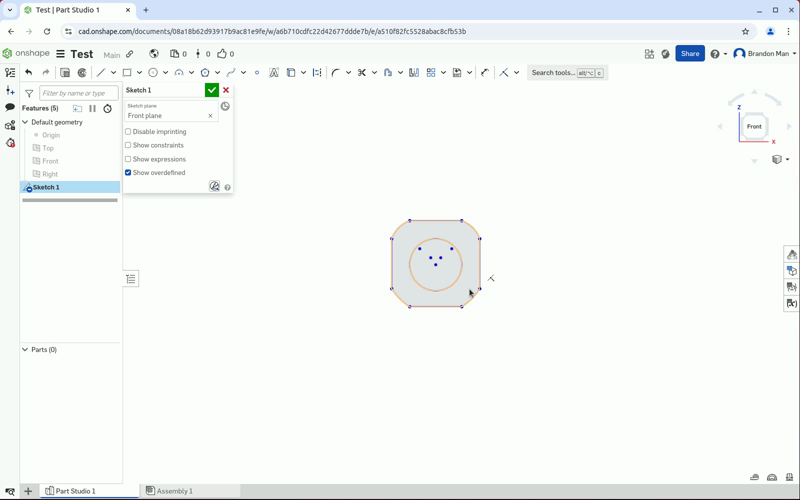
scroll(6)
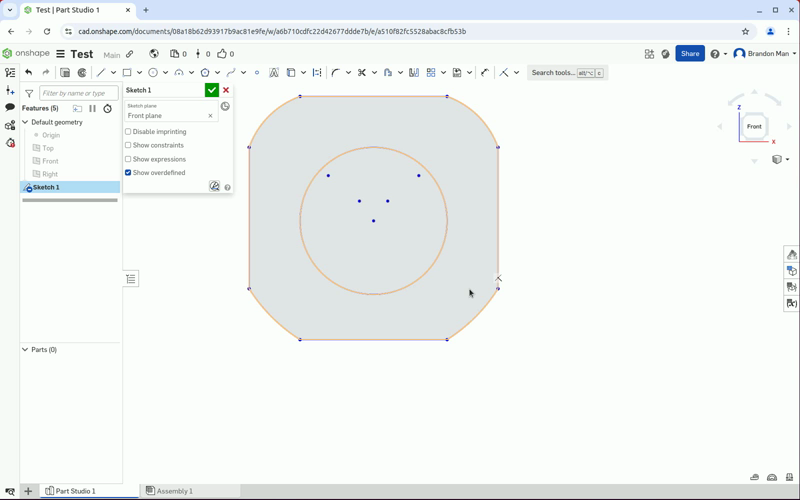
click(469, 288)
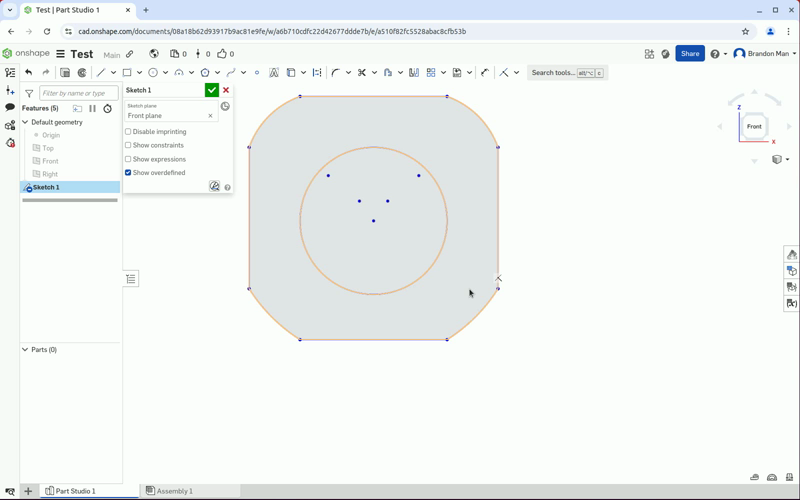
scroll(-6)
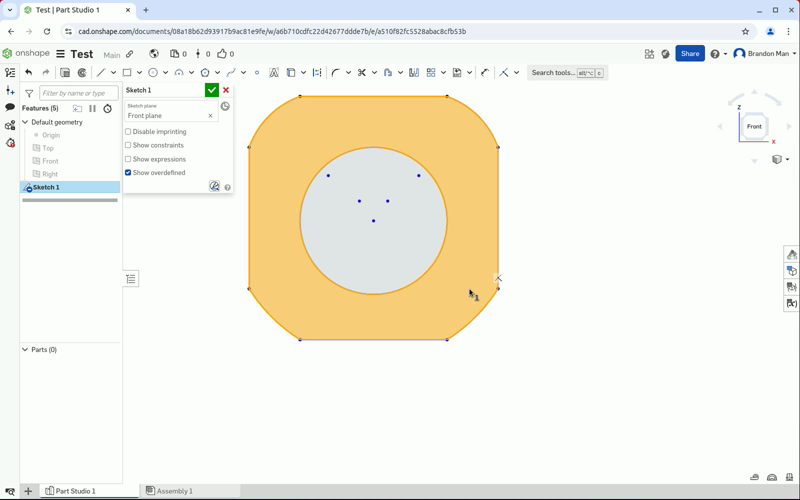
scroll(-6)
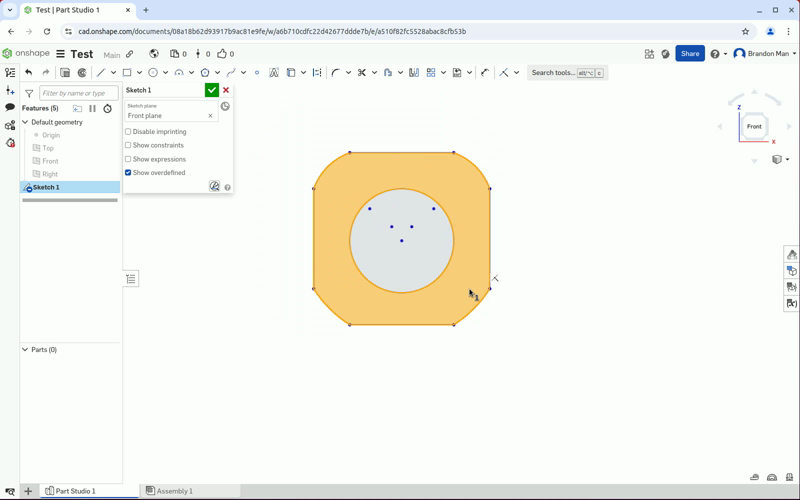
scroll(-6)
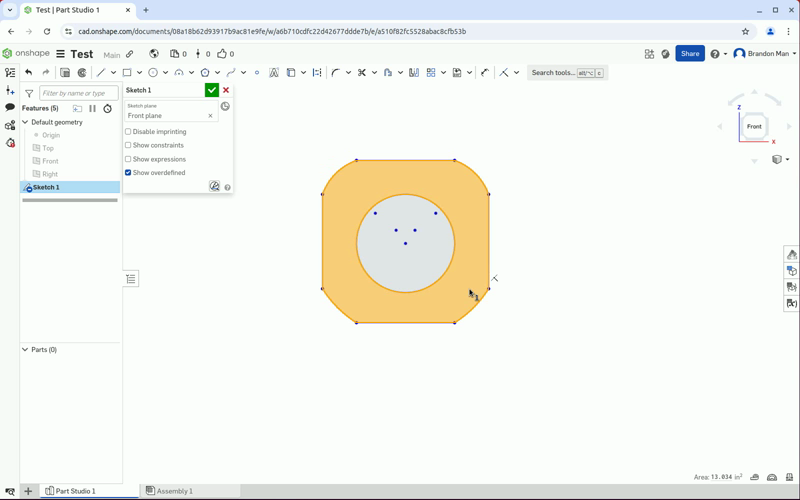
scroll(-6)
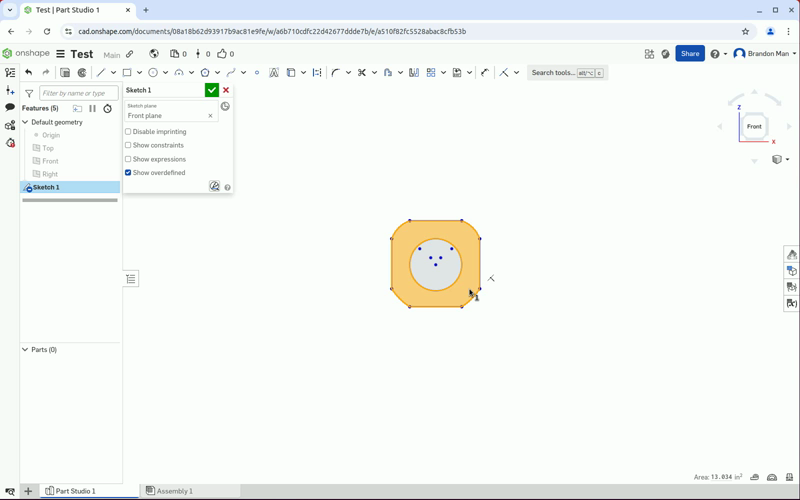
scroll(-6)
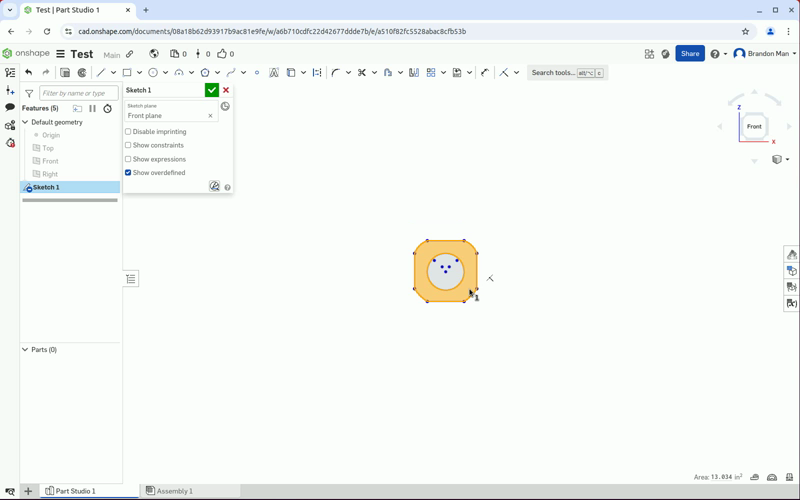
scroll(-6)
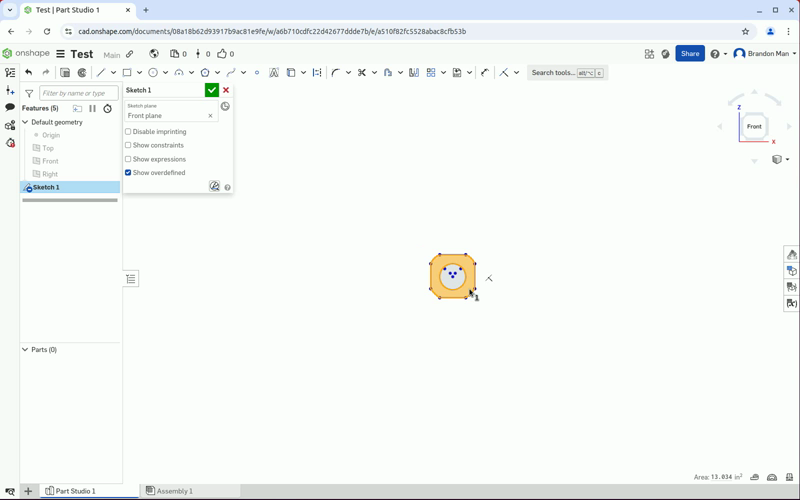
scroll(-6)
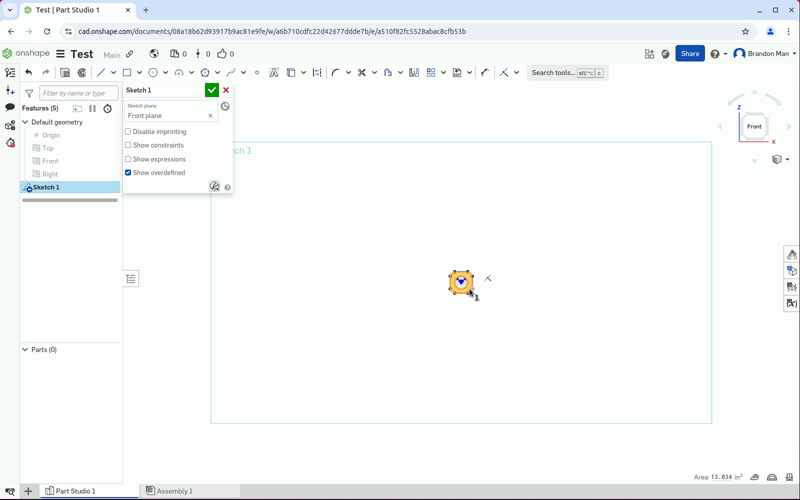
mouse_move(73, 352)
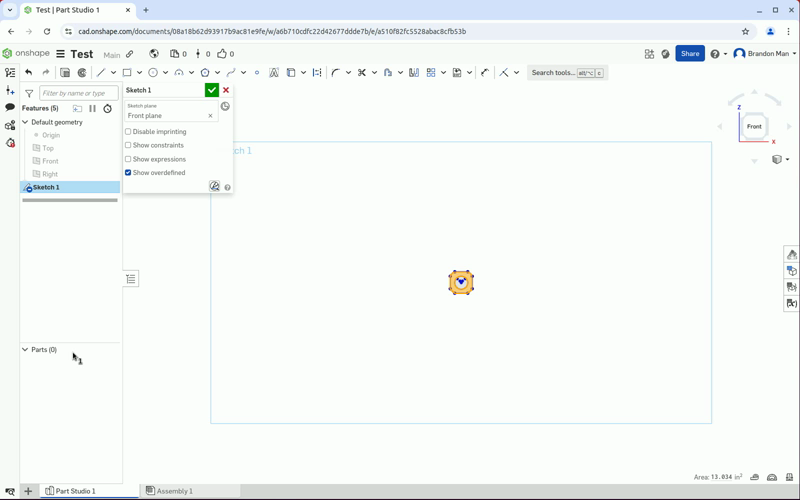
key(shift+y)
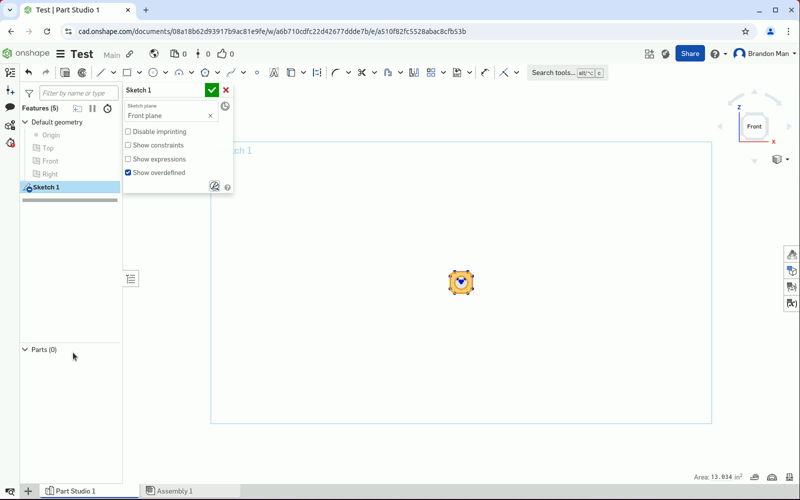
key(shift+e)
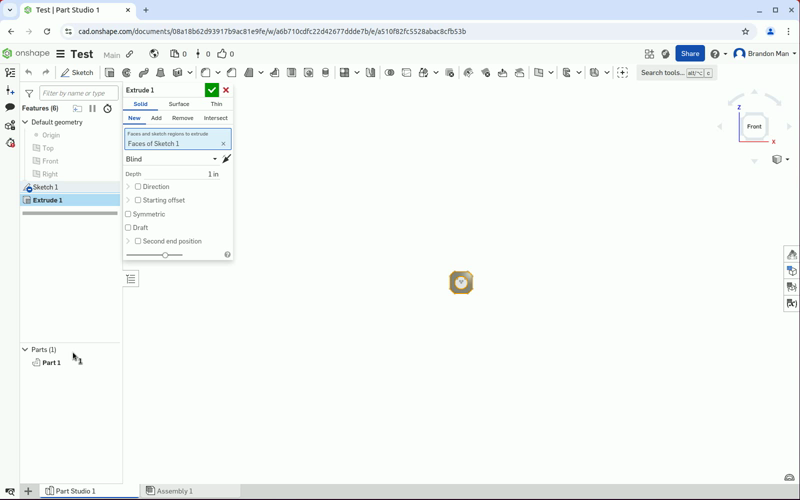
mouse_move(143, 106)
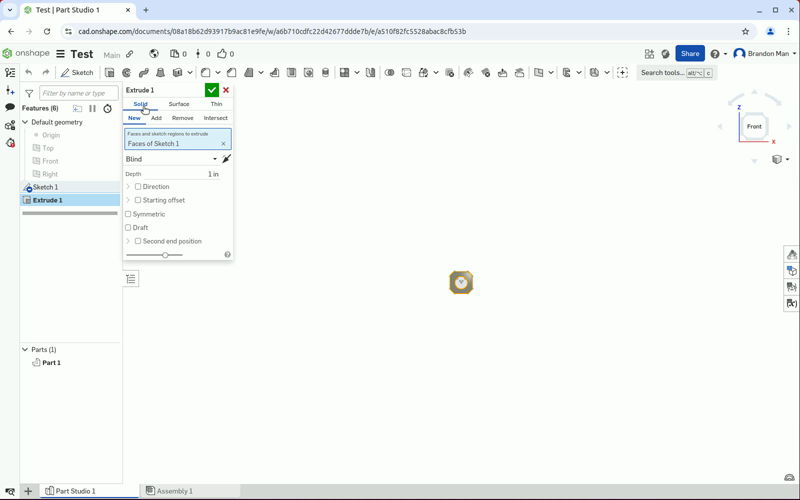
click(143, 106)
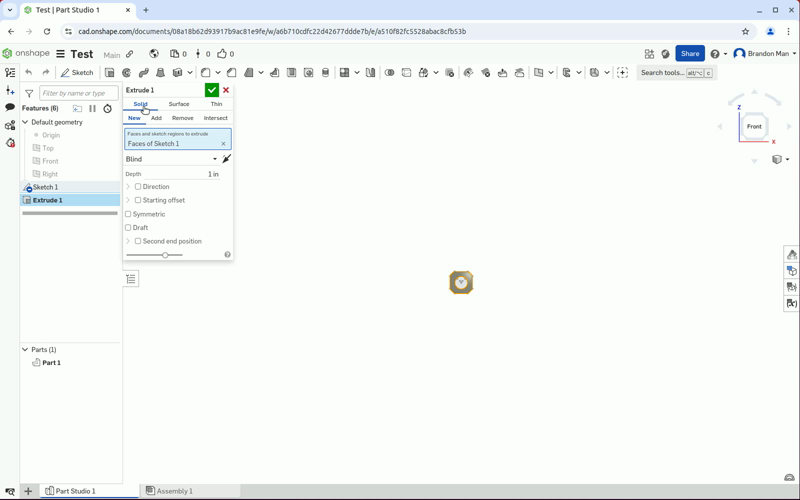
mouse_move(137, 120)
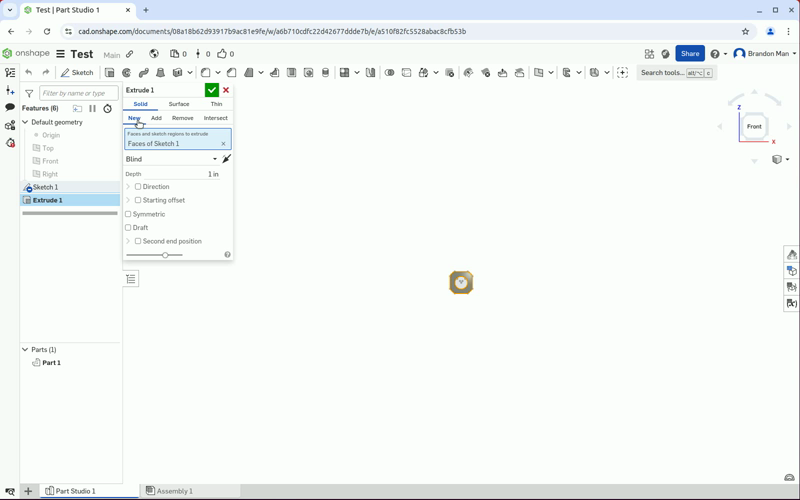
click(137, 120)
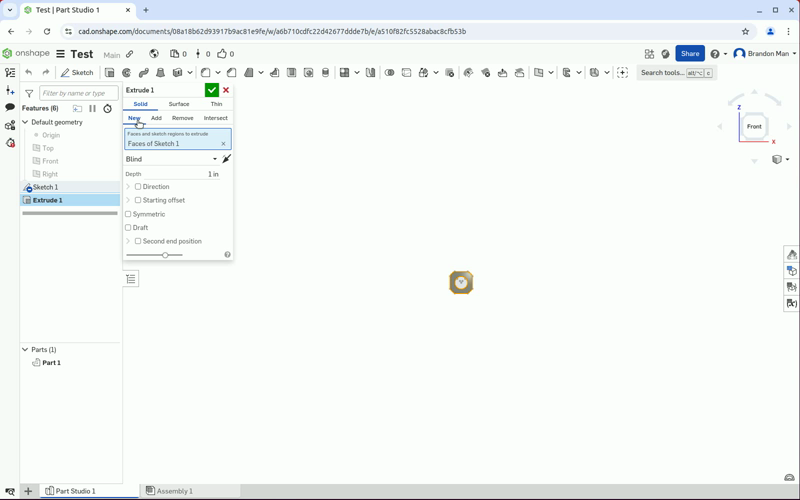
key(tab, 4)
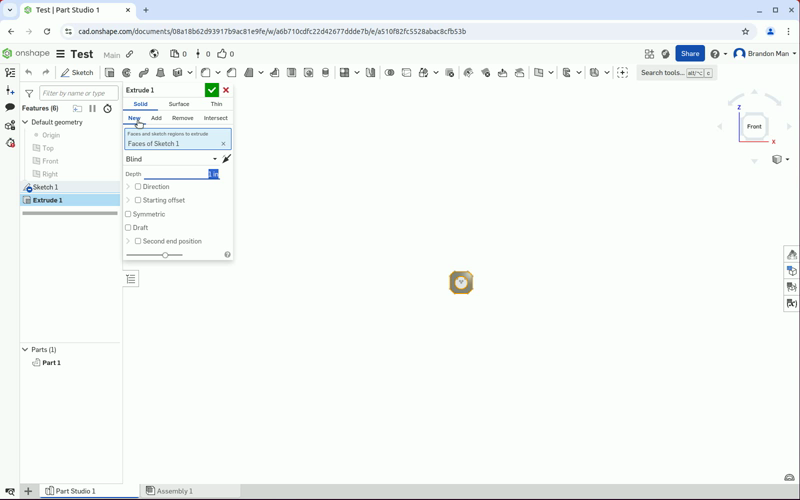
text(2.648)
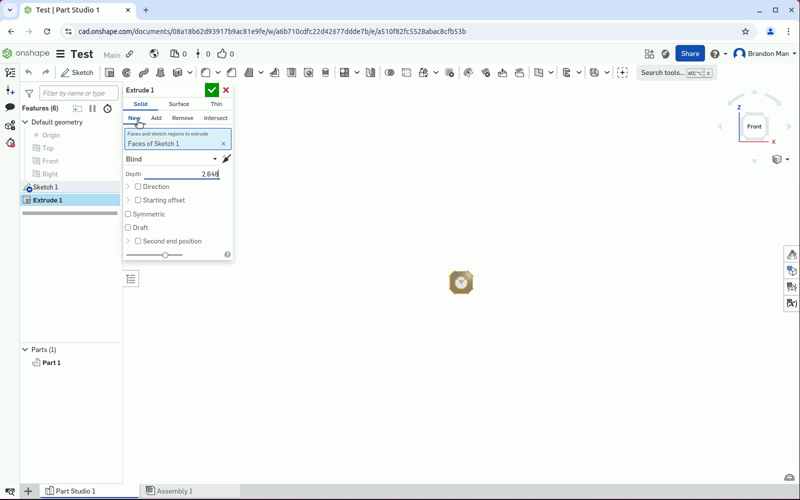
key(tab, 3)
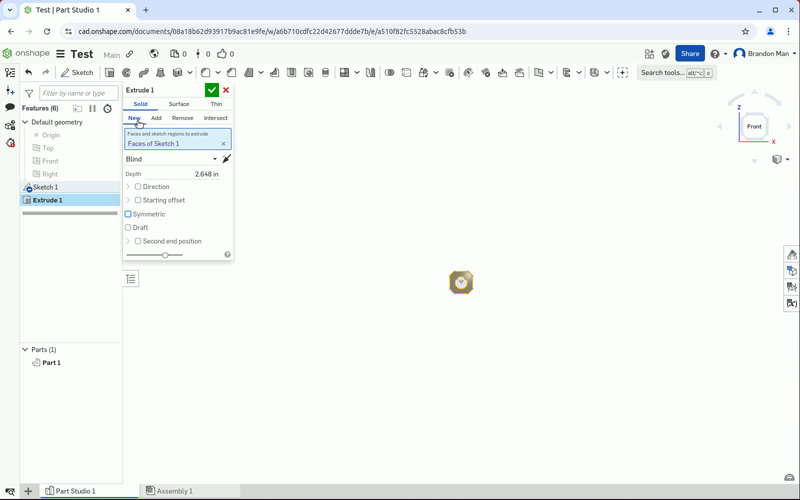
key(tab, 2)
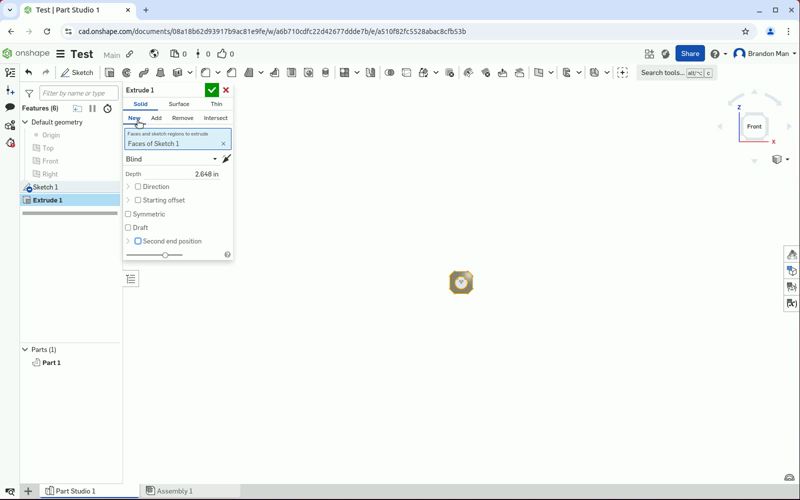
key(space)
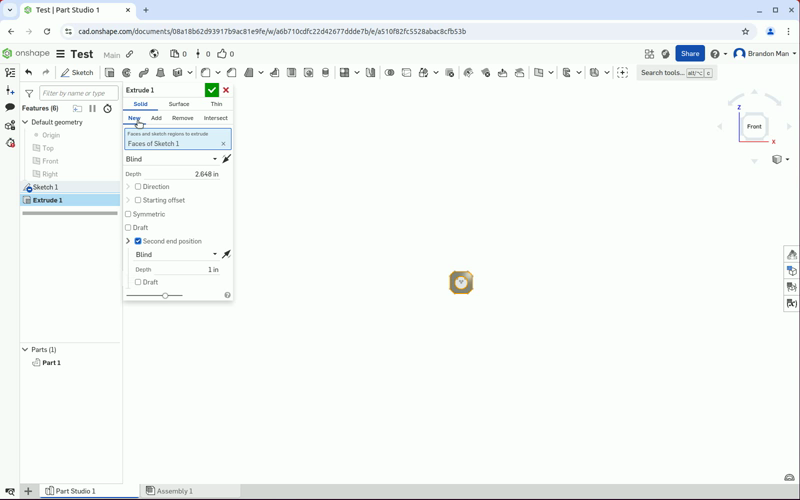
key(tab, 3)
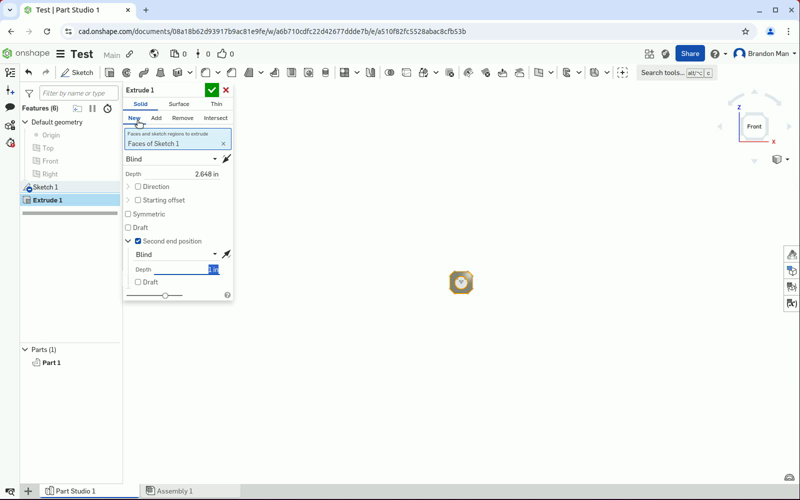
text(2.648)
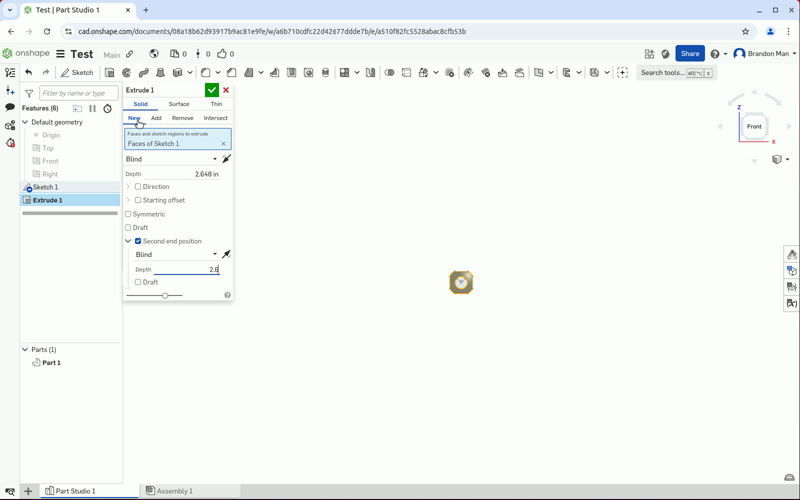
key(enter)
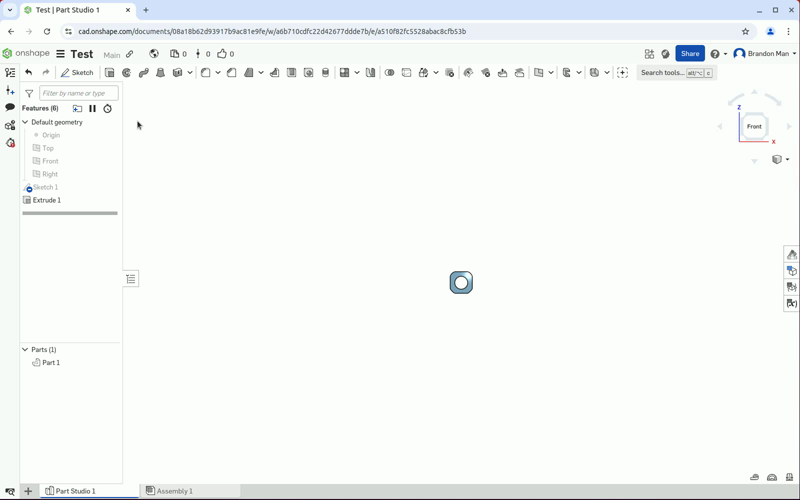
key(shift+h)
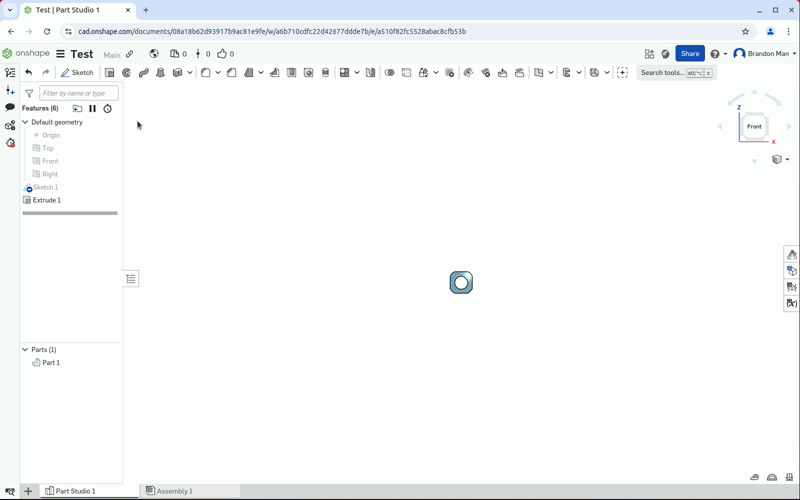
key(shift+h)
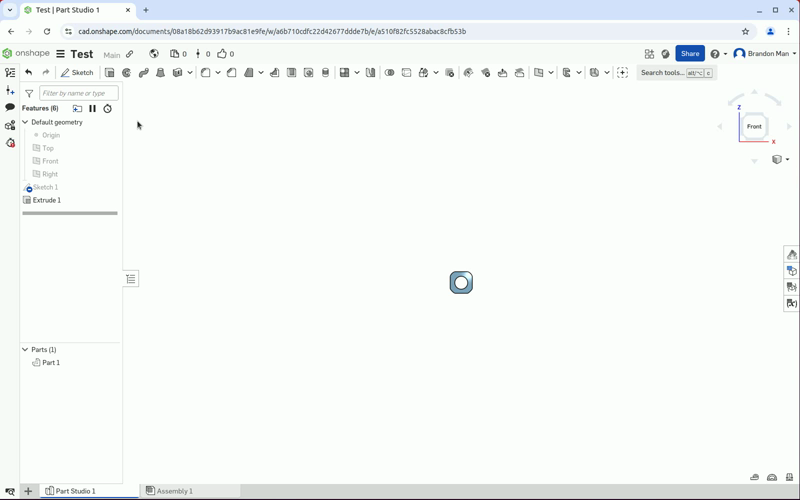
mouse_move(73, 189)
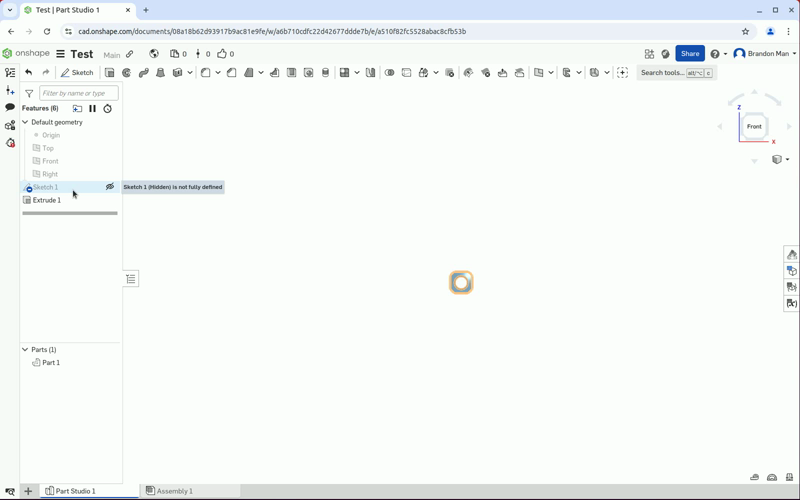
click(73, 189)
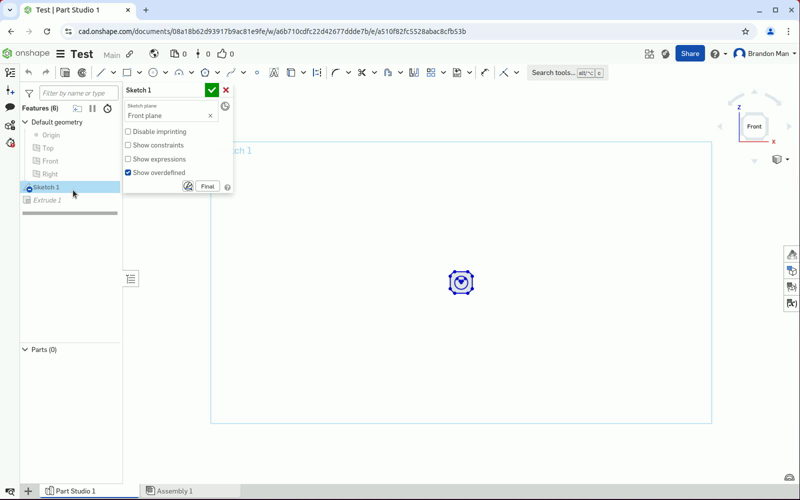
mouse_move(229, 92)
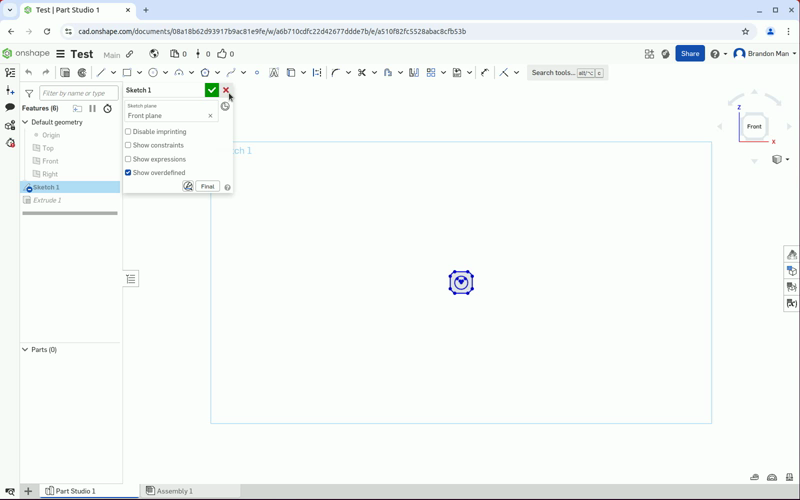
click(229, 92)
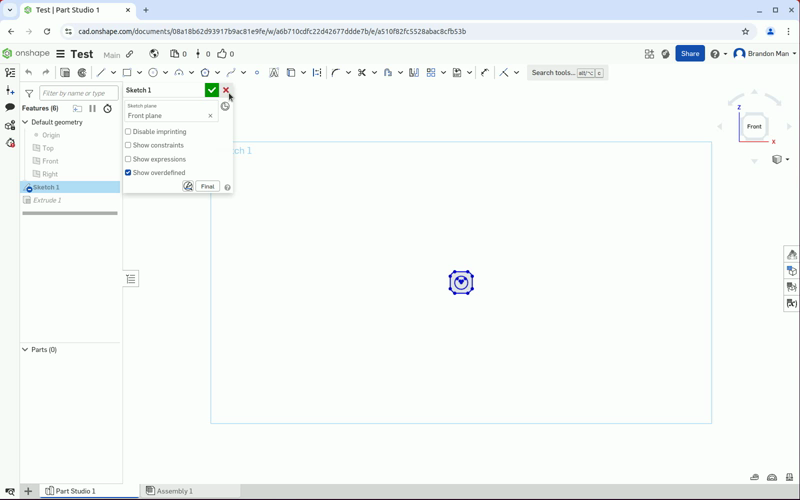
key(shift+s)
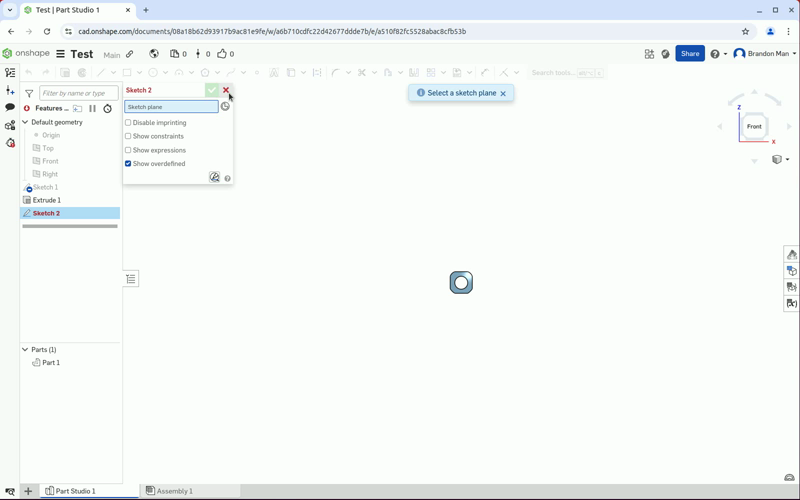
mouse_move(73, 163)
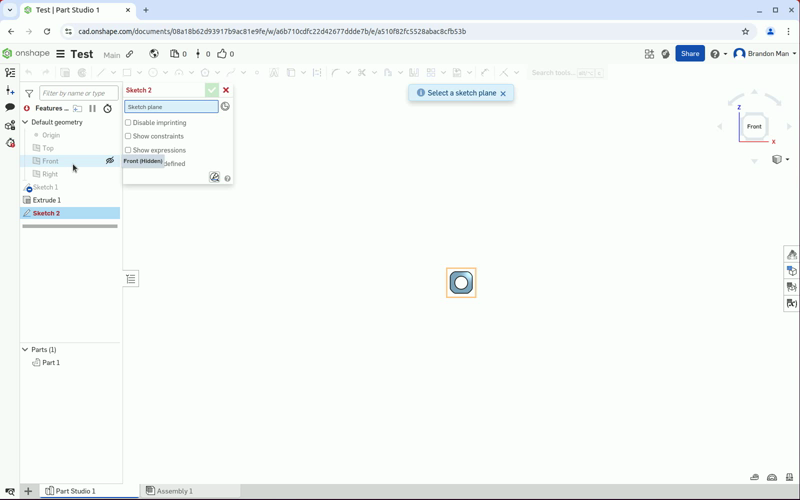
click(73, 163)
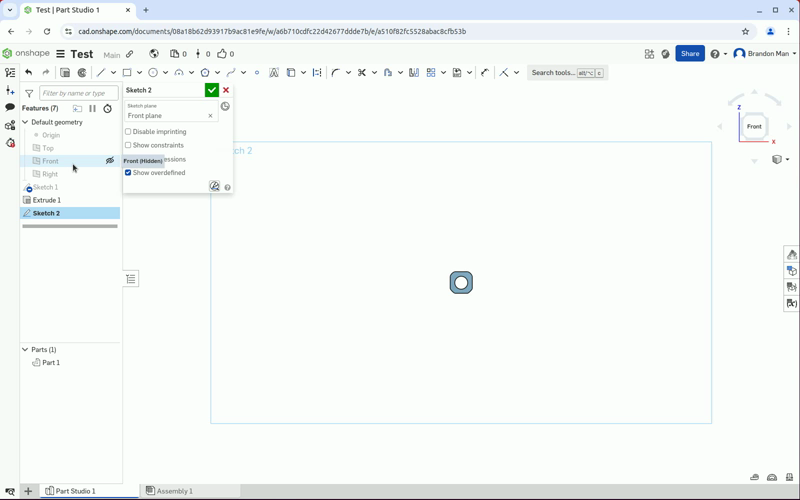
mouse_move(73, 352)
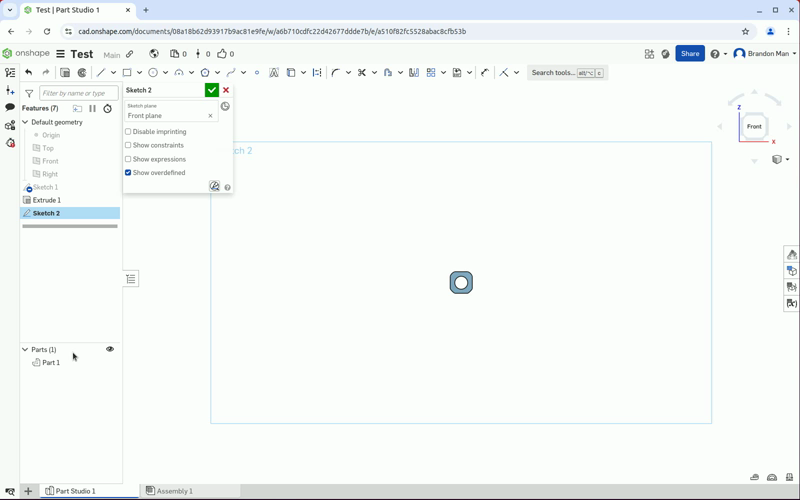
key(y)
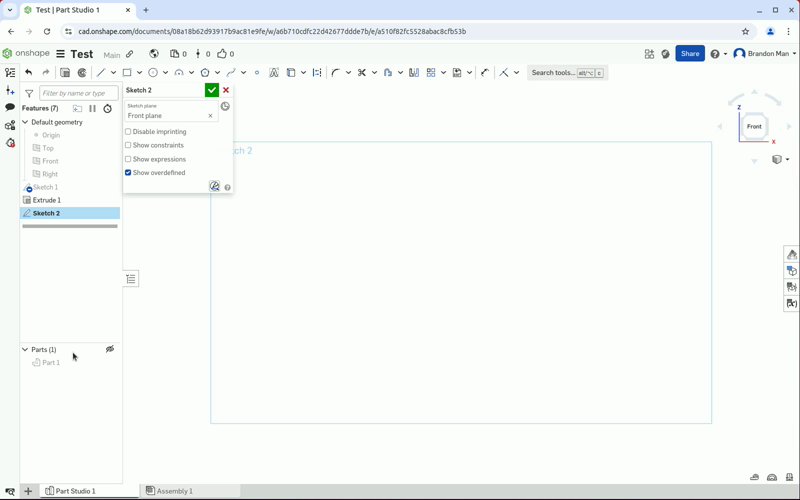
key(c)
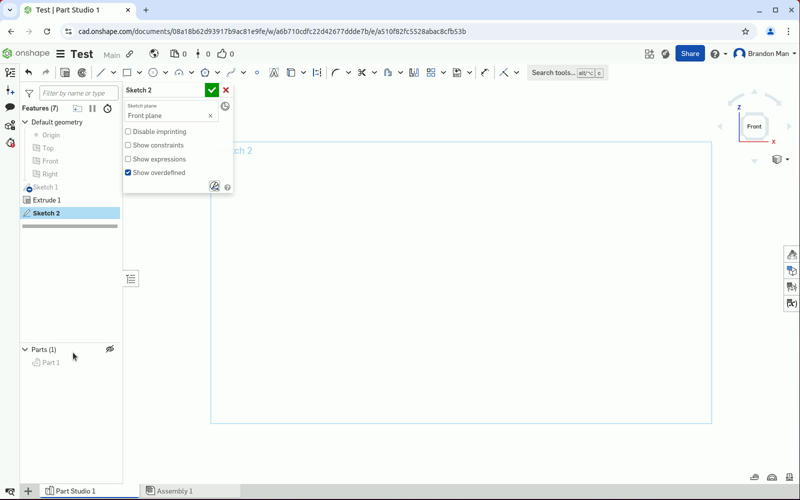
key_down(shift)
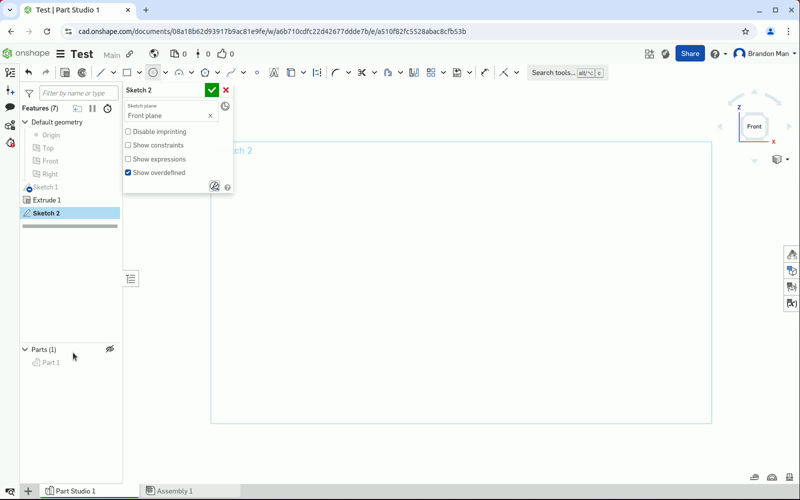
mouse_move(461, 282)
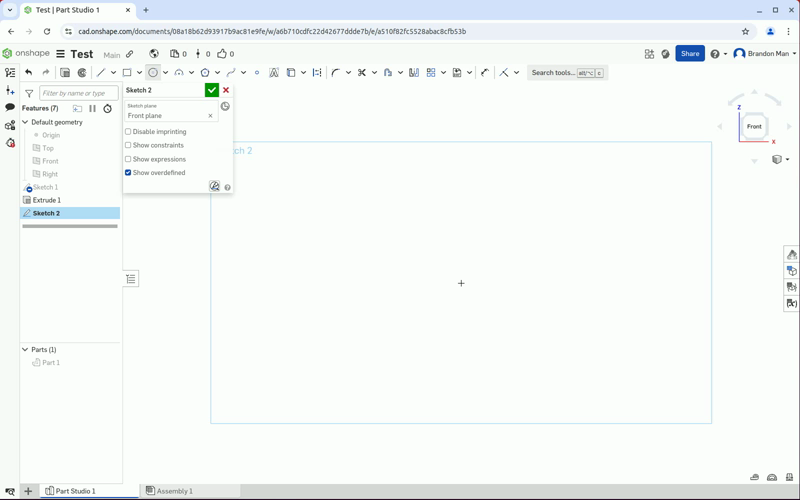
click(461, 282)
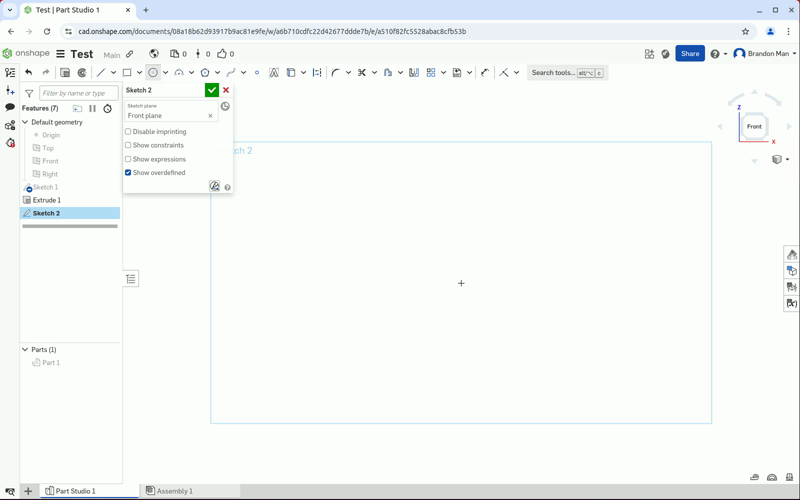
key_up(shift)
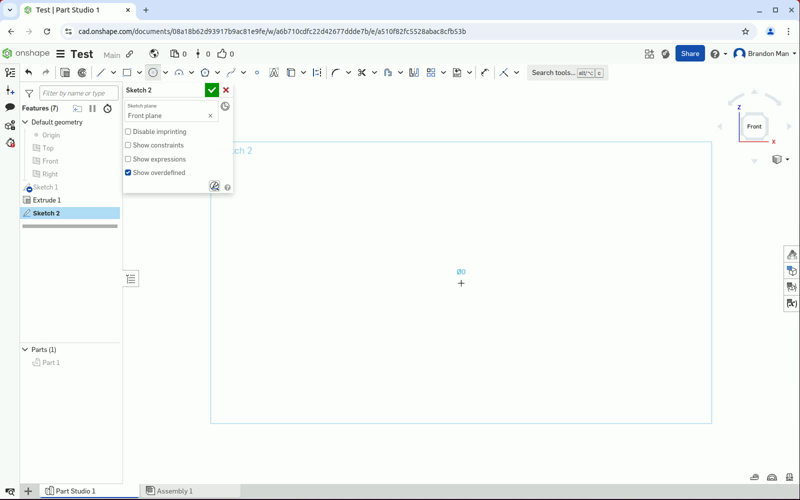
mouse_move(467, 282)
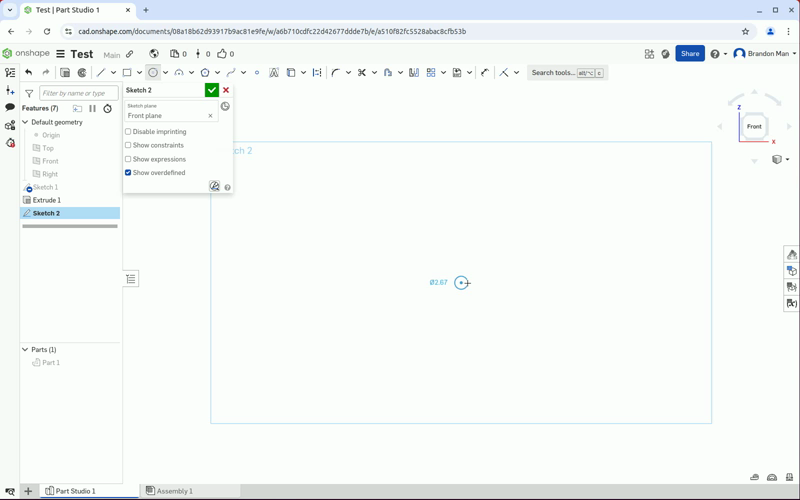
click(467, 282)
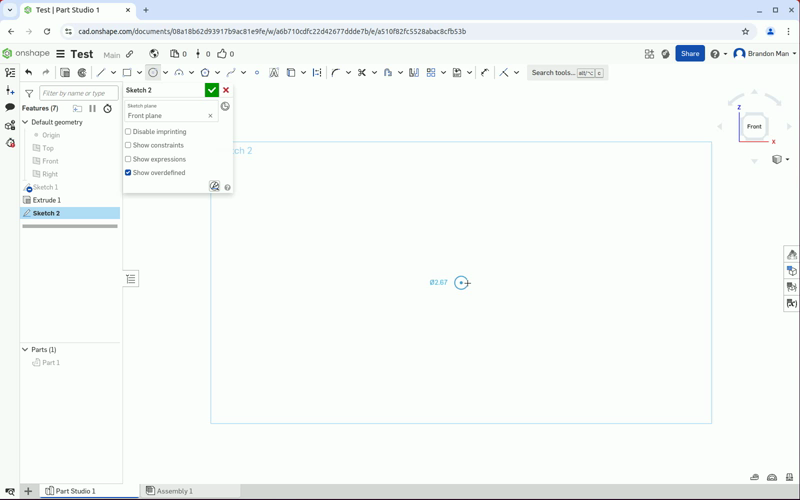
key(esc)
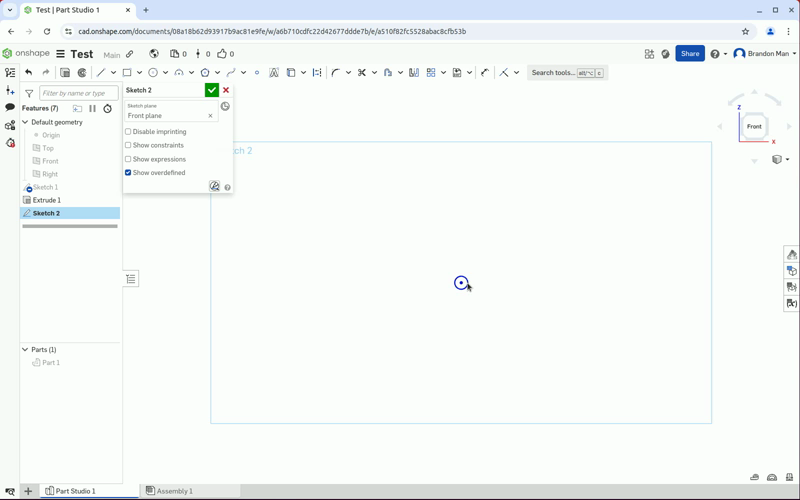
mouse_move(458, 287)
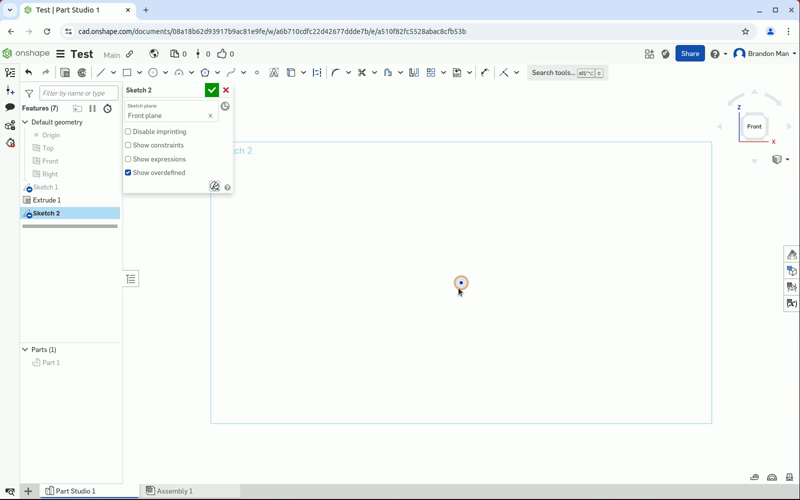
scroll(6)
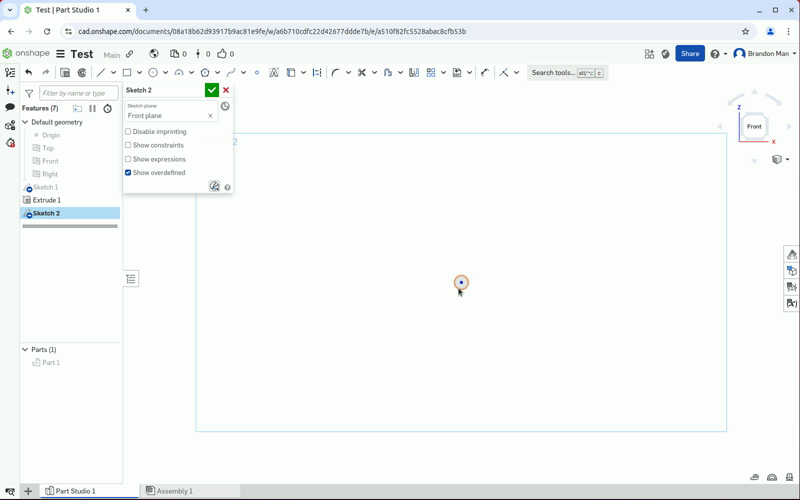
scroll(6)
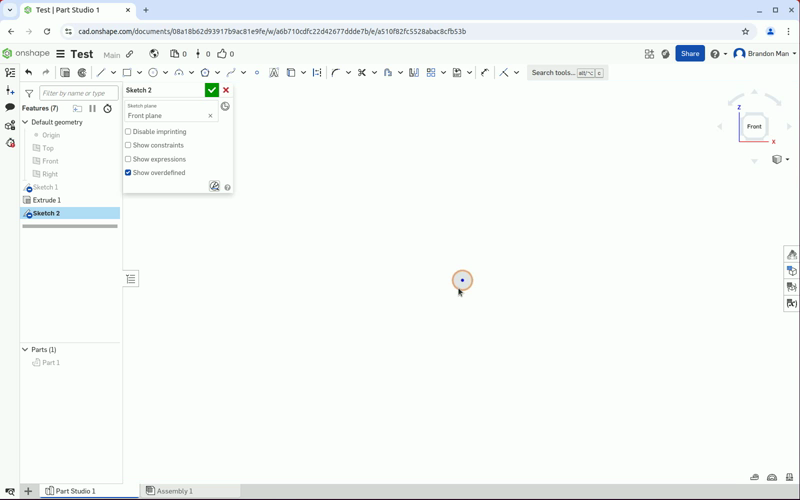
scroll(6)
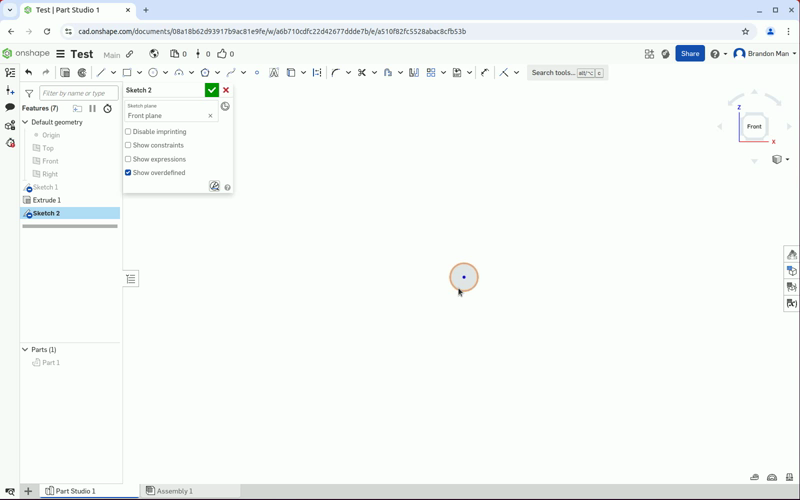
scroll(6)
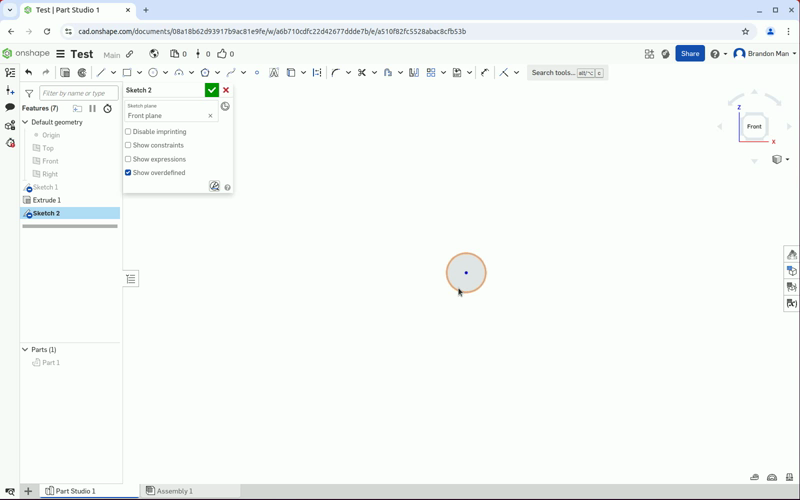
scroll(6)
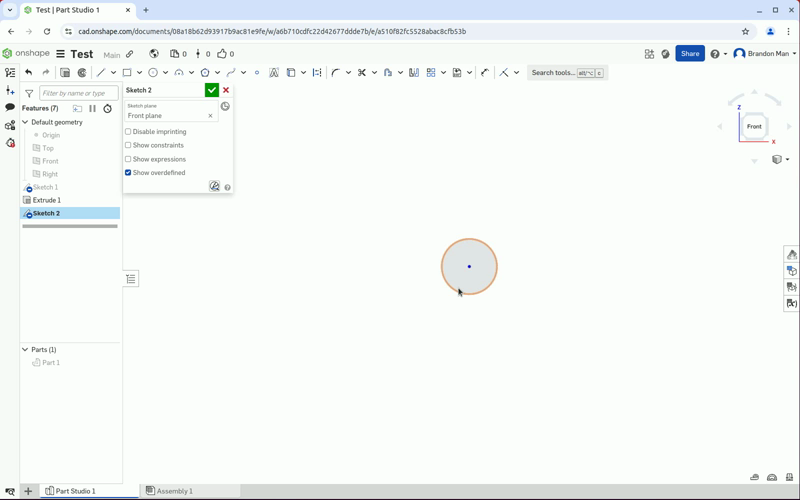
scroll(6)
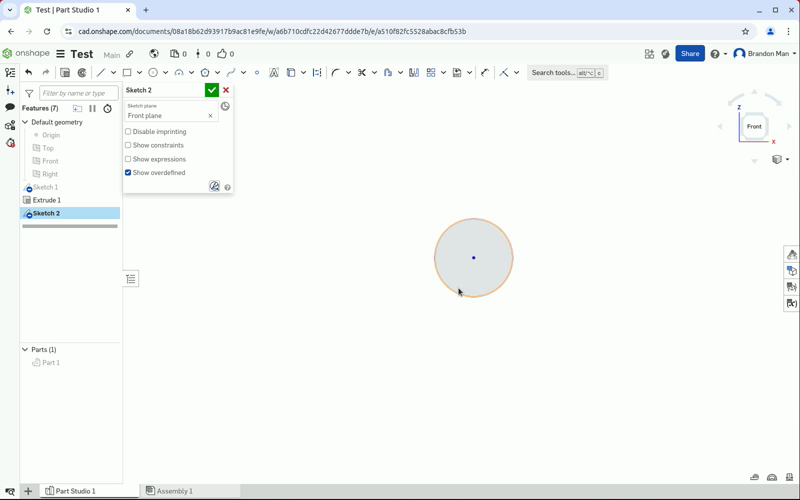
scroll(6)
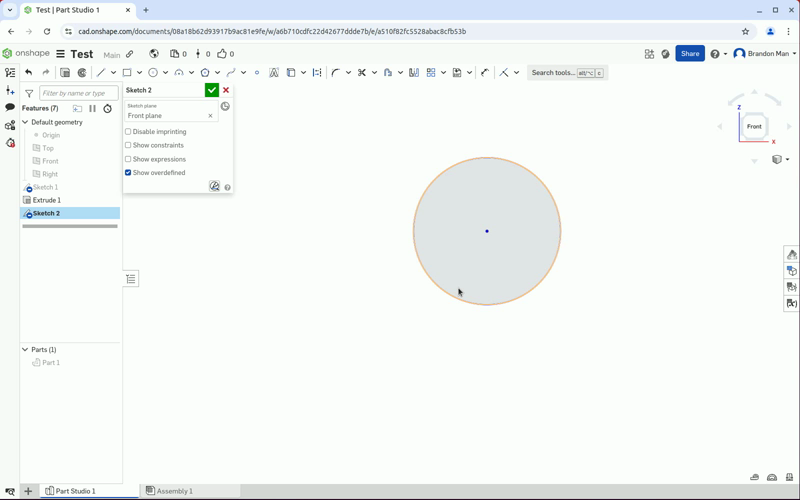
click(458, 287)
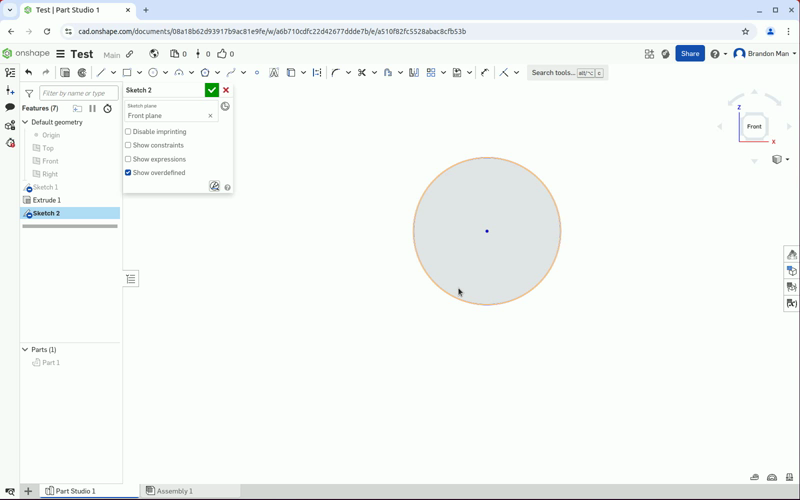
scroll(-6)
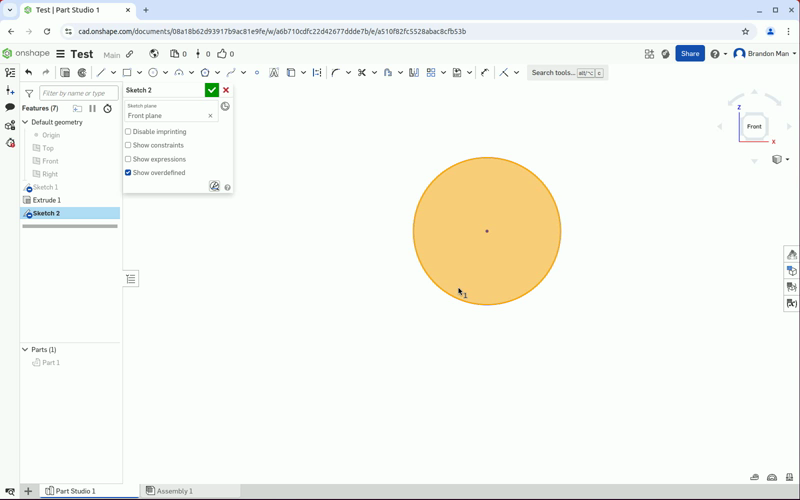
scroll(-6)
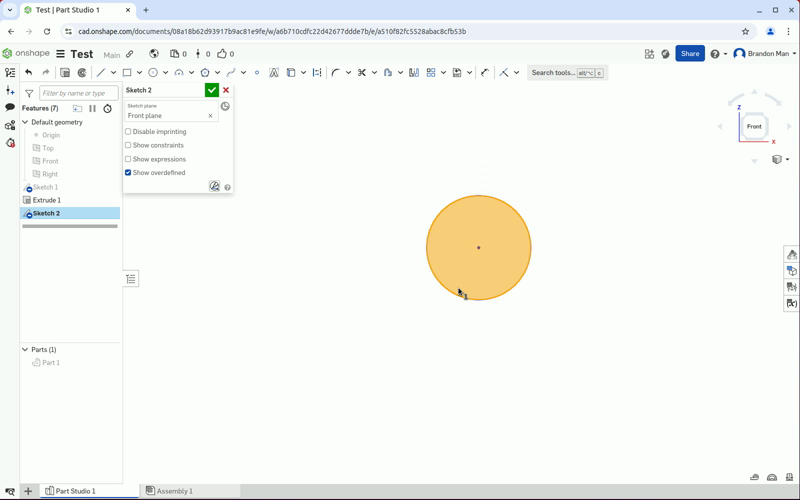
scroll(-6)
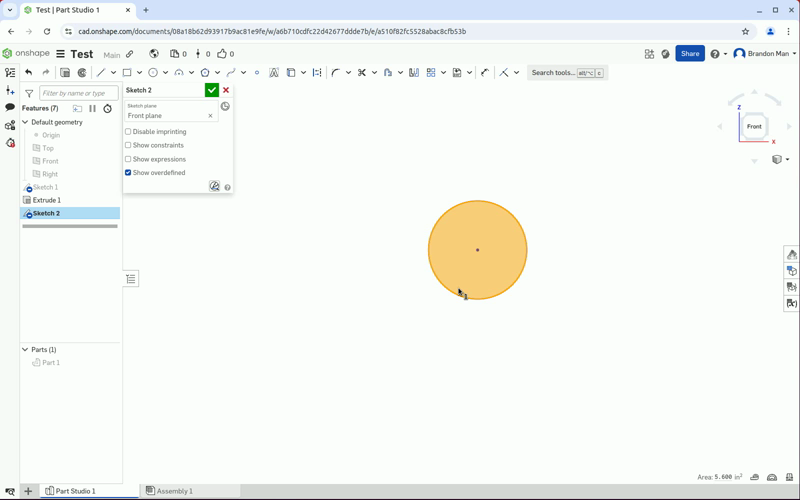
scroll(-6)
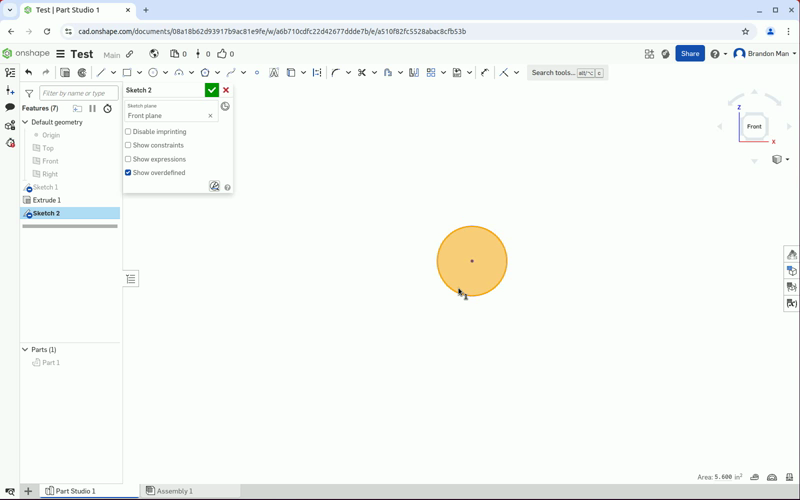
scroll(-6)
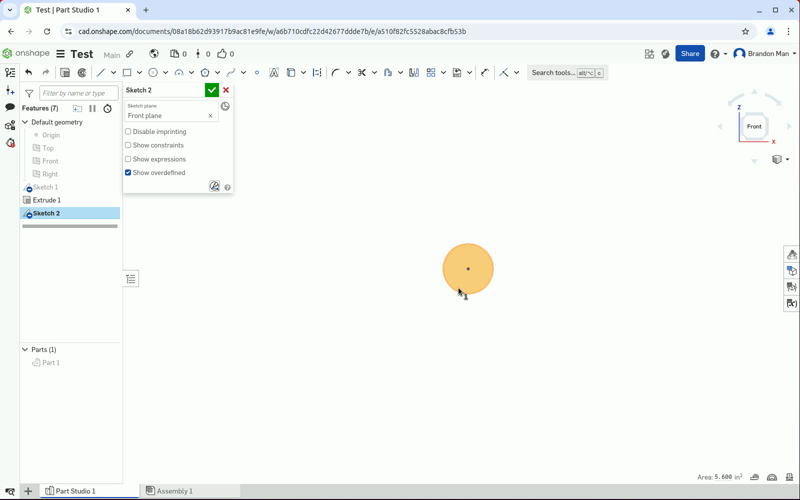
scroll(-6)
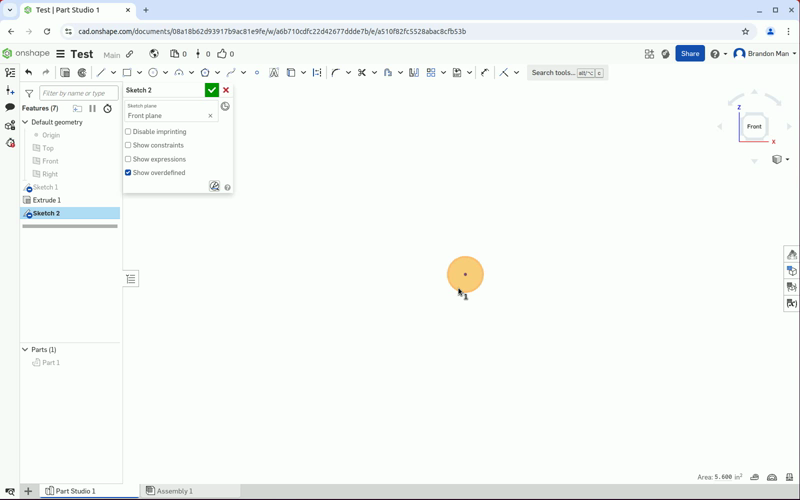
scroll(-6)
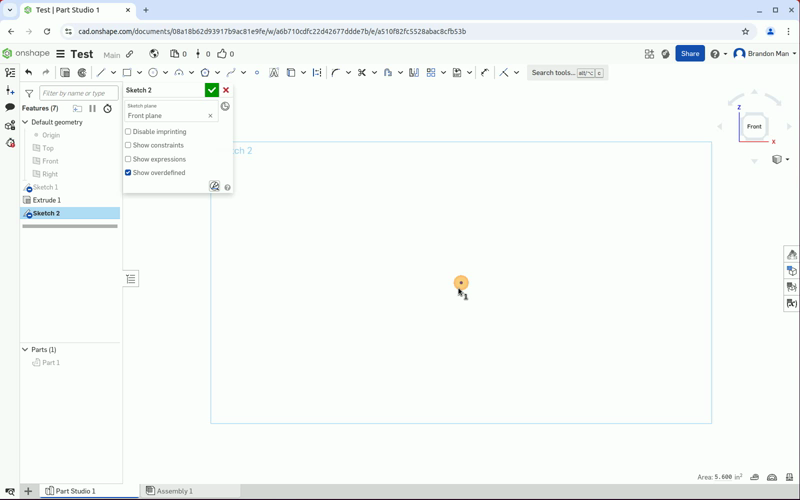
mouse_move(73, 352)
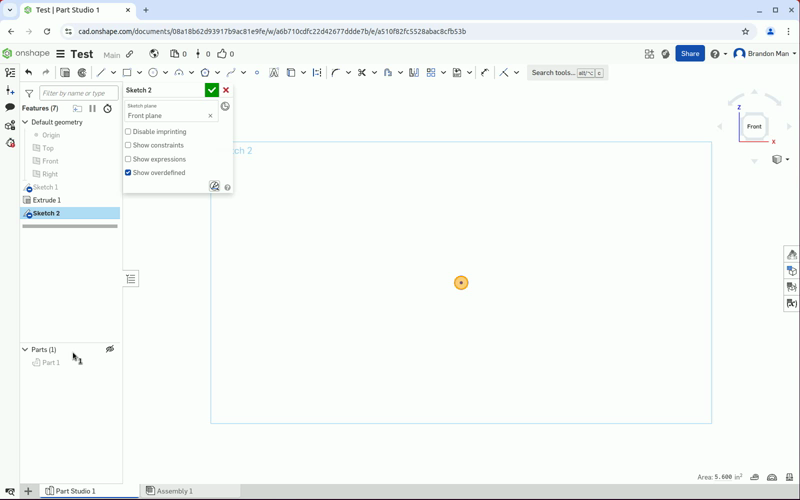
key(shift+y)
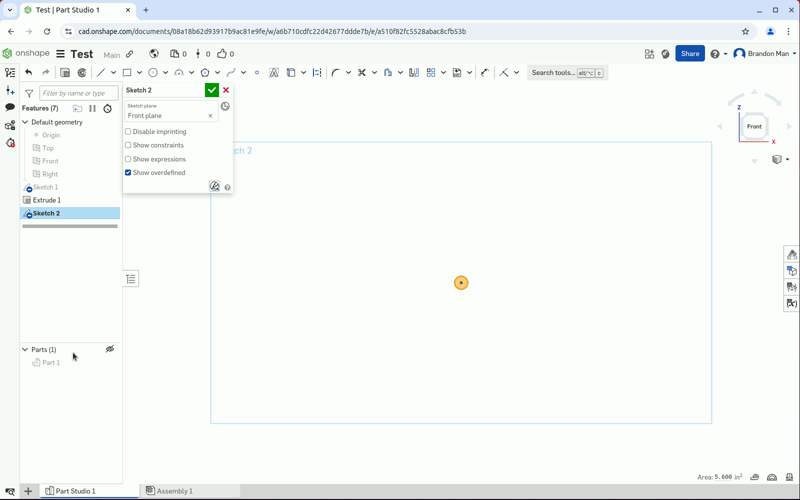
key(shift+e)
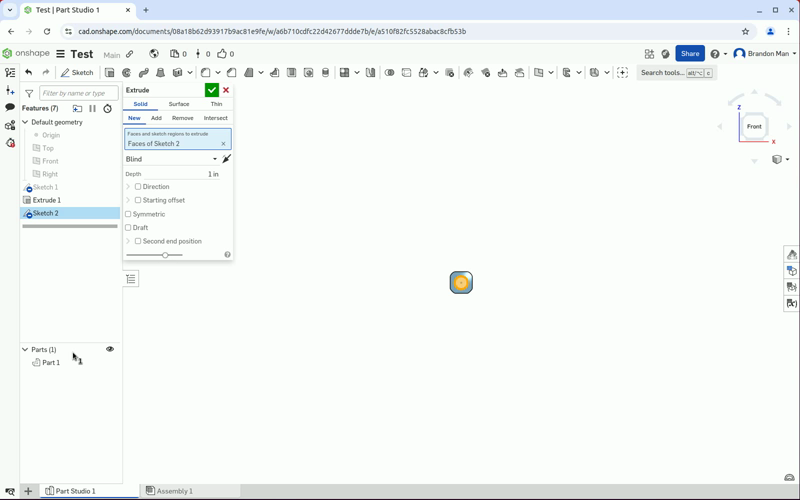
mouse_move(143, 106)
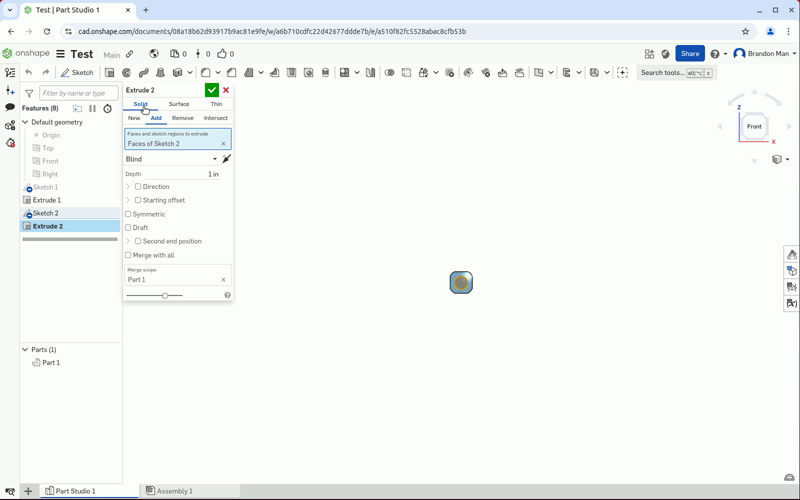
click(143, 106)
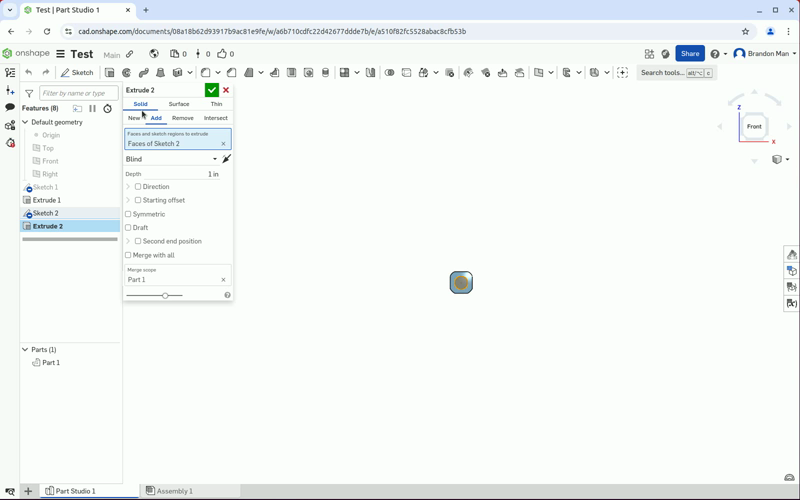
mouse_move(137, 120)
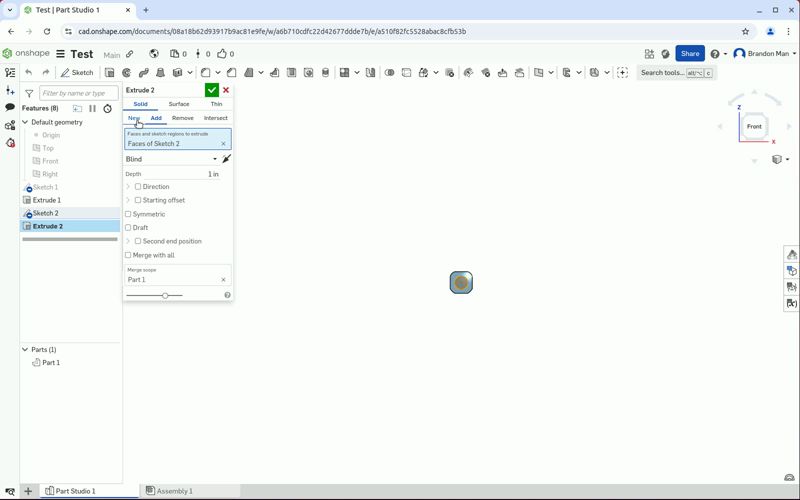
click(137, 120)
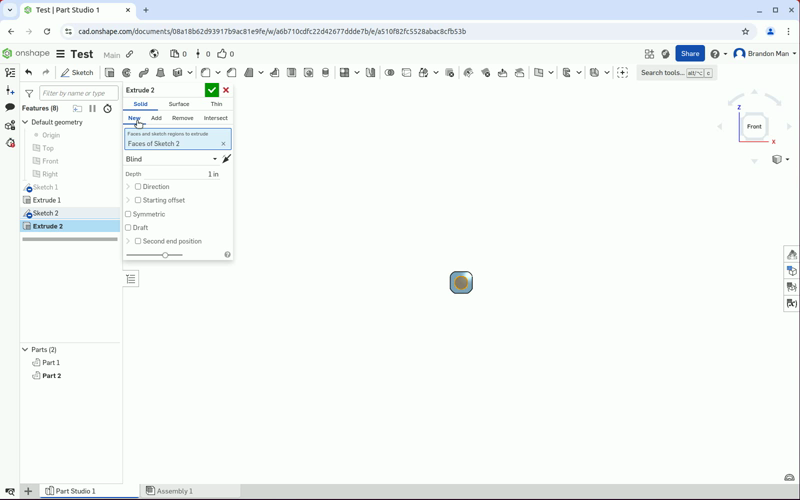
key(tab, 4)
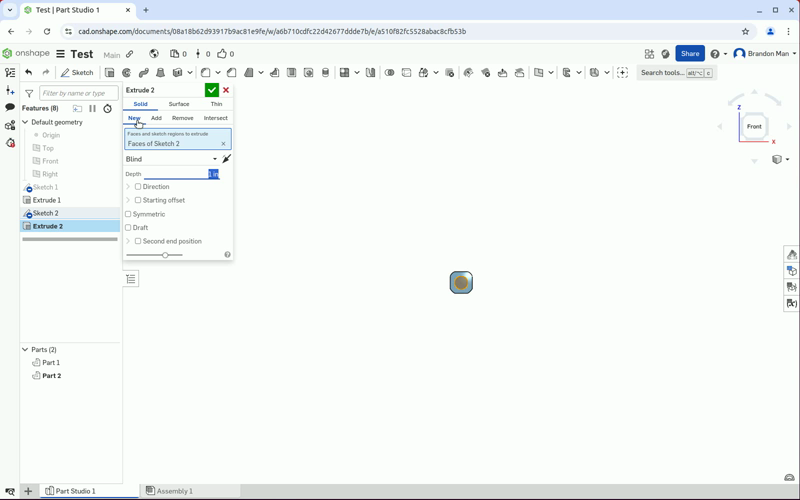
text(2.648)
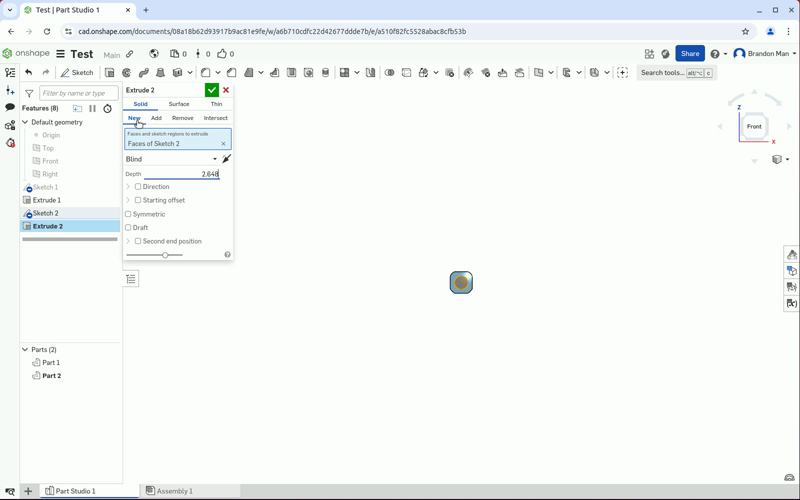
key(tab, 3)
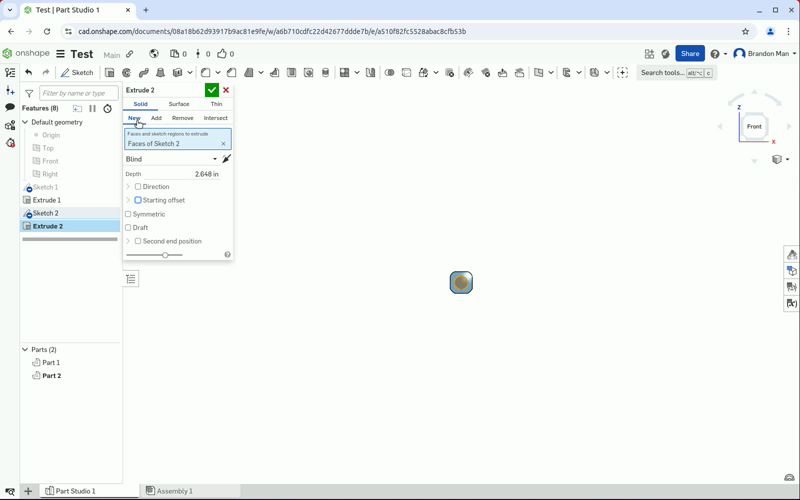
key(tab, 2)
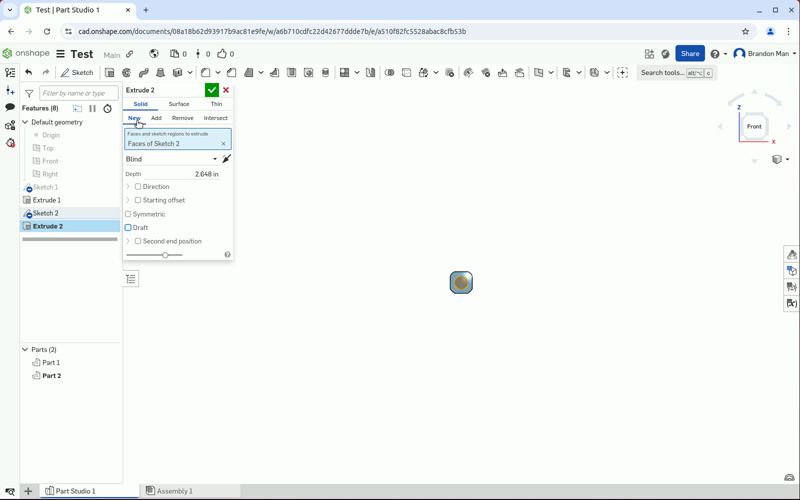
key(space)
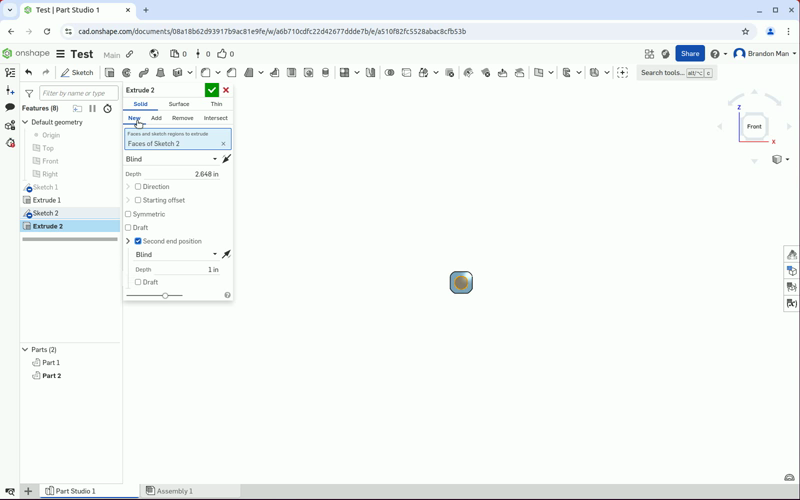
key(tab, 3)
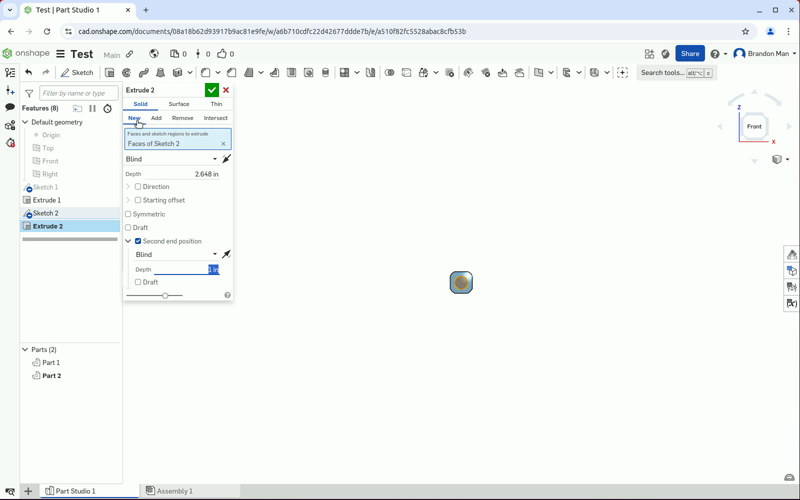
text(2.648)
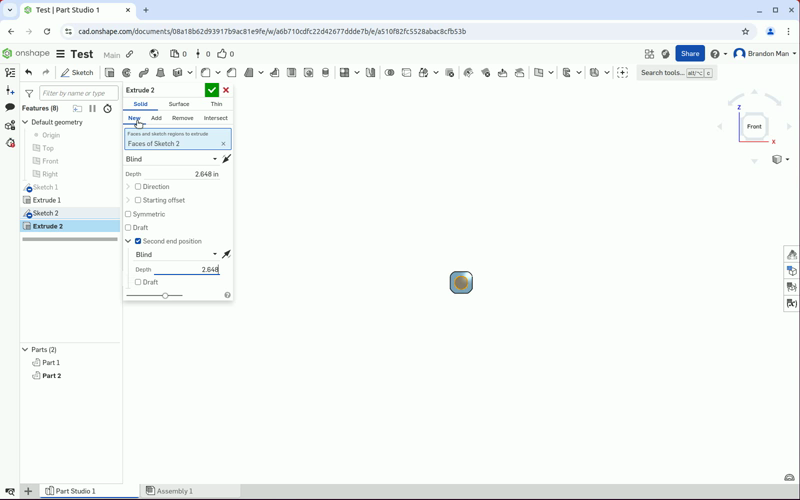
key(enter)
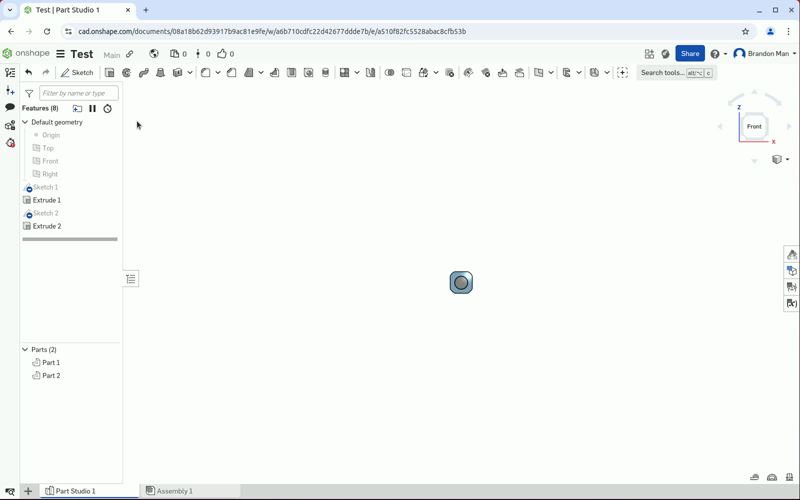
key(shift+h)
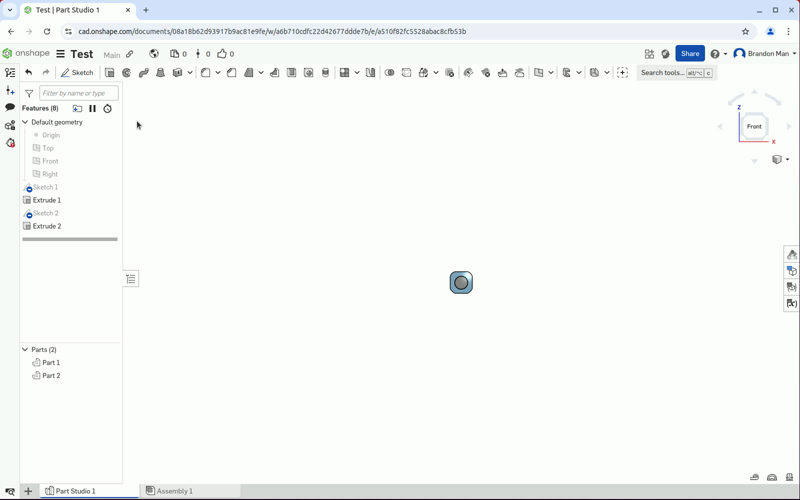
key(shift+h)
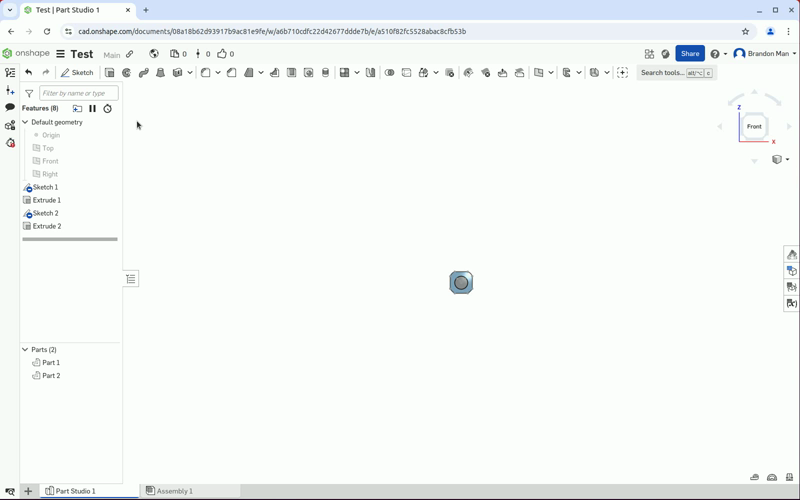
key(shift+7)
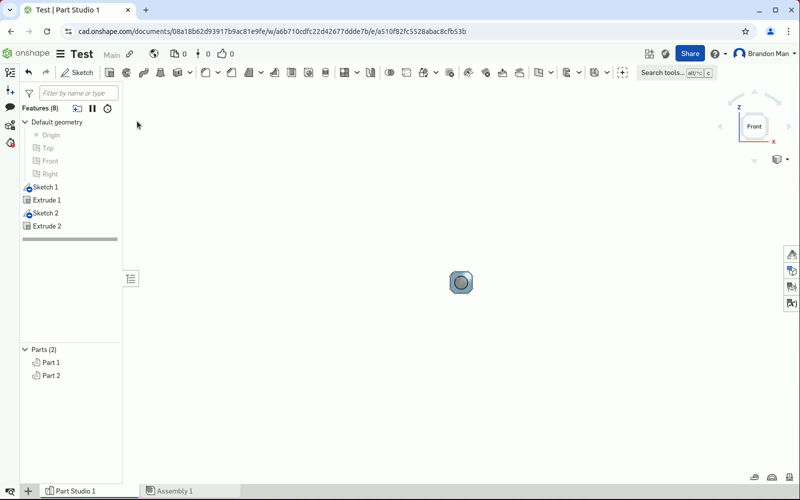
key(left, 2)
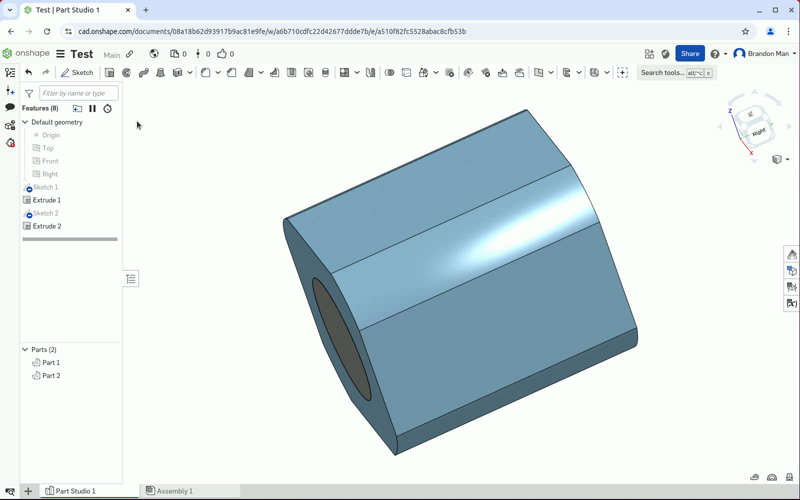
key(down, 2)
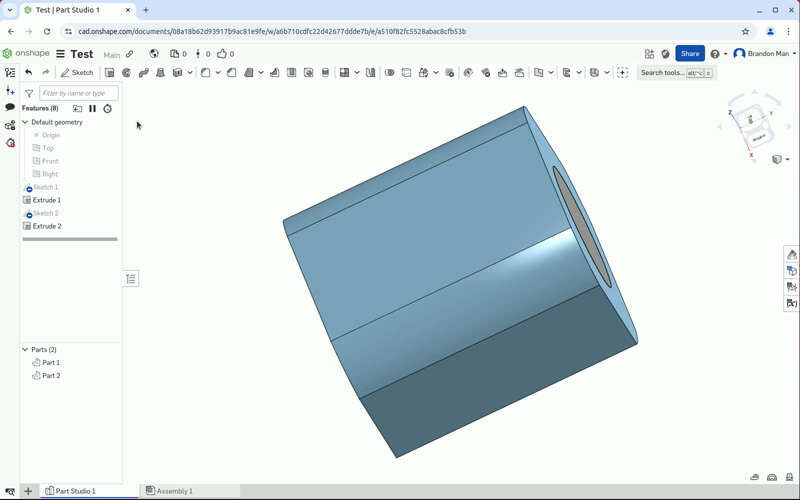
key(up, 2)
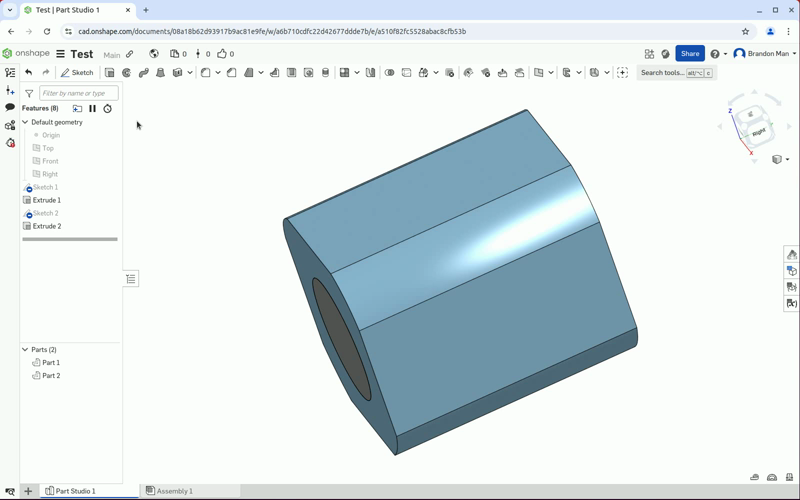
key(right, 2)
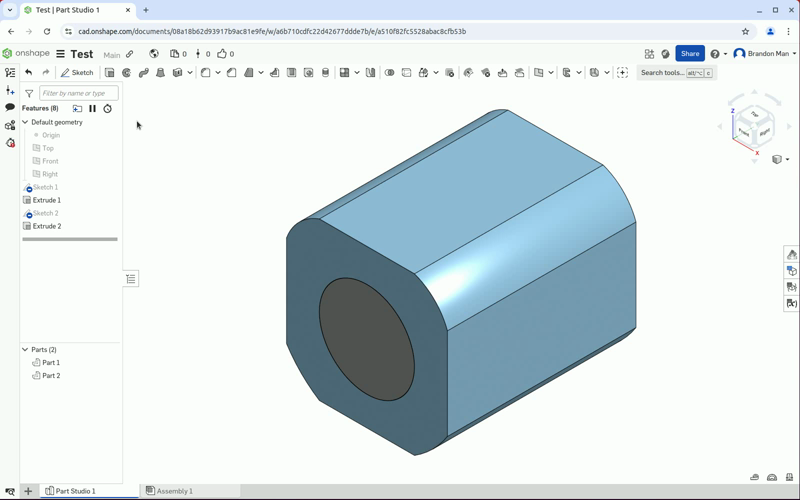
mouse_move(73, 189)
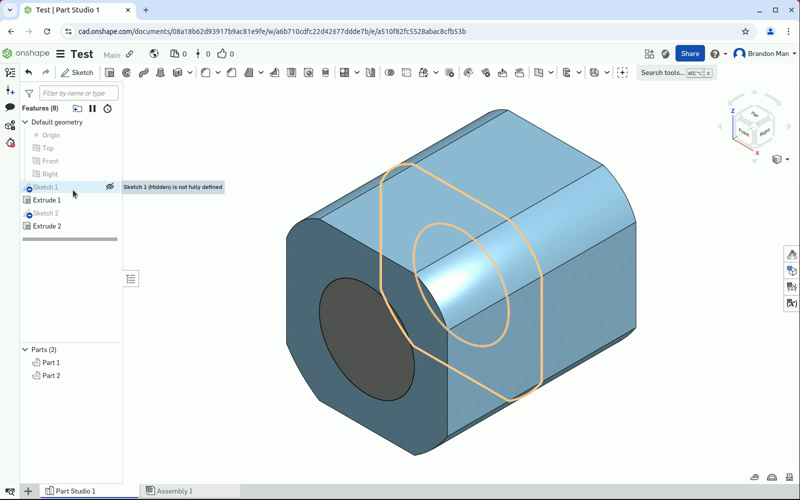
click(73, 189)